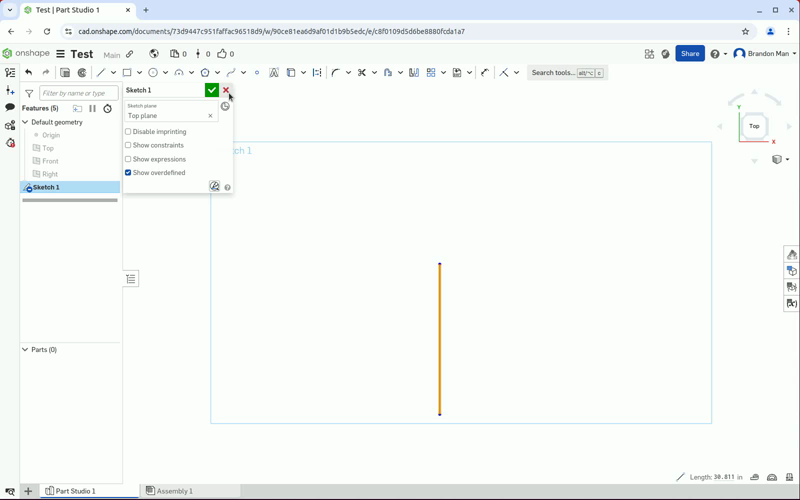
key(shift+h)
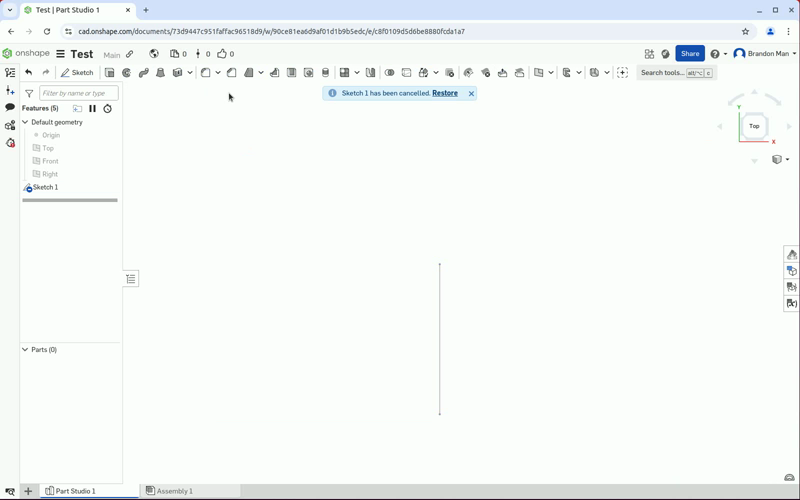
key(shift+s)
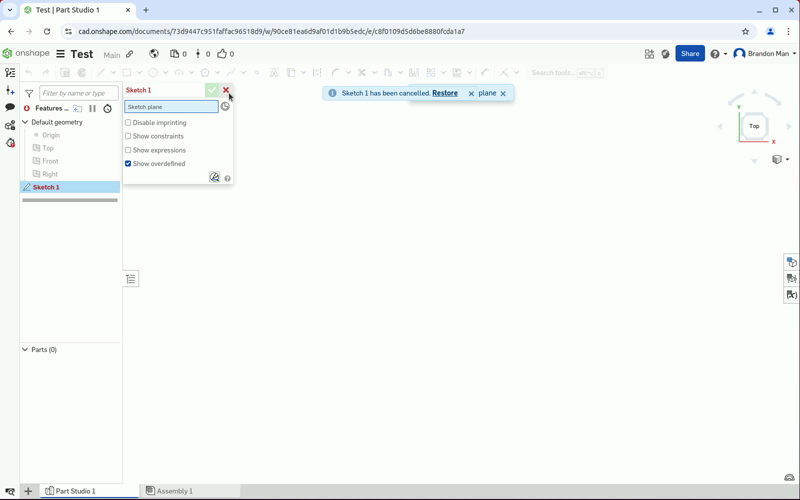
mouse_move(73, 150)
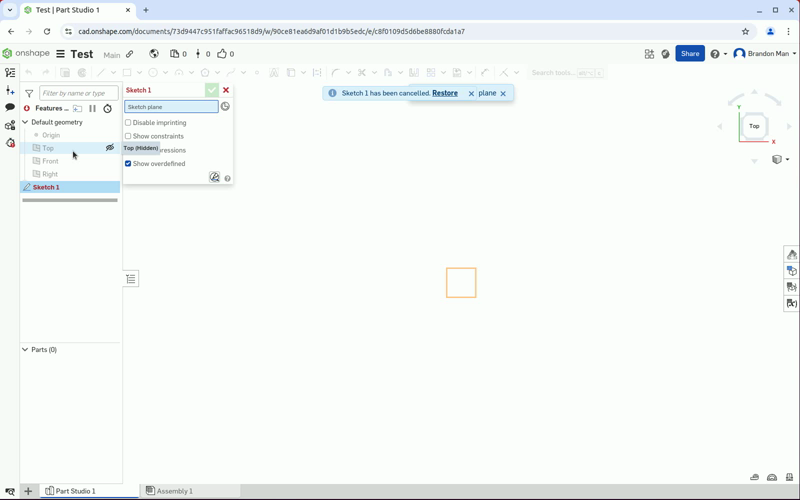
click(73, 150)
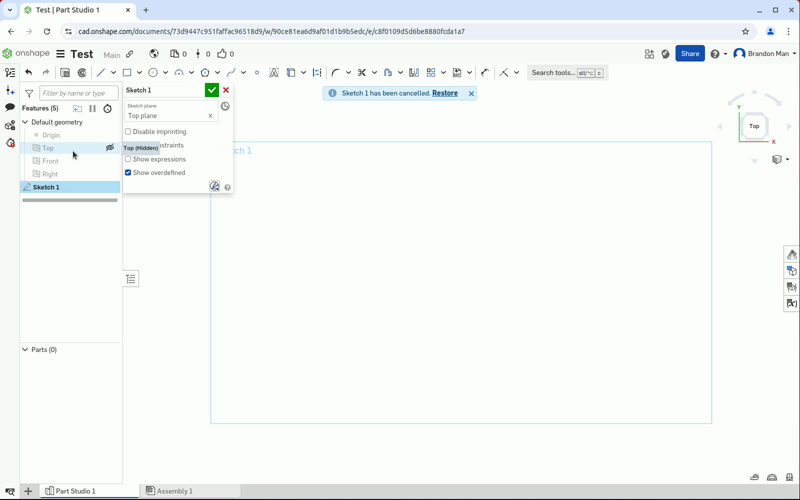
mouse_move(73, 352)
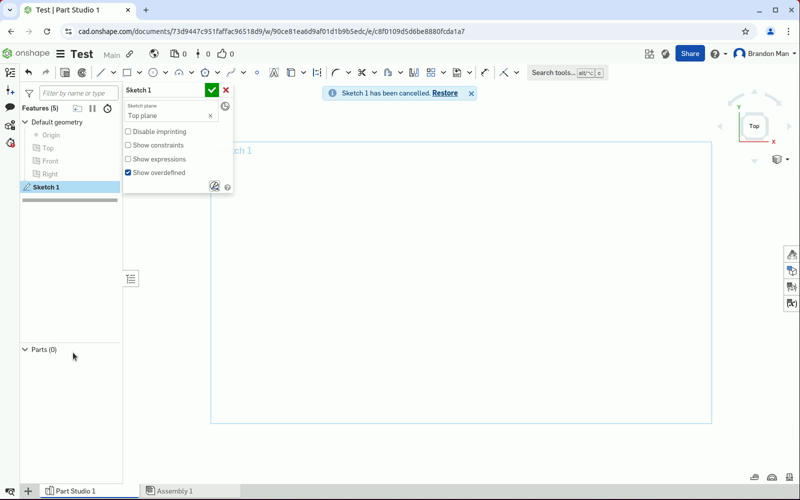
key(y)
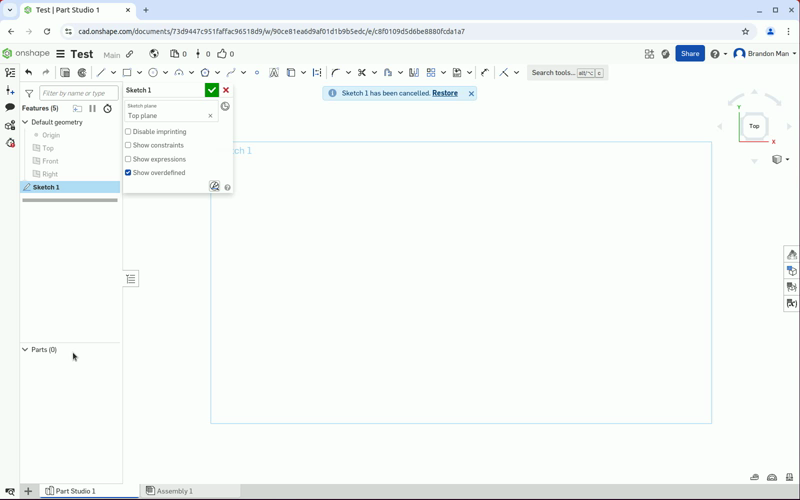
key(l)
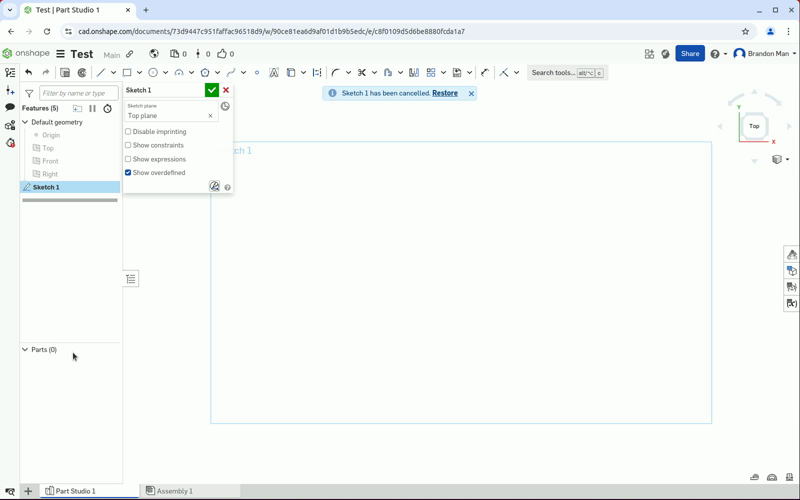
key_down(shift)
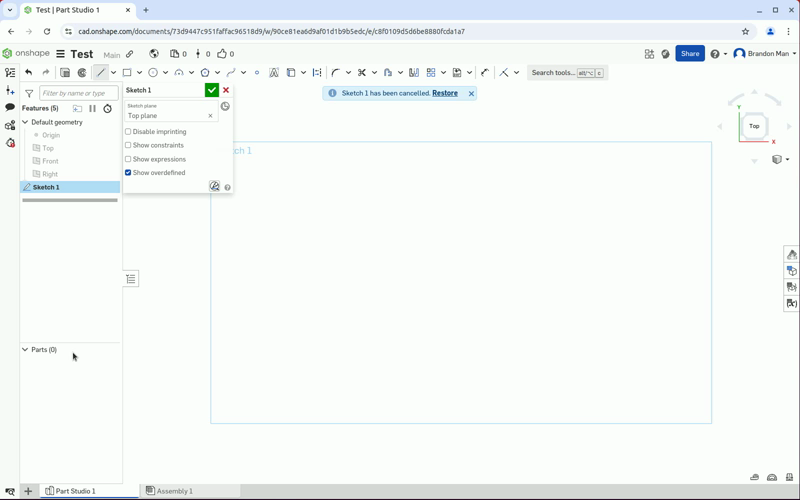
mouse_move(395, 303)
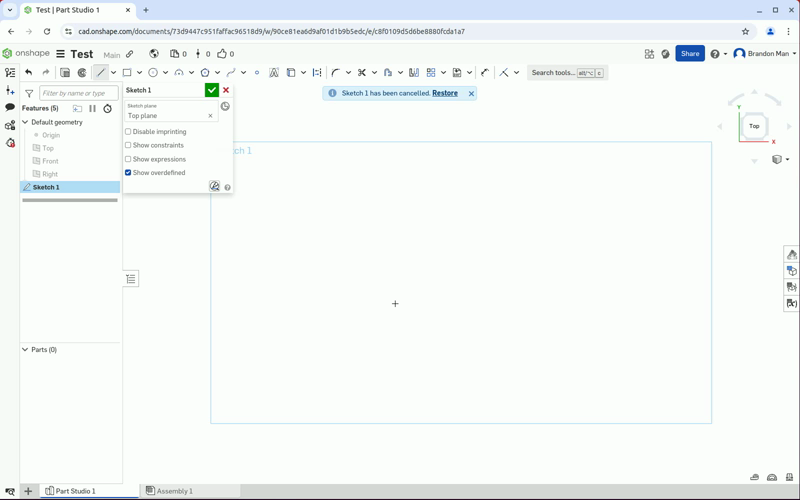
click(395, 303)
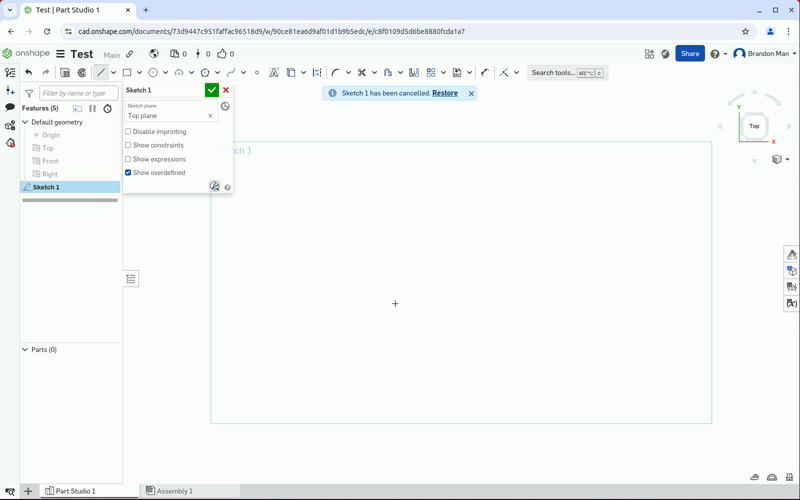
key_up(shift)
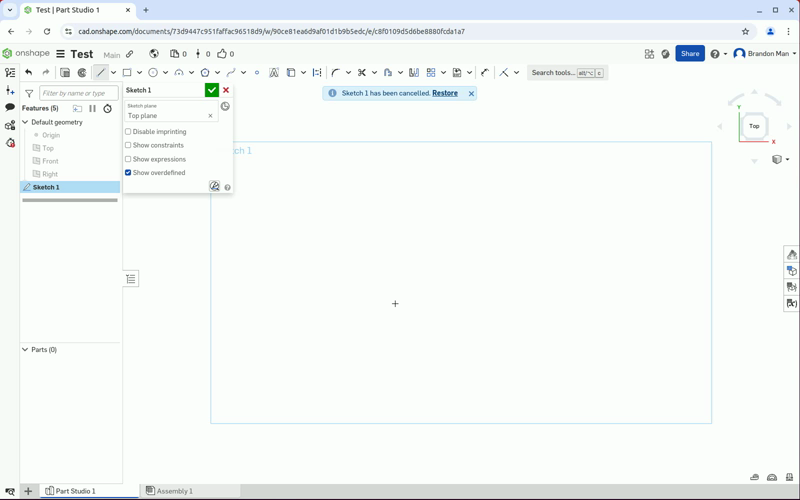
key_down(shift)
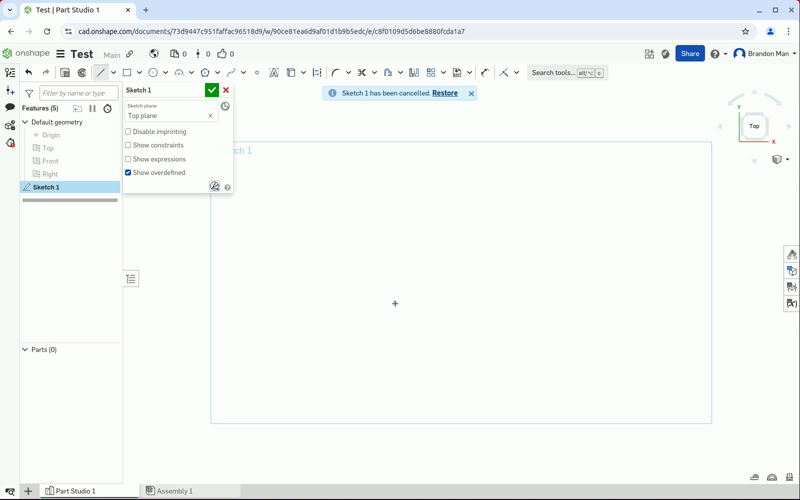
mouse_move(425, 303)
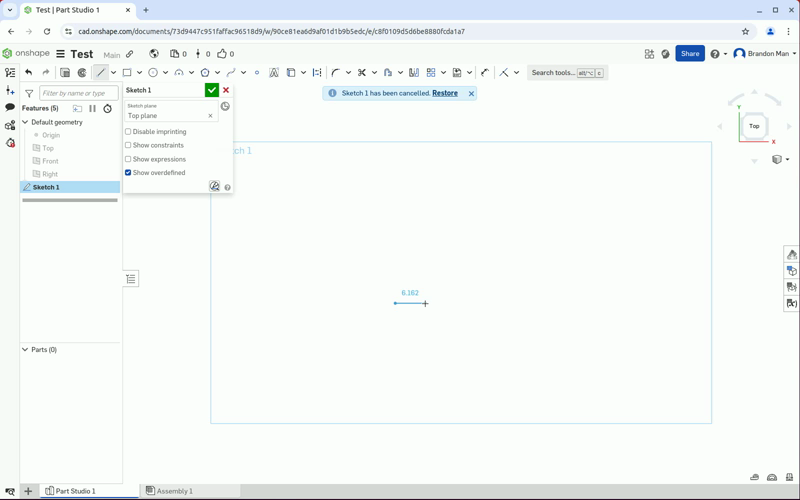
mouse_move(445, 303)
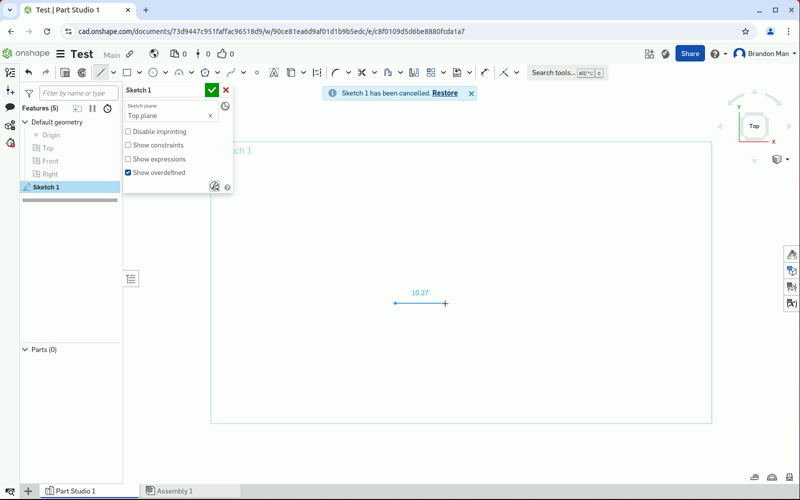
click(445, 303)
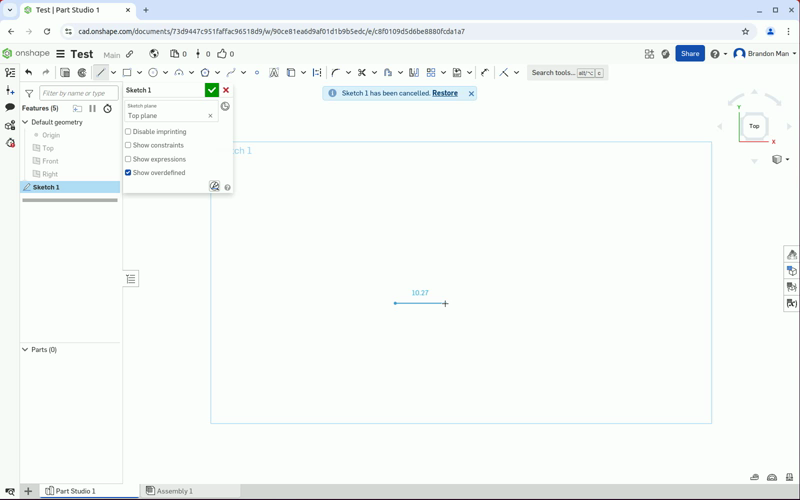
key_up(shift)
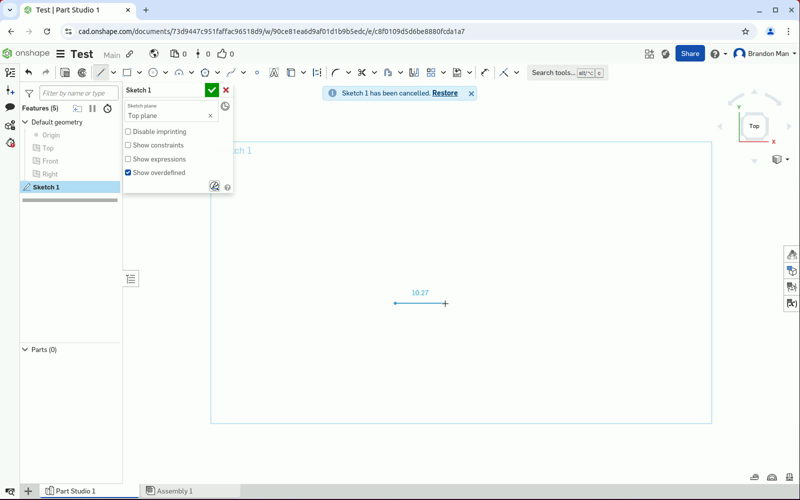
key_down(shift)
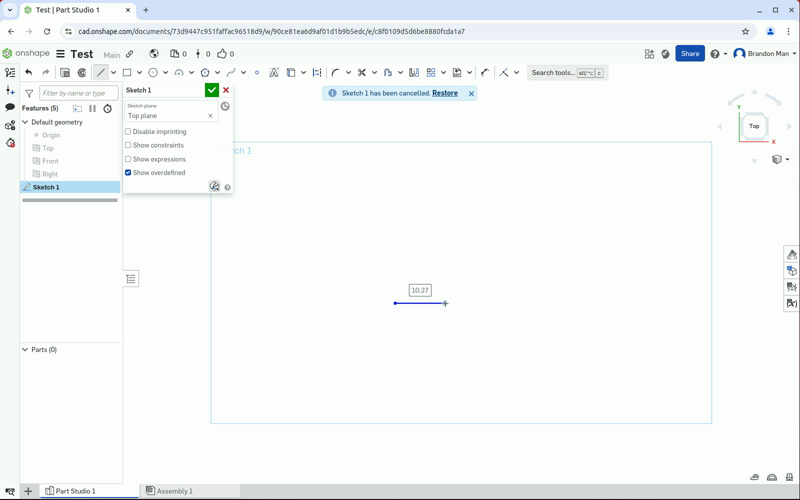
mouse_move(475, 303)
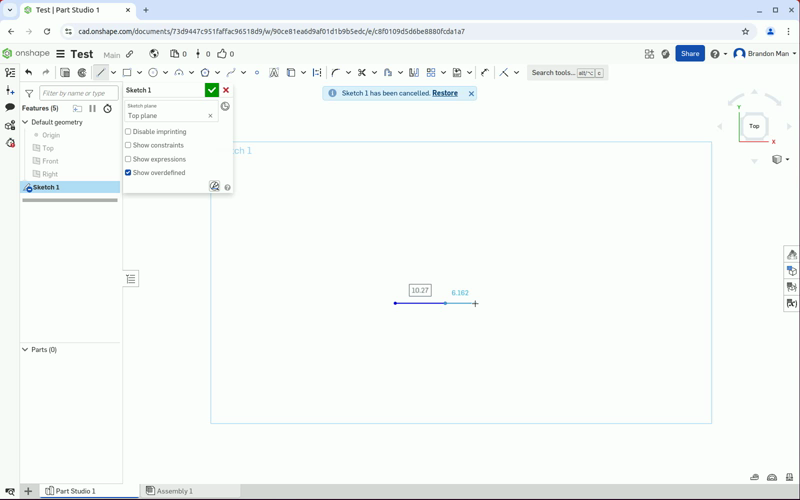
mouse_move(499, 303)
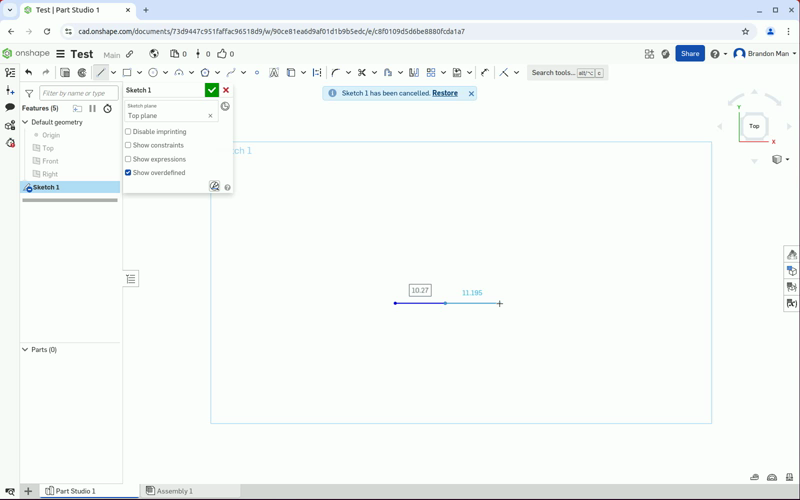
click(499, 303)
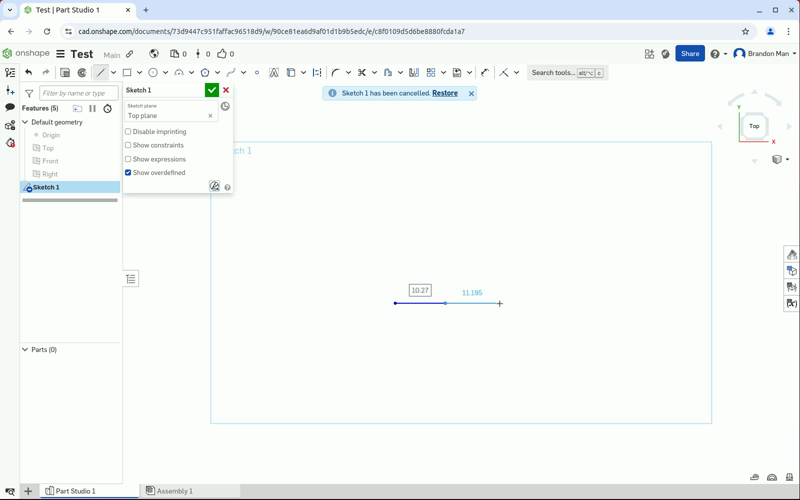
key_up(shift)
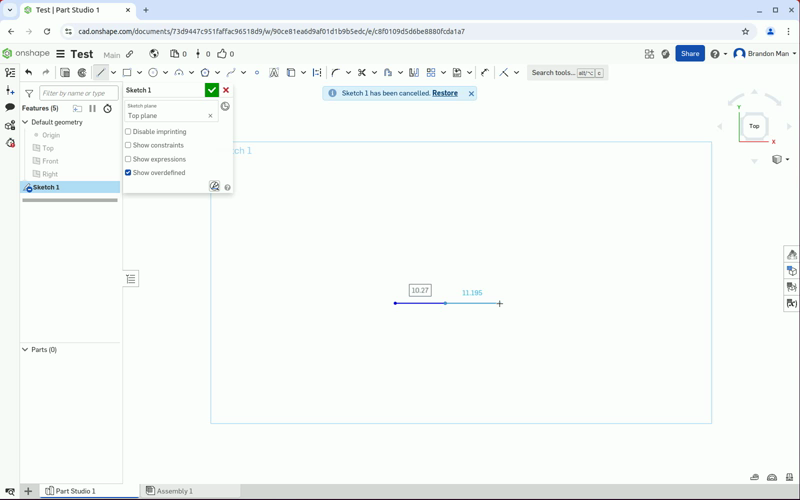
key_down(shift)
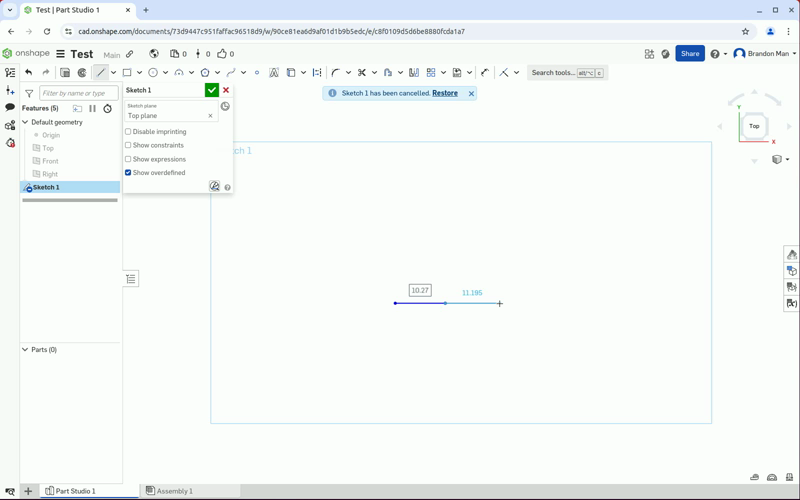
mouse_move(529, 303)
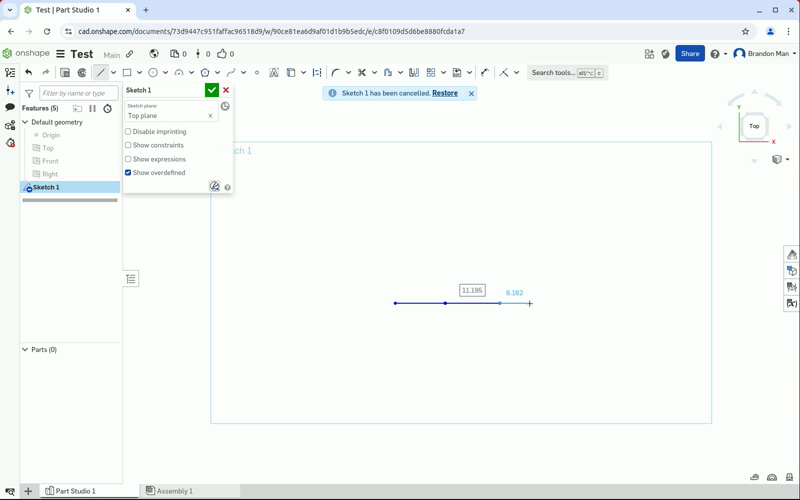
mouse_move(527, 303)
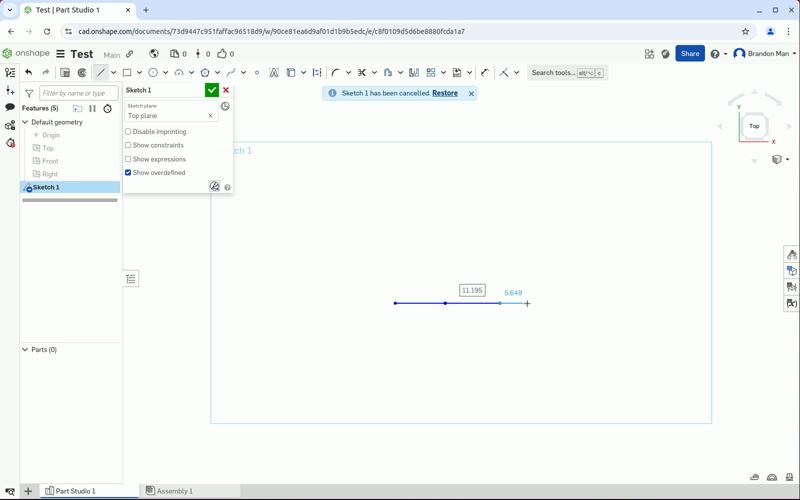
click(527, 303)
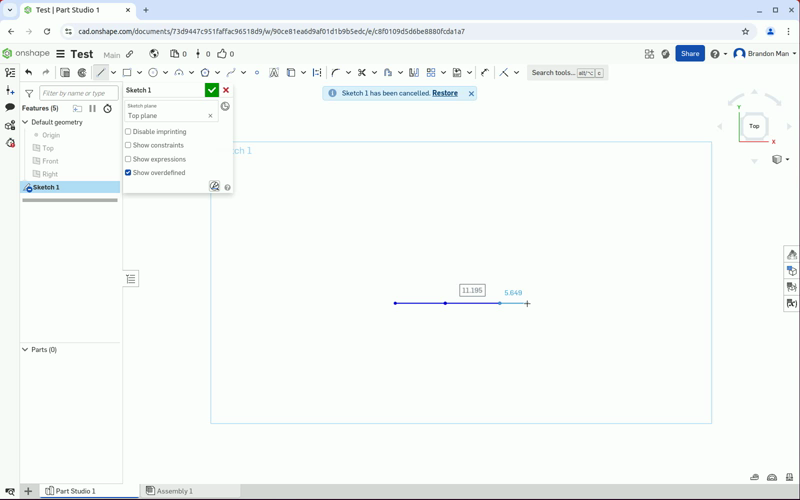
key_up(shift)
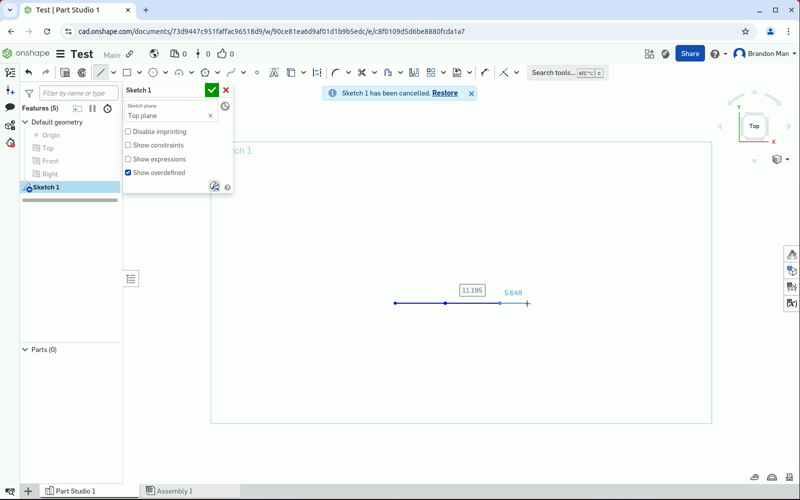
key_down(shift)
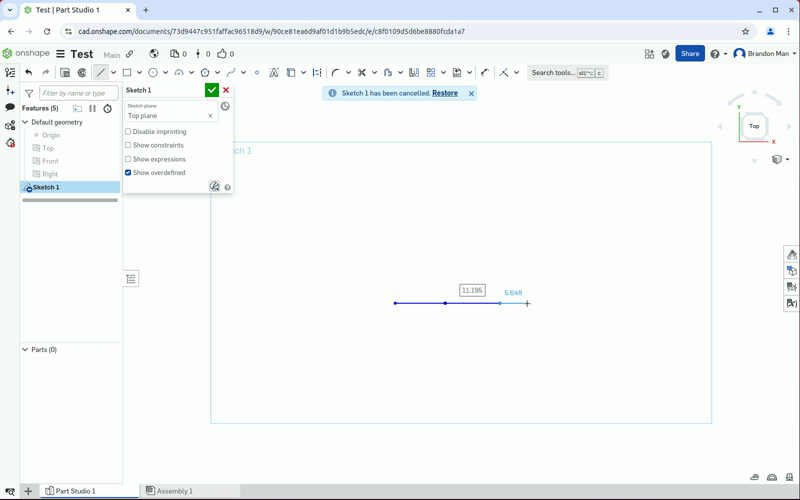
mouse_move(527, 170)
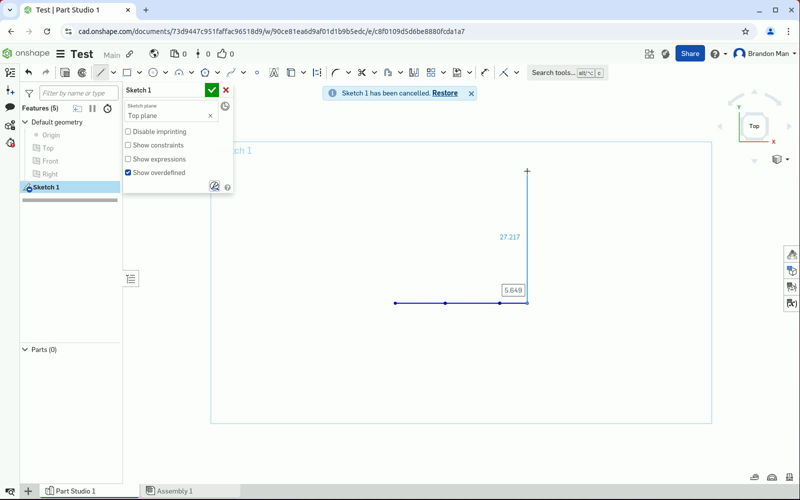
click(527, 170)
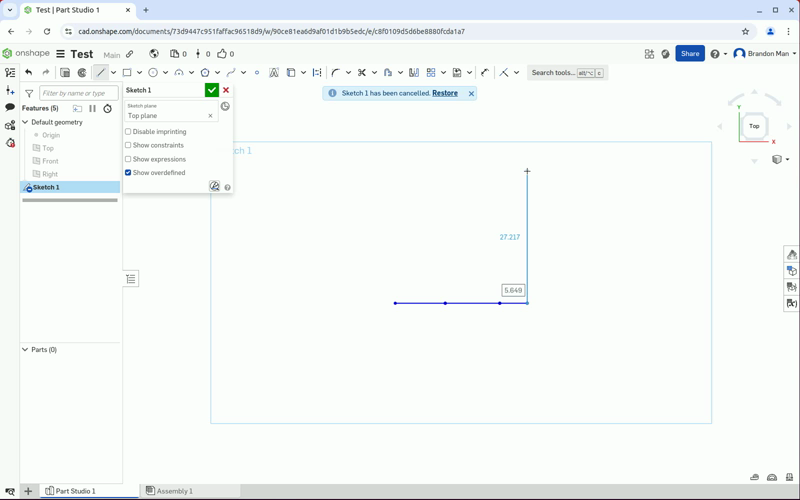
key_up(shift)
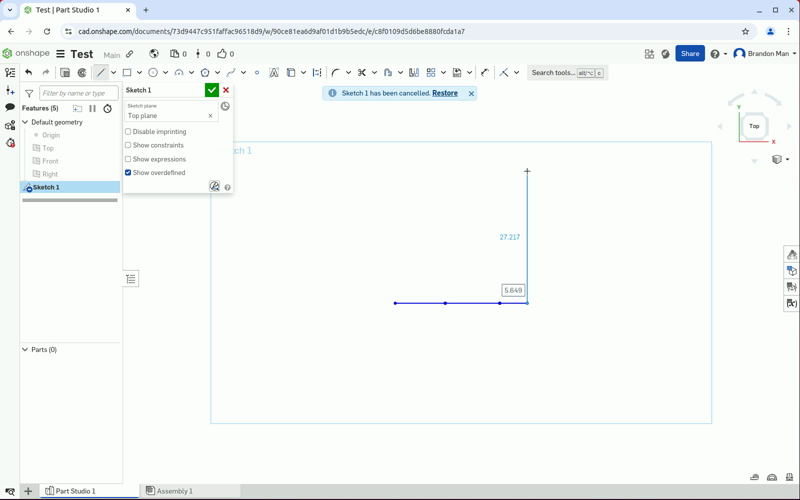
key_down(shift)
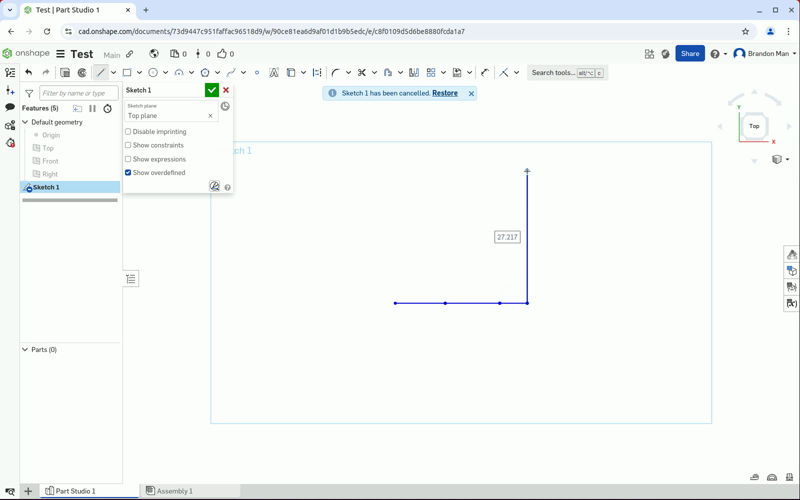
mouse_move(395, 170)
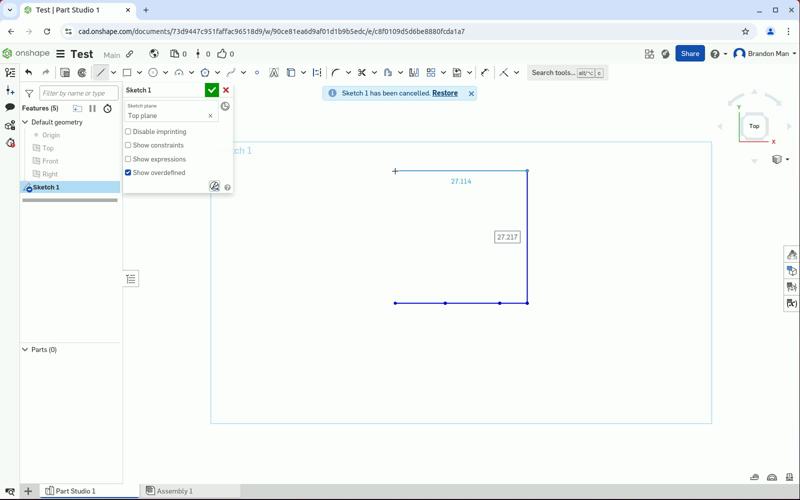
click(395, 170)
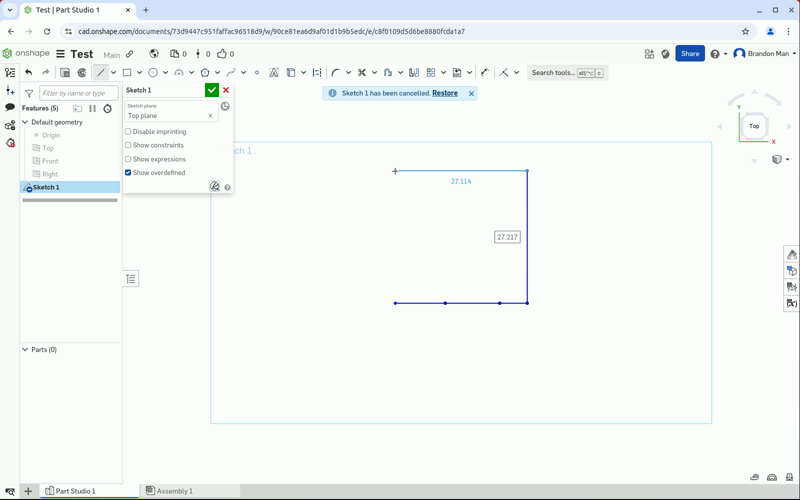
key_up(shift)
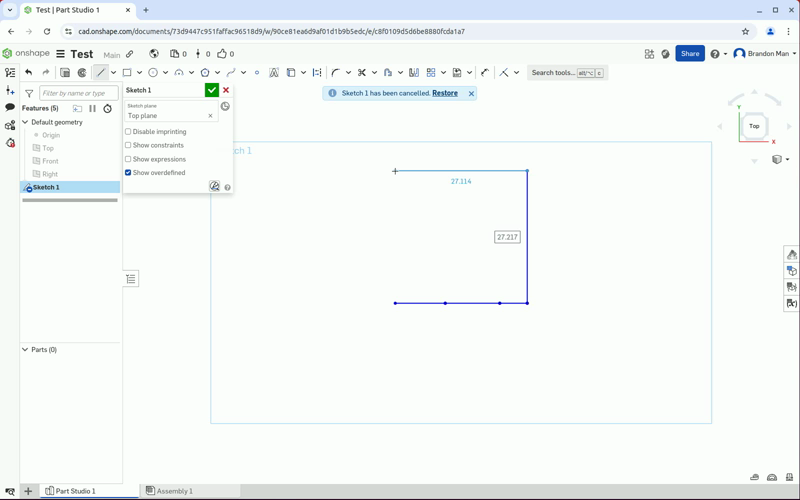
key_down(shift)
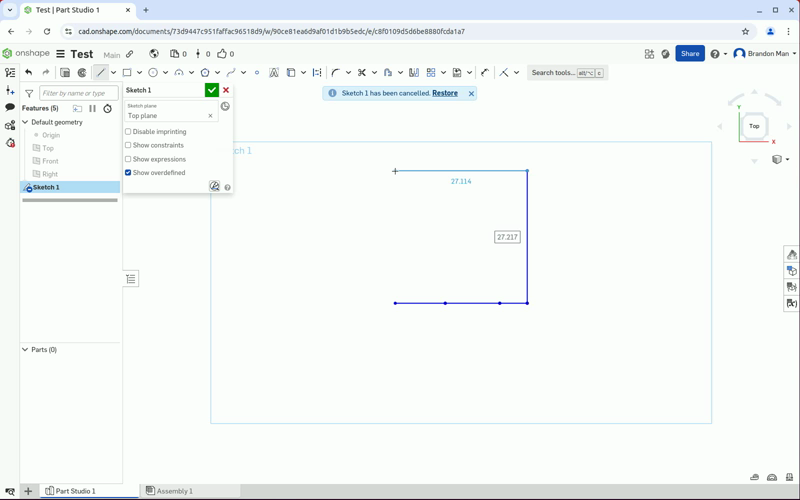
mouse_move(395, 303)
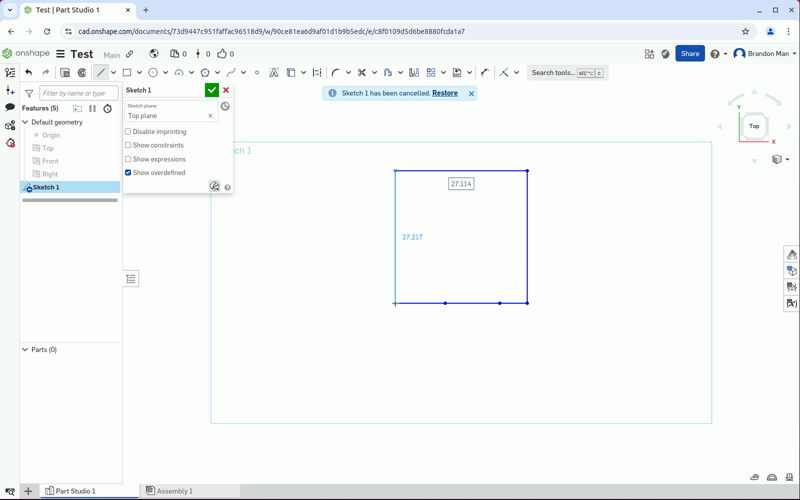
key_up(shift)
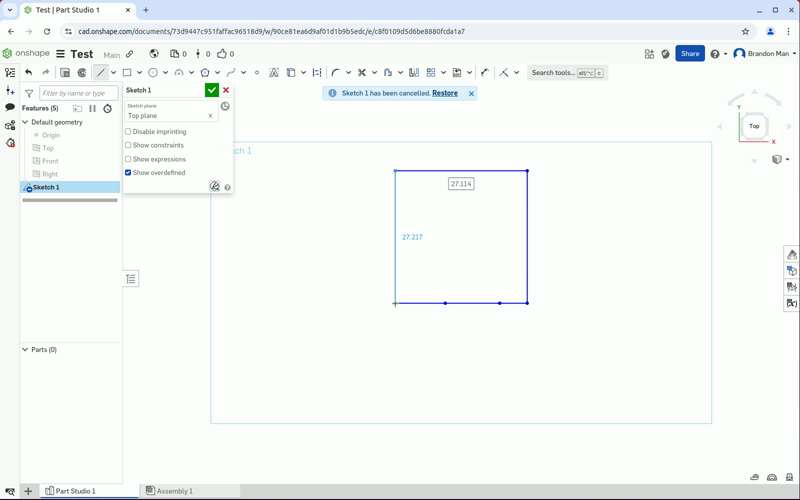
click(395, 303)
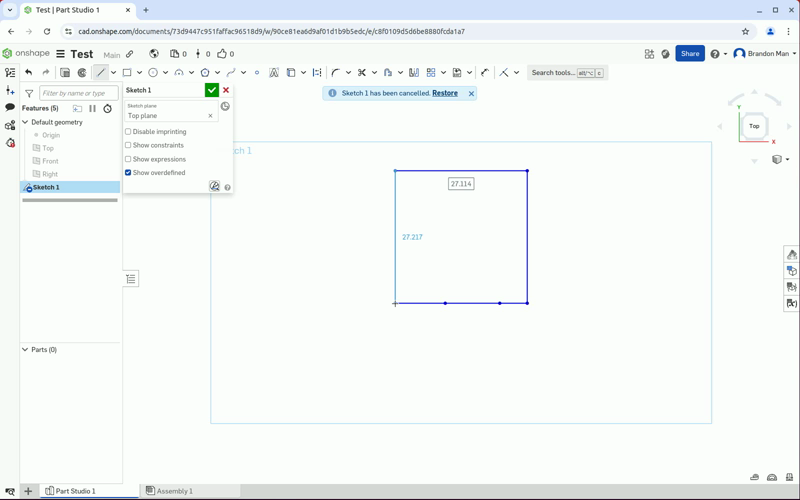
key(esc)
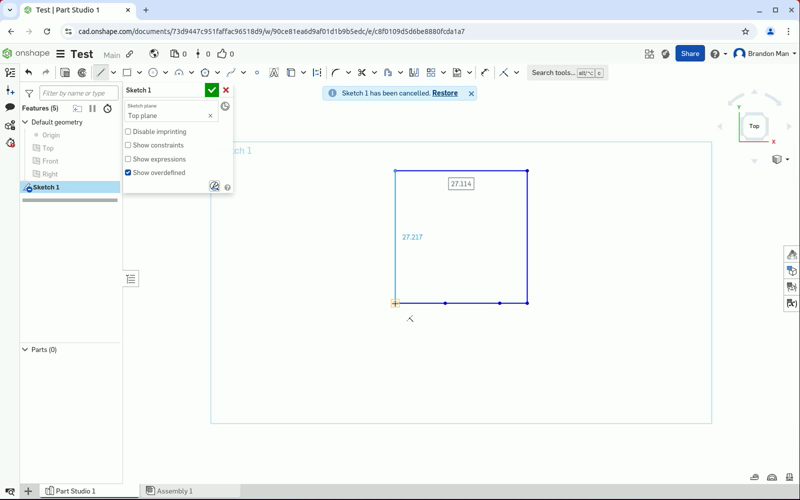
mouse_move(410, 187)
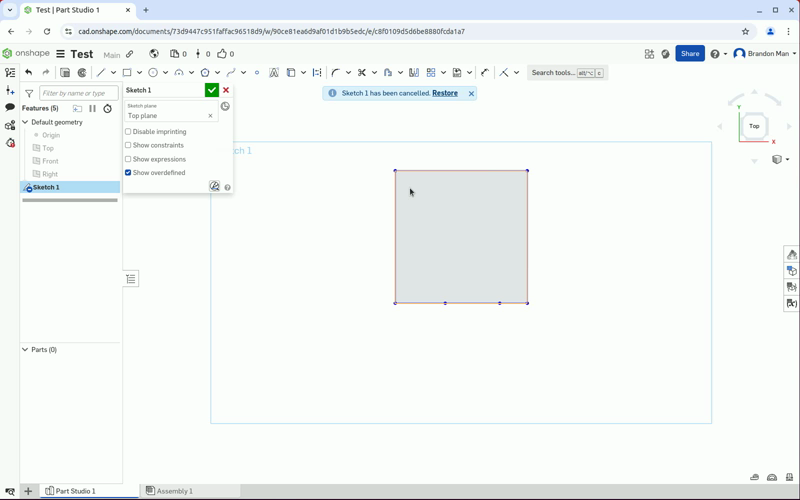
click(410, 187)
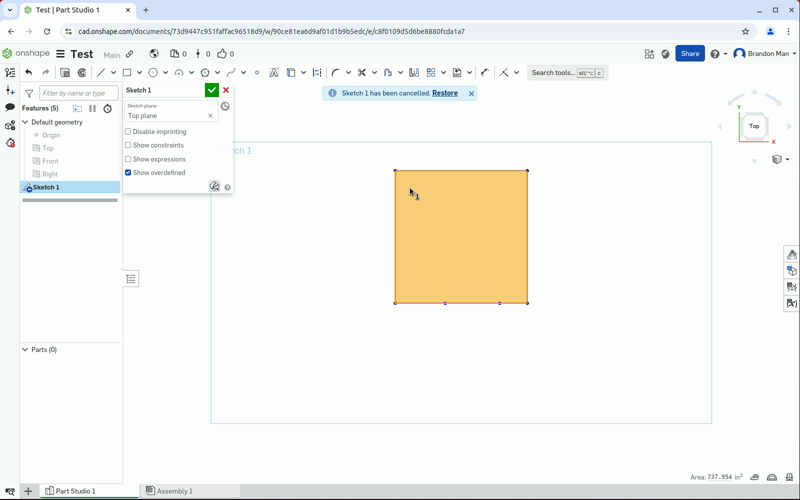
mouse_move(73, 352)
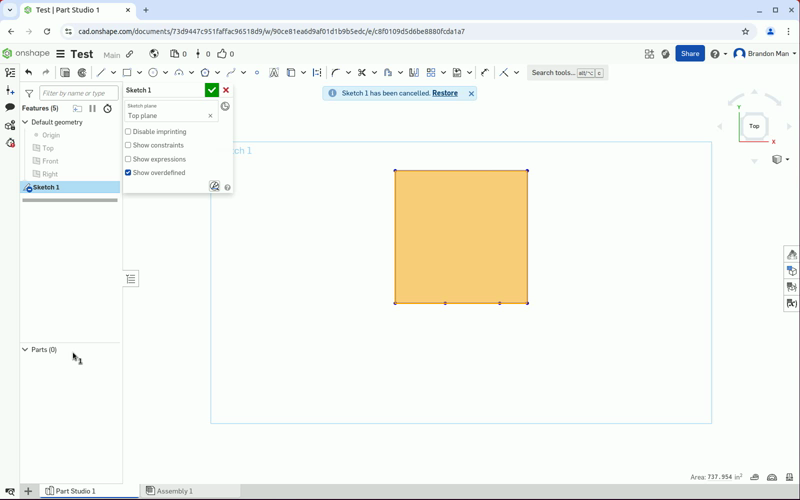
key(shift+y)
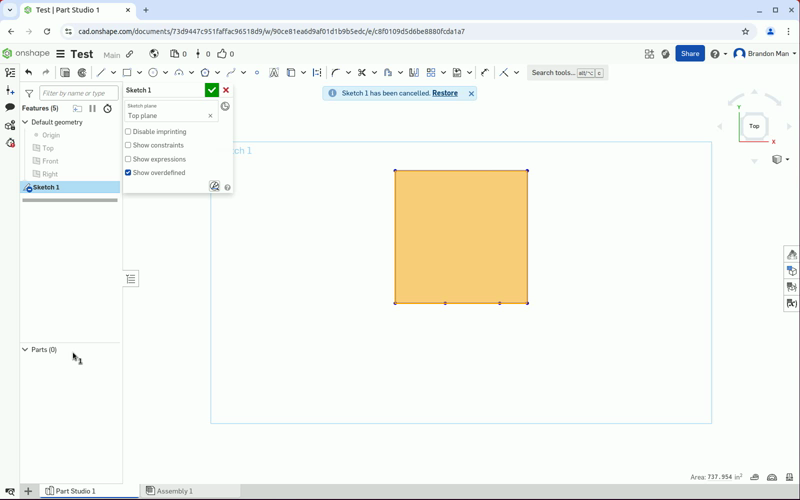
key(shift+e)
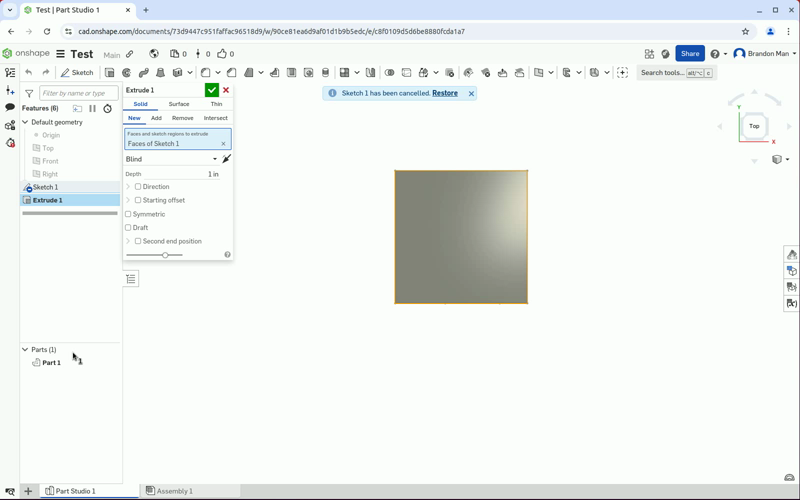
mouse_move(143, 106)
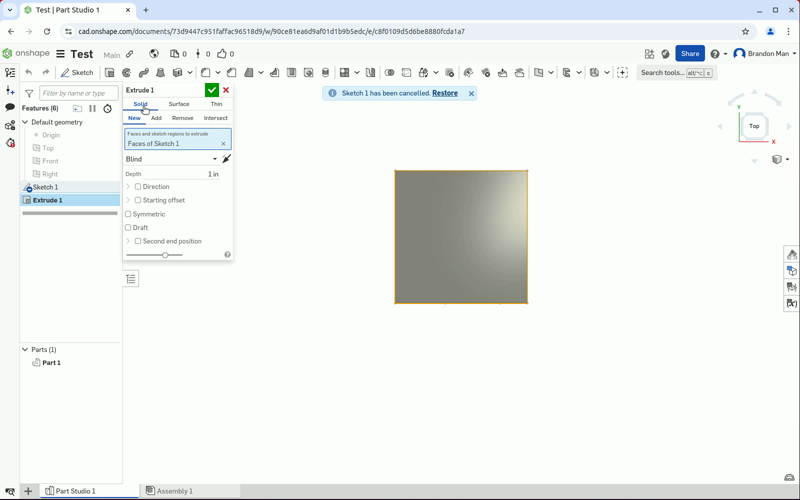
click(143, 106)
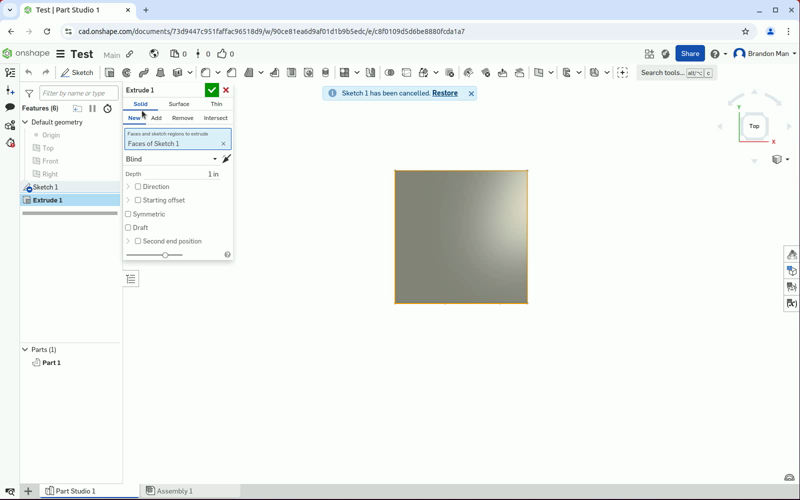
mouse_move(137, 120)
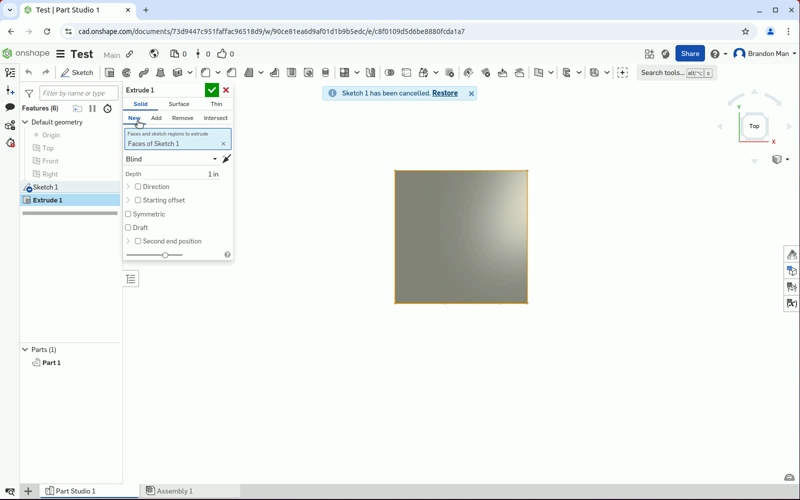
click(137, 120)
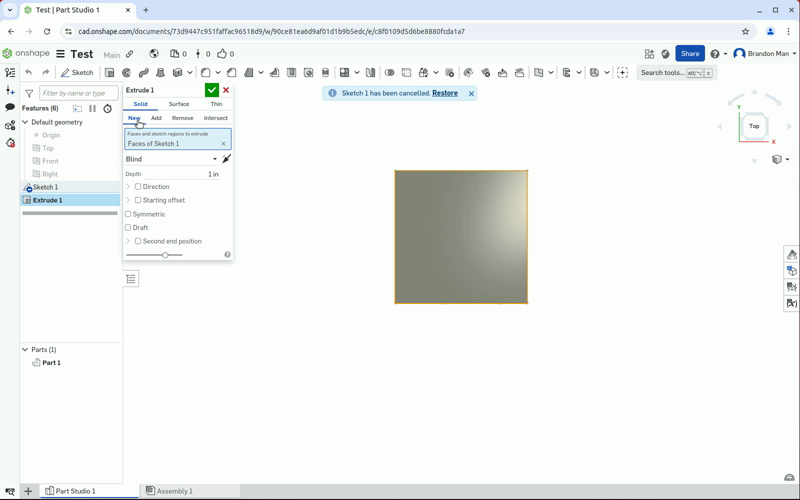
key(tab, 4)
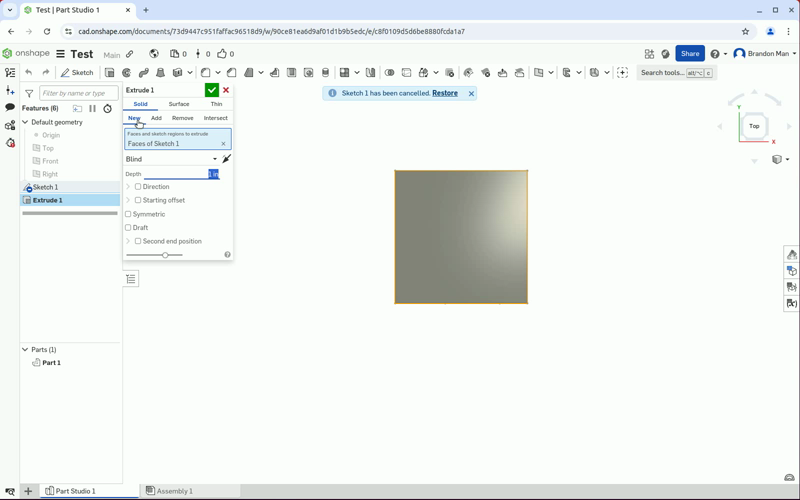
text(7.703)
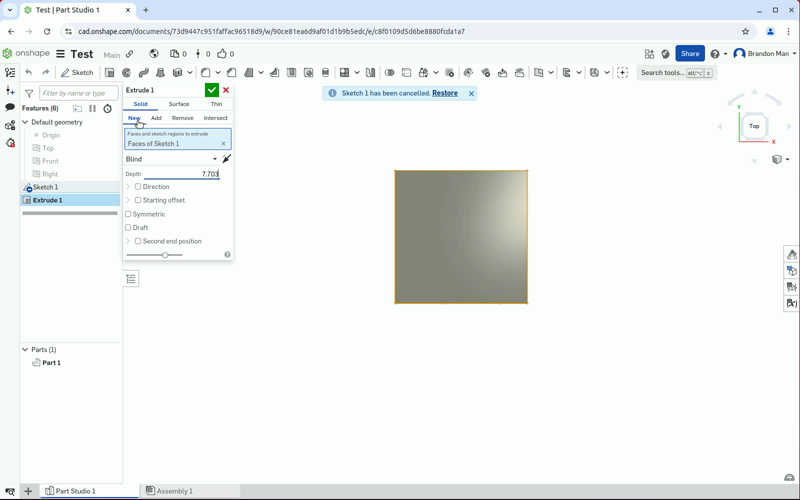
key(enter)
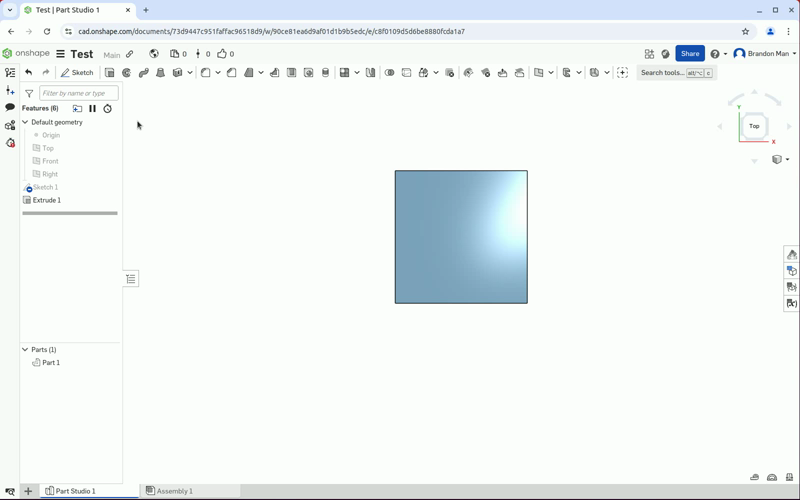
key(shift+h)
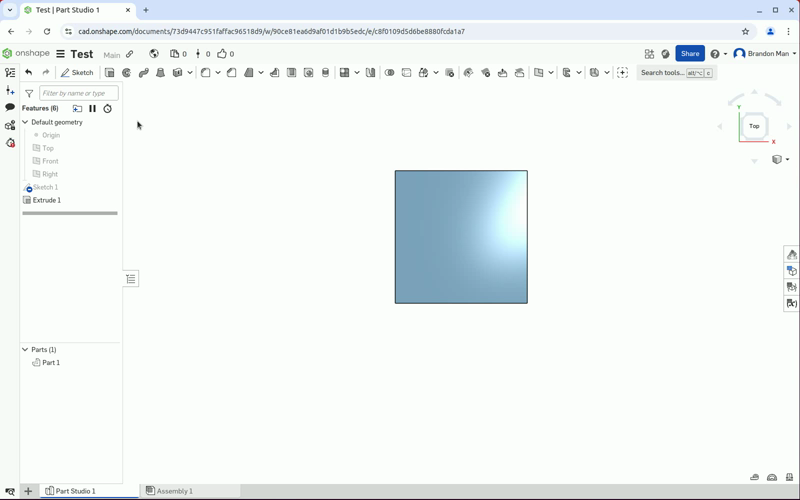
key(shift+h)
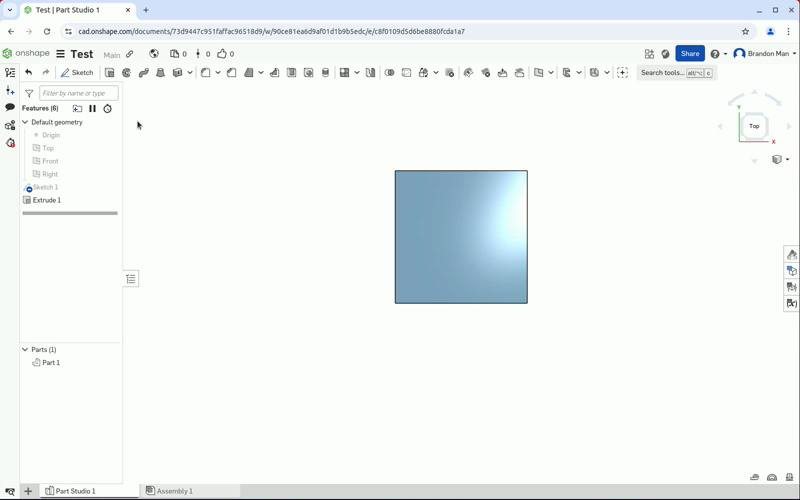
mouse_move(73, 189)
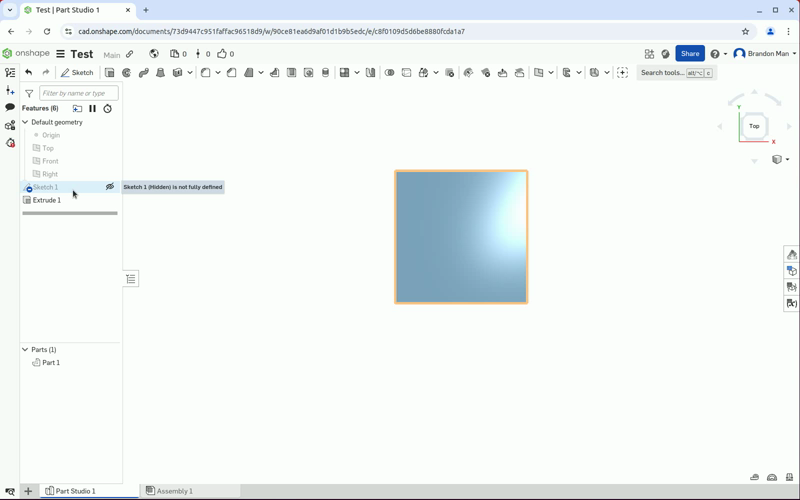
click(73, 189)
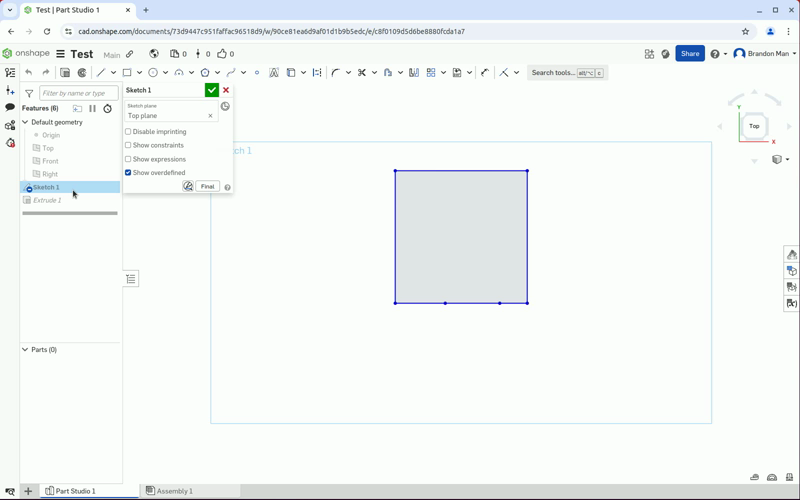
mouse_move(229, 92)
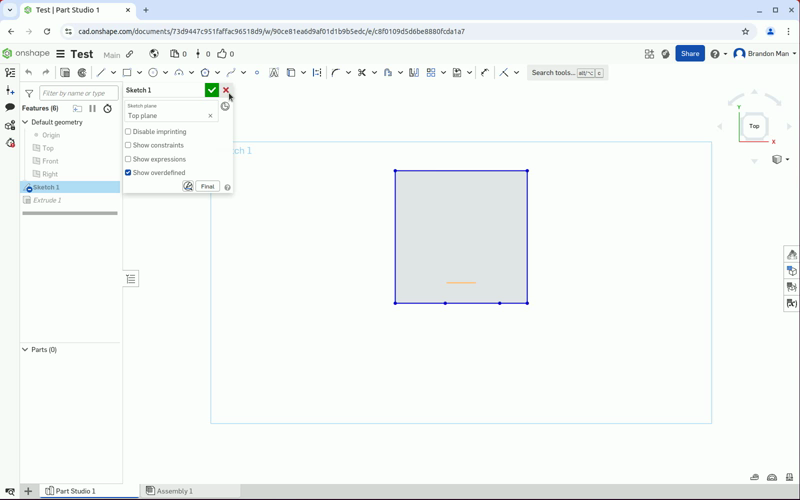
click(229, 92)
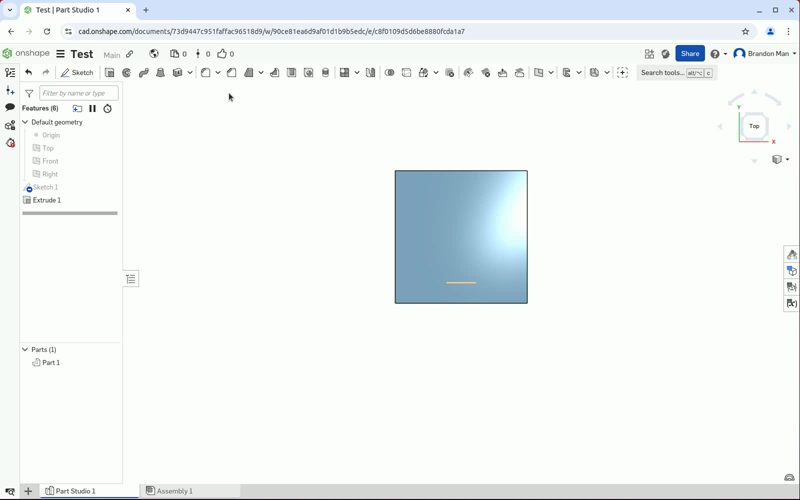
mouse_move(541, 75)
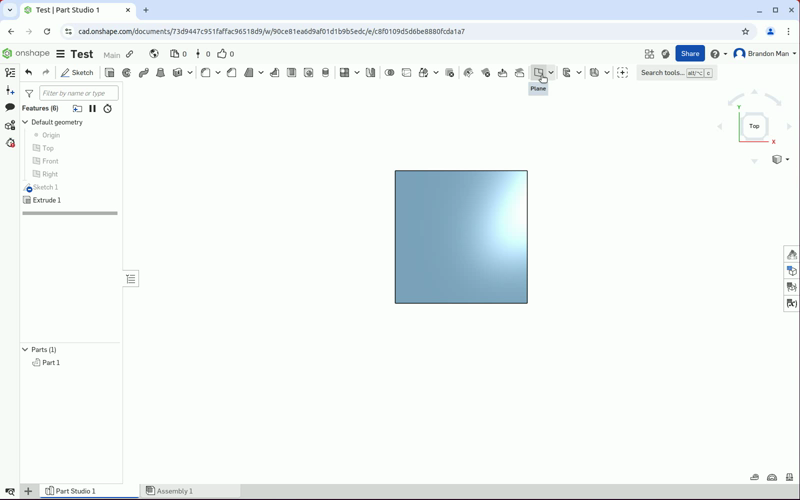
click(541, 75)
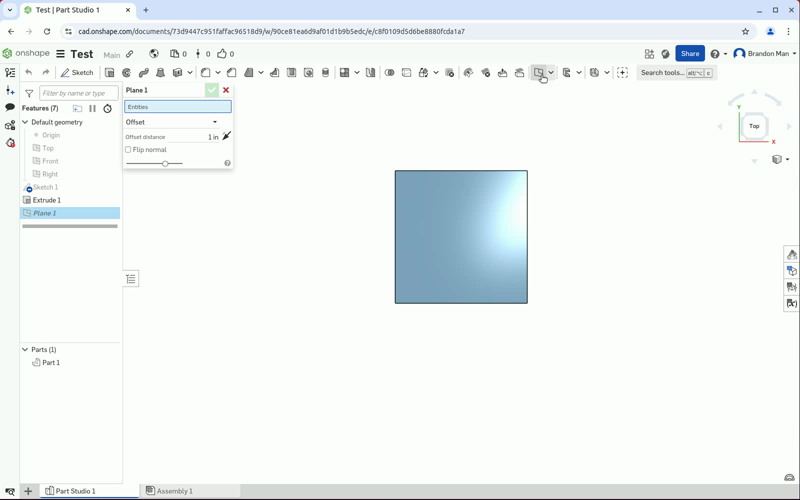
mouse_move(73, 150)
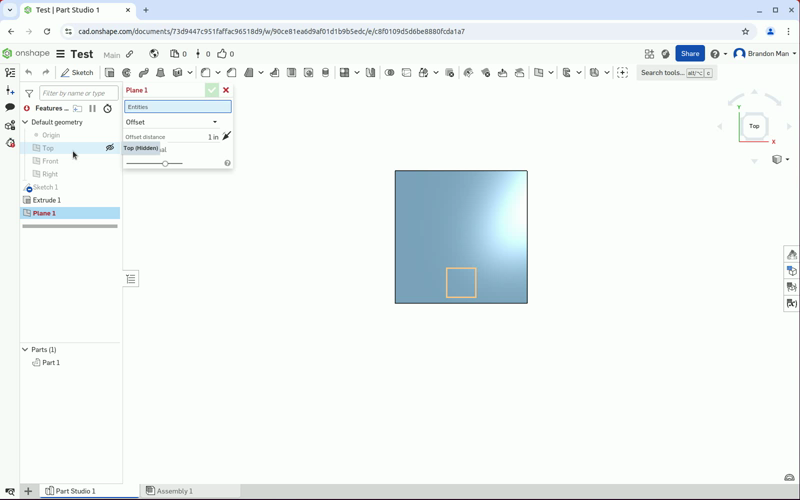
click(73, 150)
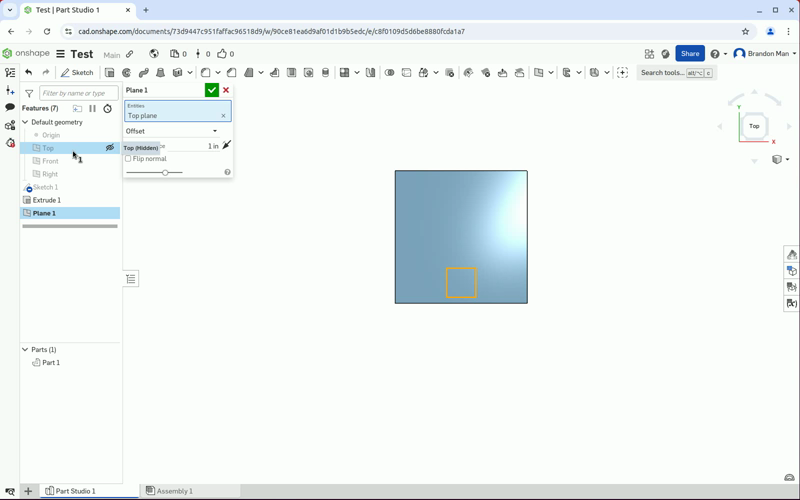
key(tab, 2)
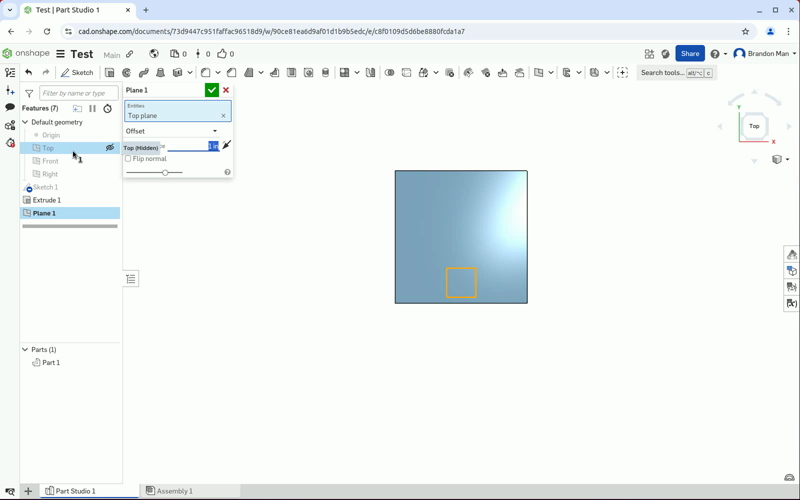
text(7.703)
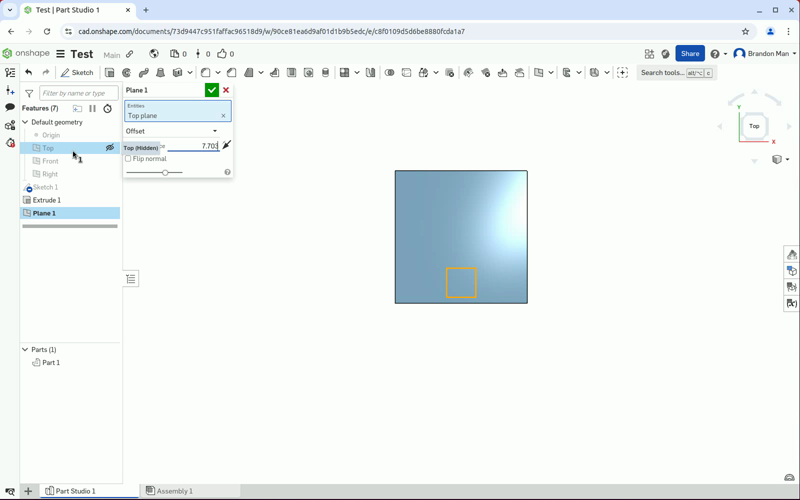
key(enter, 2)
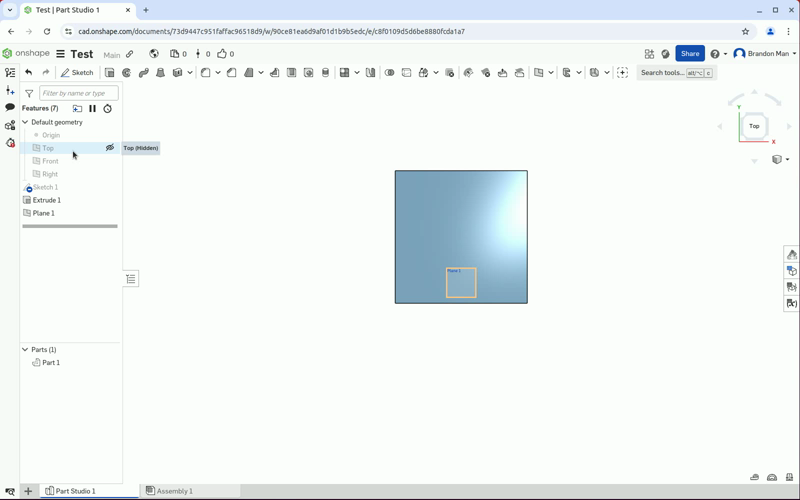
key(shift+s)
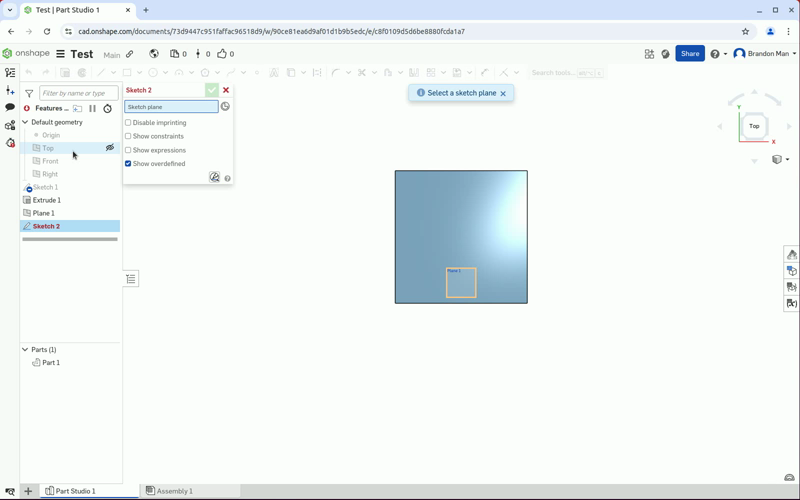
mouse_move(73, 215)
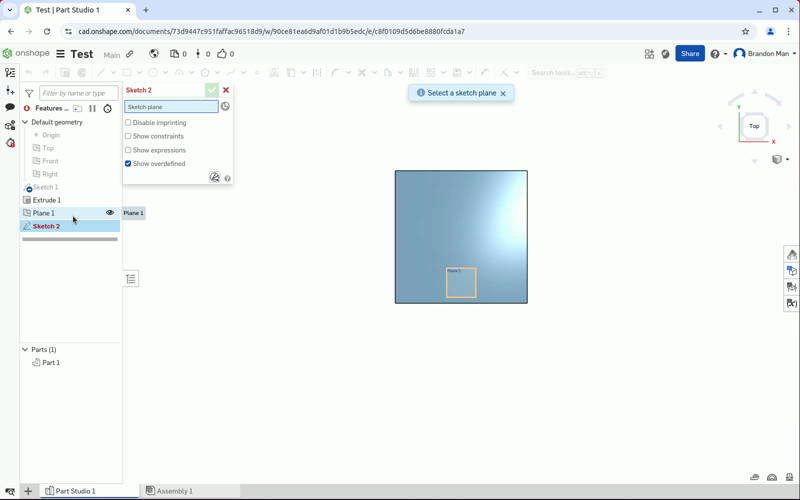
click(73, 215)
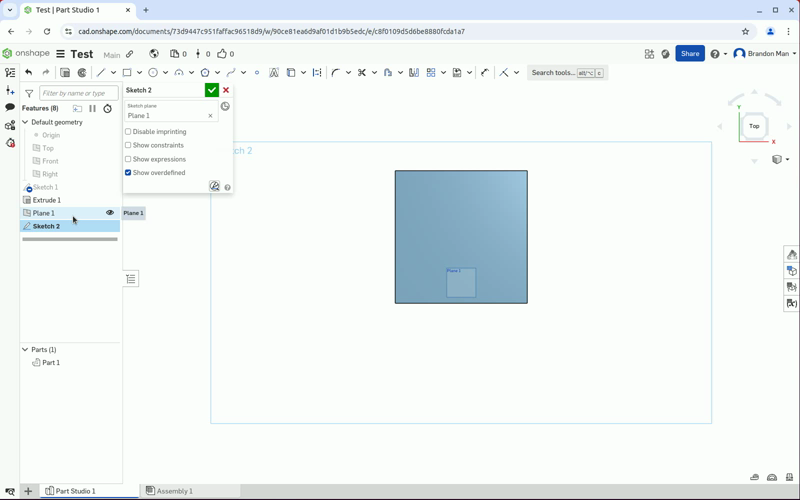
mouse_move(73, 352)
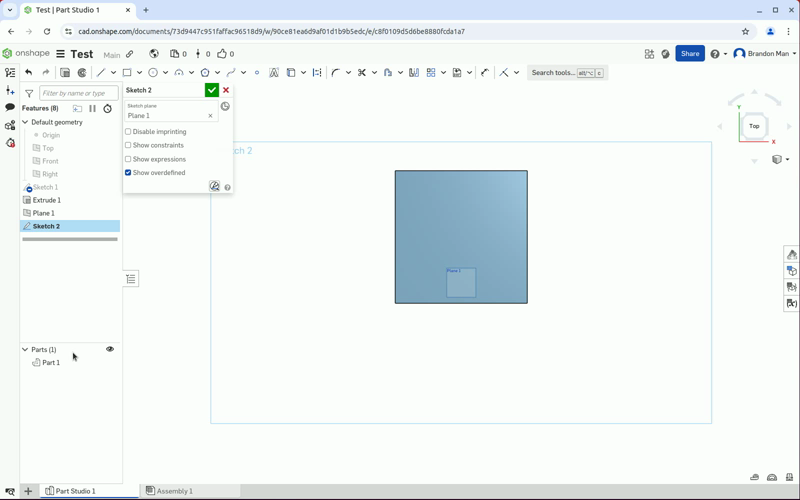
key(y)
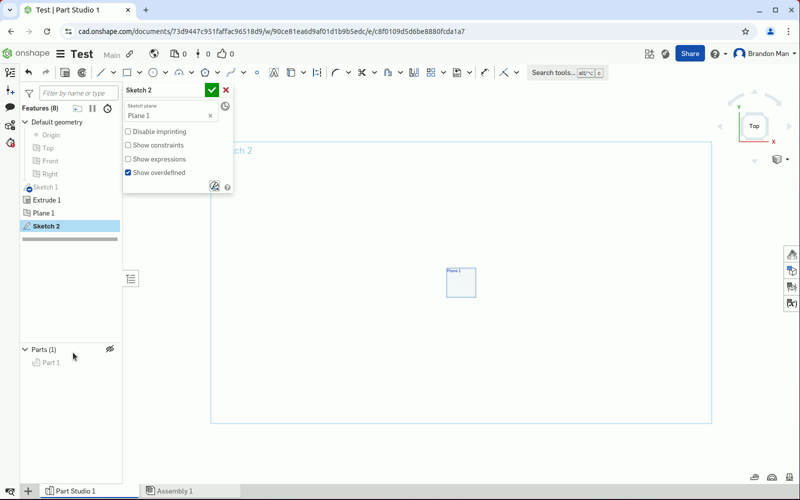
key(c)
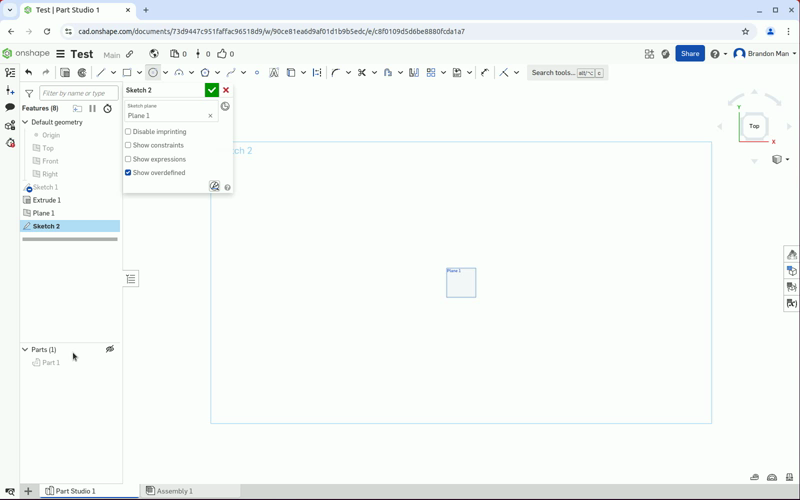
key_down(shift)
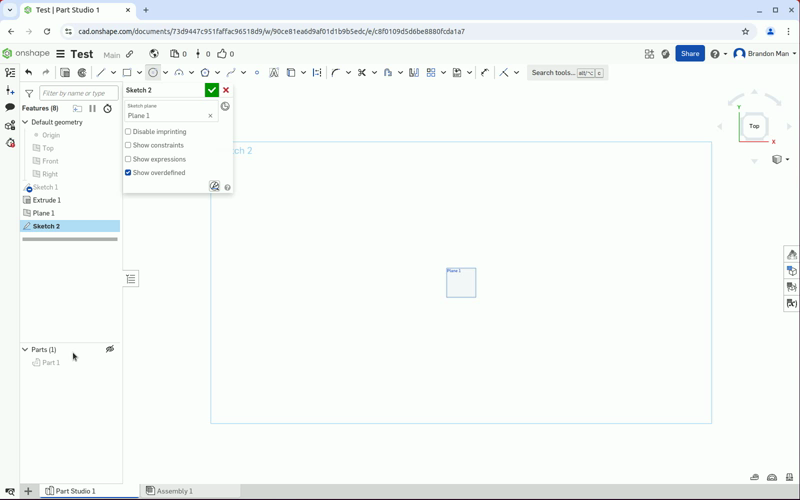
mouse_move(461, 236)
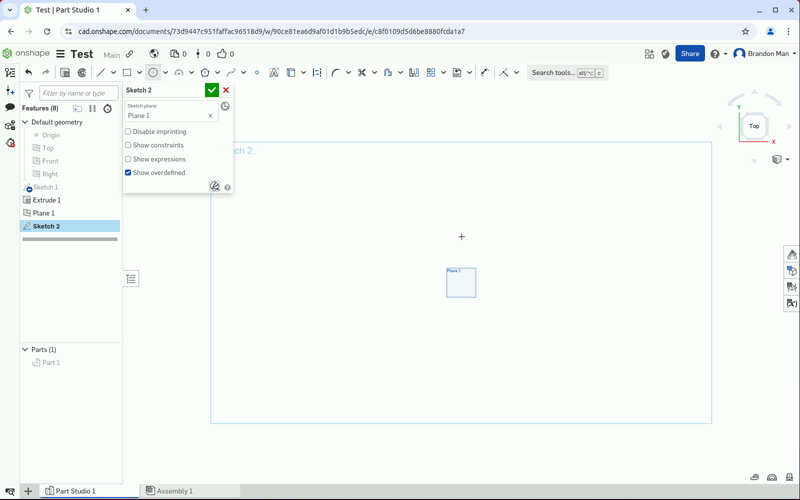
click(461, 236)
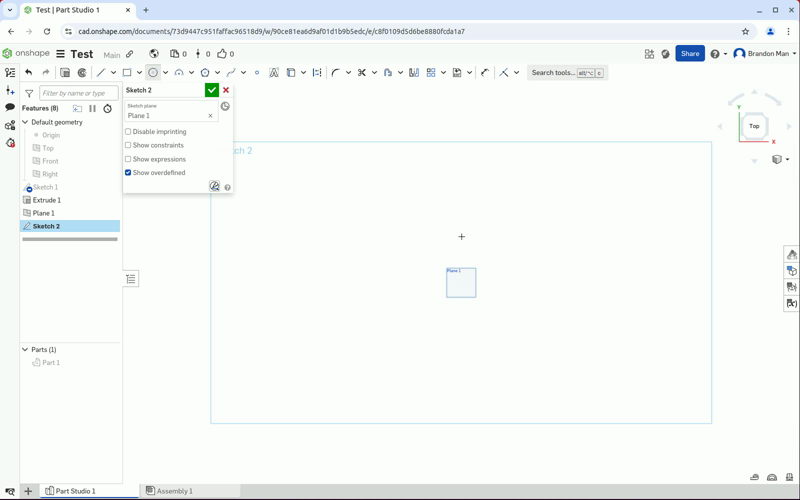
key_up(shift)
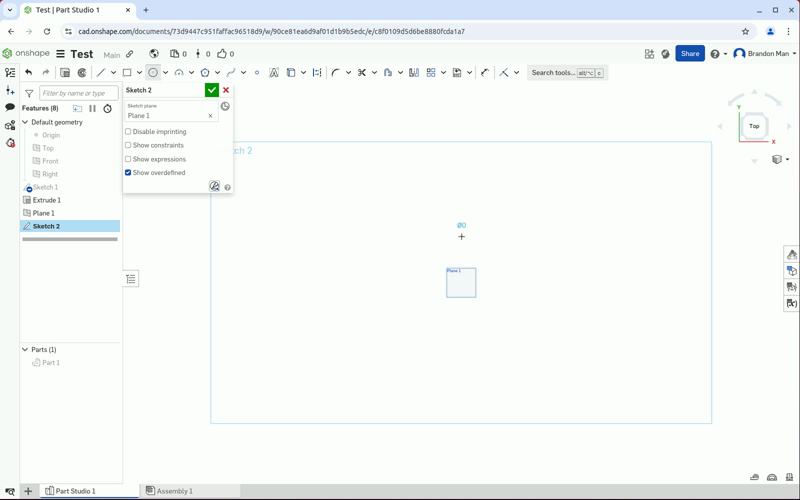
mouse_move(486, 236)
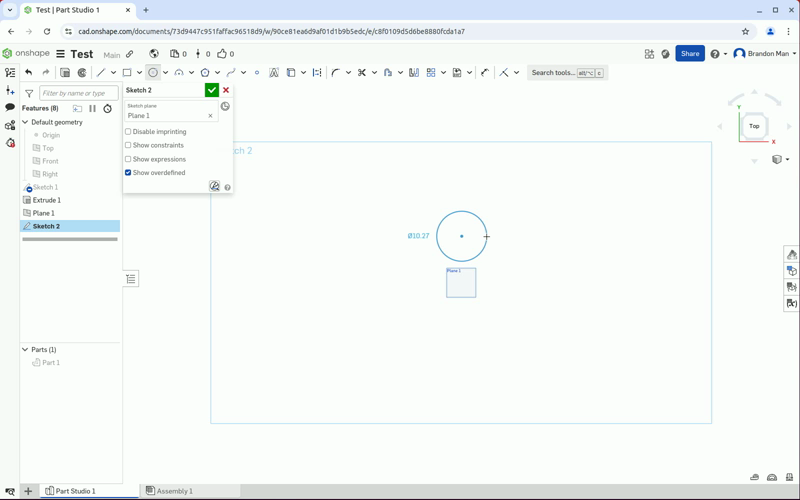
click(486, 236)
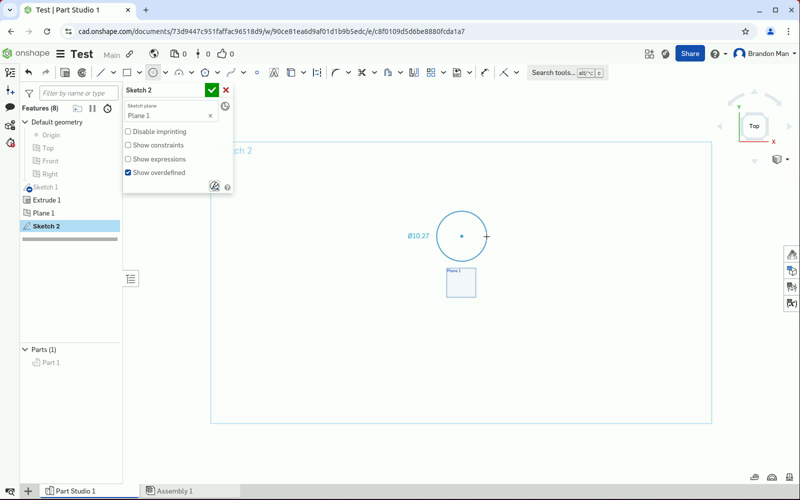
key(esc)
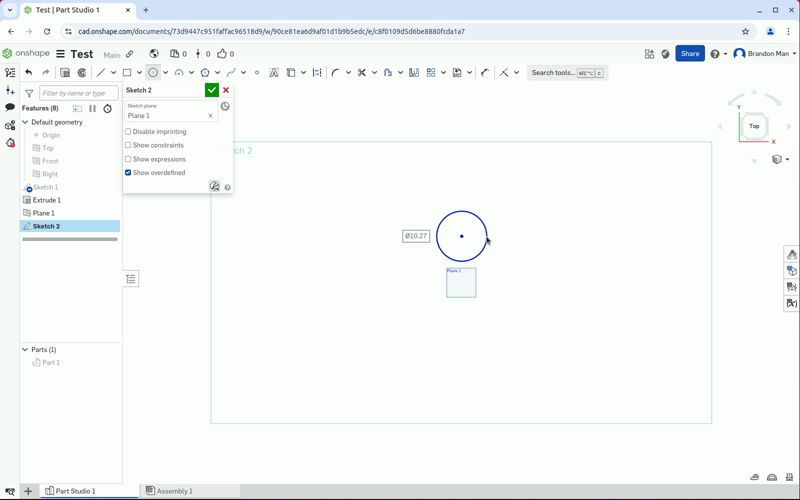
mouse_move(466, 220)
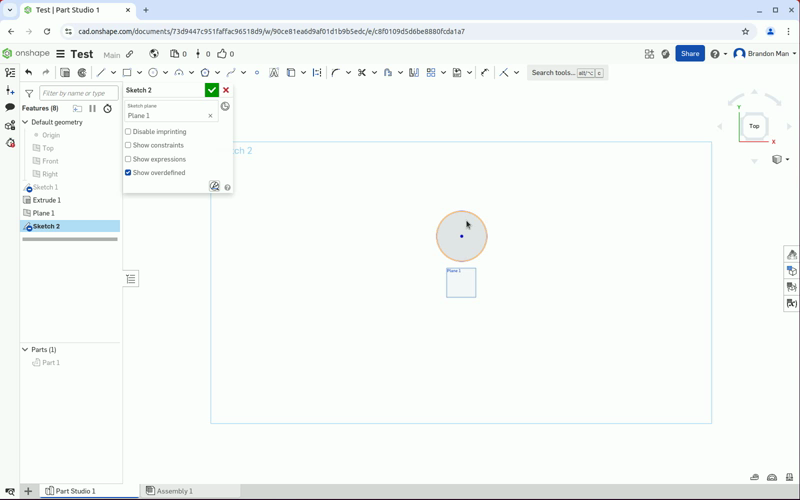
click(466, 220)
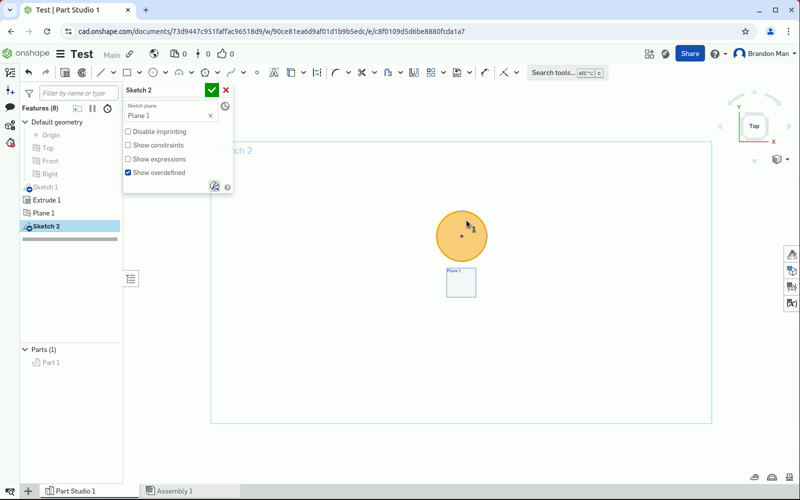
mouse_move(73, 352)
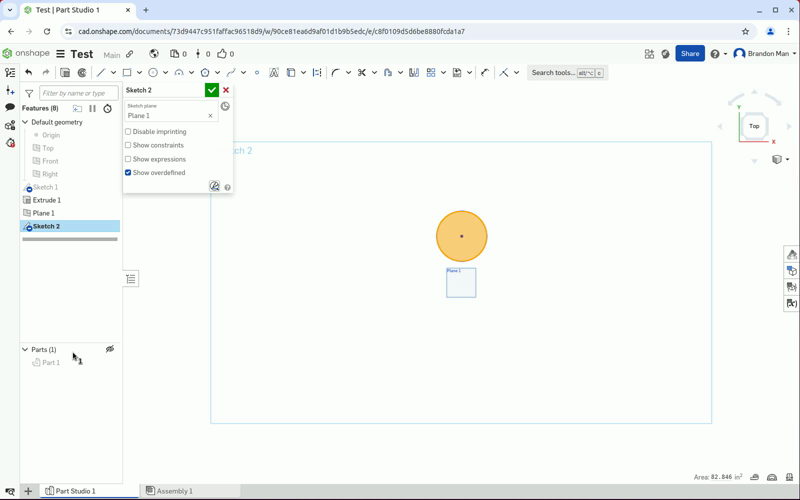
key(shift+y)
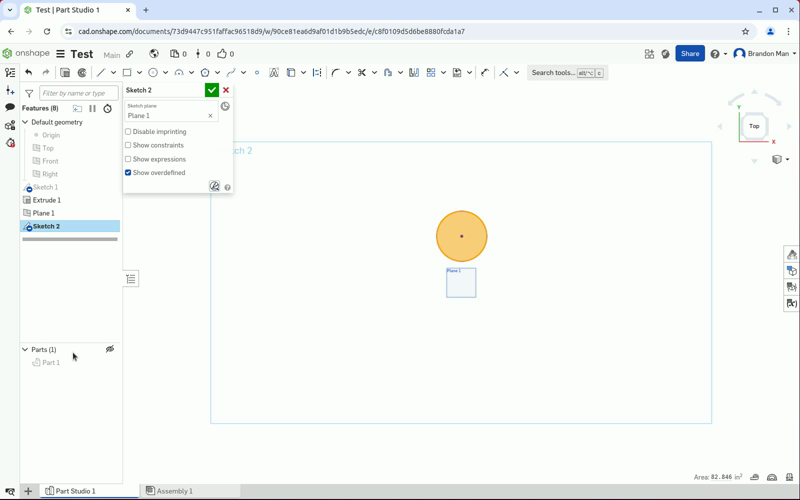
key(shift+e)
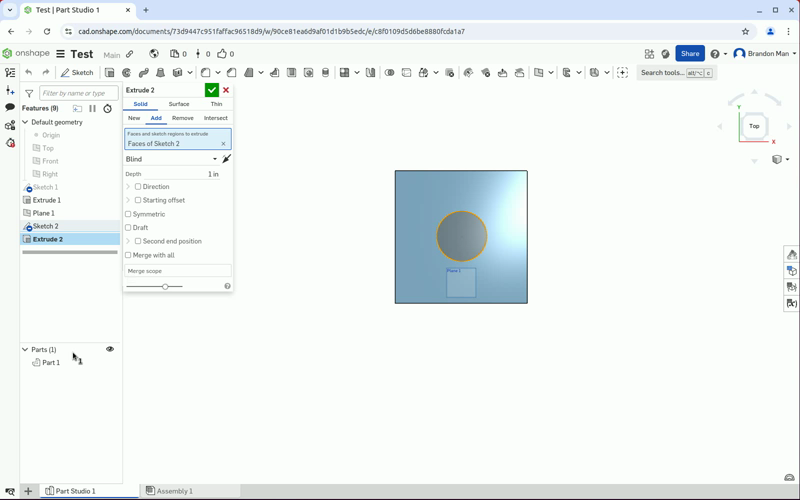
mouse_move(143, 106)
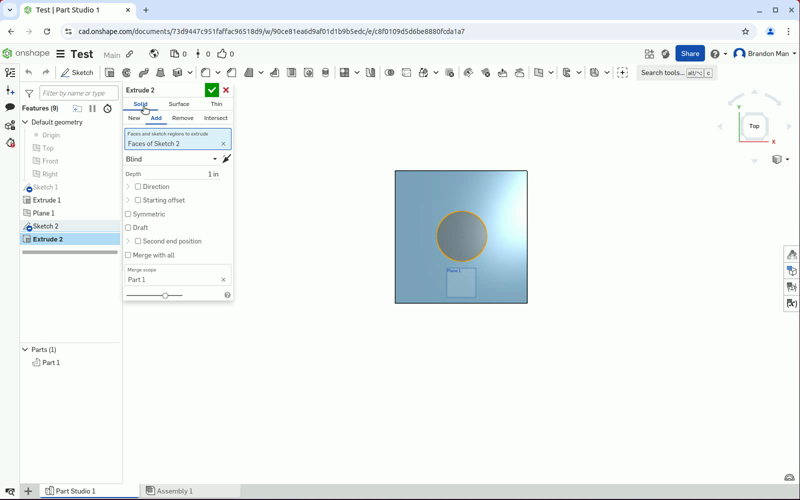
click(143, 106)
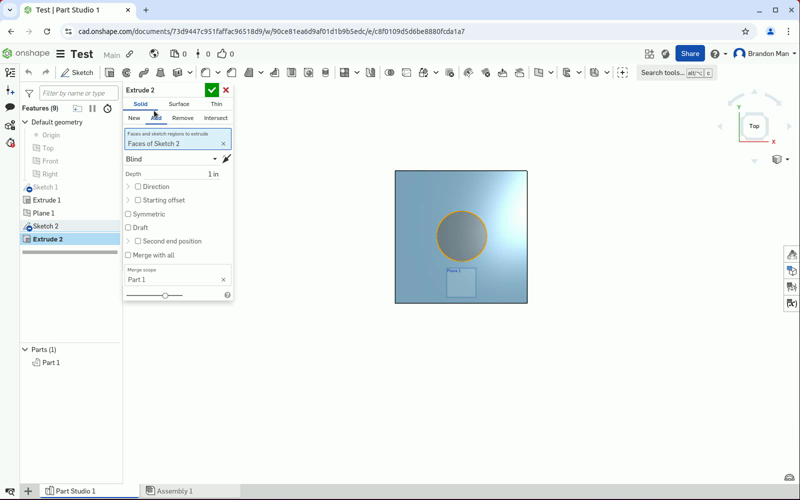
mouse_move(186, 120)
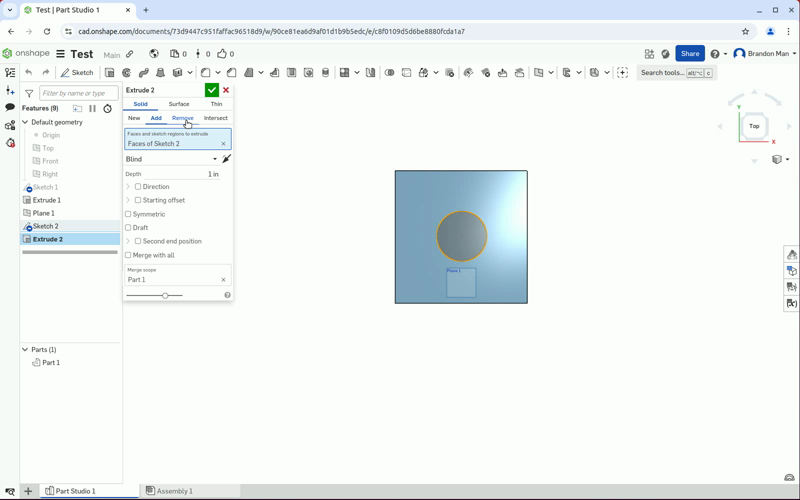
click(186, 120)
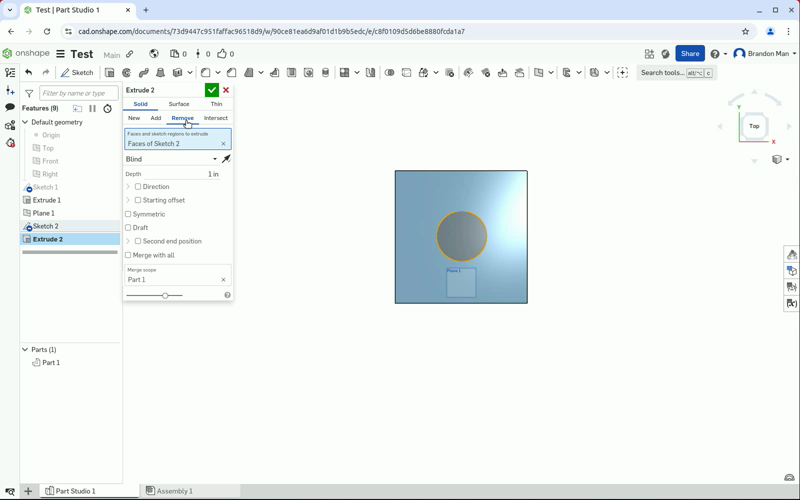
key(tab, 4)
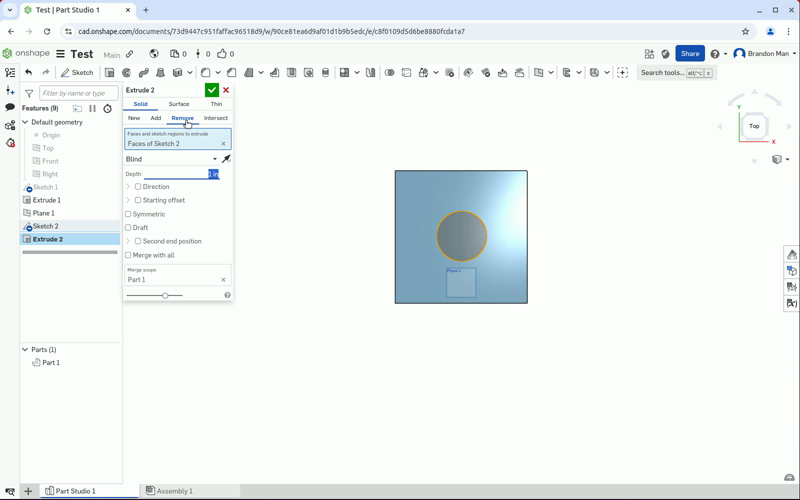
text(7.703)
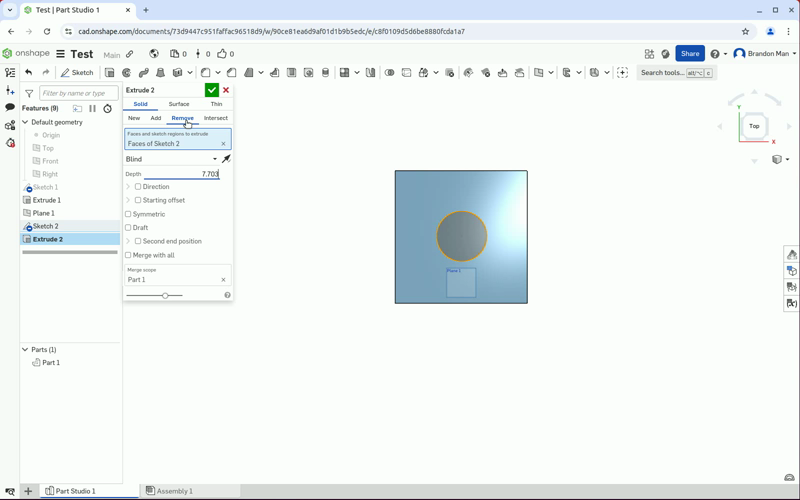
key(tab, 6)
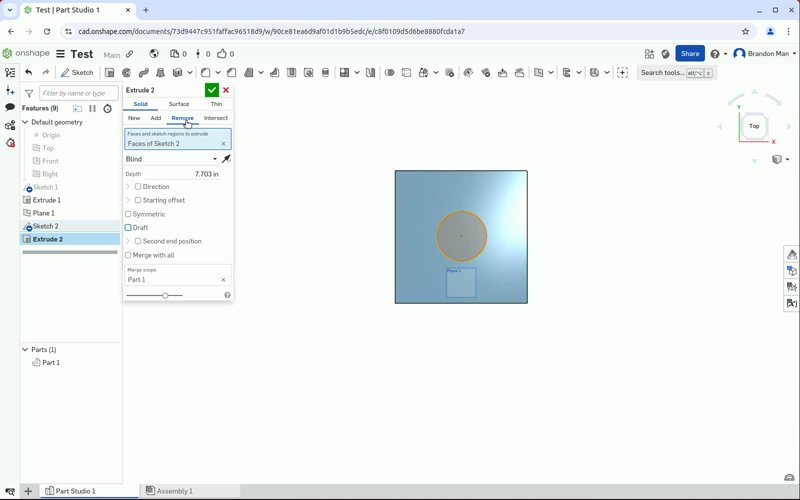
key(space)
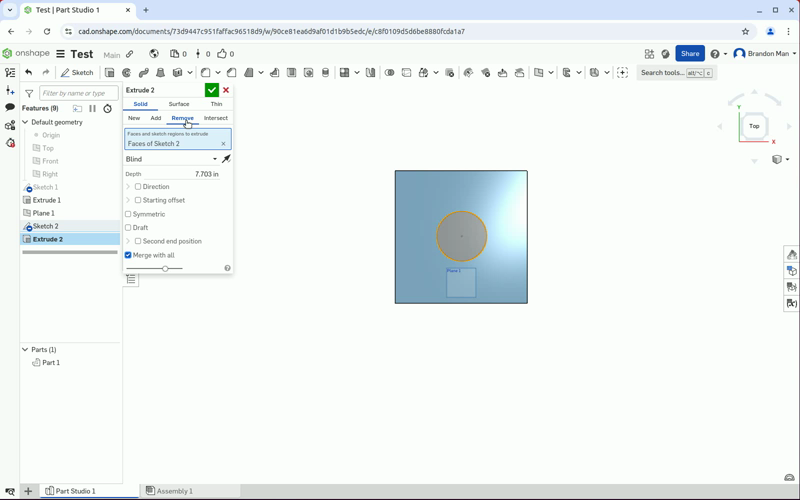
key(enter)
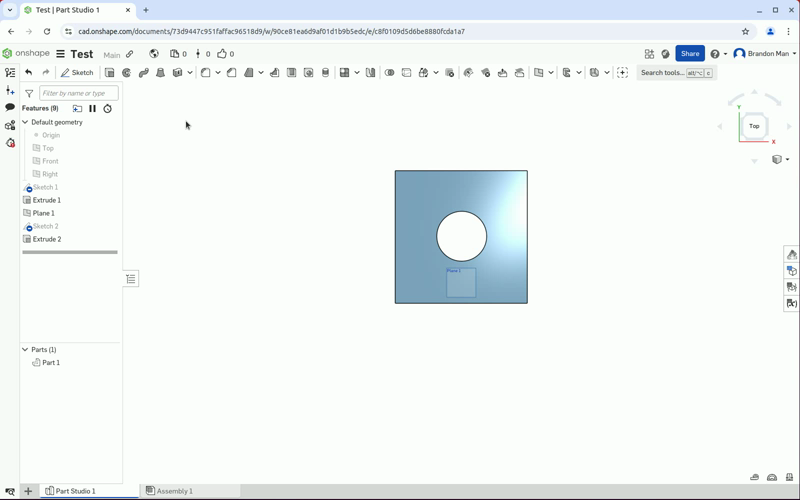
key(shift+h)
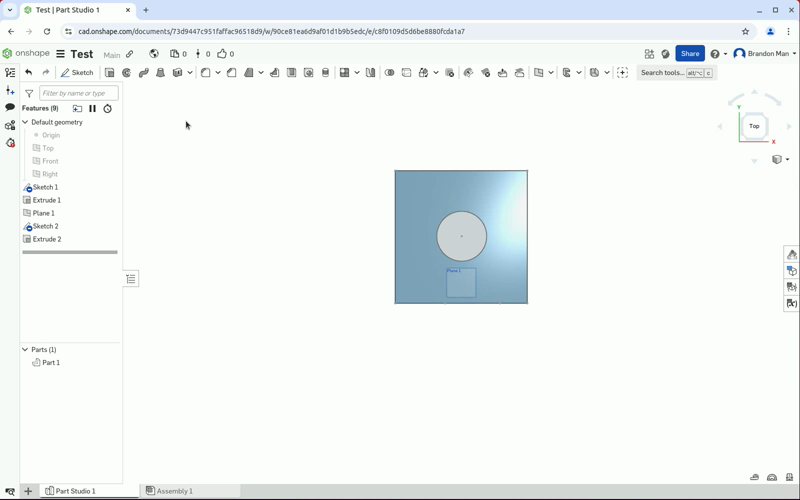
key(shift+h)
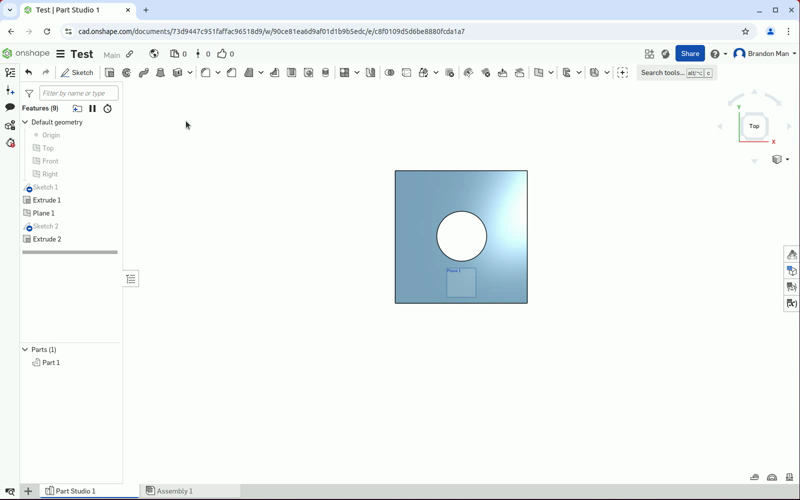
mouse_move(73, 189)
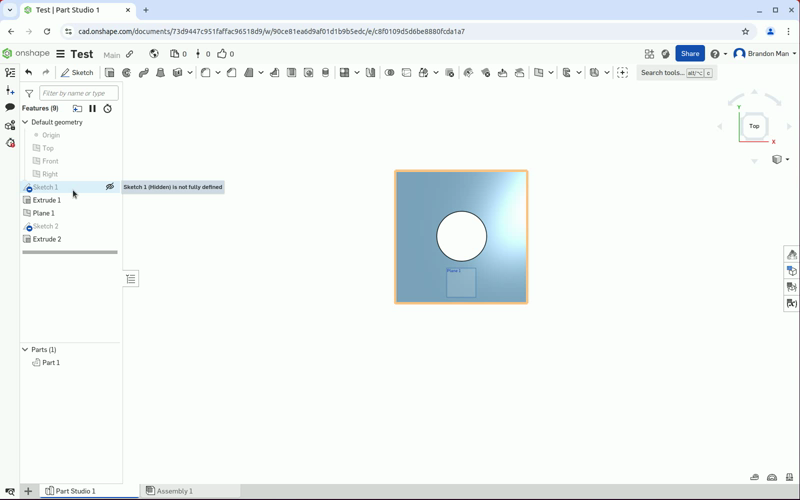
click(73, 189)
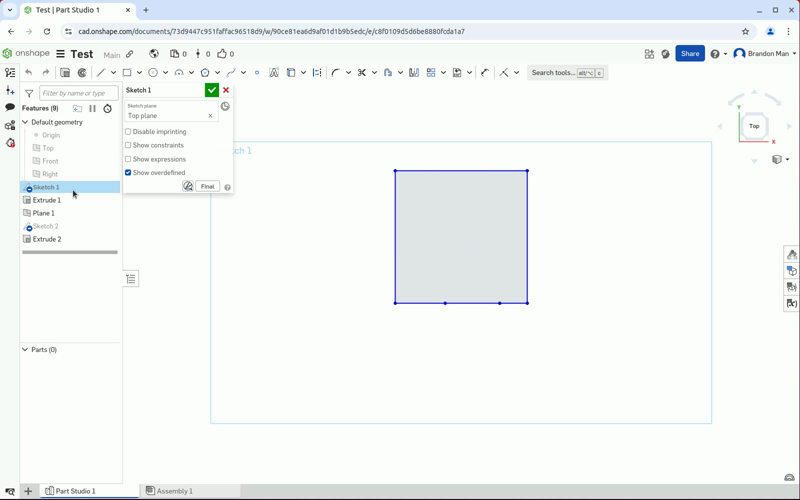
mouse_move(229, 92)
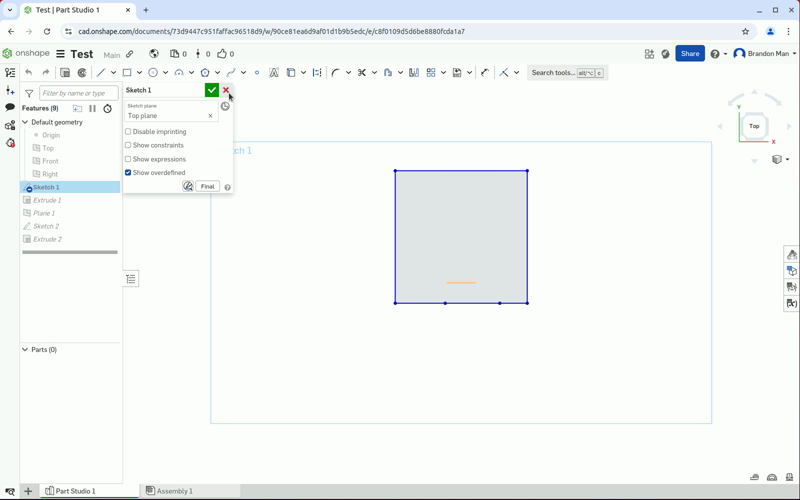
click(229, 92)
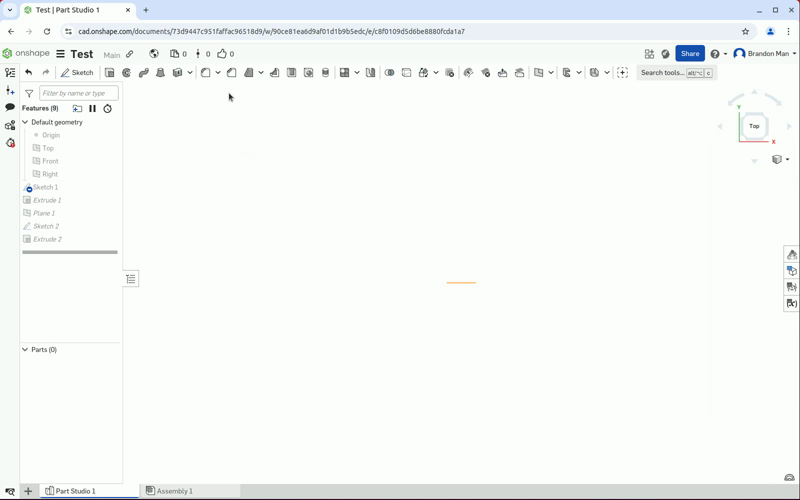
key(shift+s)
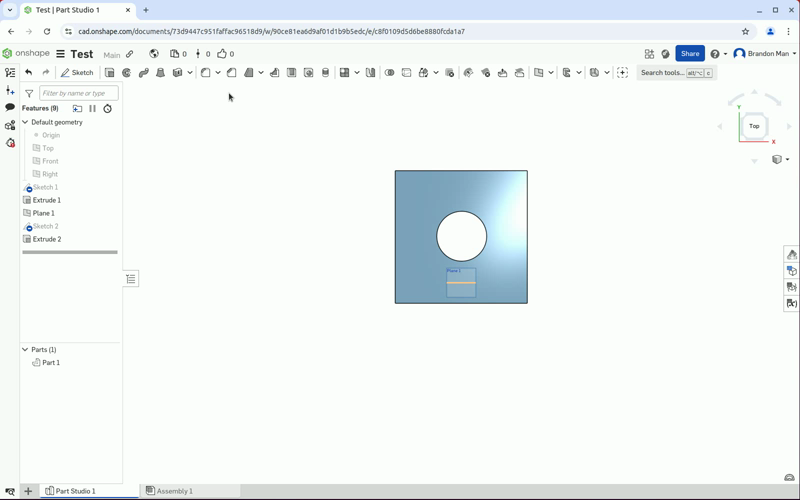
mouse_move(73, 215)
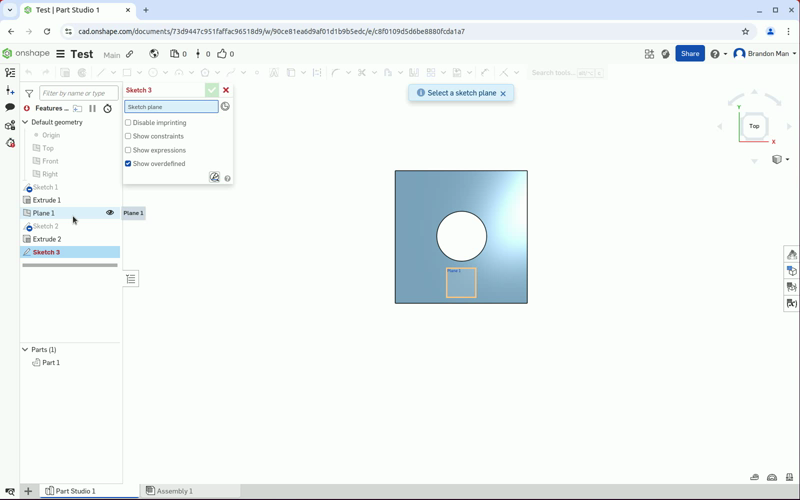
click(73, 215)
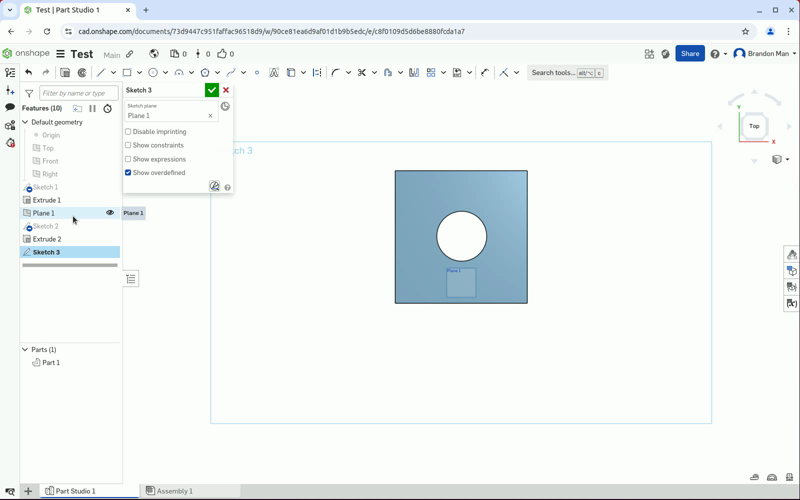
mouse_move(73, 352)
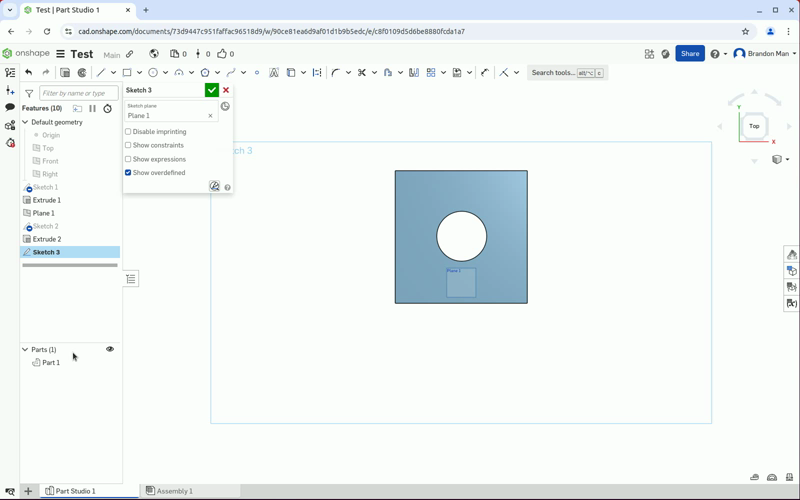
key(y)
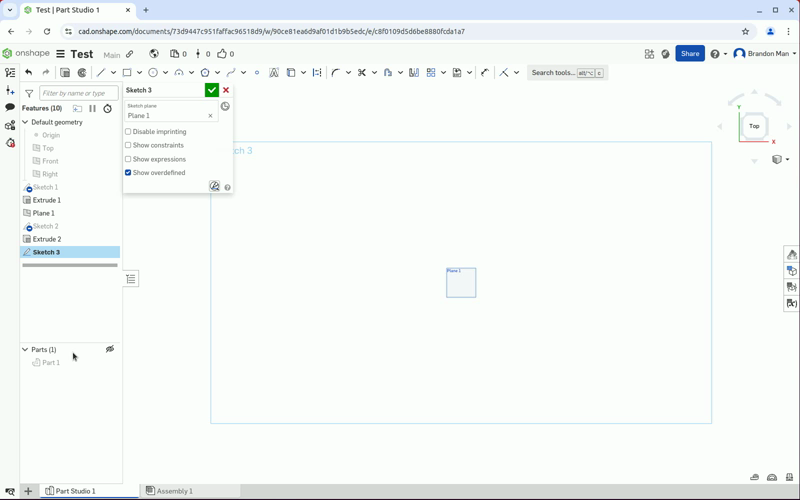
key(l)
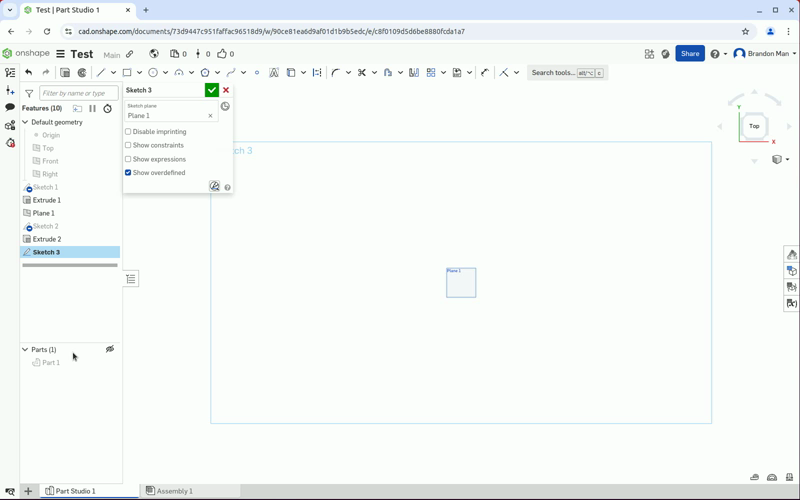
key_down(shift)
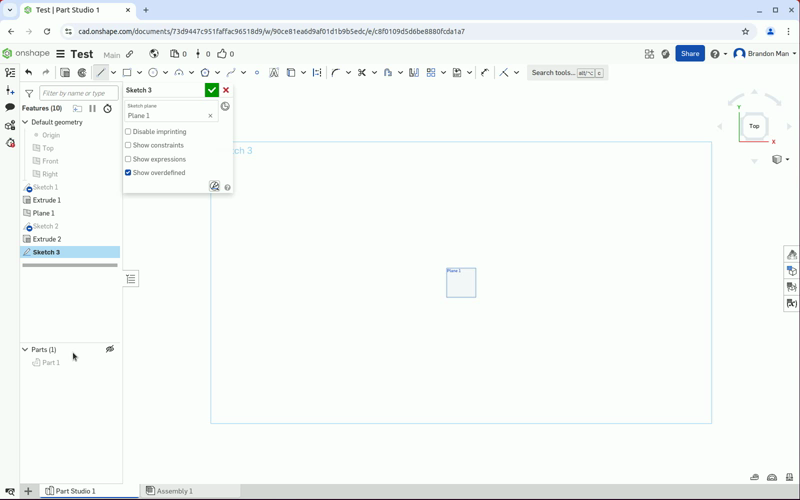
mouse_move(404, 200)
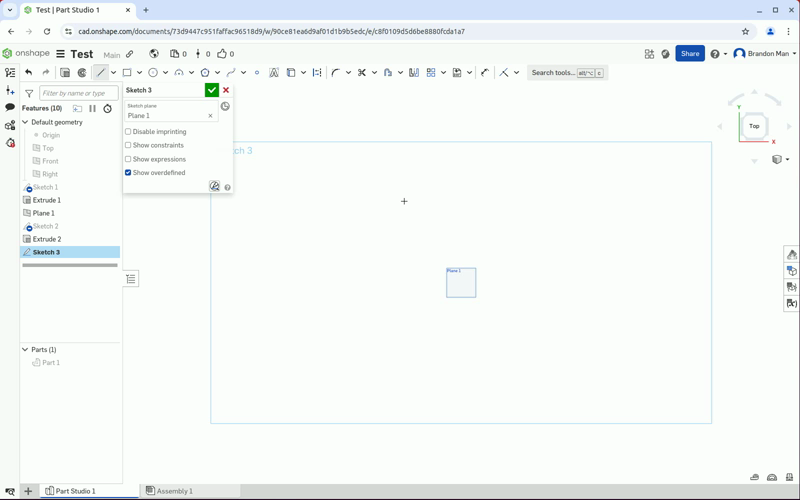
click(404, 200)
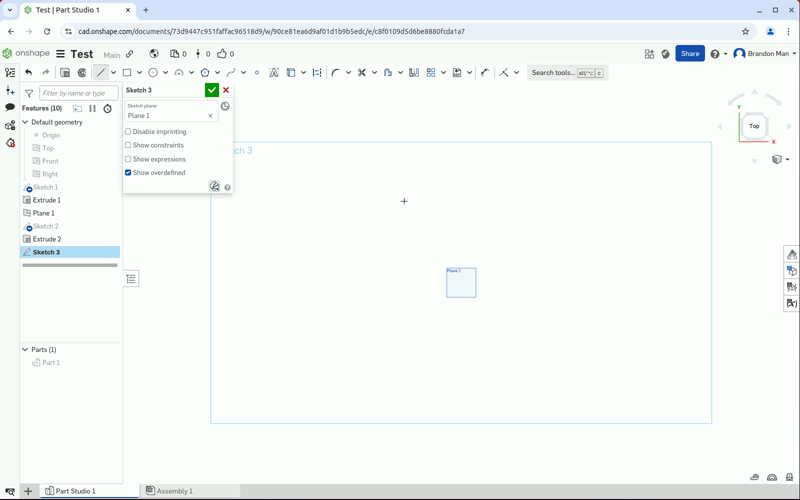
key_up(shift)
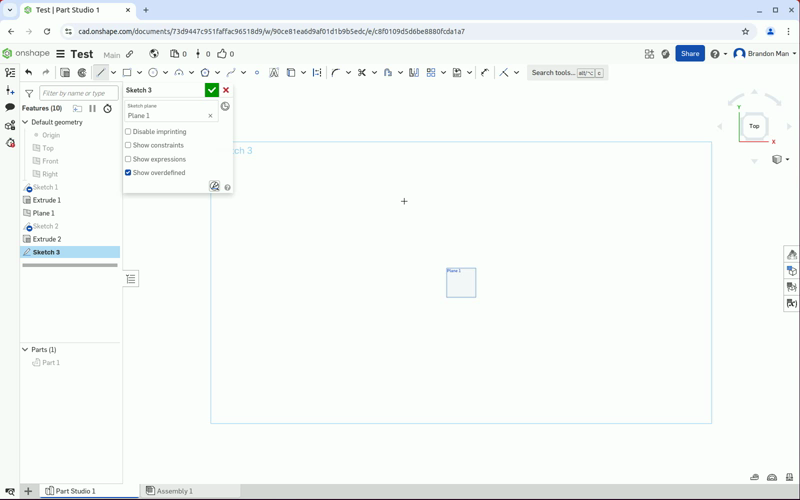
key_down(shift)
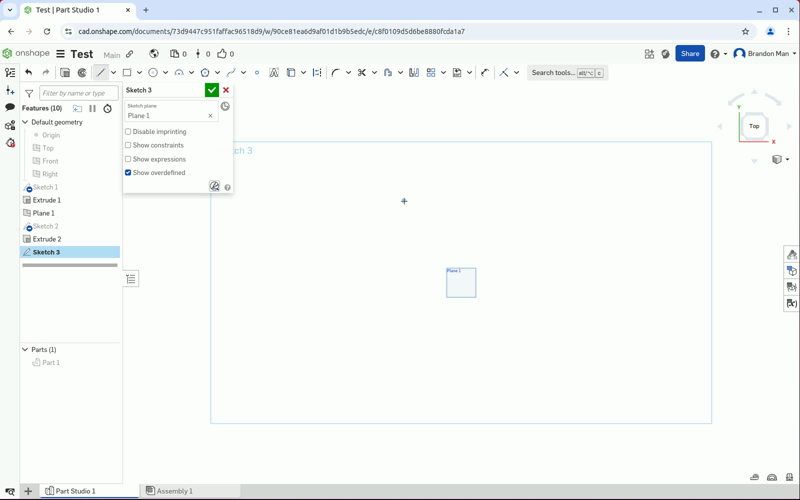
mouse_move(434, 200)
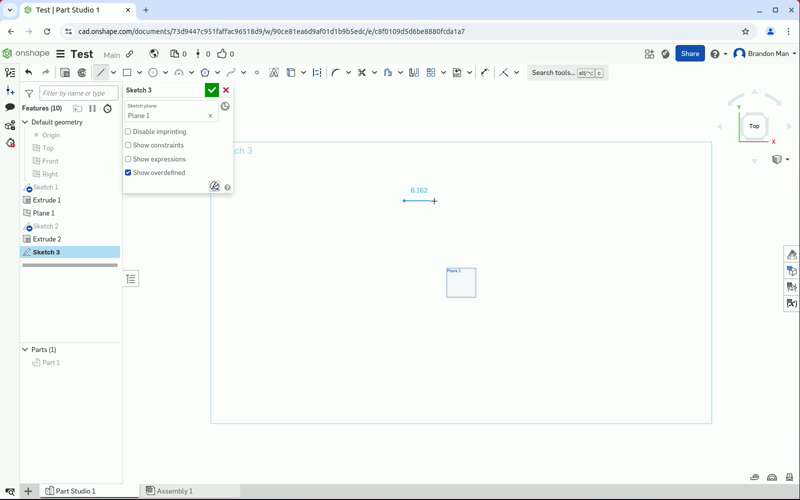
mouse_move(425, 200)
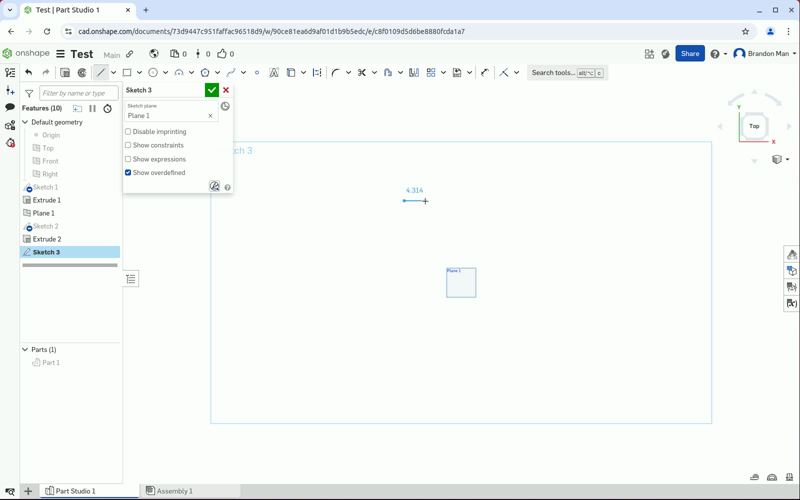
click(425, 200)
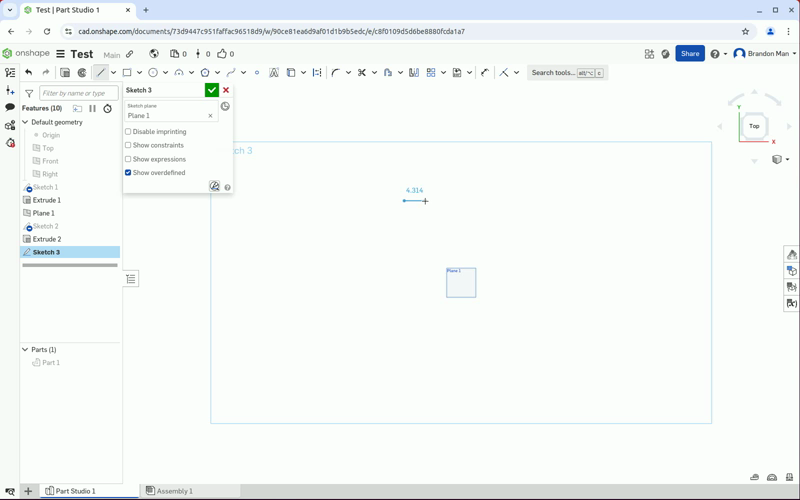
key_up(shift)
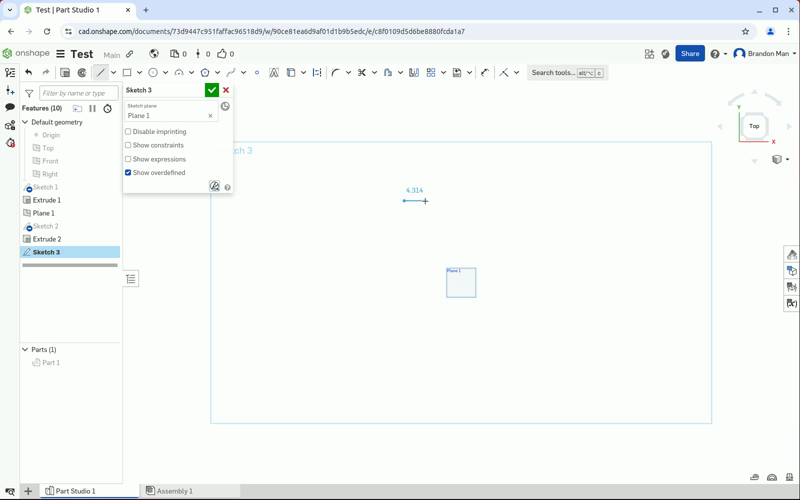
key_down(shift)
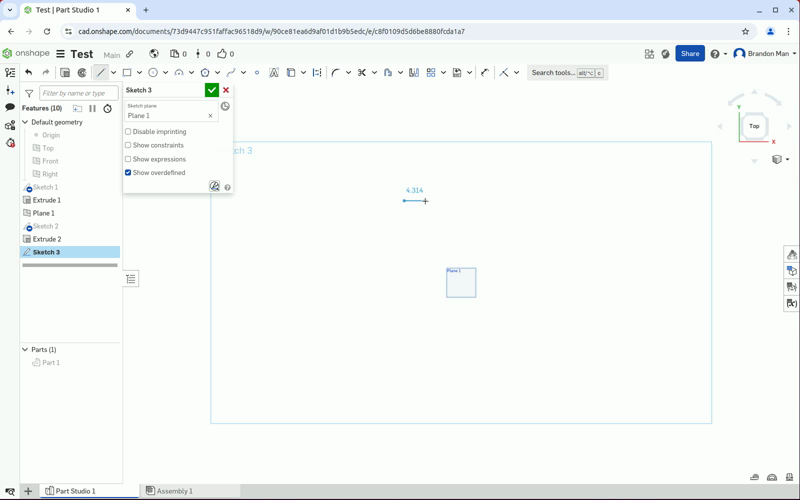
mouse_move(455, 200)
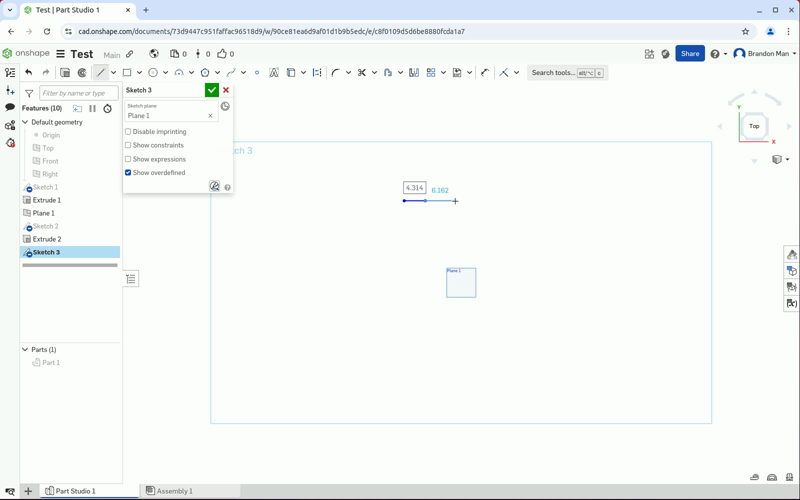
mouse_move(425, 180)
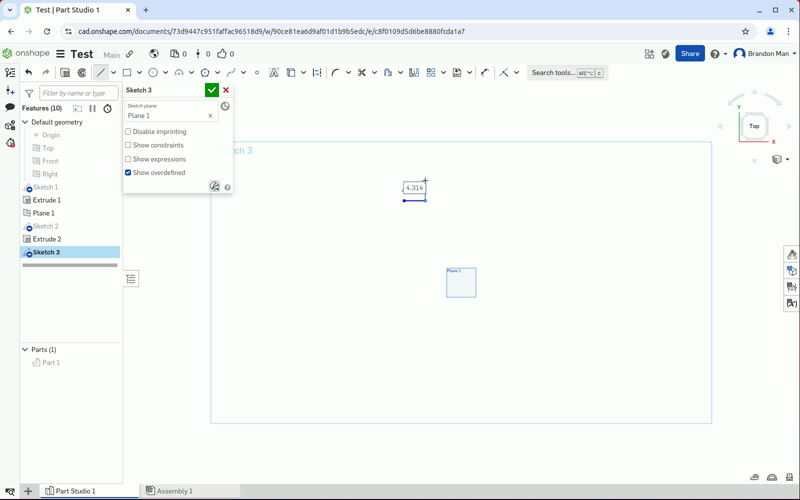
click(425, 180)
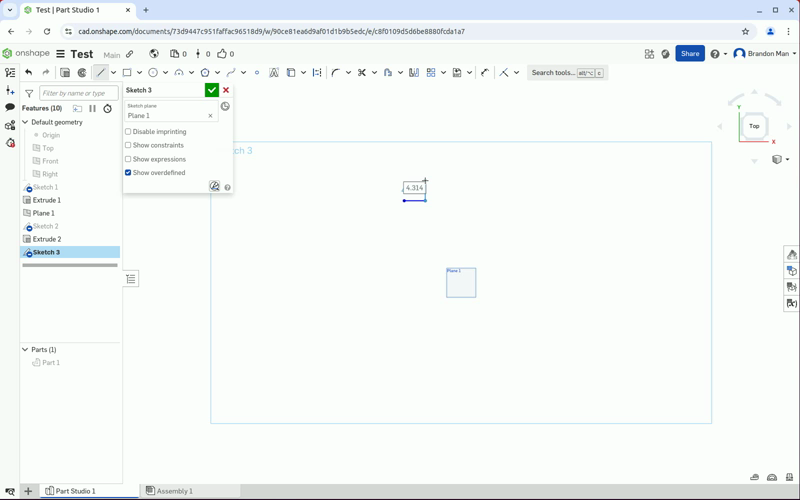
key_up(shift)
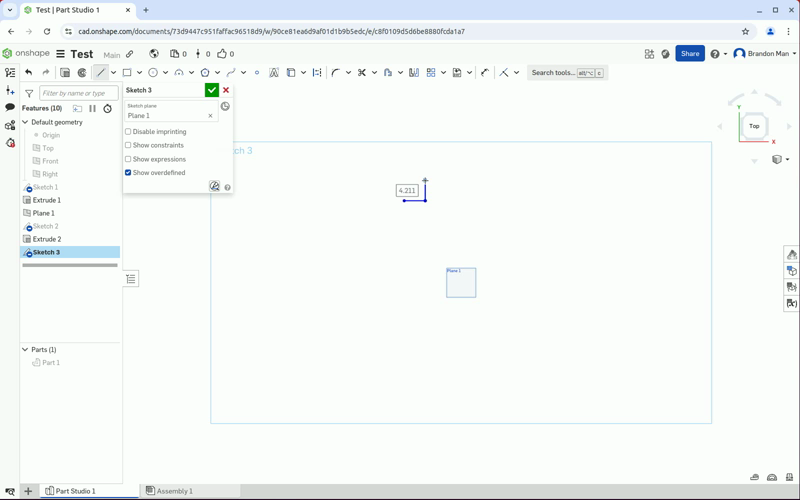
key_down(shift)
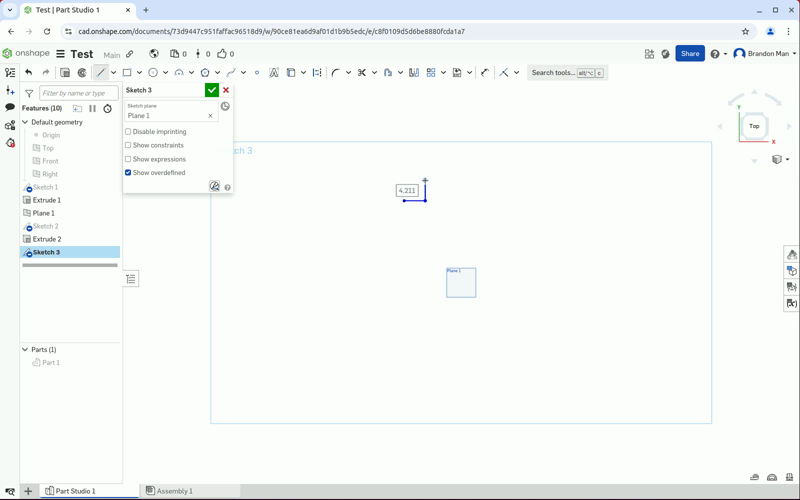
mouse_move(455, 180)
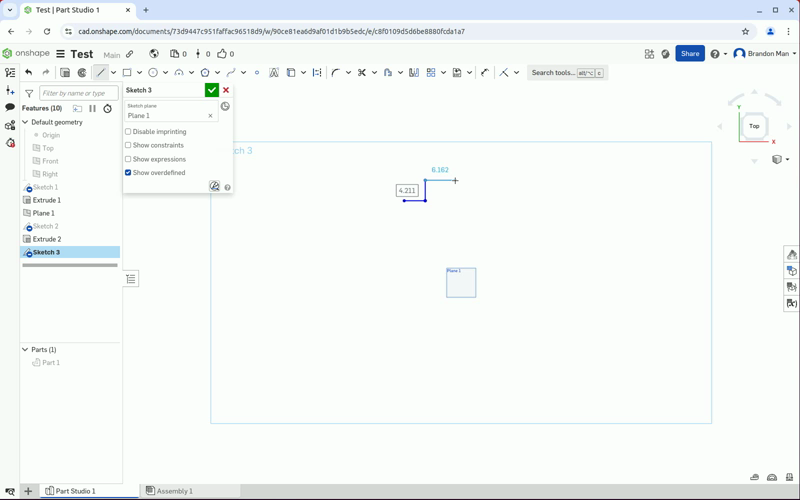
mouse_move(404, 180)
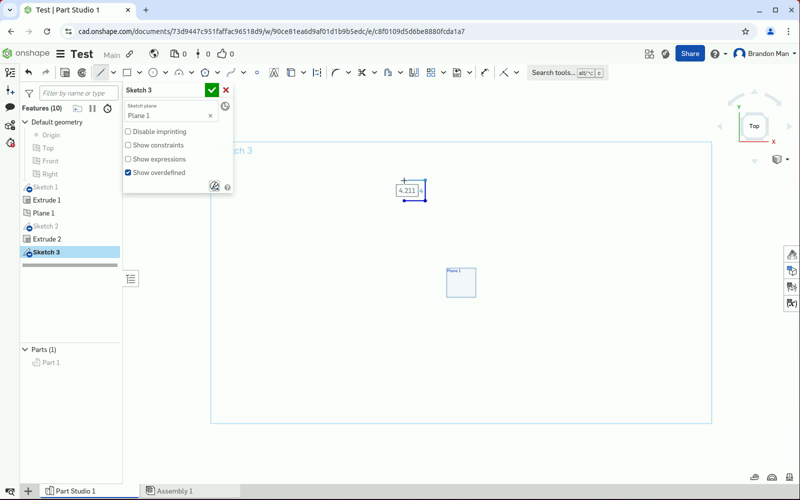
click(404, 180)
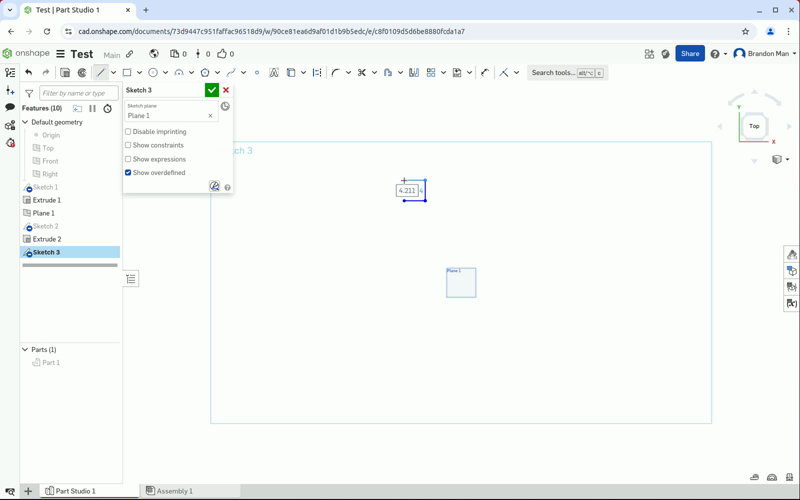
key_up(shift)
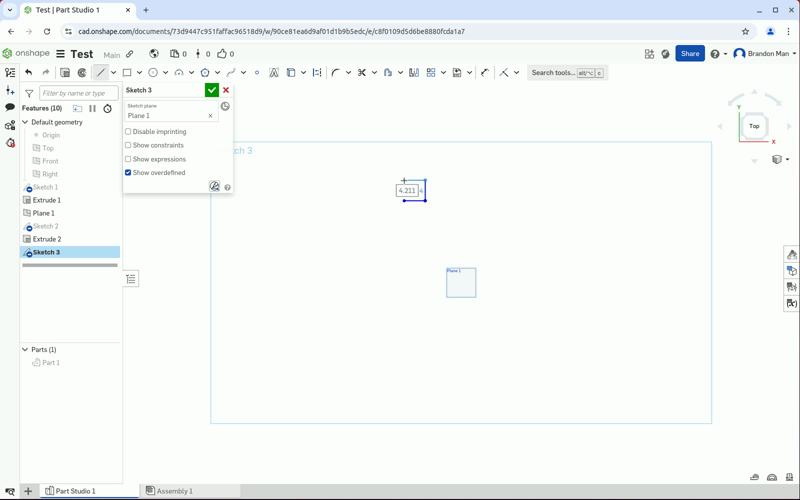
mouse_move(434, 180)
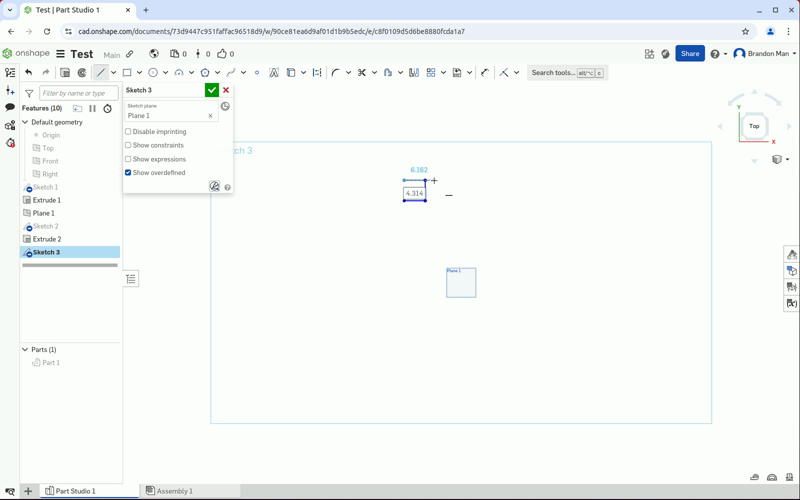
key_down(shift)
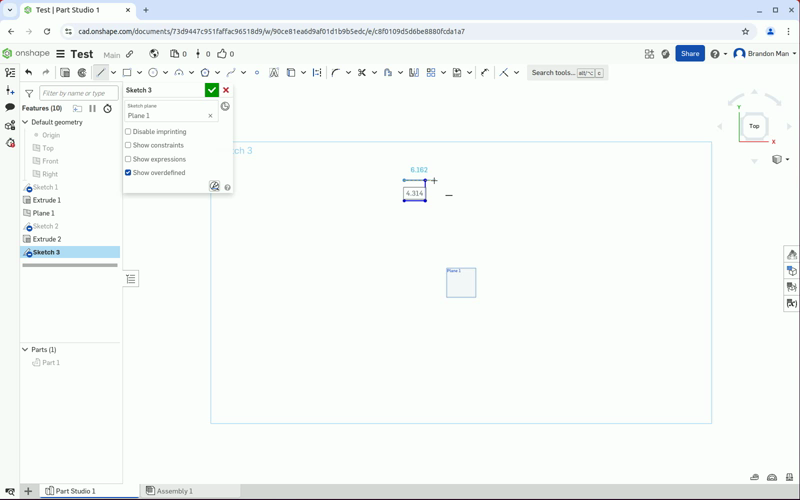
mouse_move(404, 200)
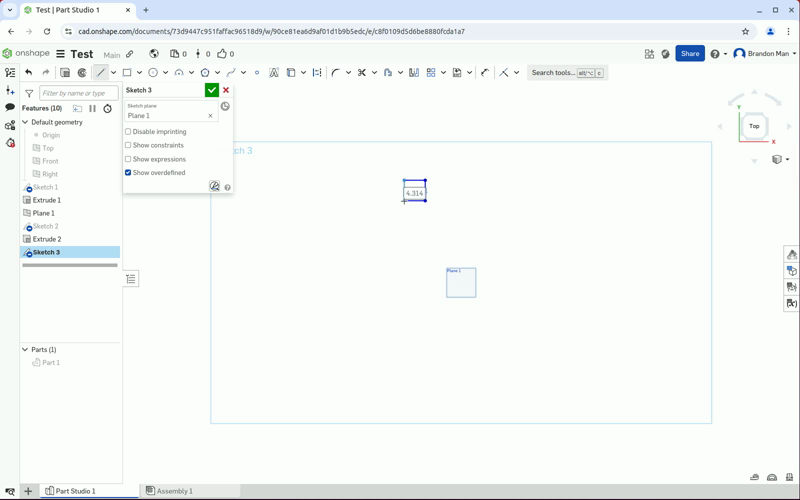
key_up(shift)
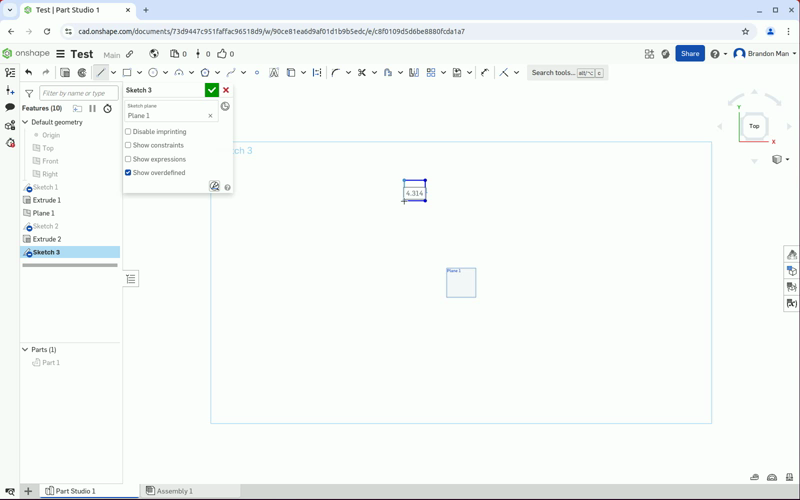
click(404, 200)
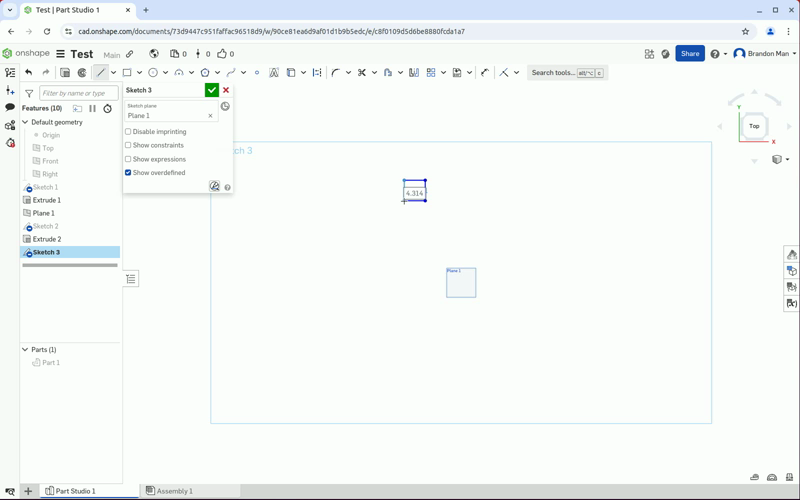
key(esc)
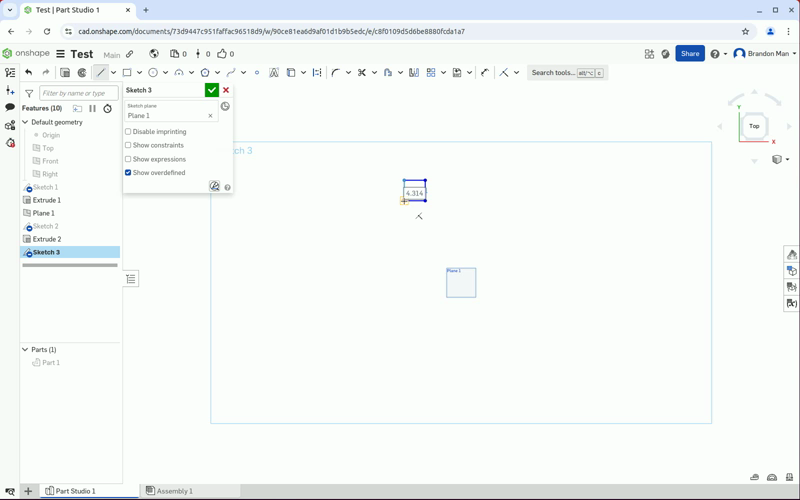
mouse_move(408, 182)
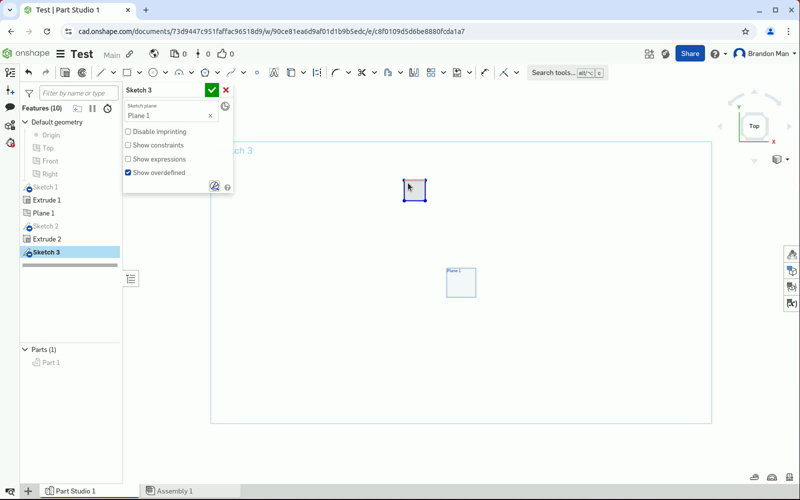
scroll(6)
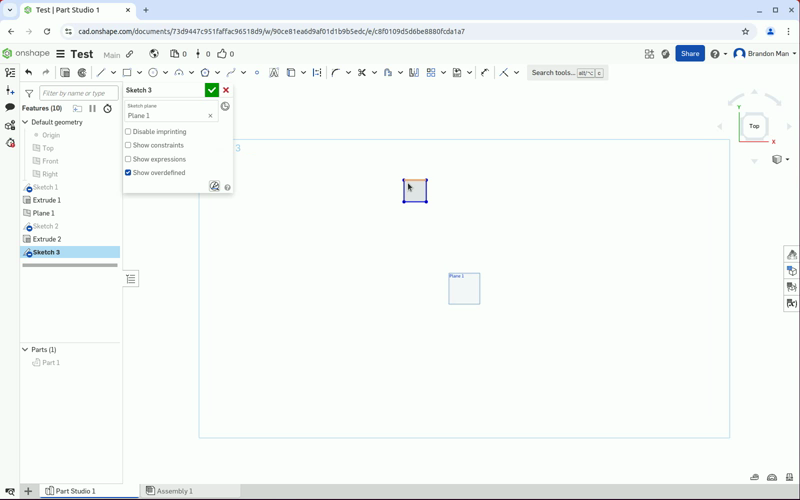
scroll(6)
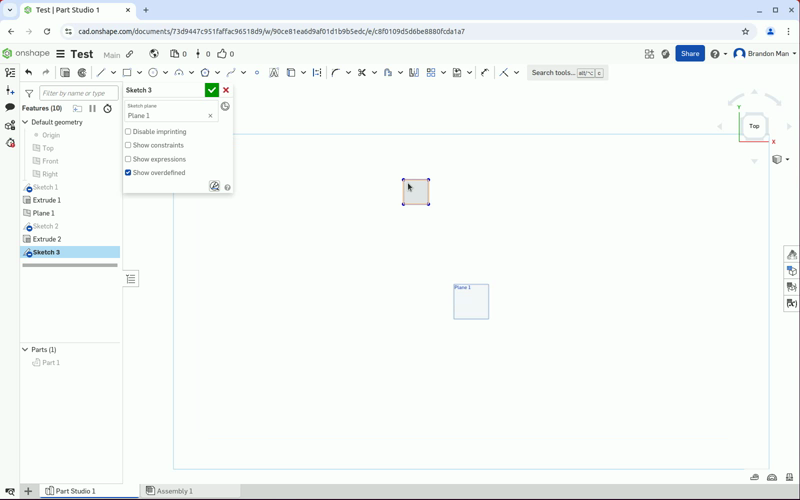
scroll(6)
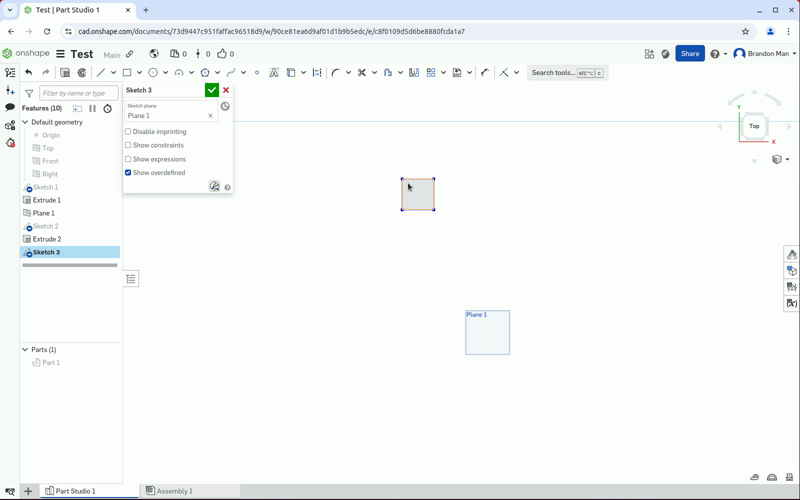
scroll(6)
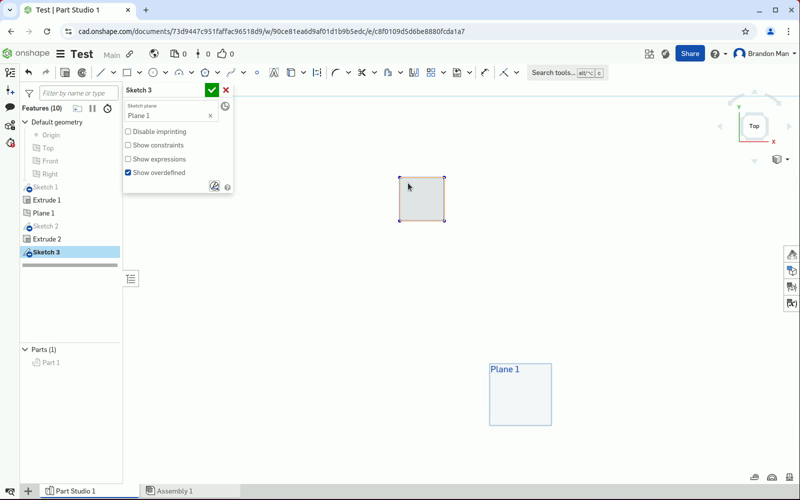
scroll(6)
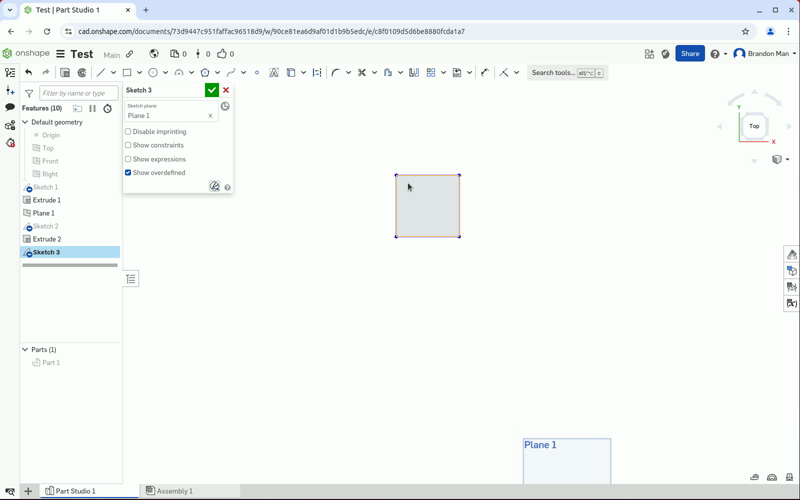
scroll(6)
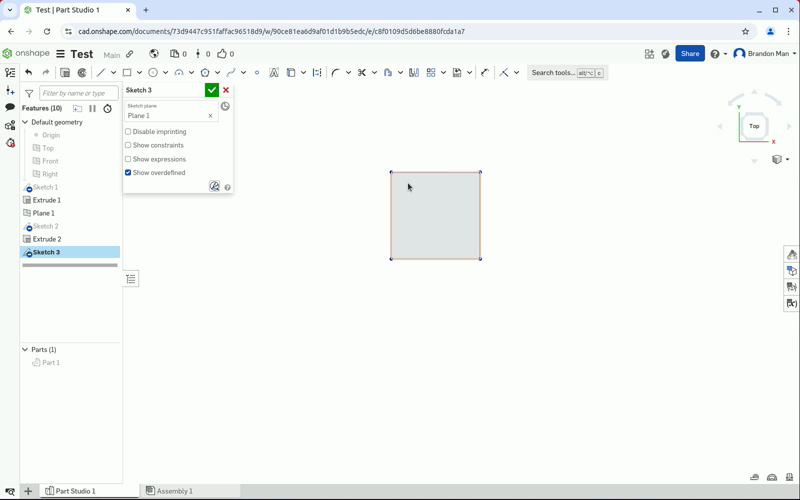
scroll(6)
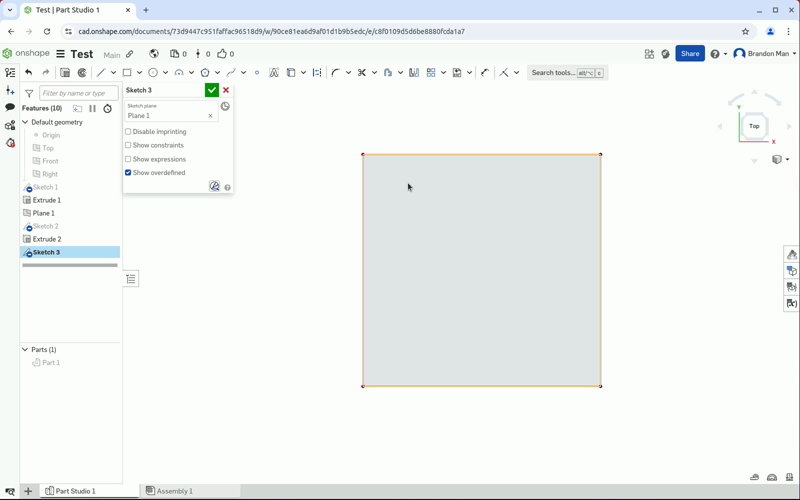
click(408, 182)
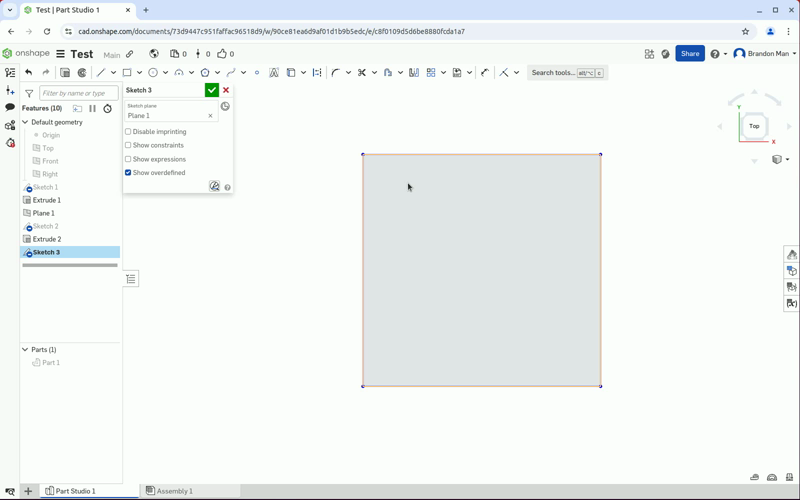
scroll(-6)
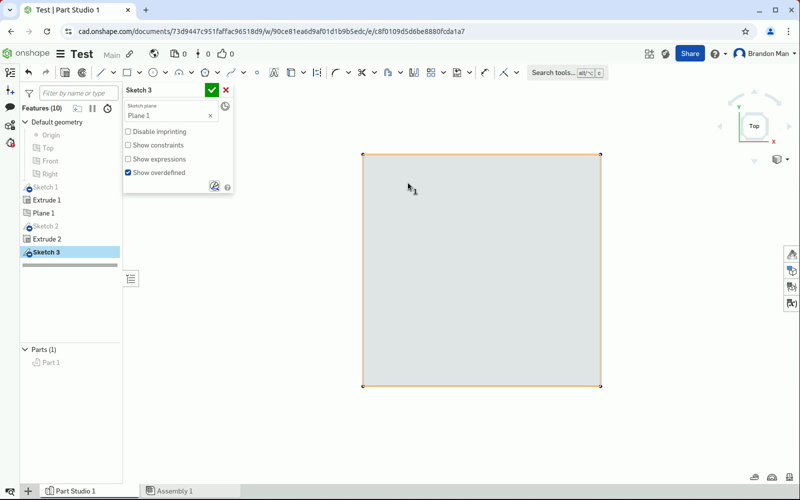
scroll(-6)
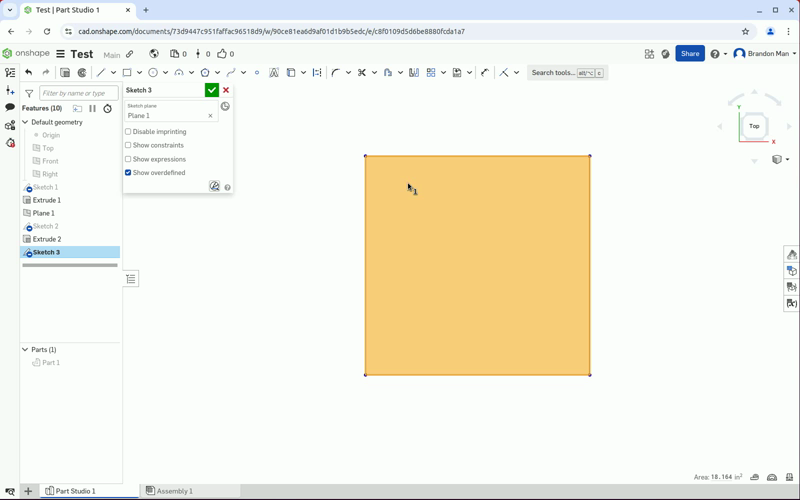
scroll(-6)
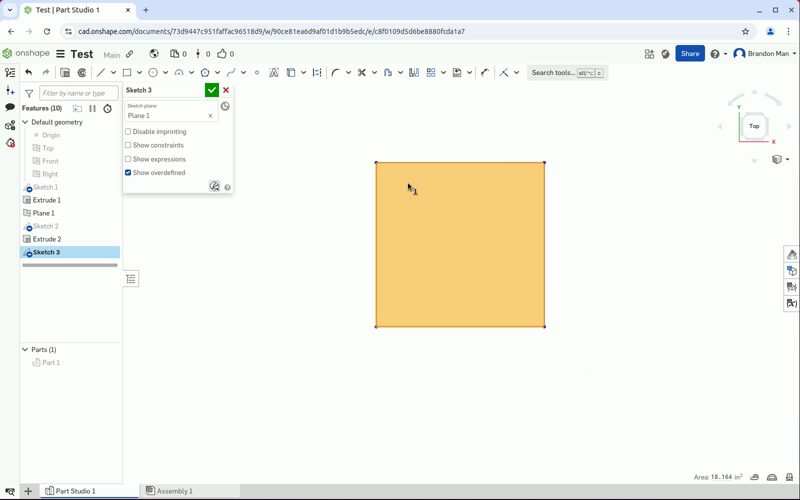
scroll(-6)
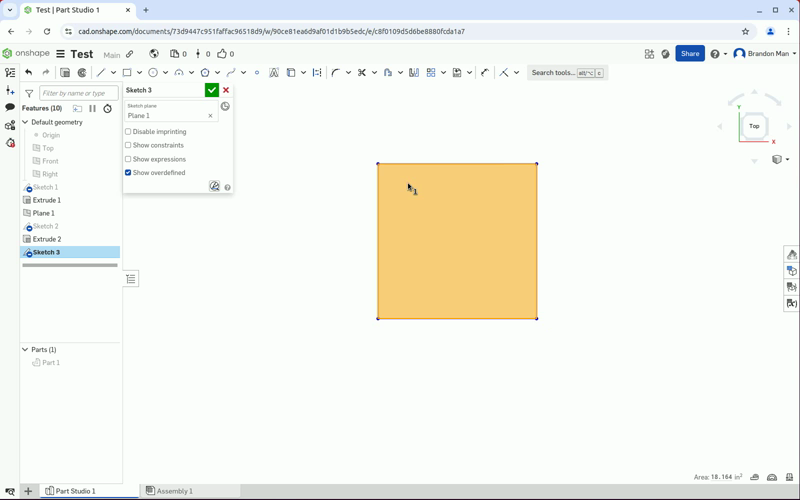
scroll(-6)
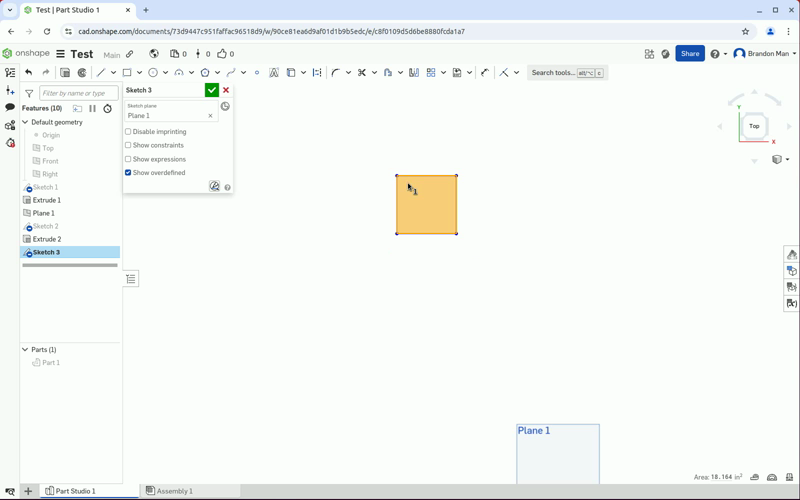
scroll(-6)
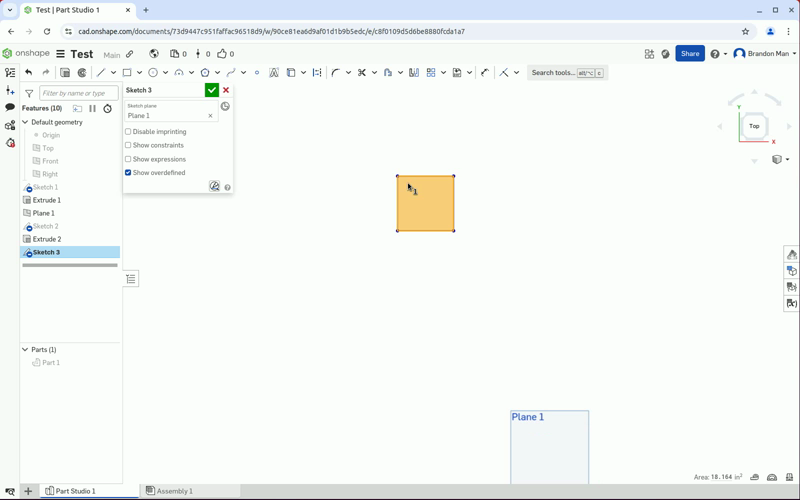
scroll(-6)
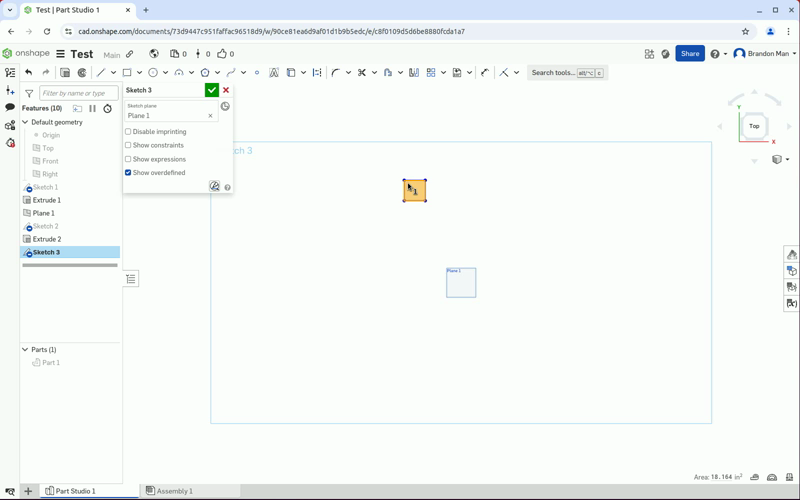
mouse_move(73, 352)
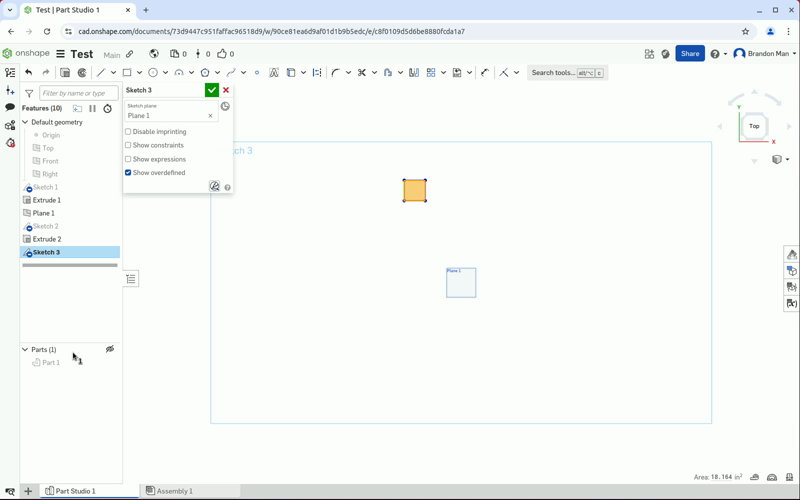
key(shift+y)
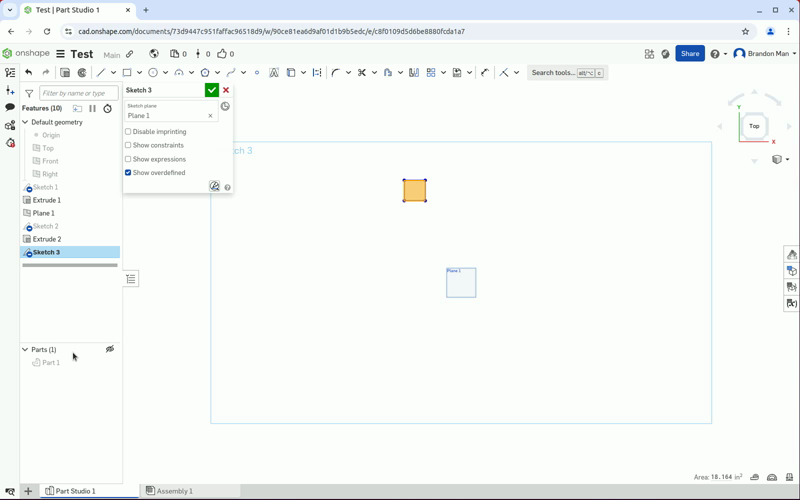
key(shift+e)
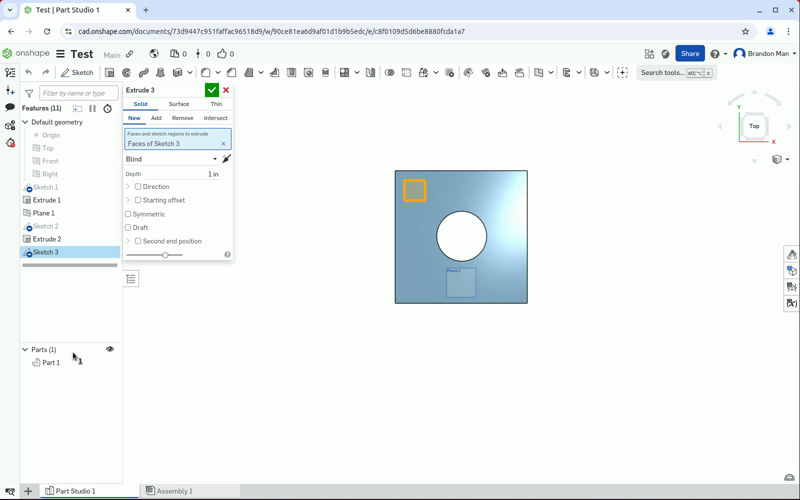
mouse_move(143, 106)
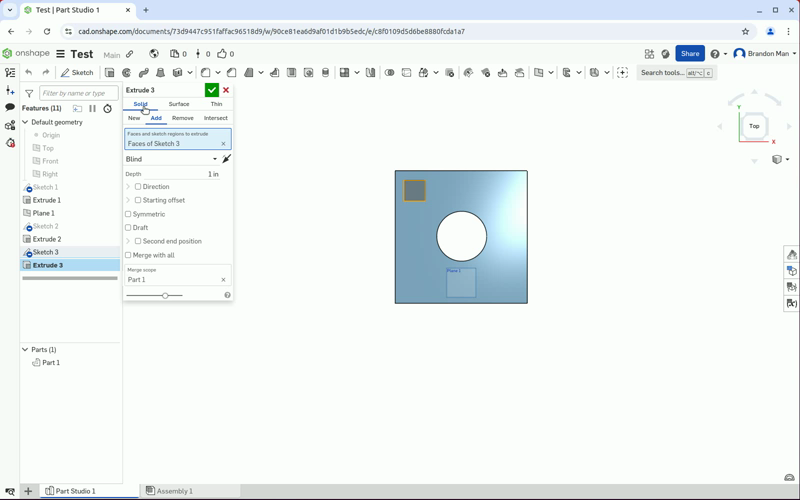
click(143, 106)
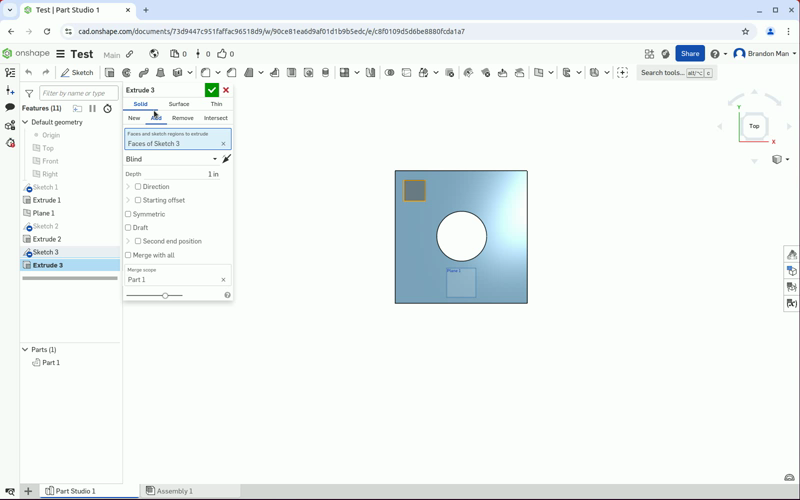
mouse_move(186, 120)
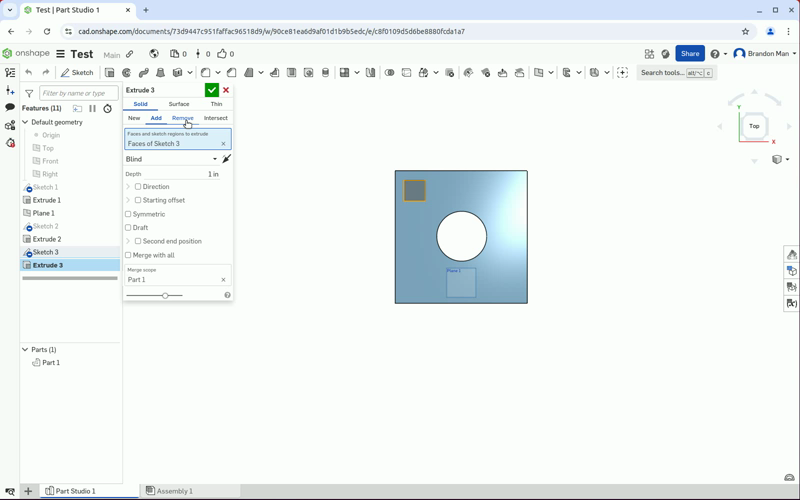
click(186, 120)
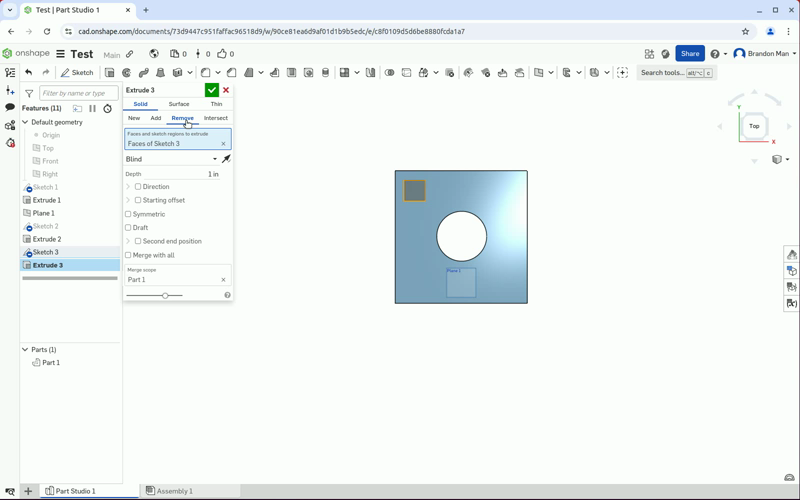
key(tab, 4)
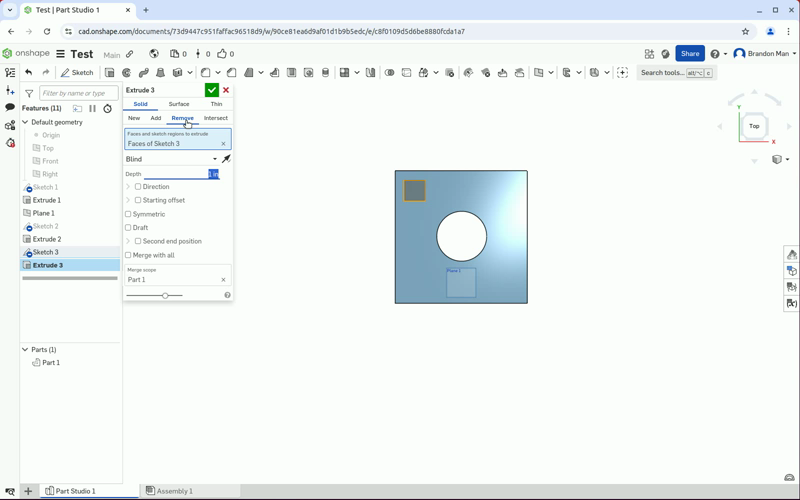
text(7.703)
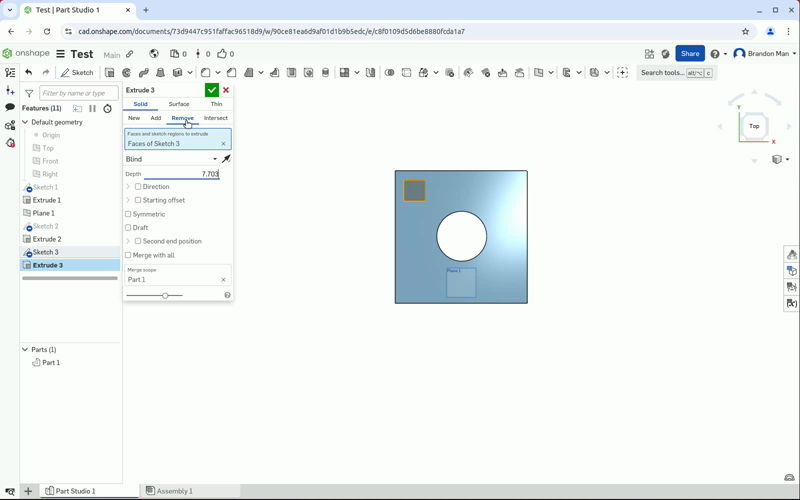
key(tab, 6)
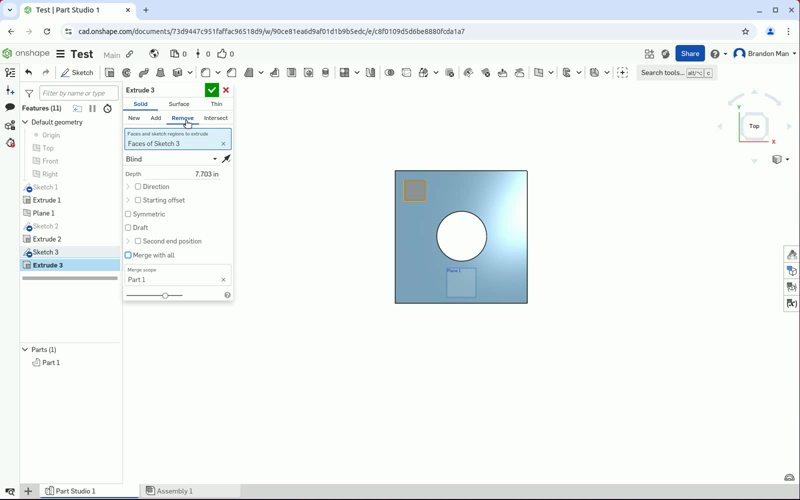
key(space)
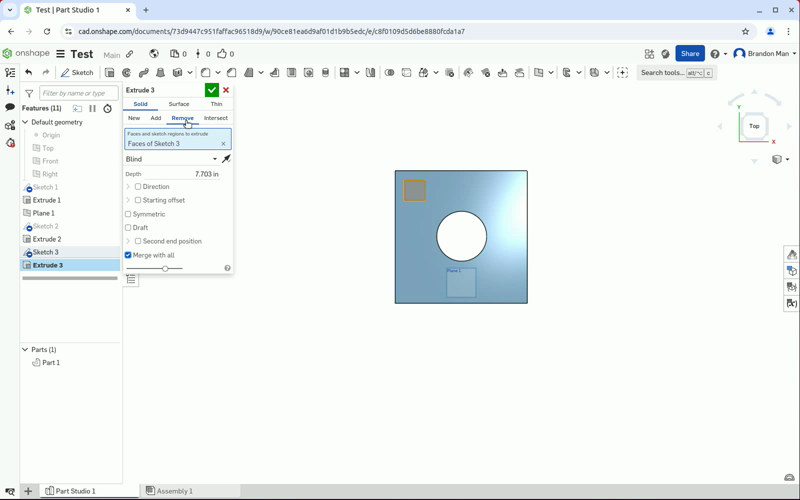
key(enter)
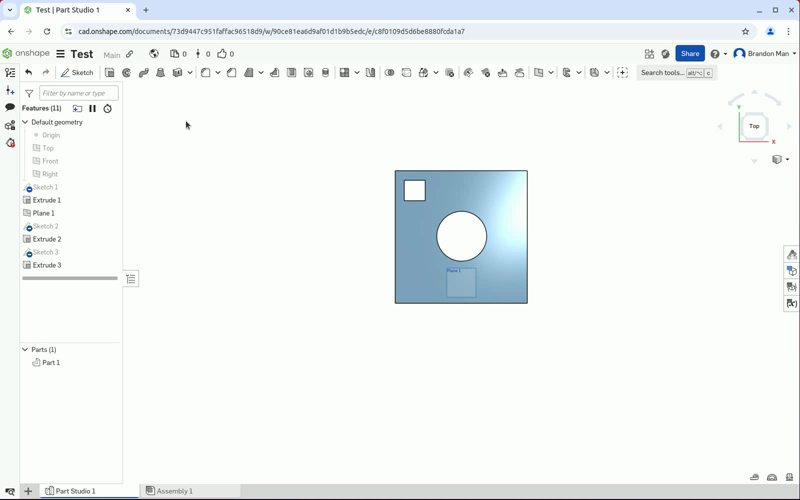
key(shift+h)
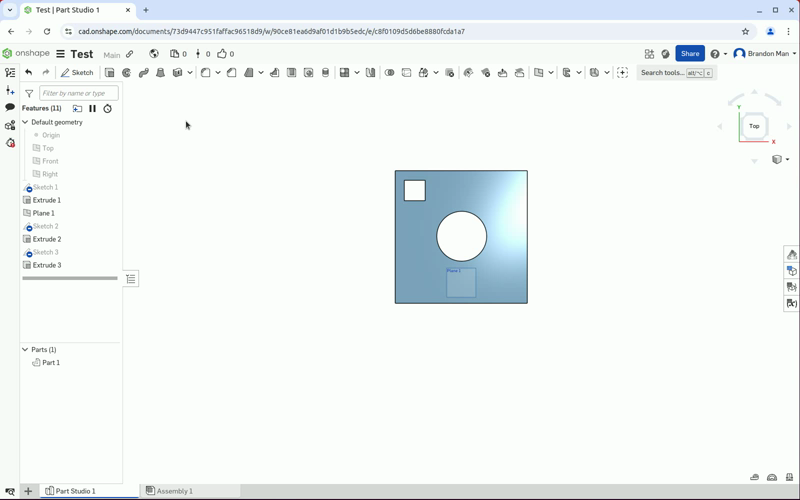
key(shift+h)
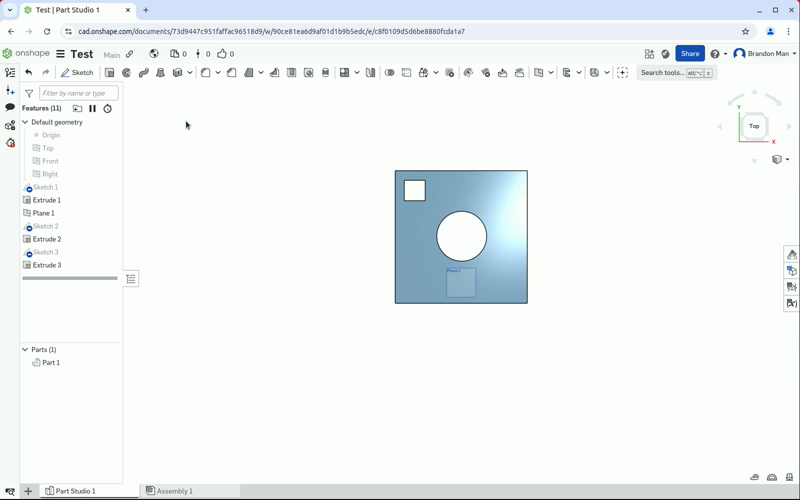
mouse_move(73, 189)
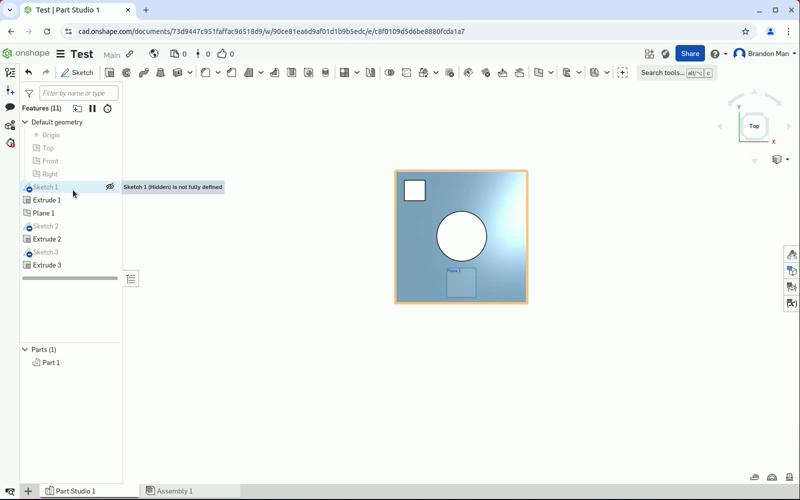
click(73, 189)
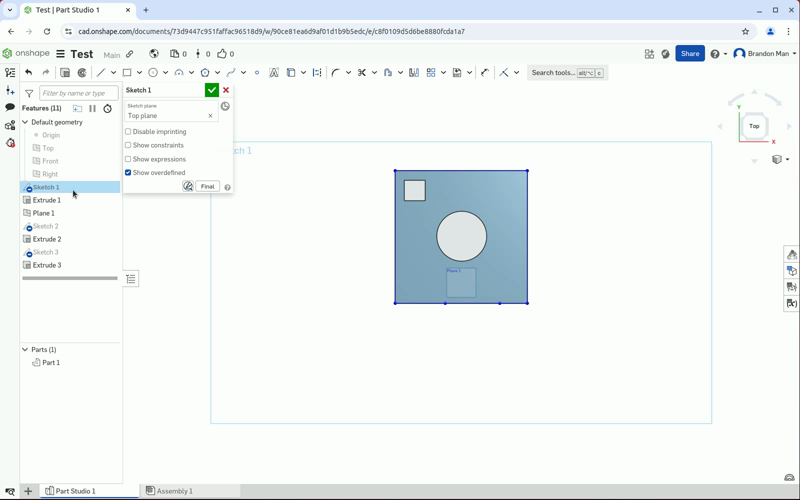
mouse_move(229, 92)
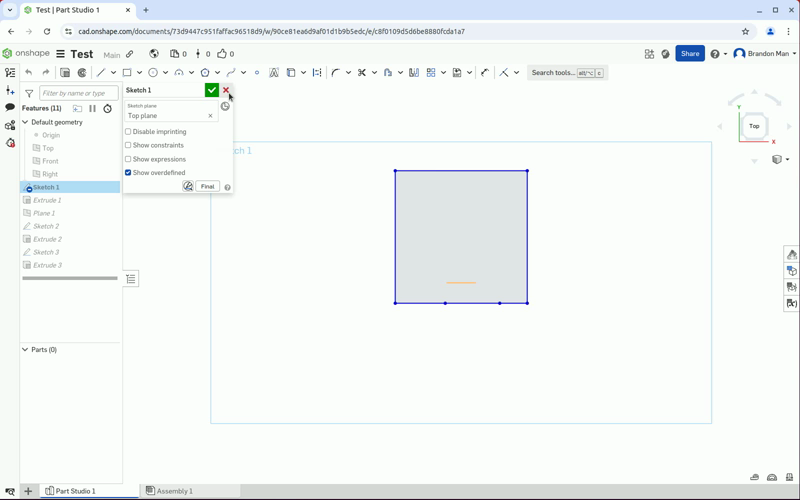
click(229, 92)
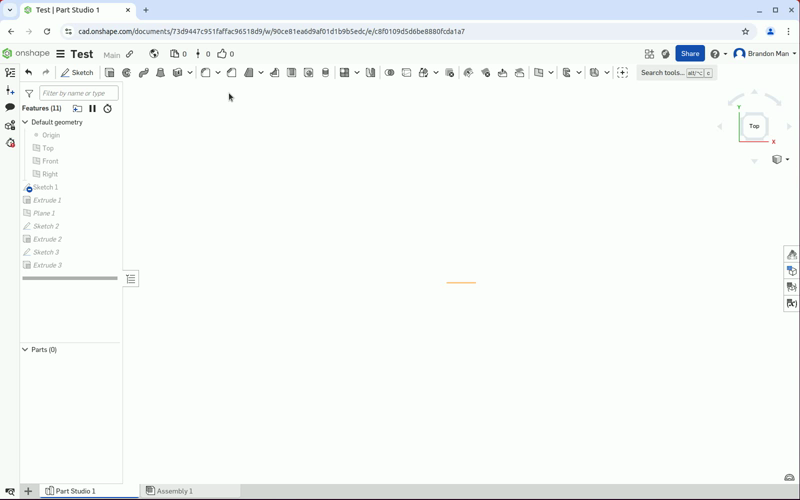
key(shift+s)
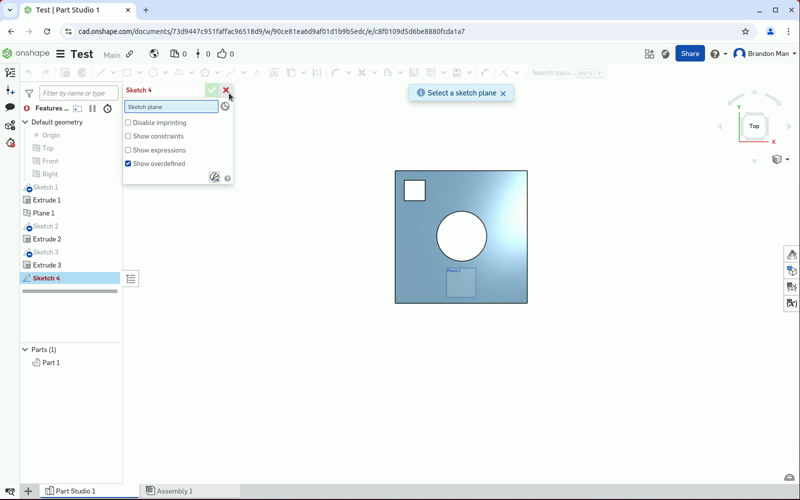
mouse_move(73, 215)
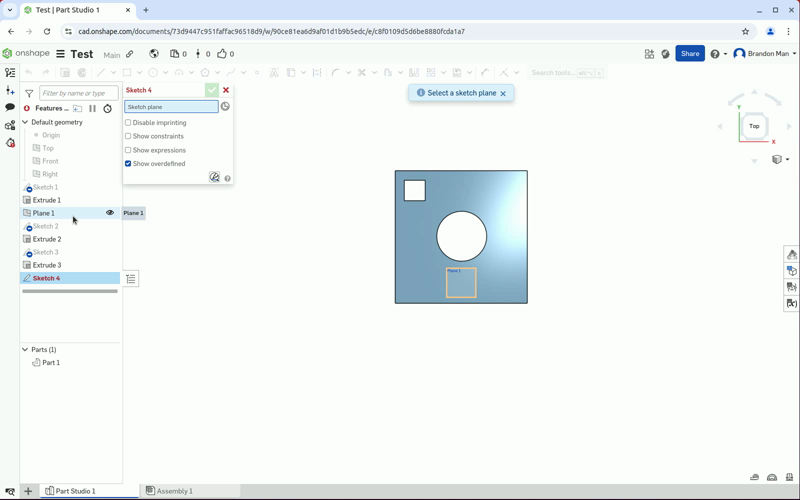
click(73, 215)
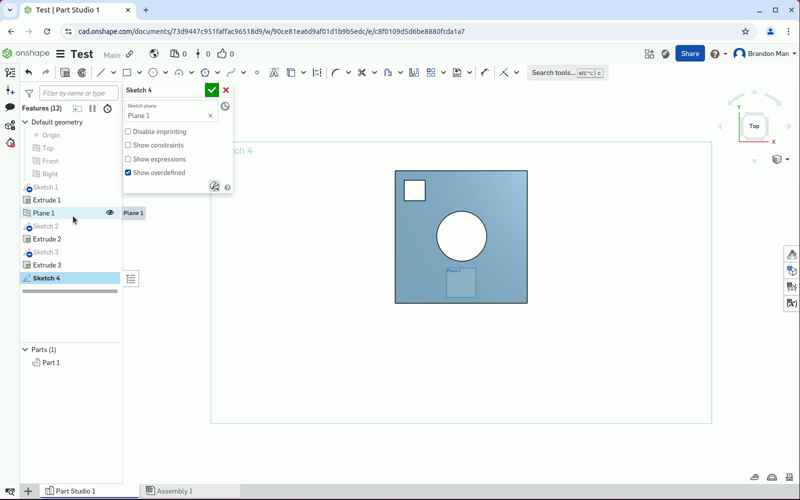
mouse_move(73, 352)
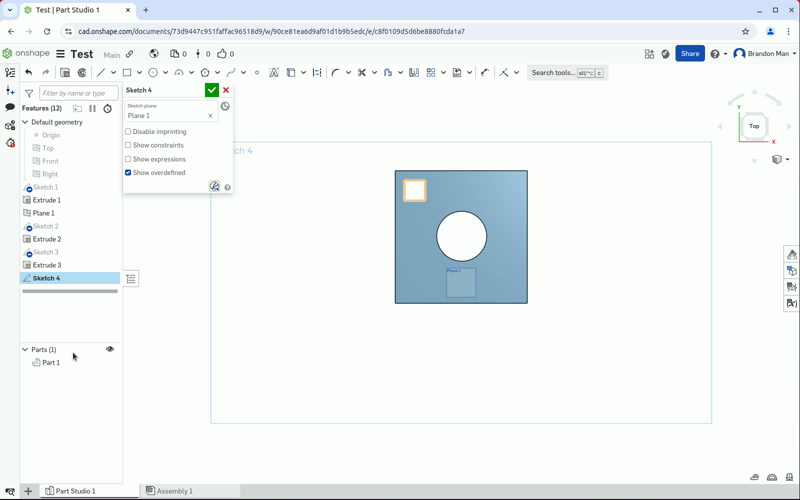
key(y)
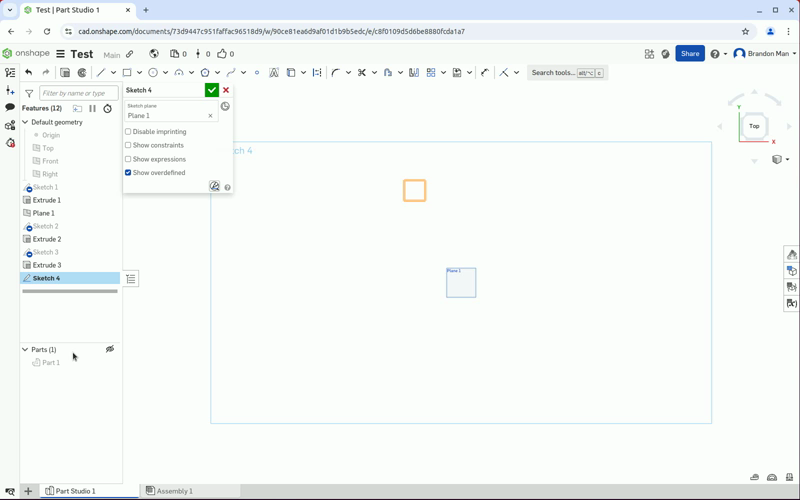
key(l)
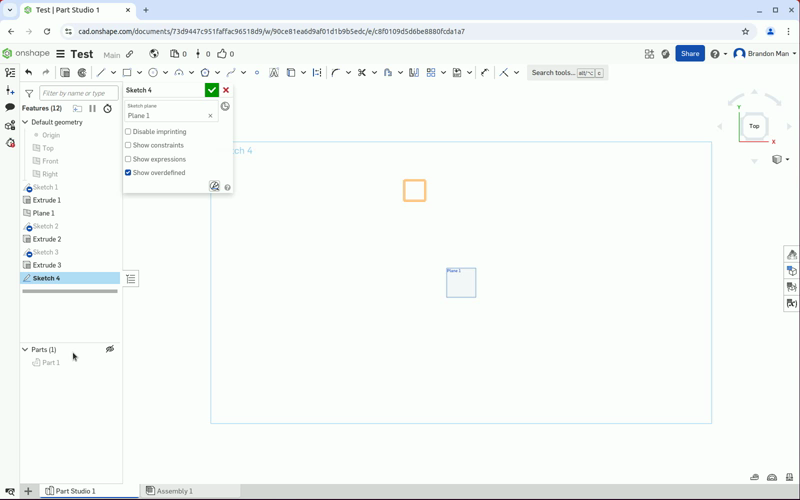
key_down(shift)
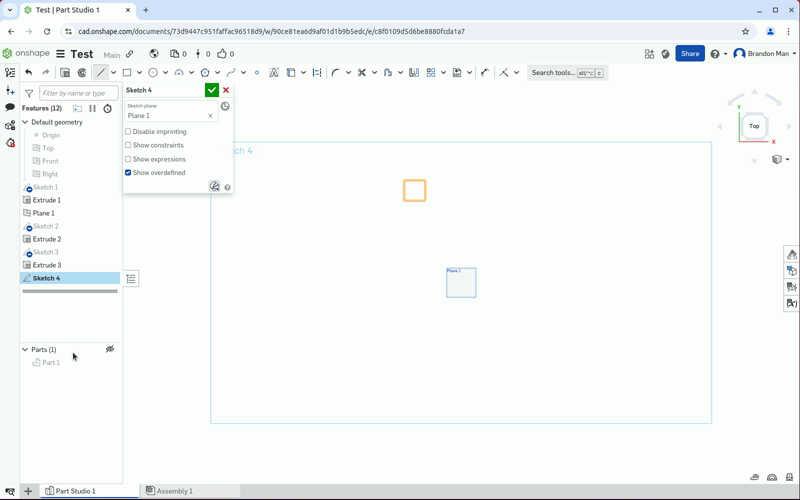
mouse_move(497, 200)
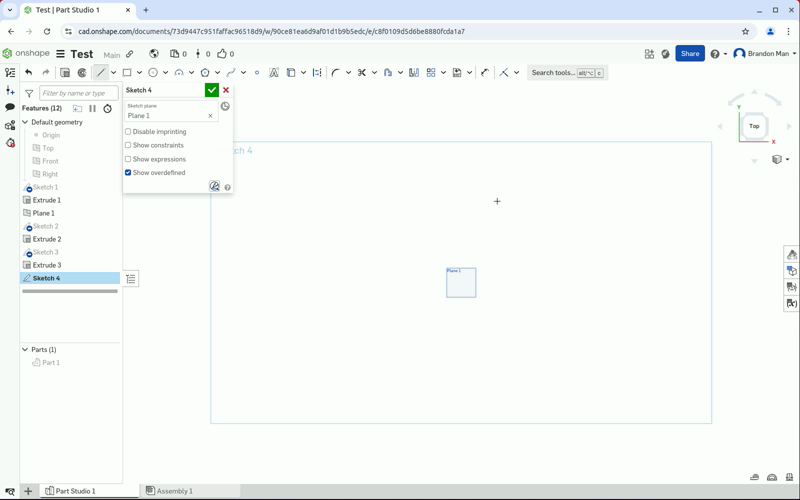
click(497, 200)
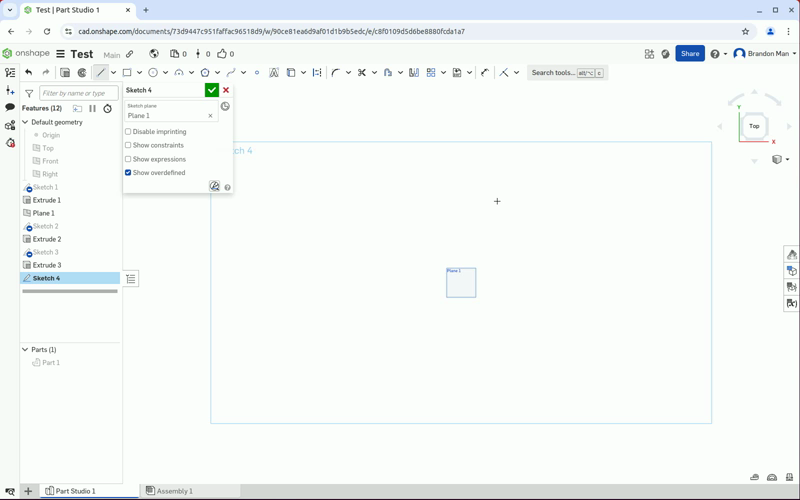
key_up(shift)
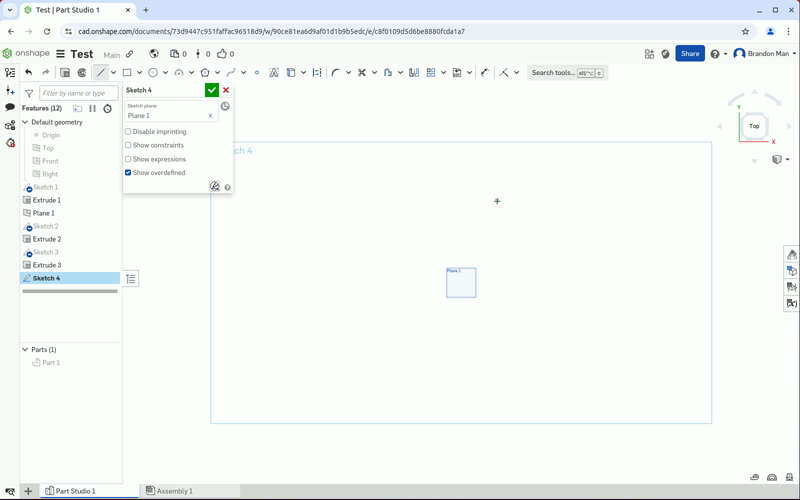
key_down(shift)
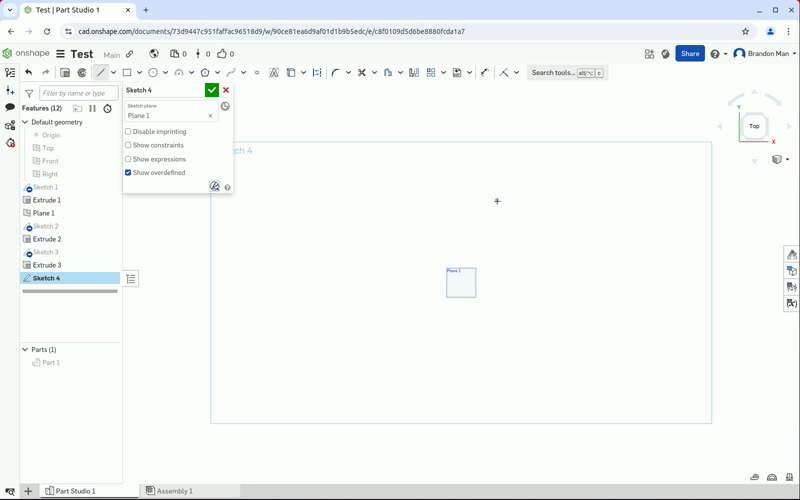
mouse_move(527, 200)
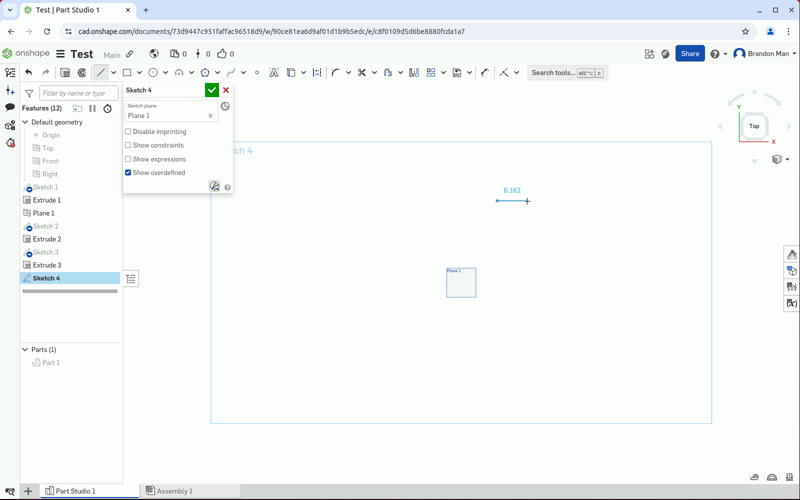
mouse_move(518, 200)
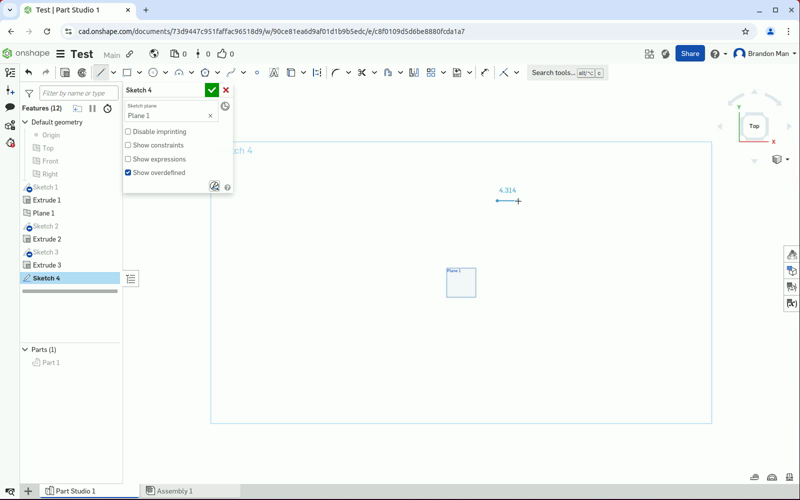
click(518, 200)
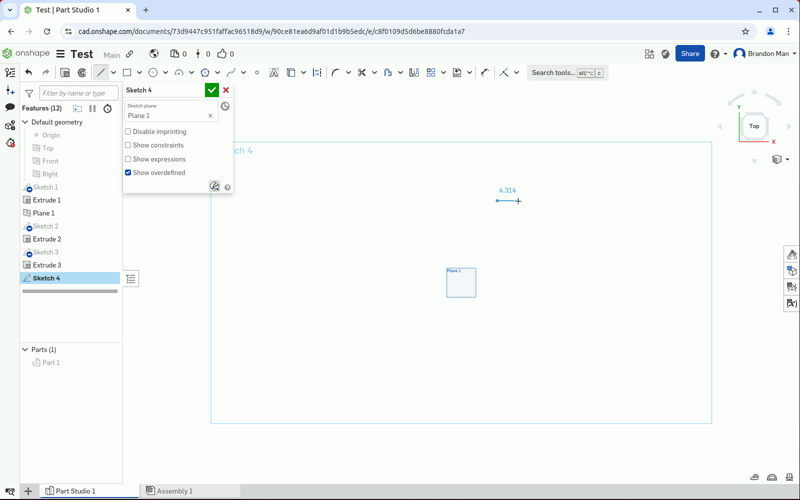
key_up(shift)
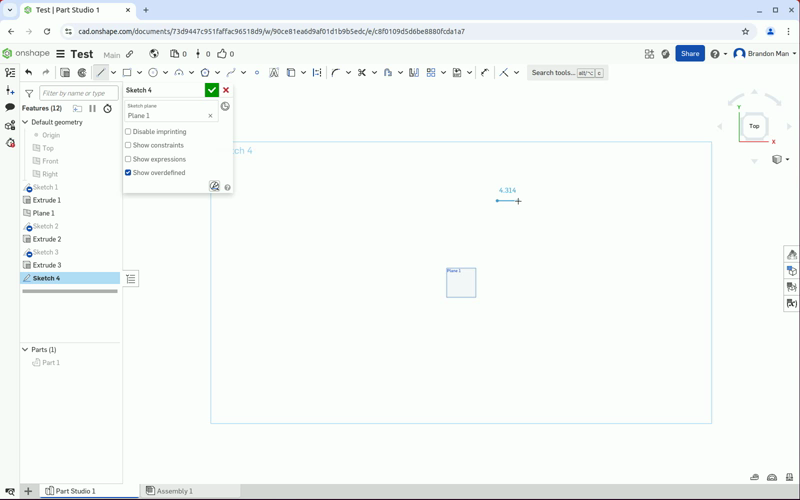
key_down(shift)
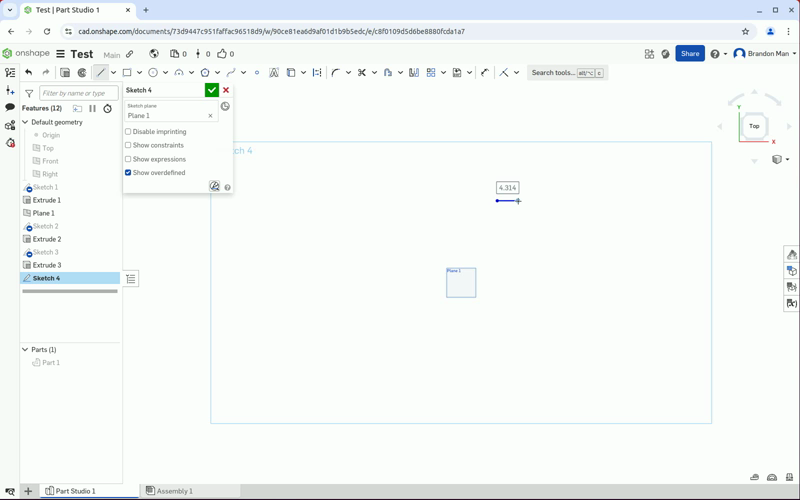
mouse_move(548, 200)
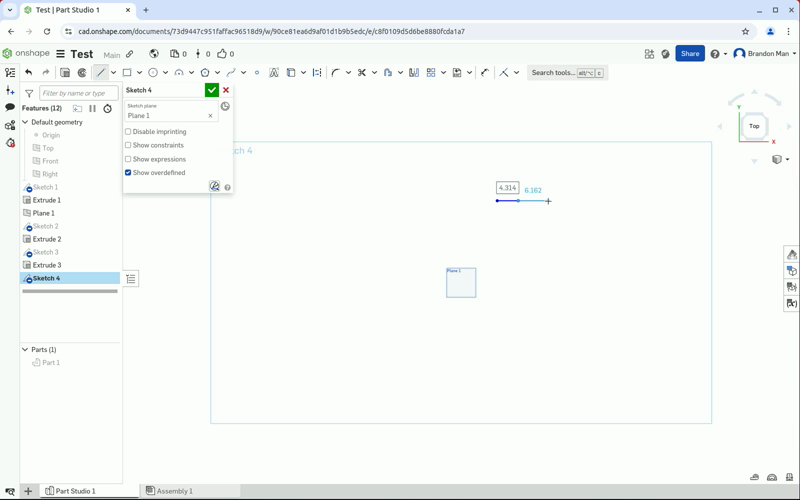
mouse_move(518, 180)
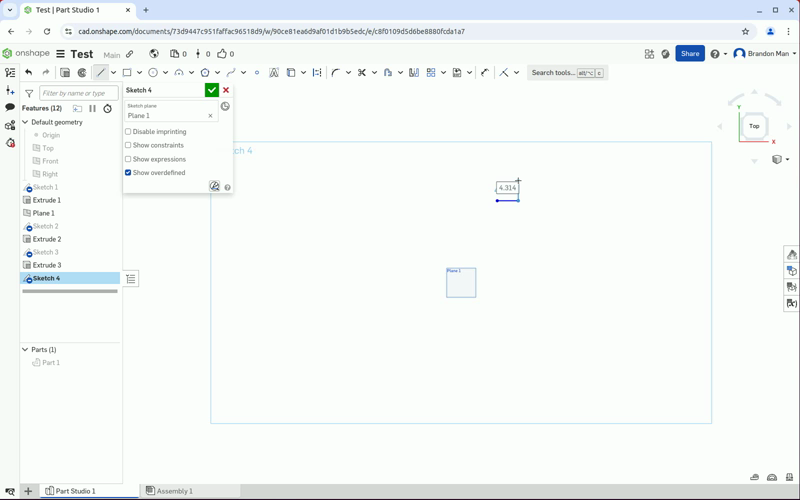
click(518, 180)
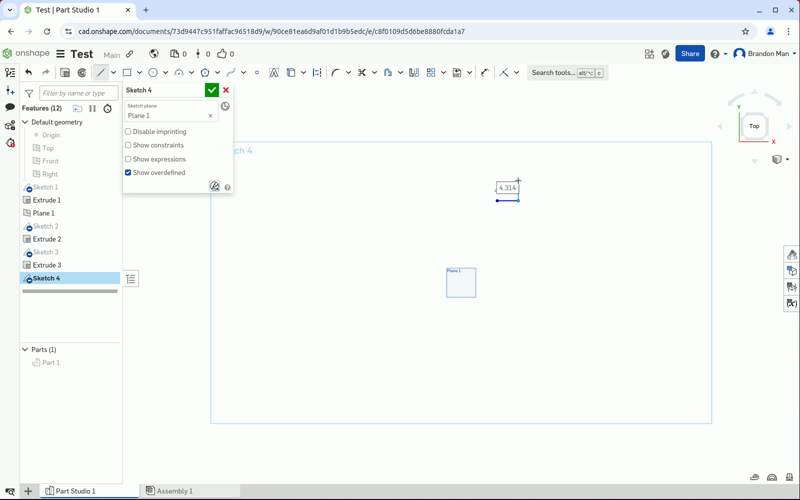
key_up(shift)
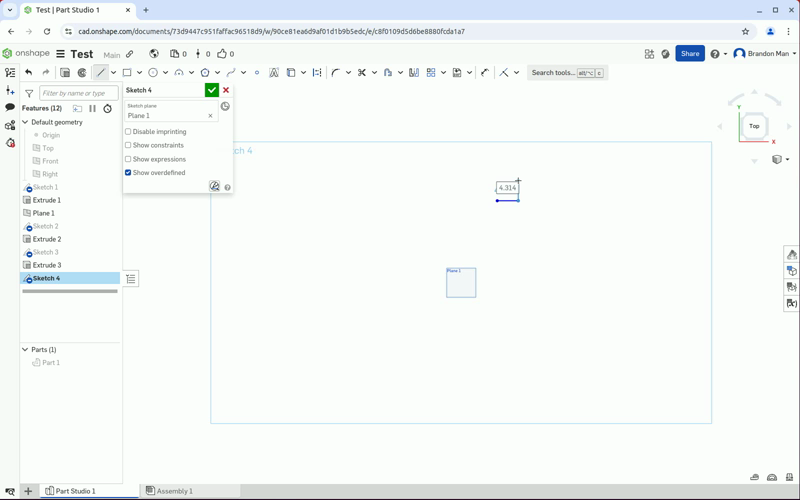
key_down(shift)
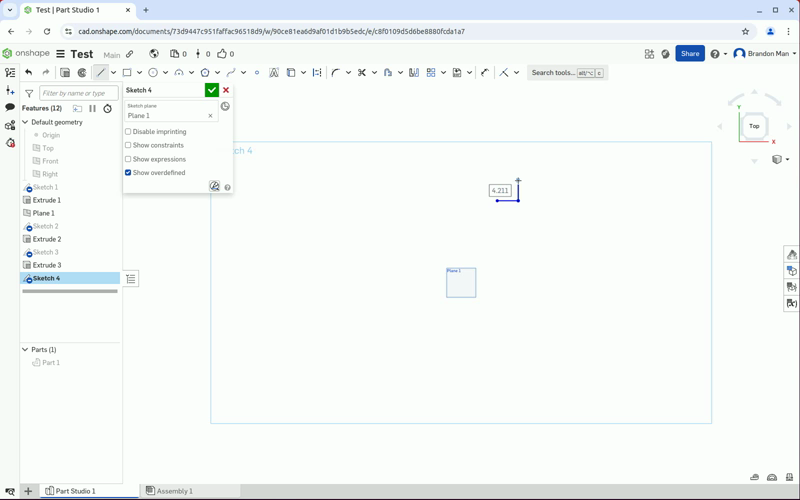
mouse_move(548, 180)
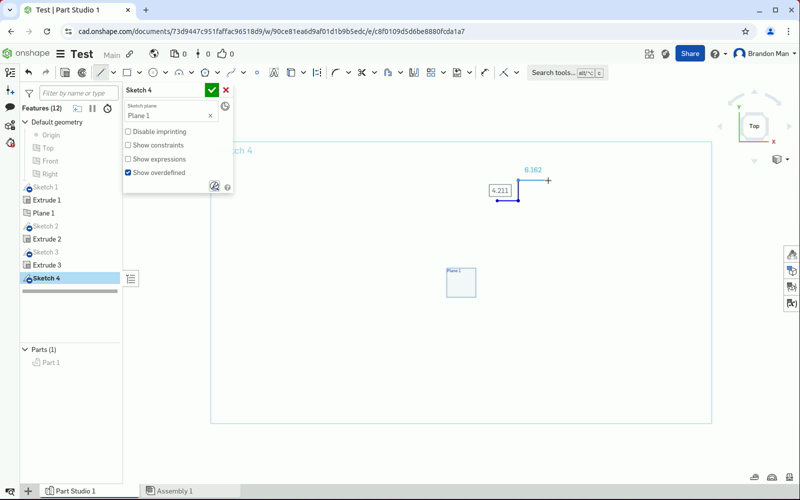
mouse_move(497, 180)
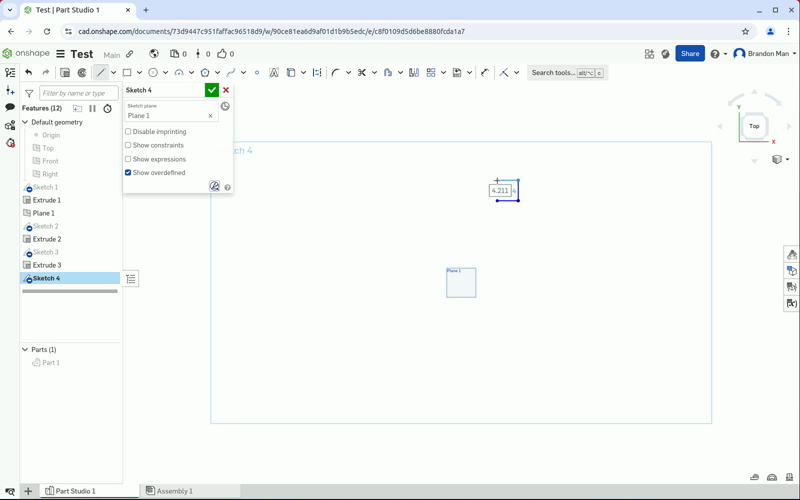
click(497, 180)
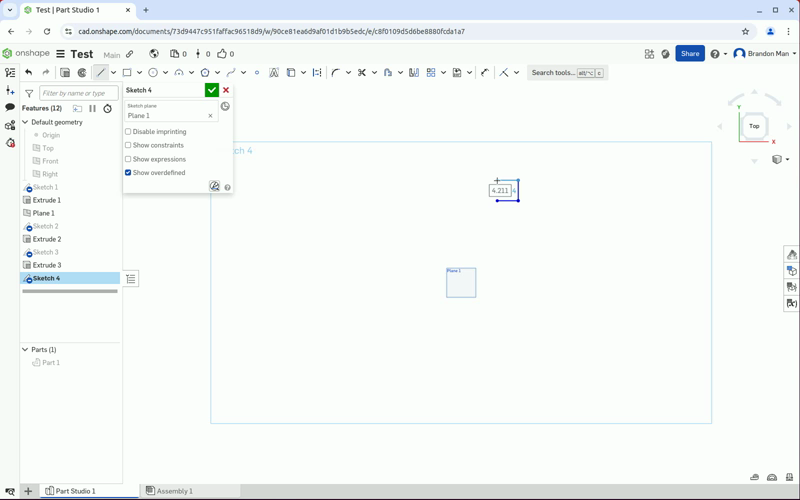
key_up(shift)
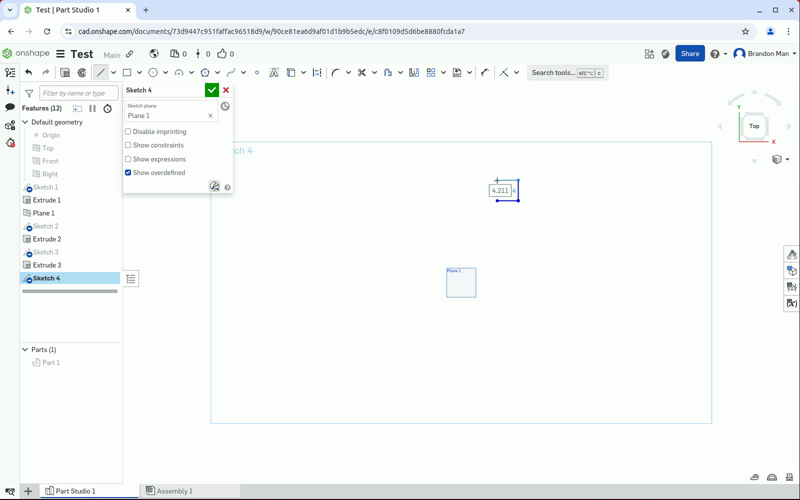
mouse_move(527, 180)
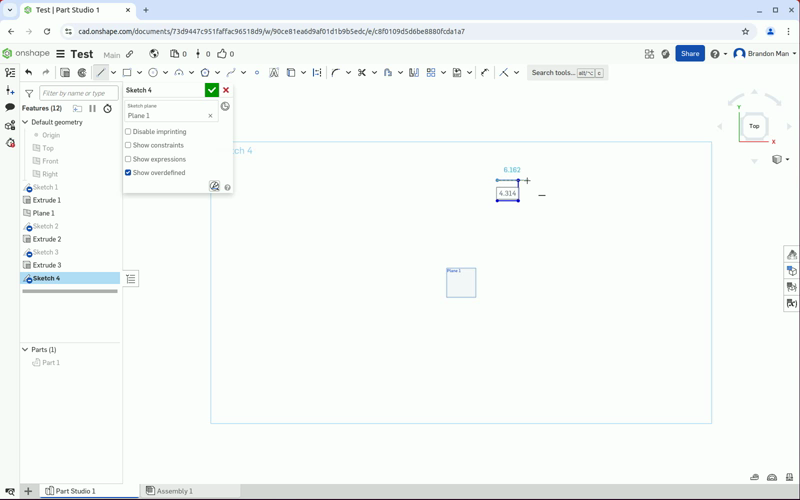
key_down(shift)
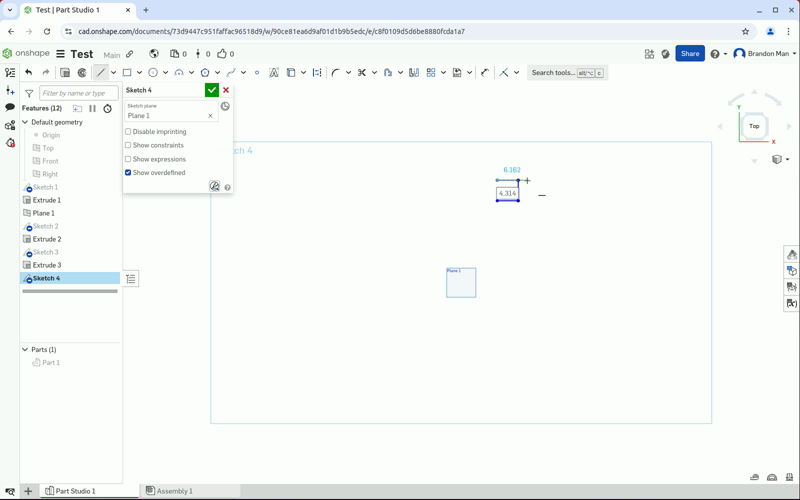
mouse_move(497, 200)
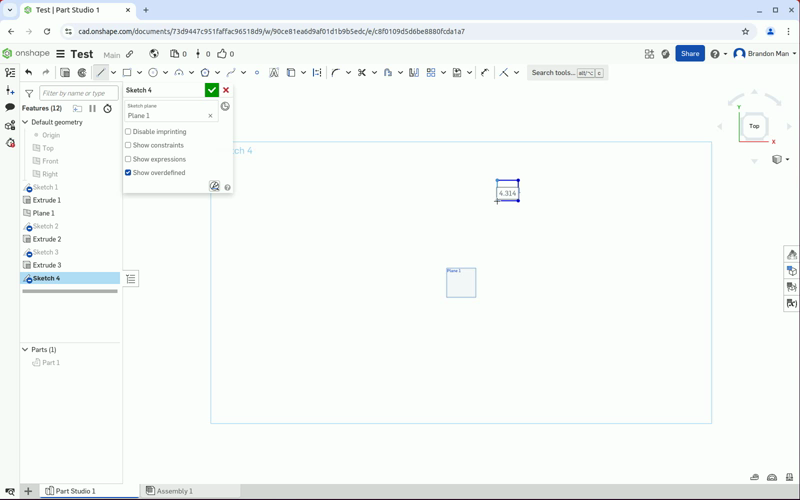
key_up(shift)
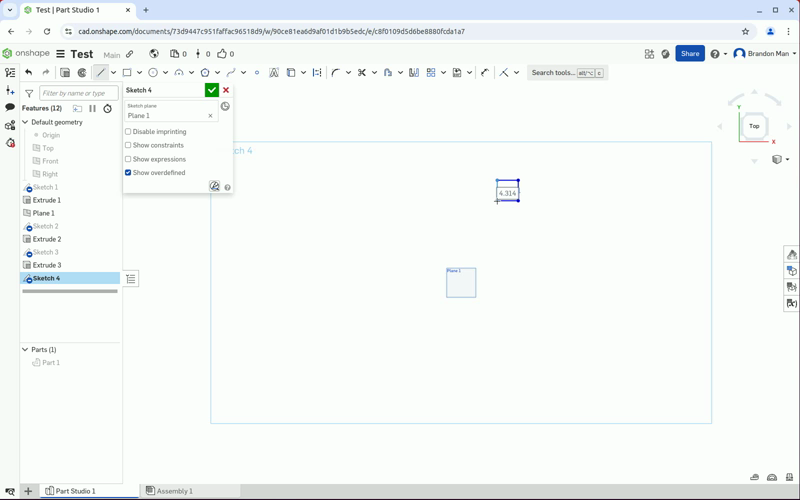
click(497, 200)
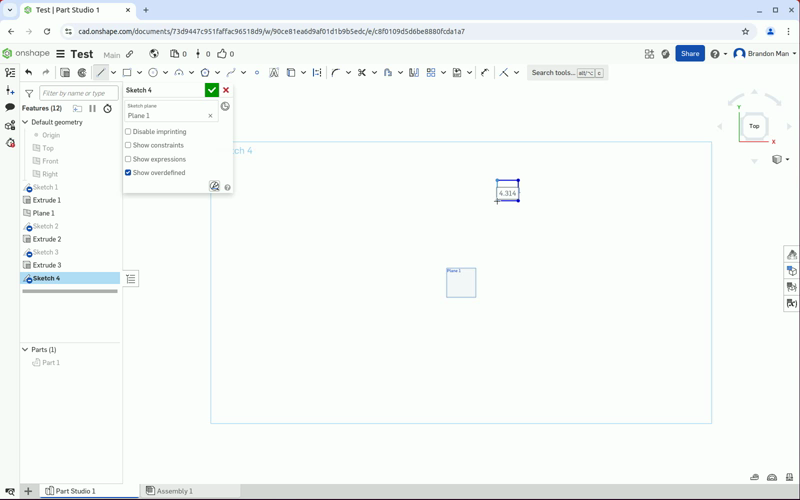
key(esc)
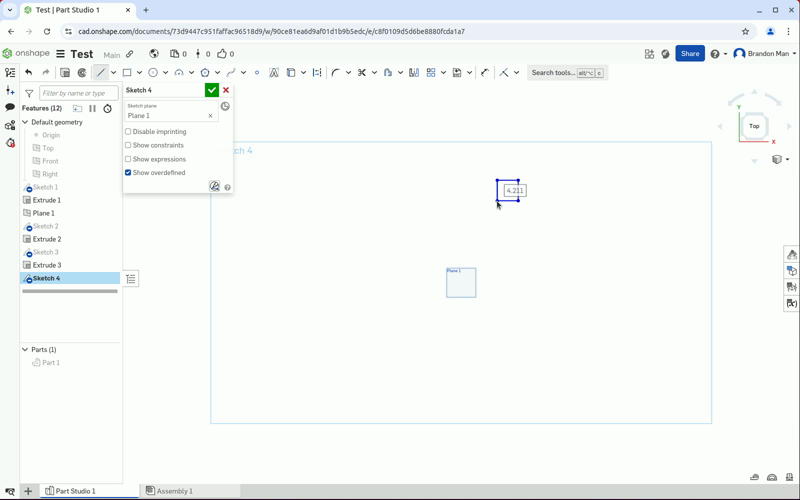
mouse_move(516, 188)
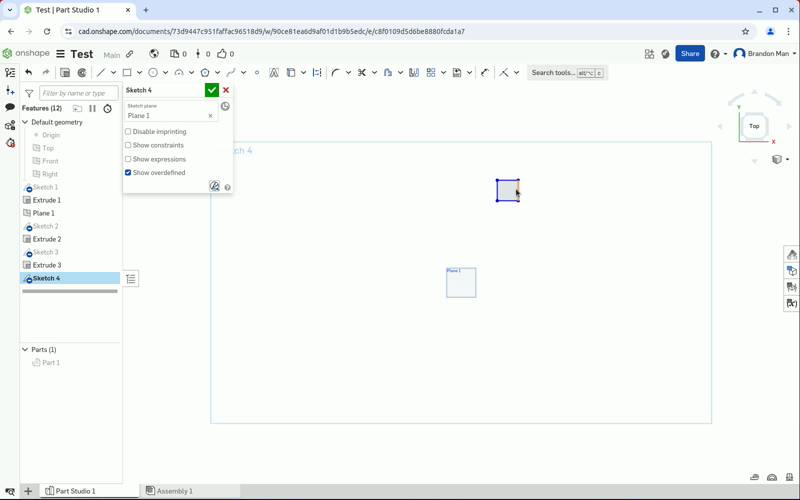
scroll(6)
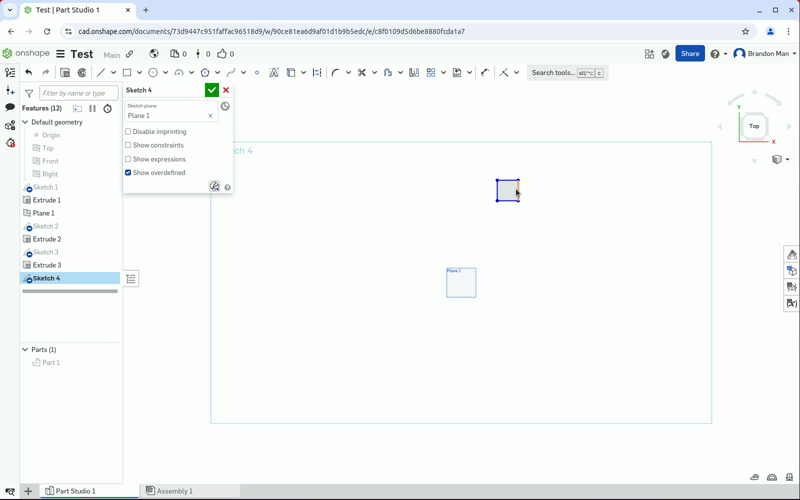
scroll(6)
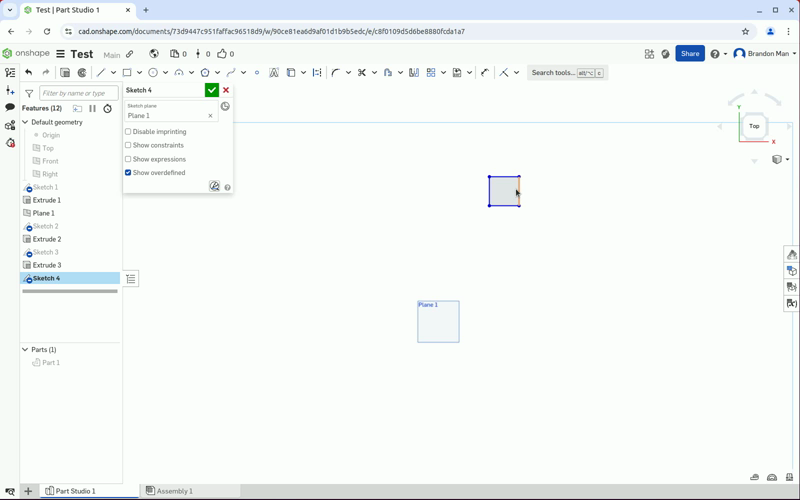
scroll(6)
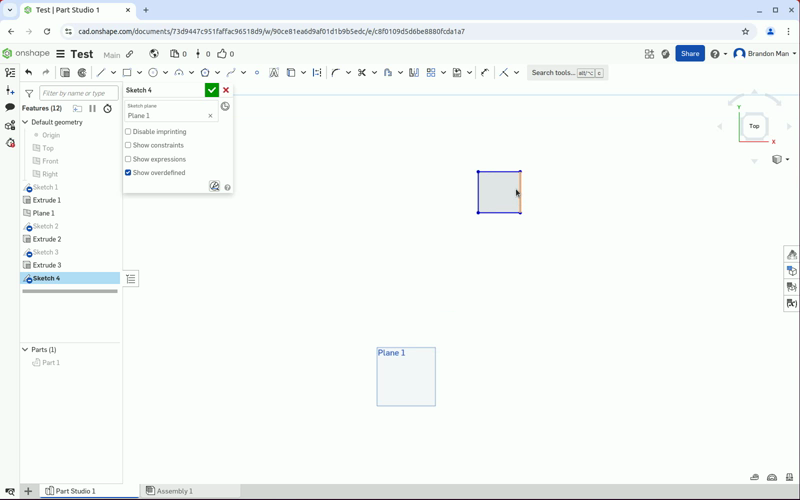
scroll(6)
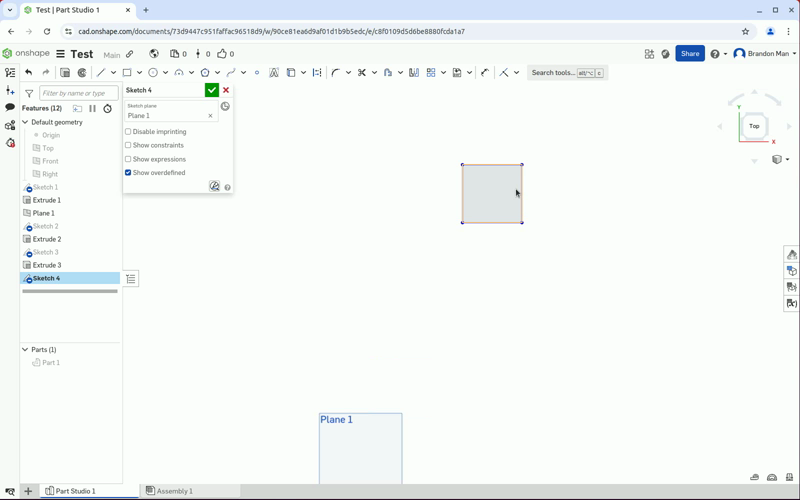
scroll(6)
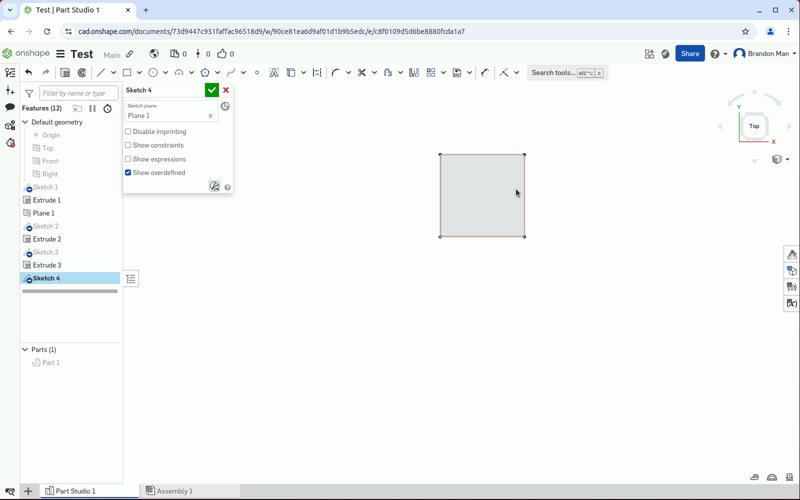
scroll(6)
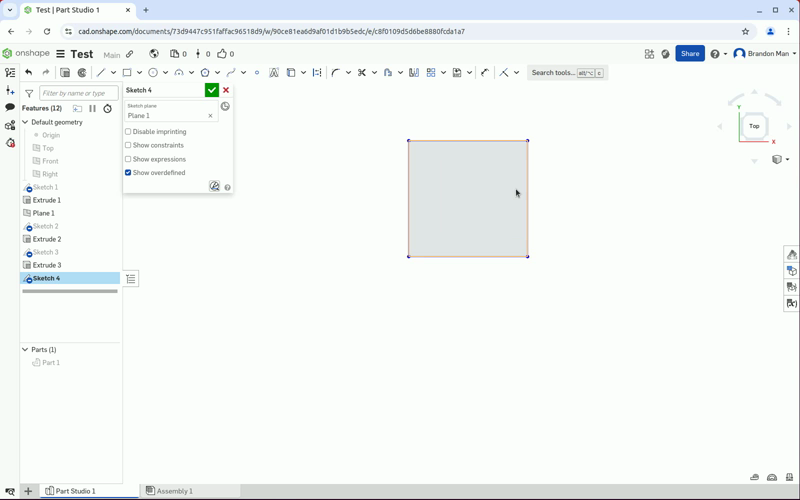
scroll(6)
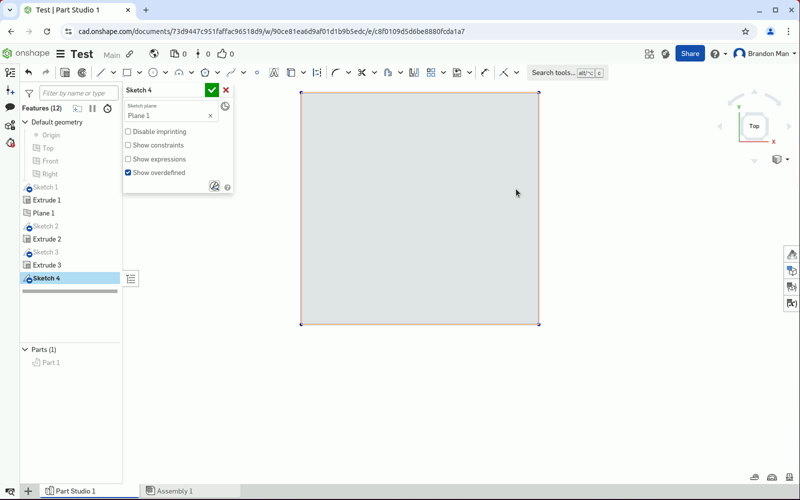
click(516, 188)
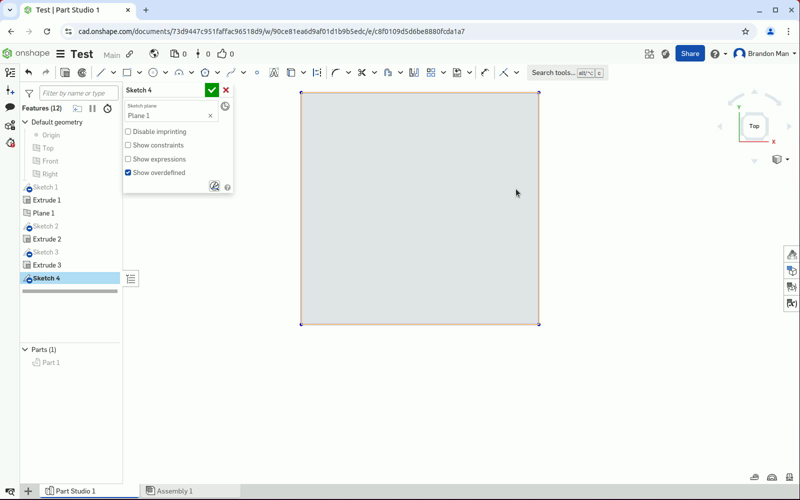
scroll(-6)
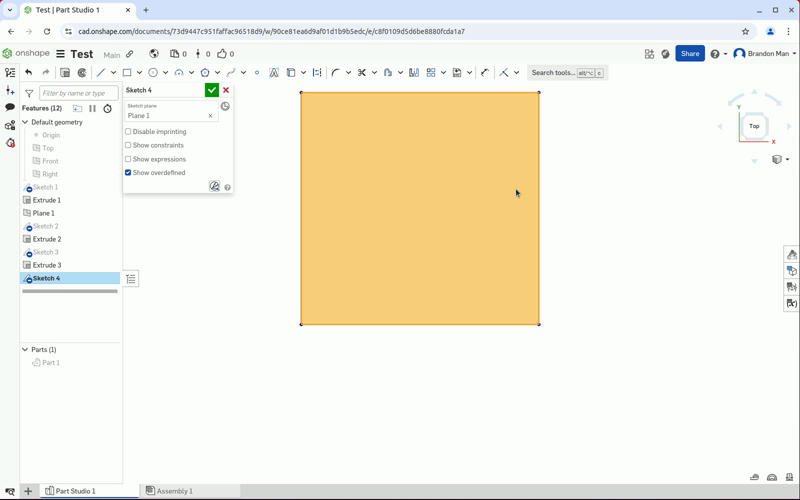
scroll(-6)
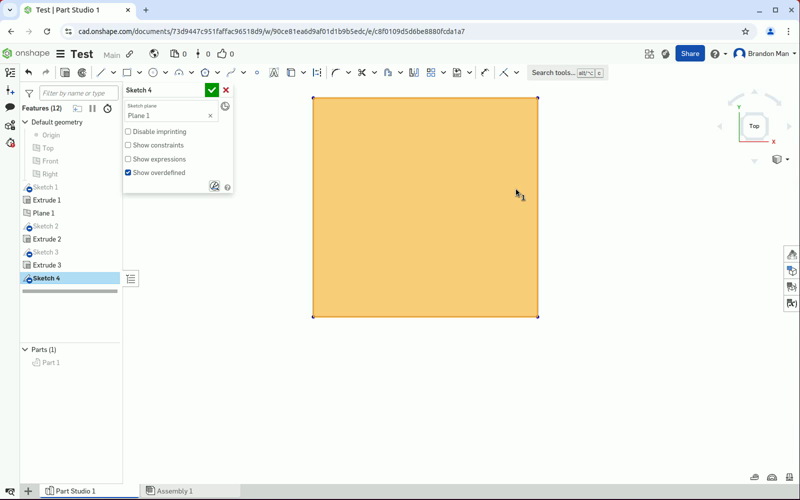
scroll(-6)
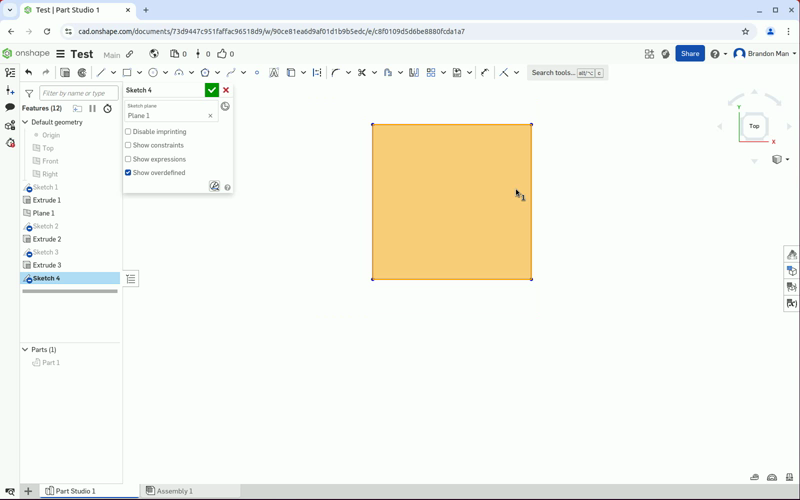
scroll(-6)
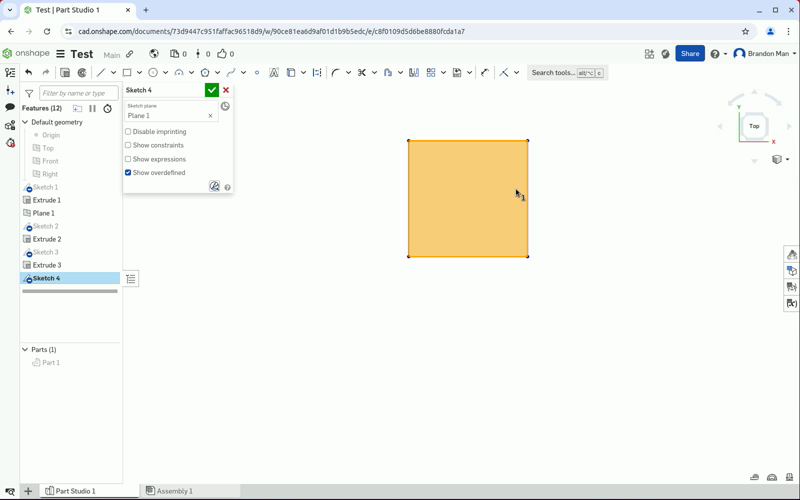
scroll(-6)
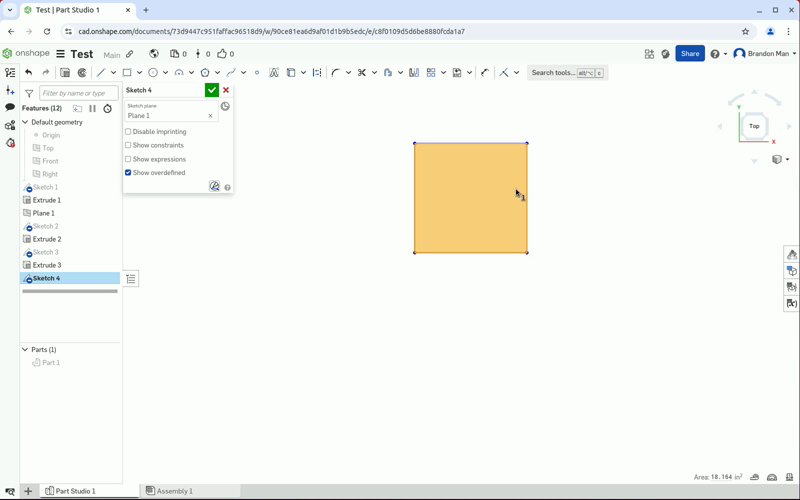
scroll(-6)
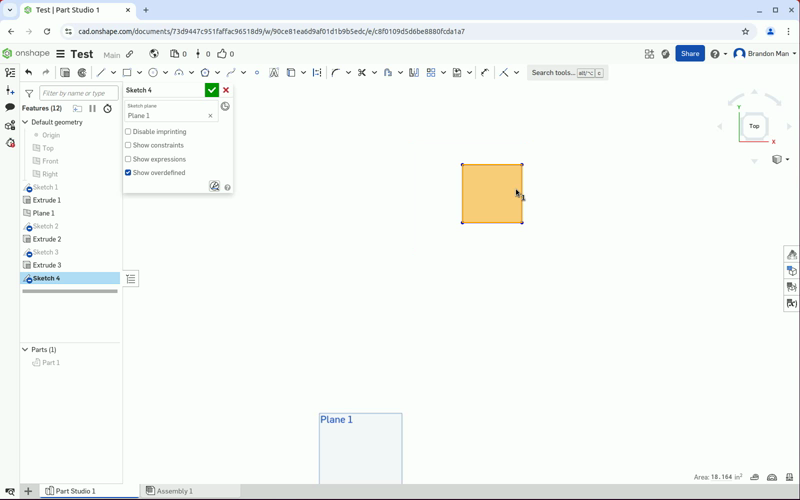
scroll(-6)
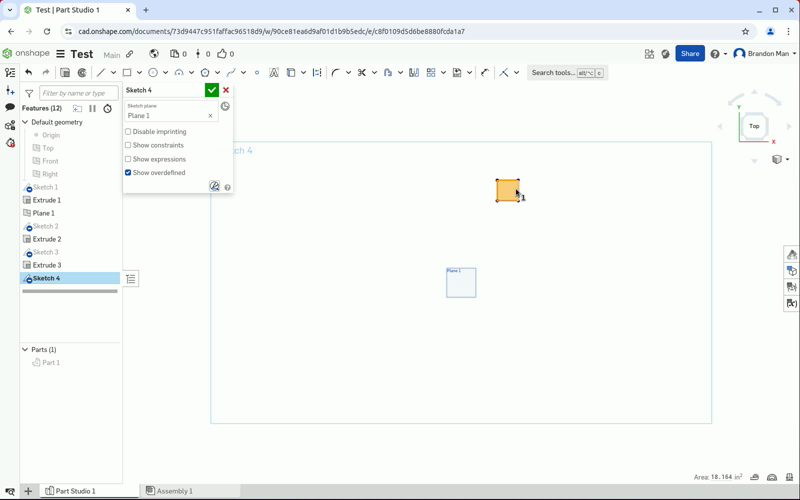
mouse_move(73, 352)
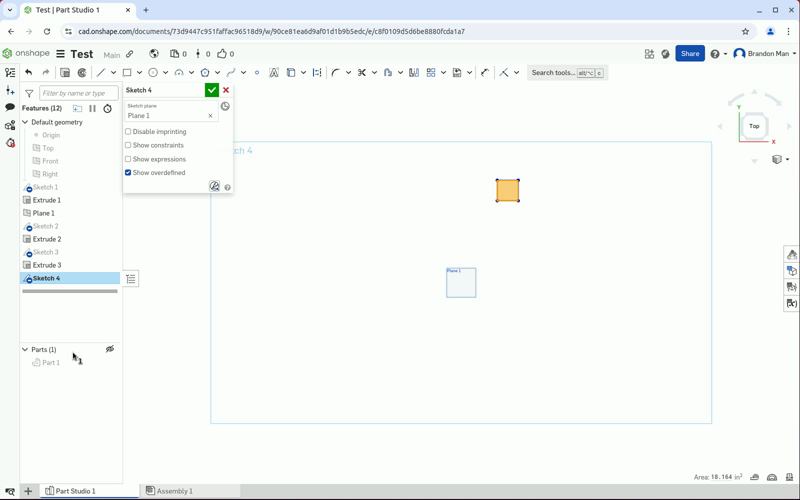
key(shift+y)
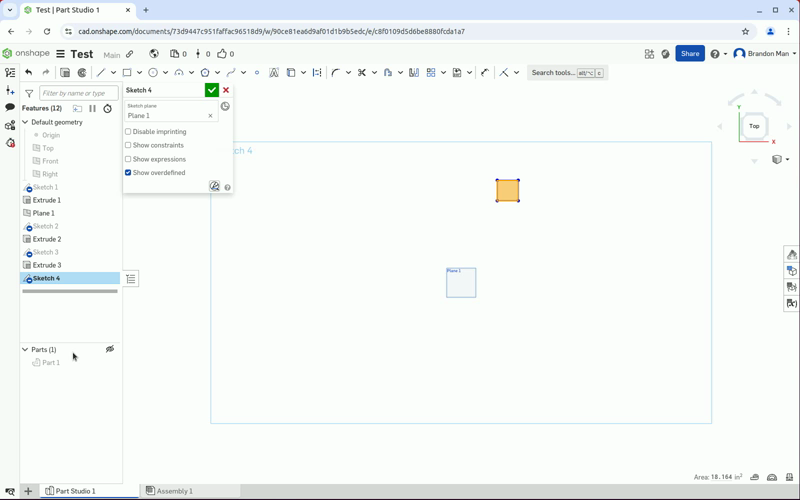
key(shift+e)
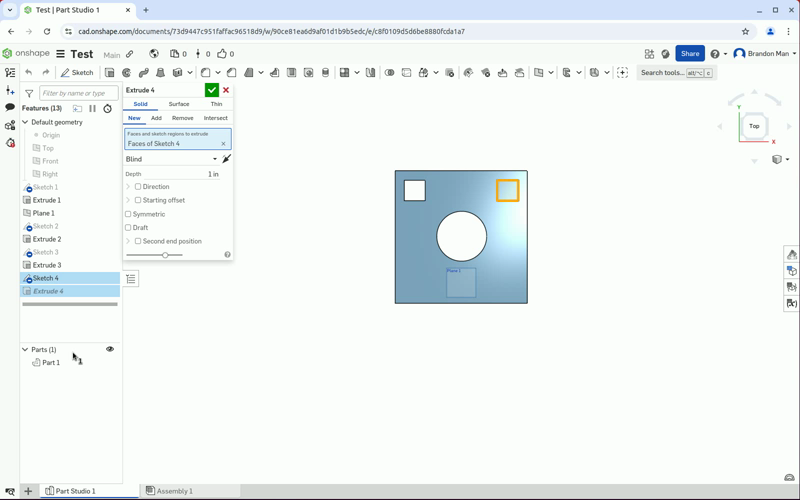
mouse_move(143, 106)
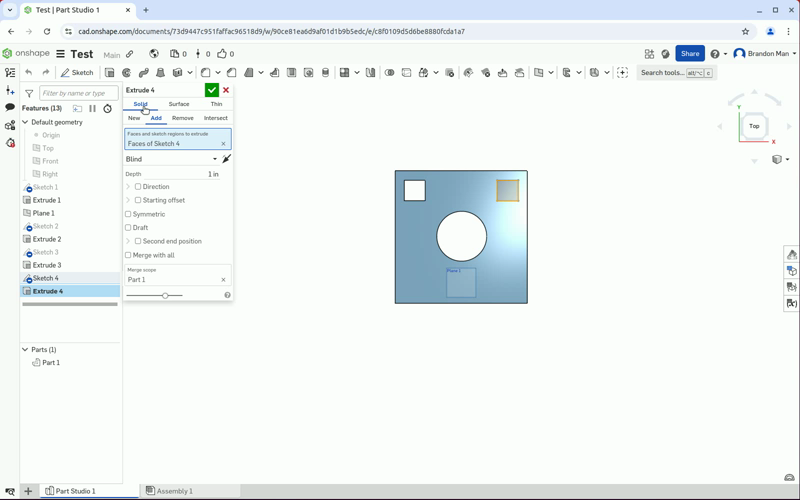
click(143, 106)
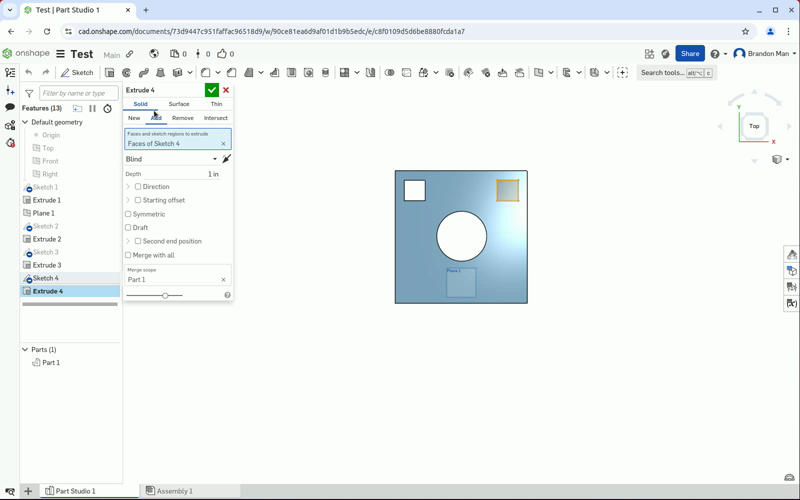
mouse_move(186, 120)
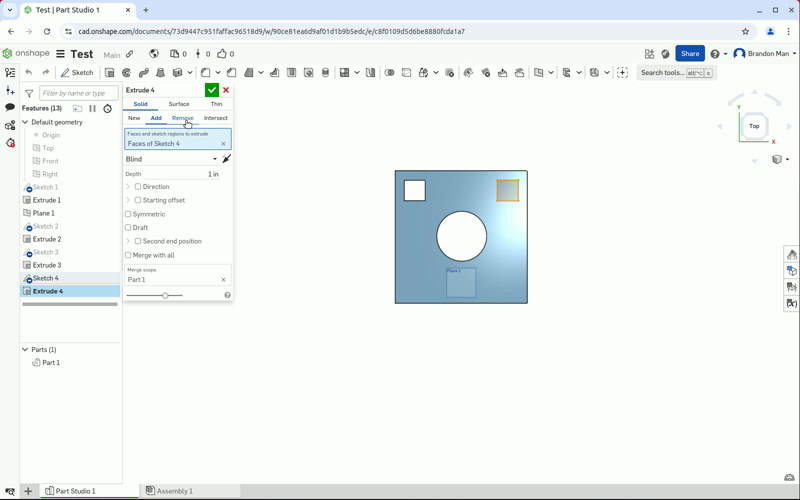
click(186, 120)
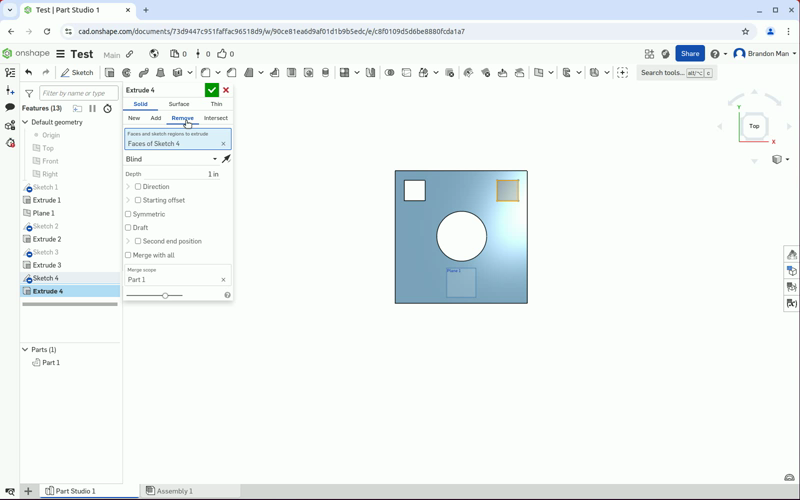
key(tab, 4)
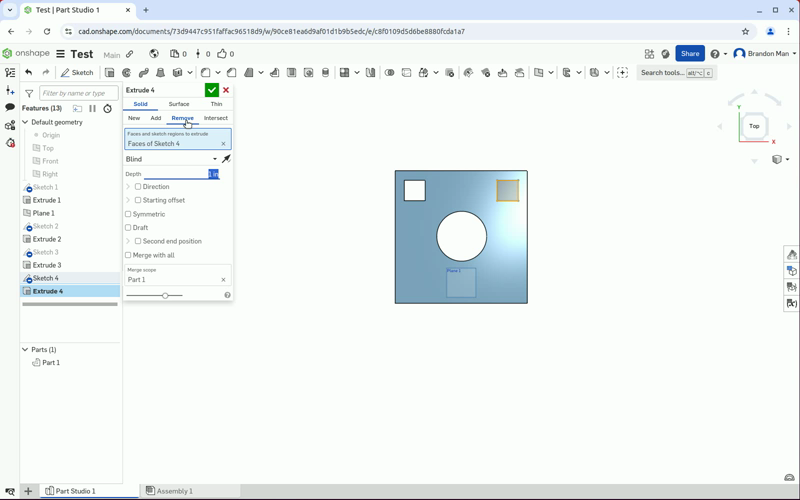
text(7.703)
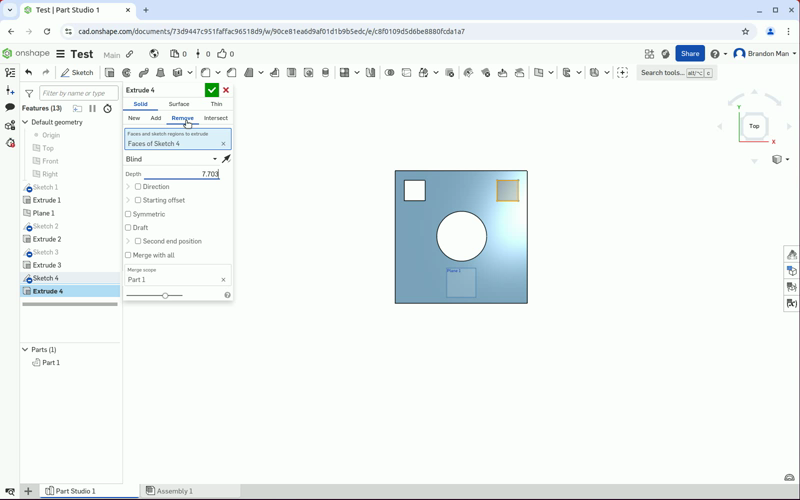
key(tab, 6)
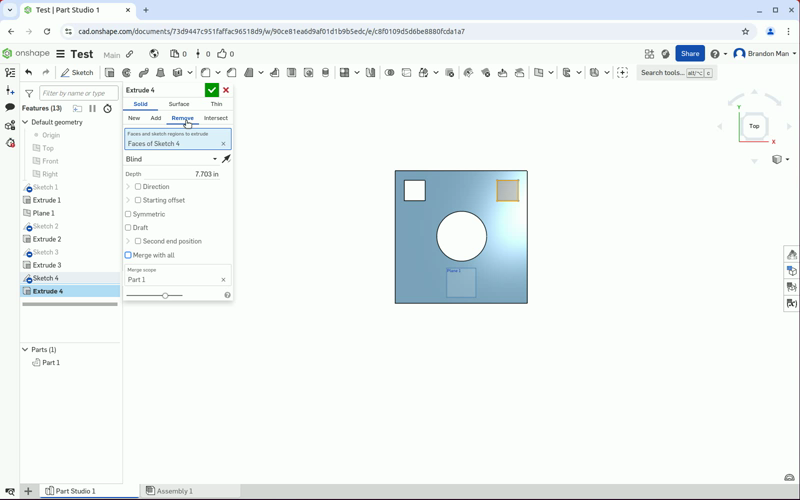
key(space)
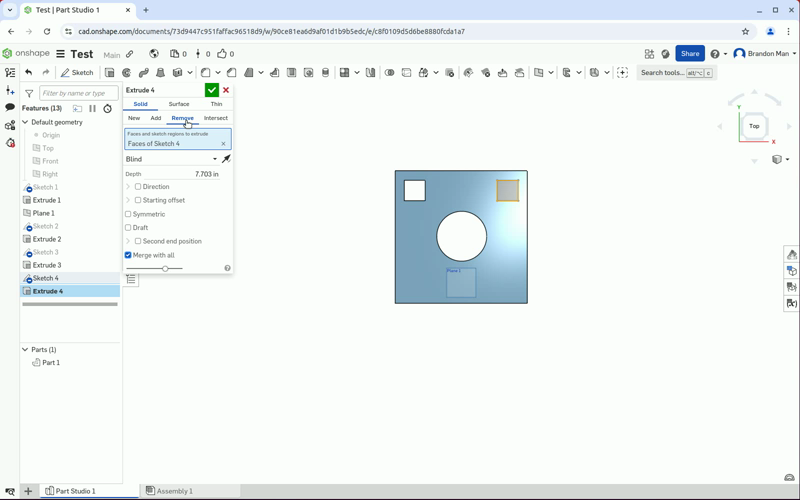
key(enter)
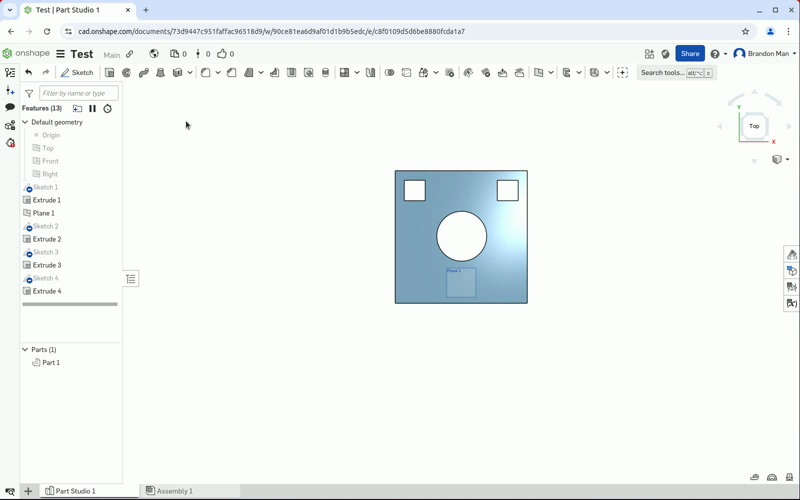
key(shift+h)
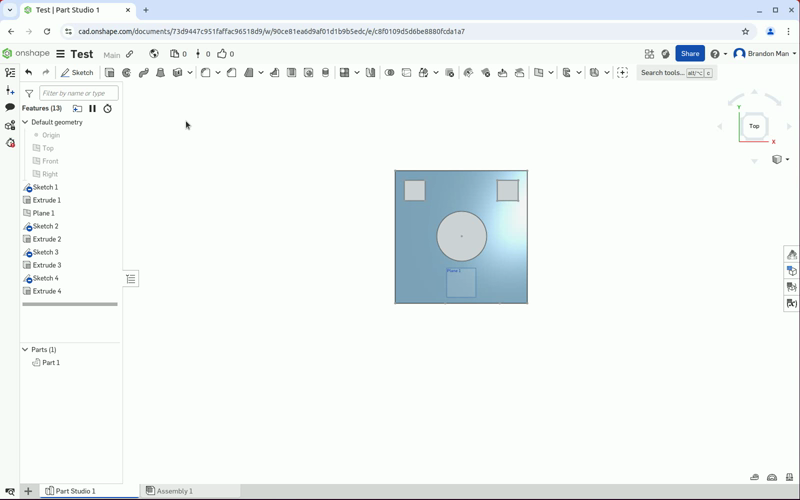
key(shift+h)
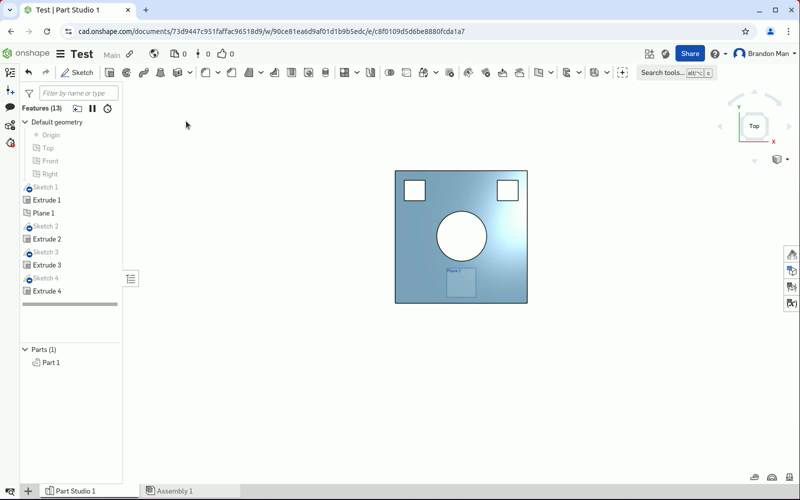
mouse_move(73, 189)
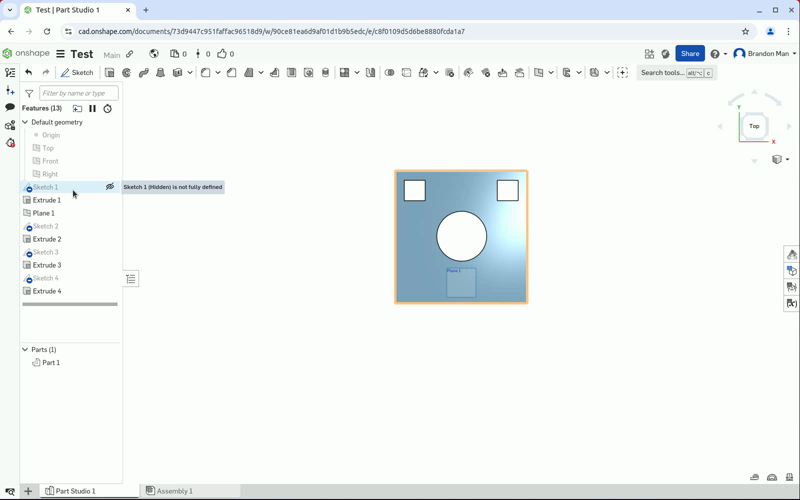
click(73, 189)
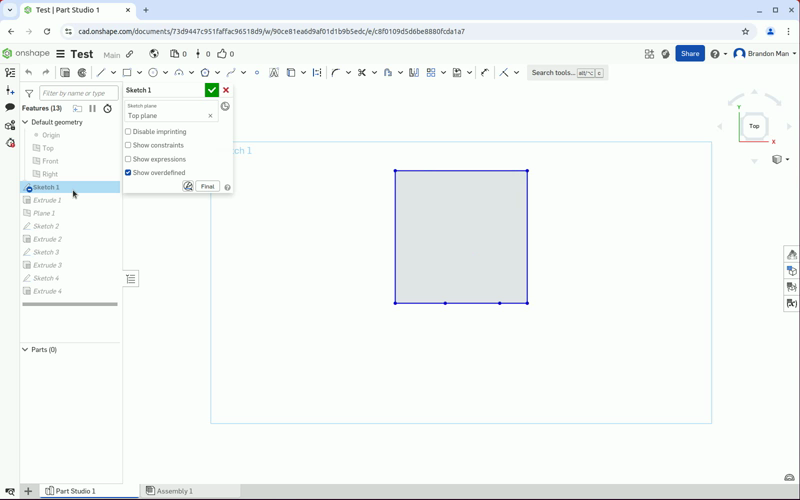
mouse_move(229, 92)
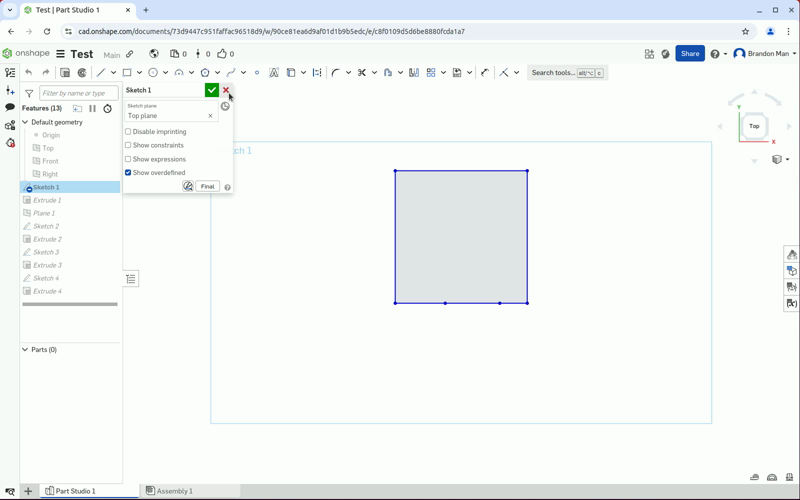
click(229, 92)
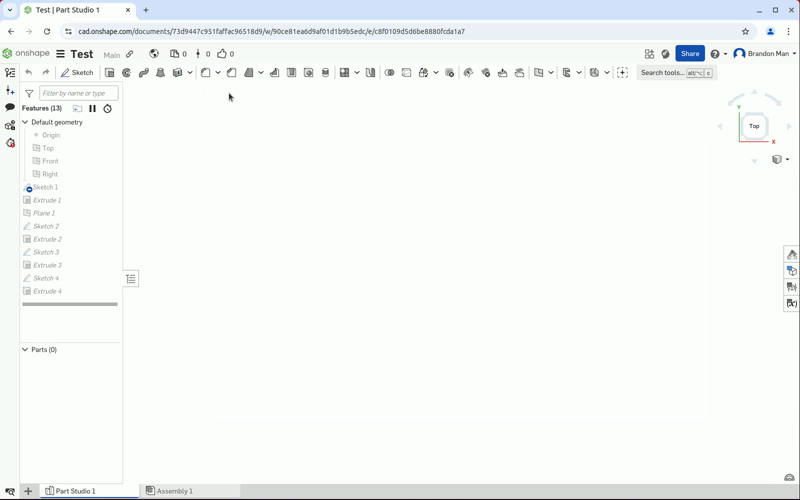
key(shift+s)
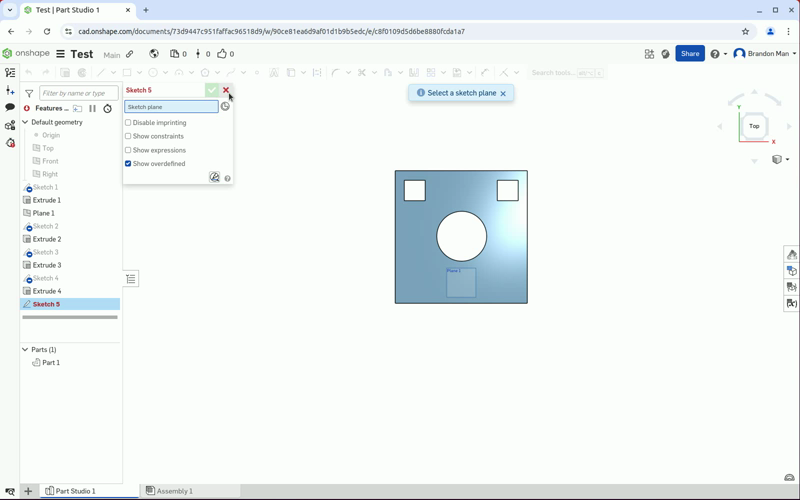
mouse_move(73, 215)
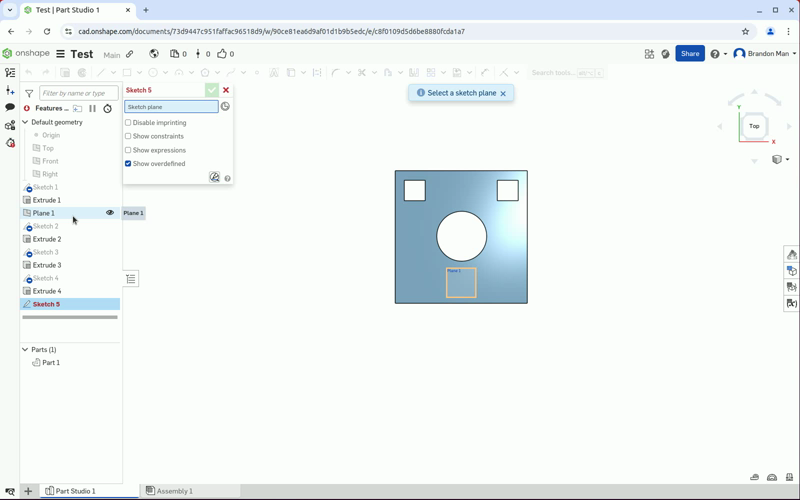
click(73, 215)
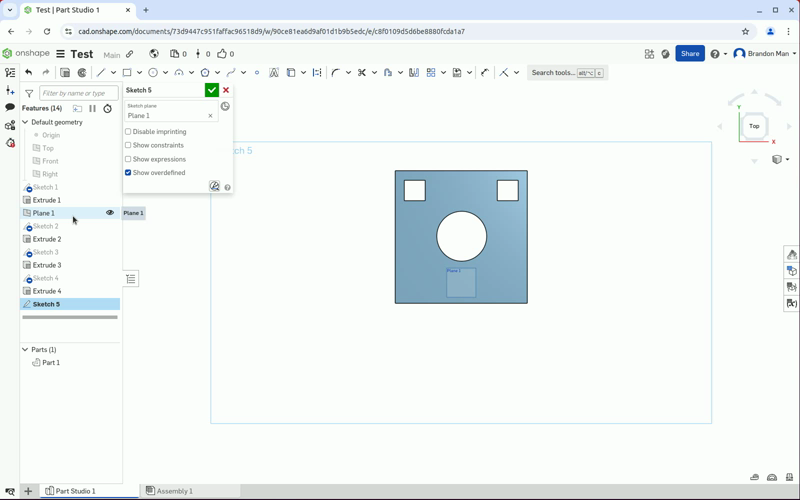
mouse_move(73, 352)
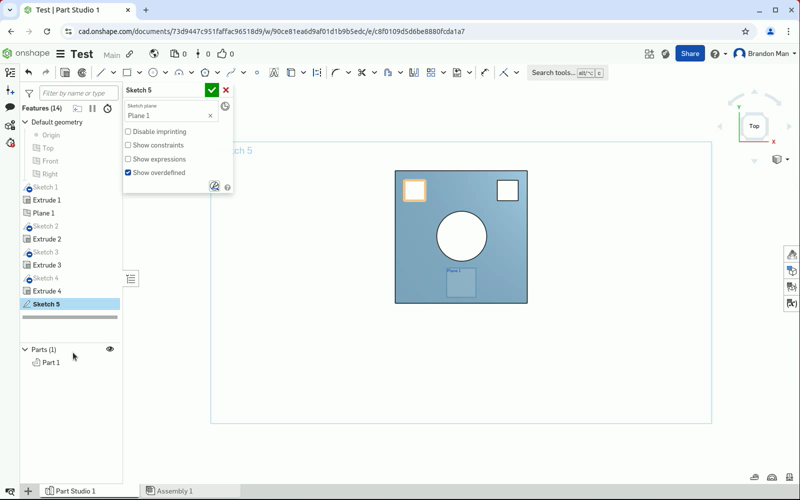
key(y)
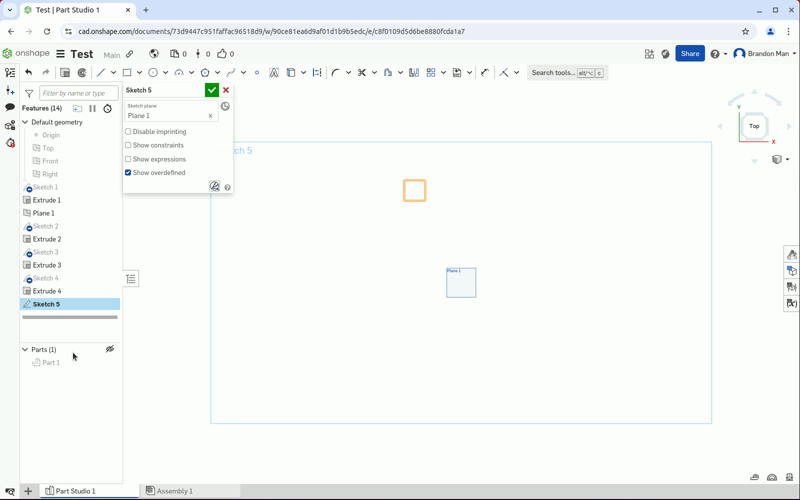
key(l)
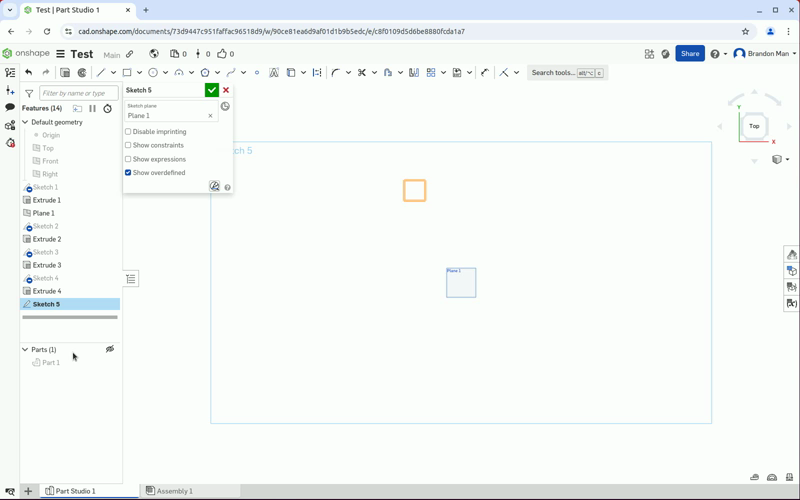
key_down(shift)
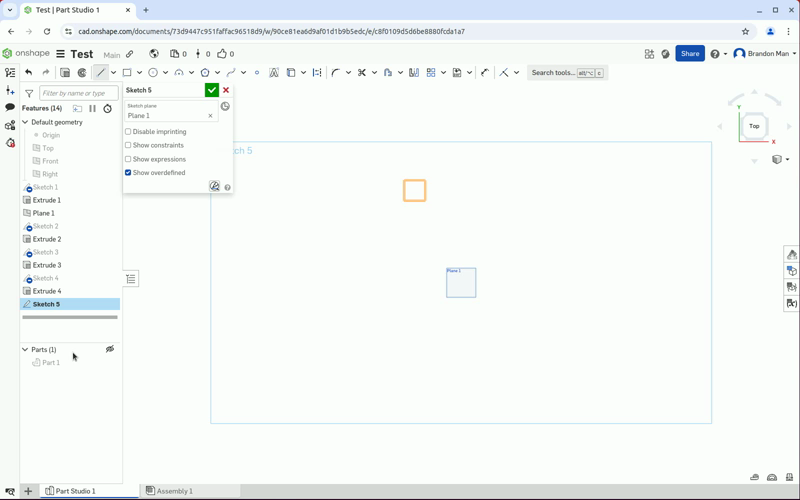
mouse_move(498, 293)
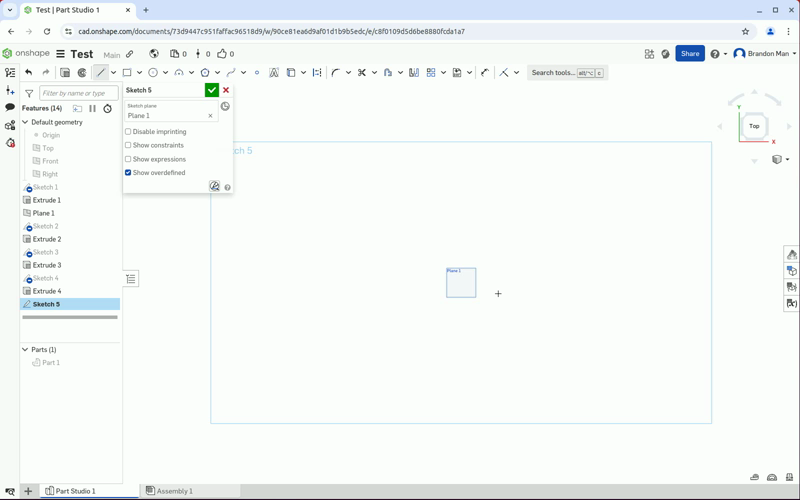
click(498, 293)
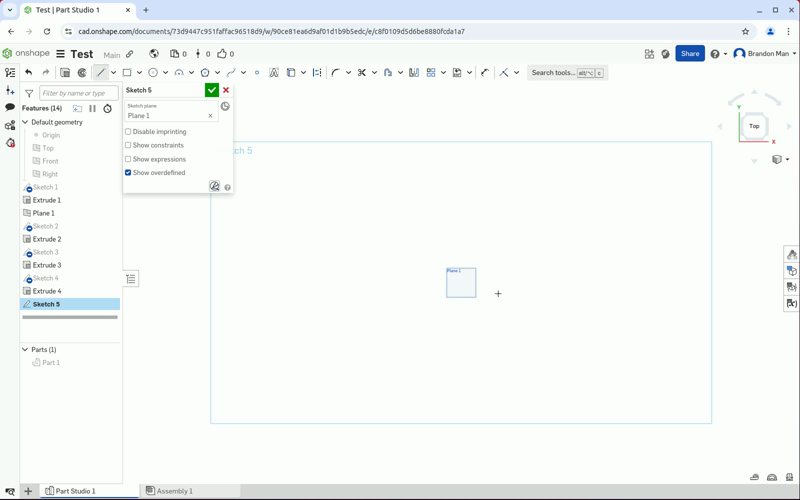
key_up(shift)
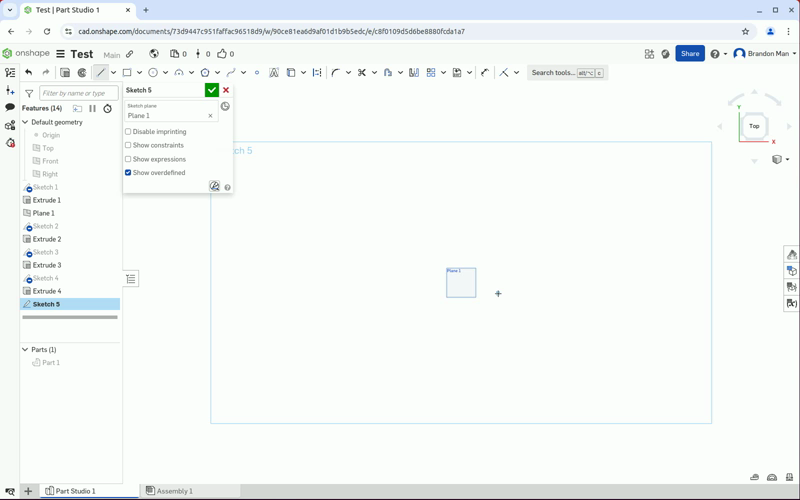
key_down(shift)
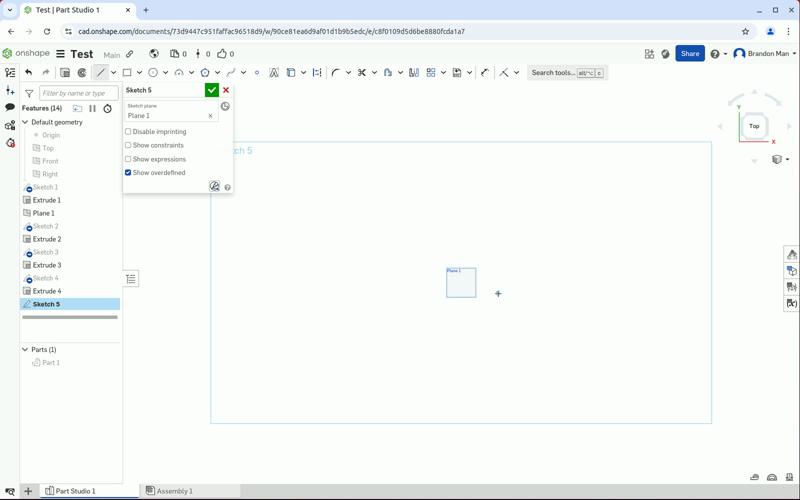
mouse_move(528, 293)
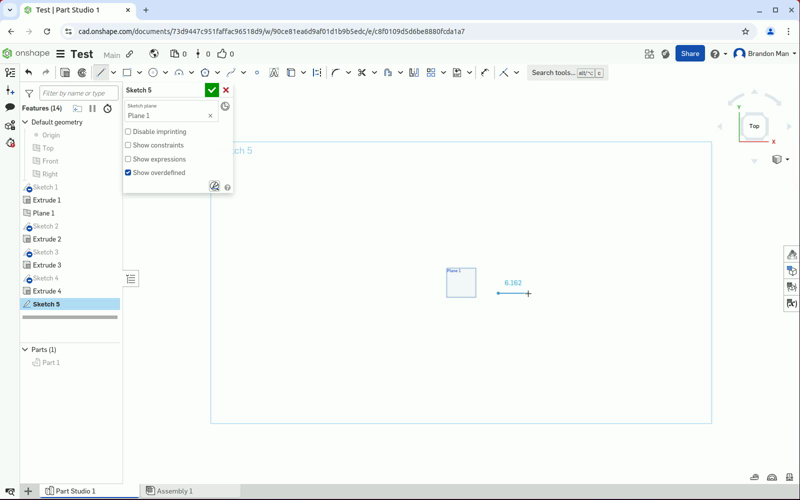
mouse_move(519, 293)
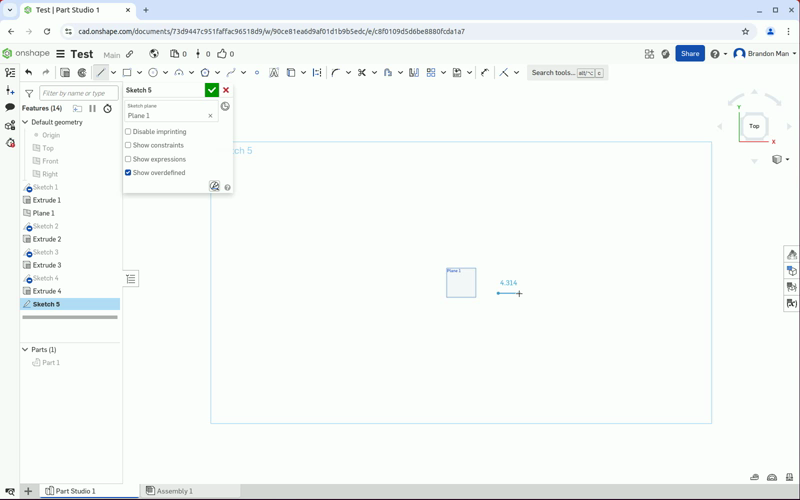
click(519, 293)
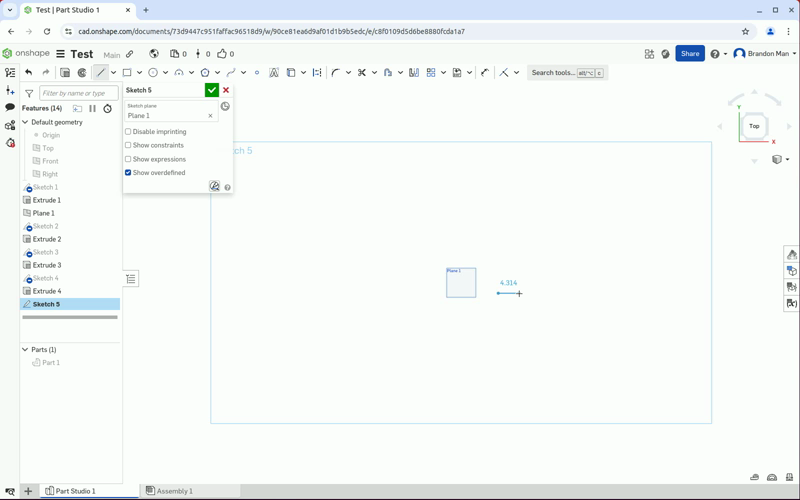
key_up(shift)
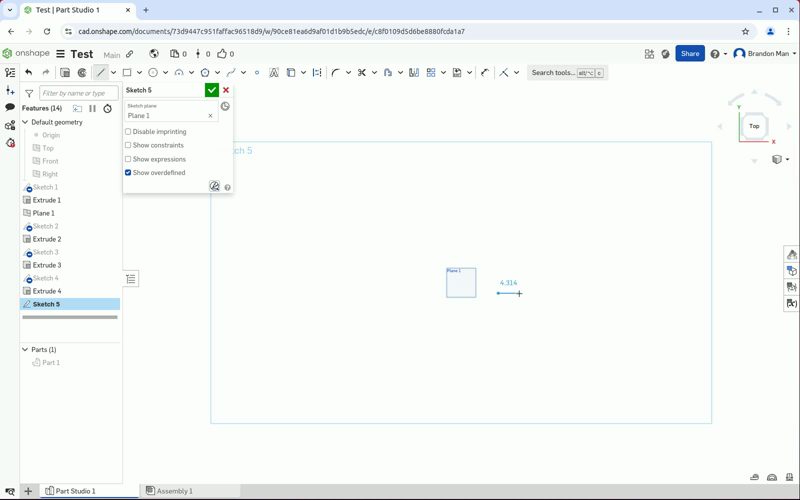
key_down(shift)
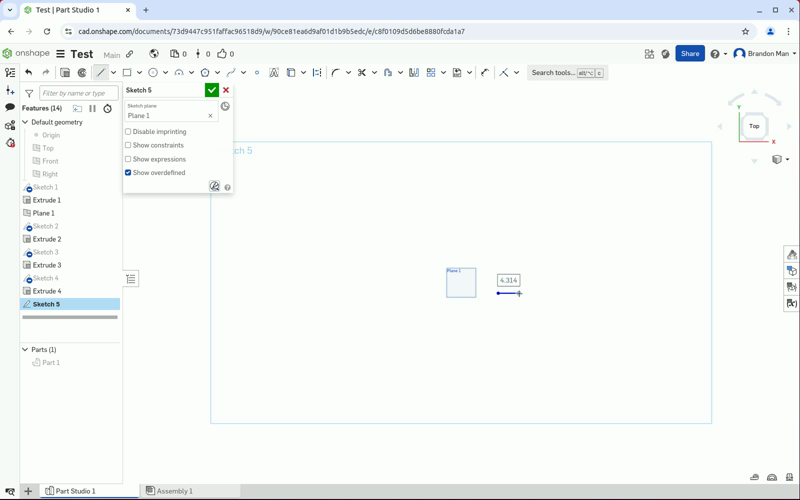
mouse_move(549, 293)
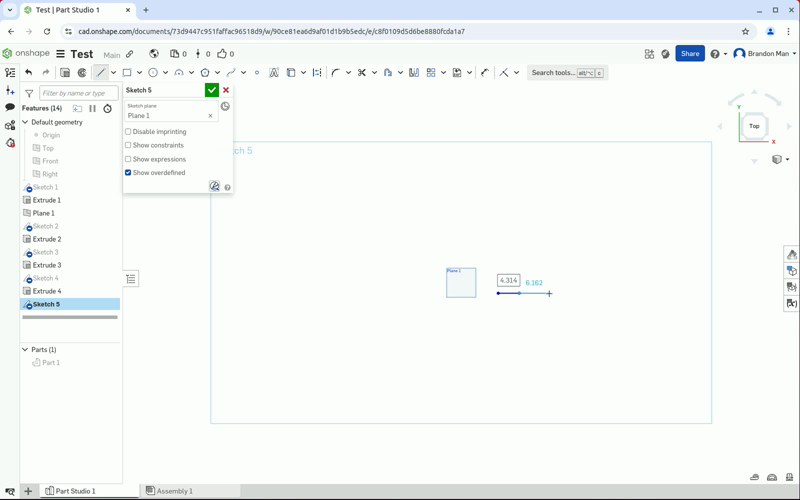
mouse_move(519, 272)
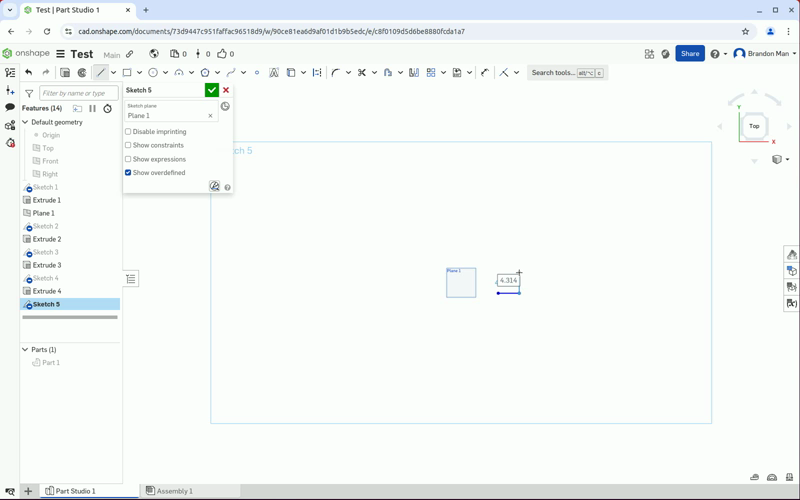
click(519, 272)
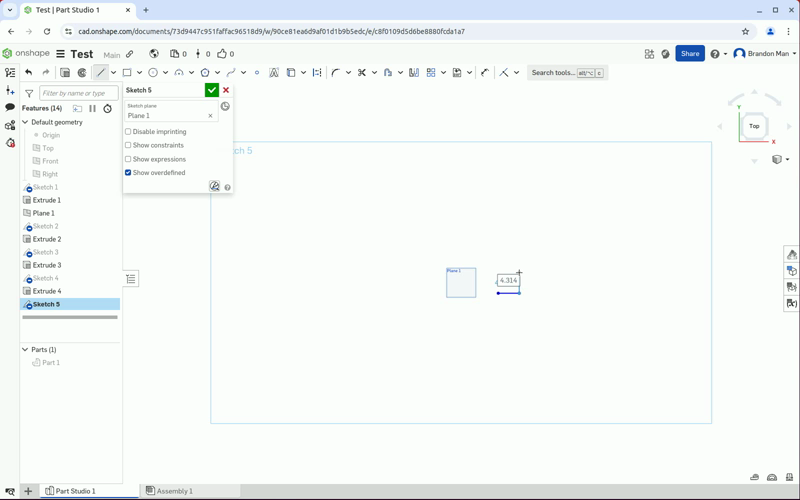
key_up(shift)
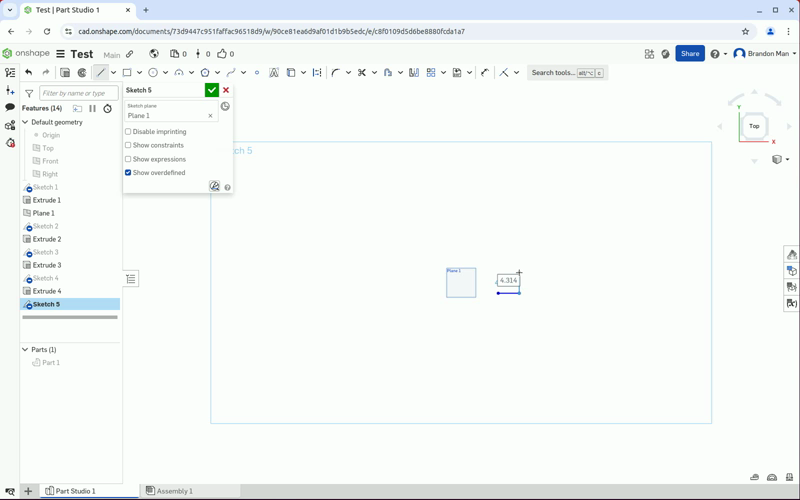
key_down(shift)
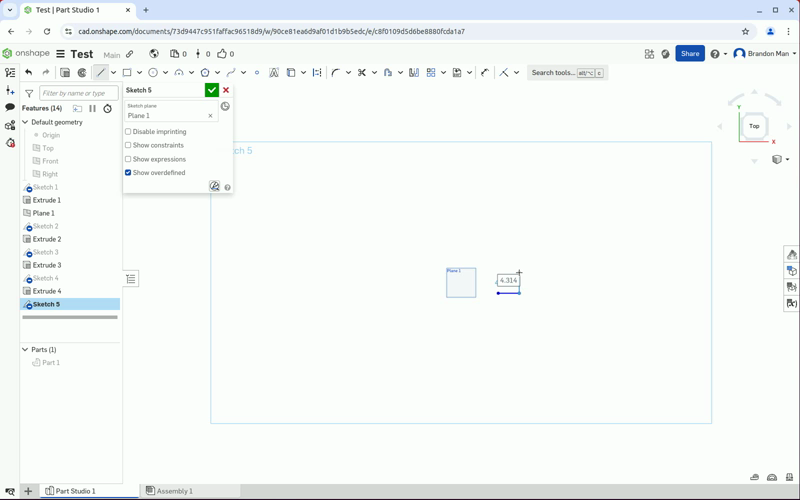
mouse_move(549, 272)
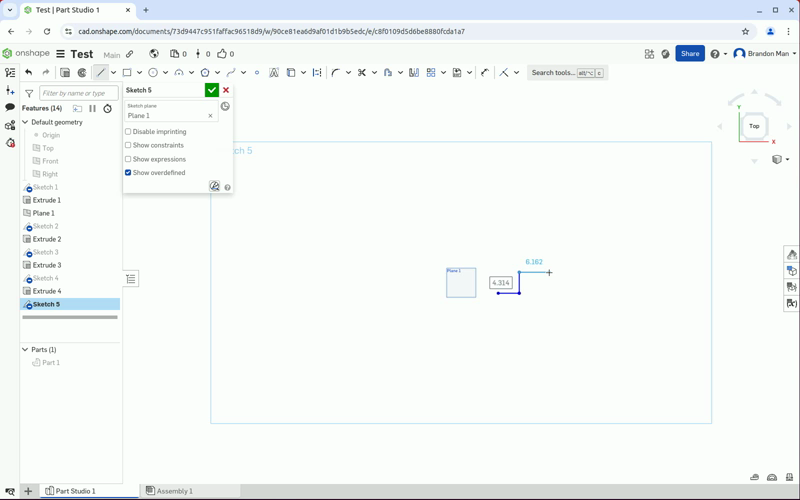
mouse_move(498, 272)
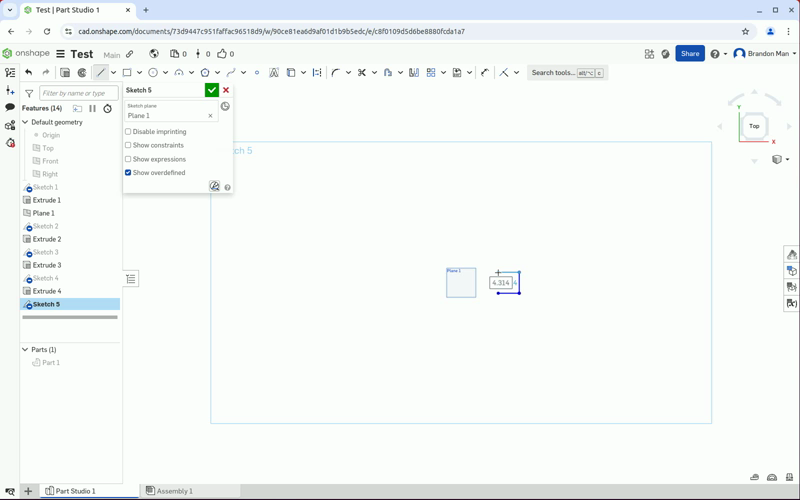
click(498, 272)
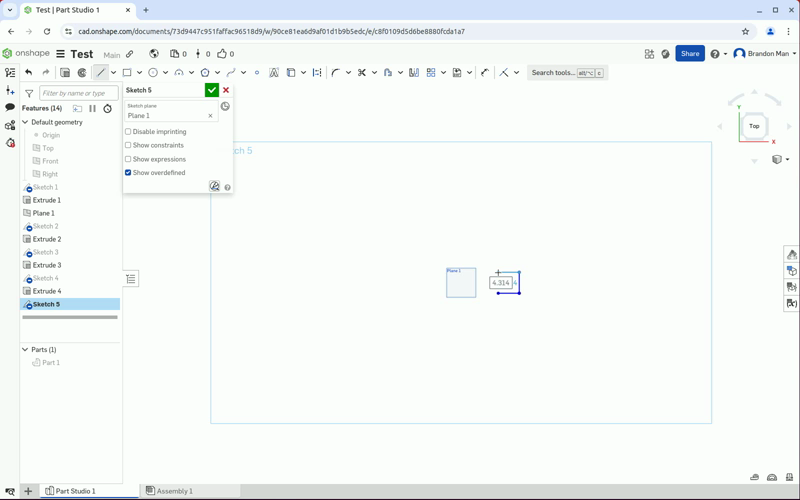
key_up(shift)
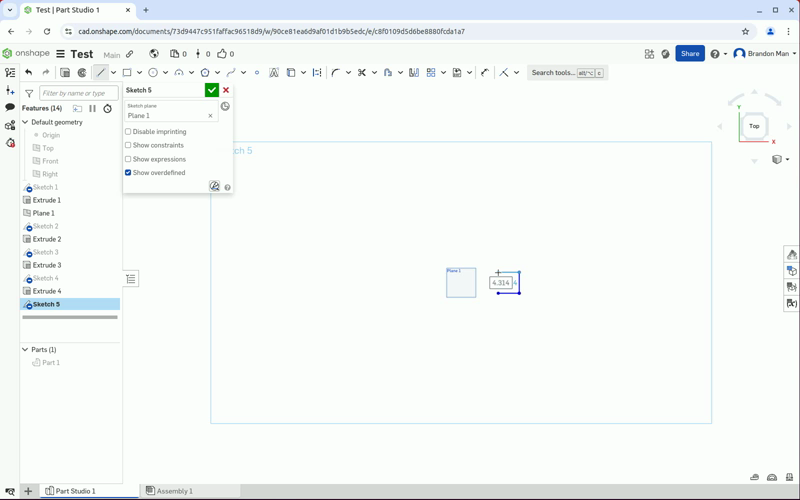
mouse_move(528, 272)
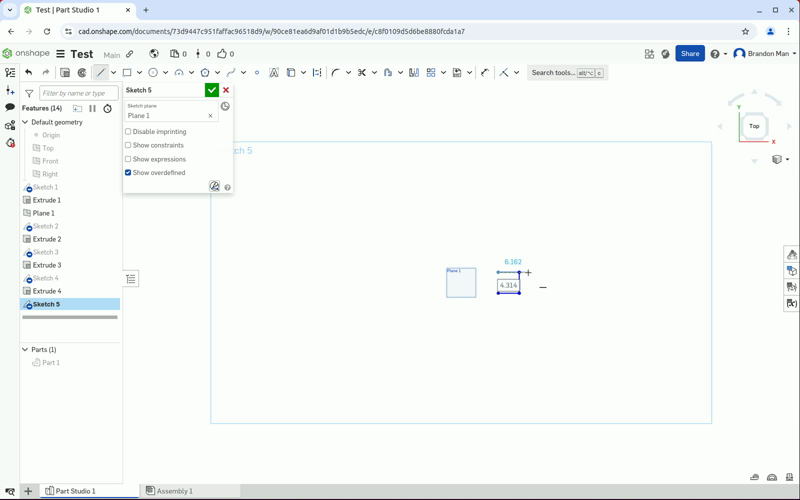
key_down(shift)
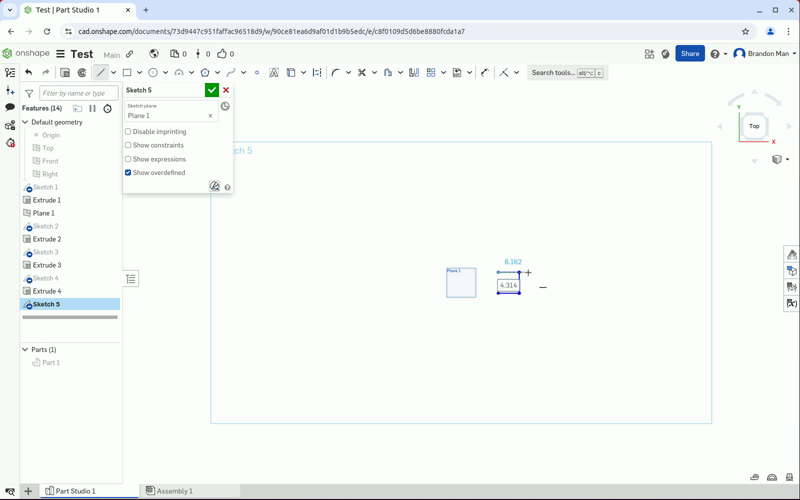
mouse_move(498, 293)
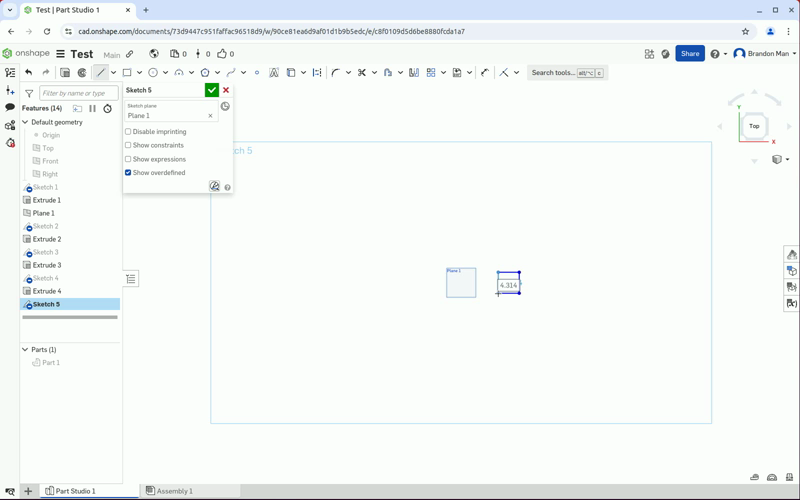
key_up(shift)
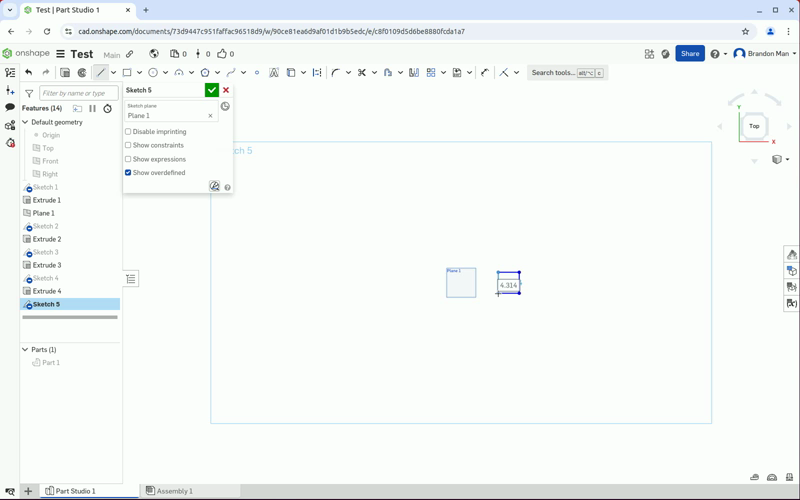
click(498, 293)
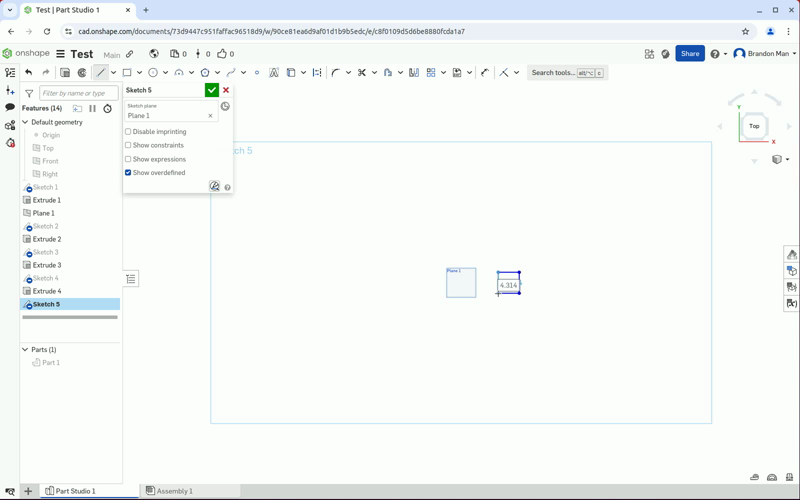
key(esc)
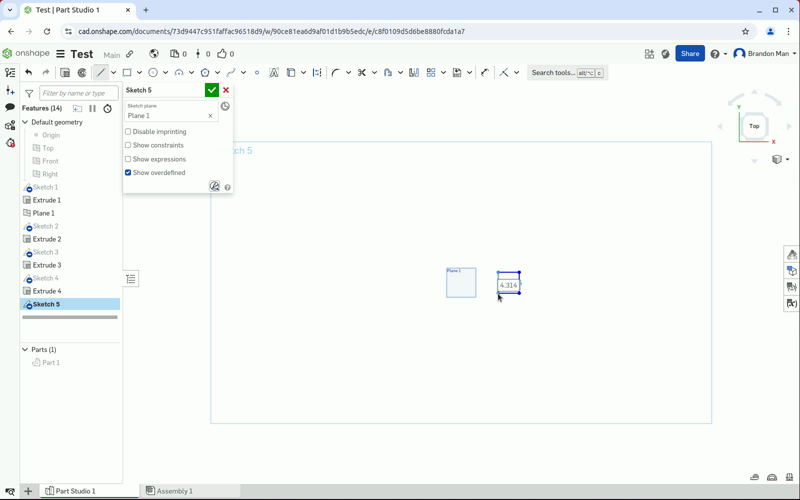
mouse_move(503, 284)
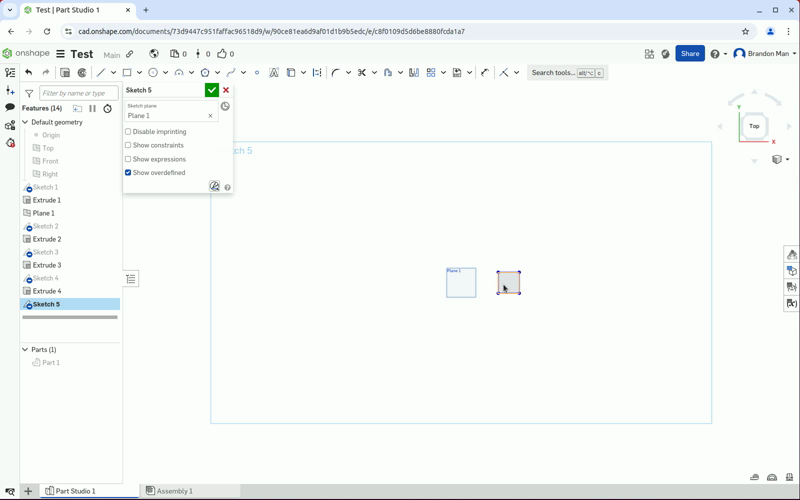
scroll(6)
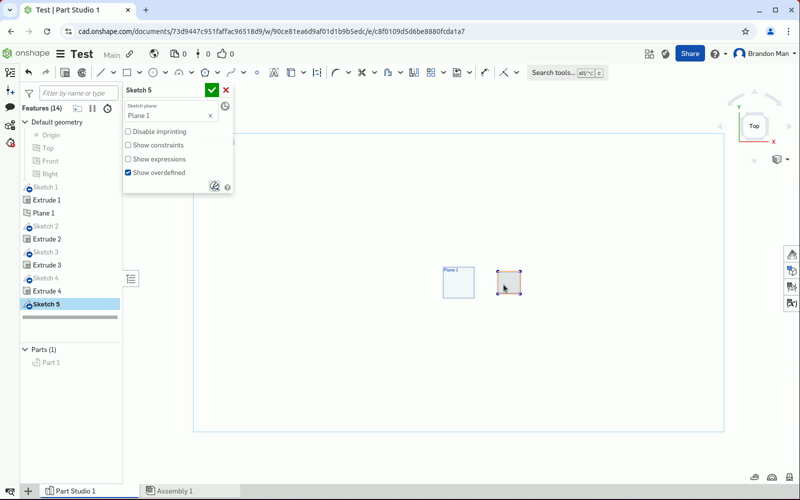
scroll(6)
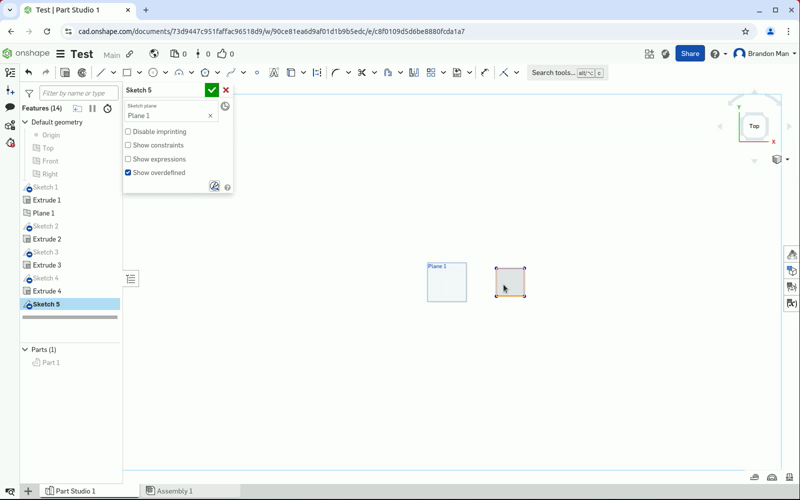
scroll(6)
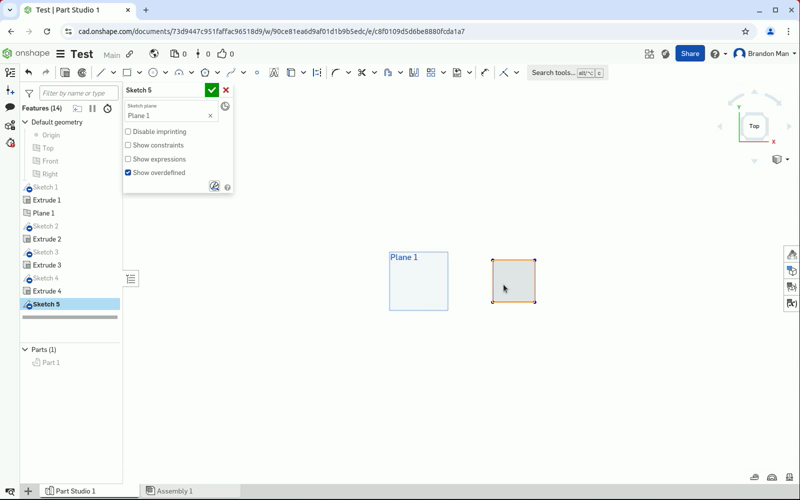
scroll(6)
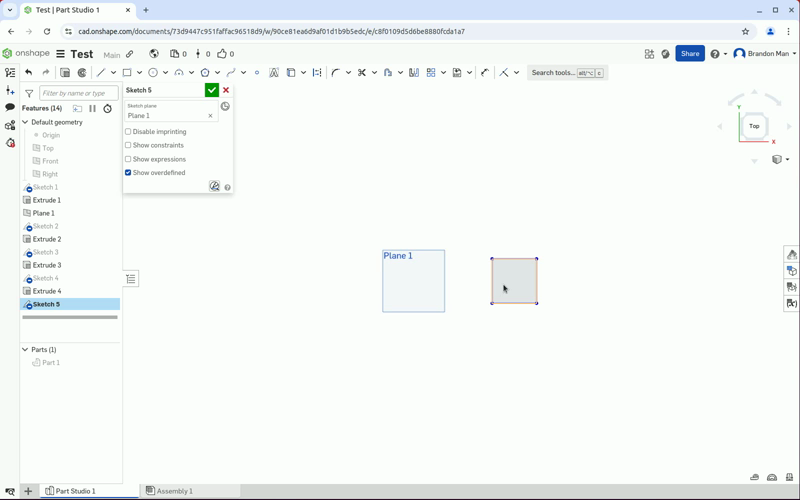
scroll(6)
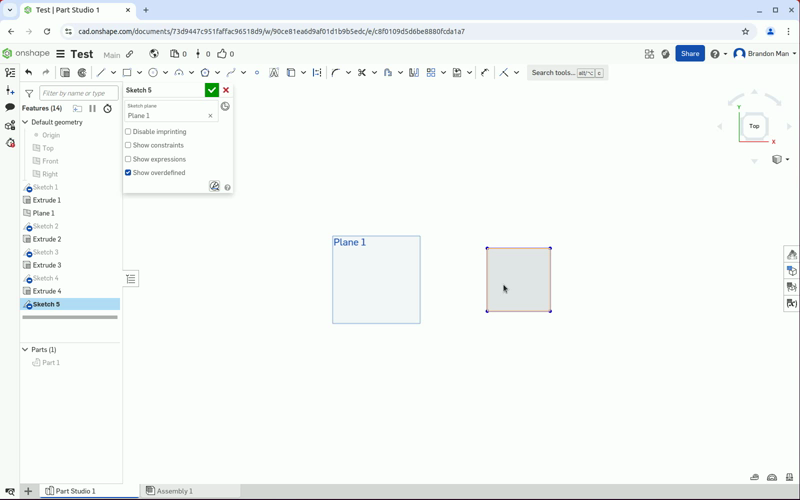
scroll(6)
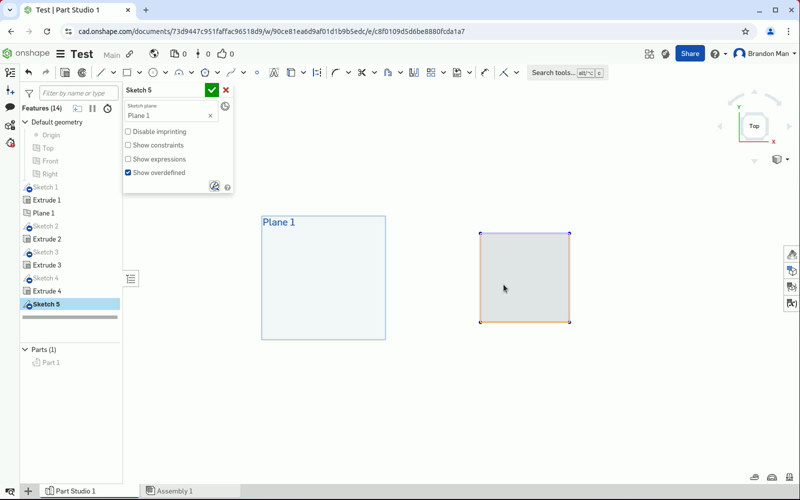
scroll(6)
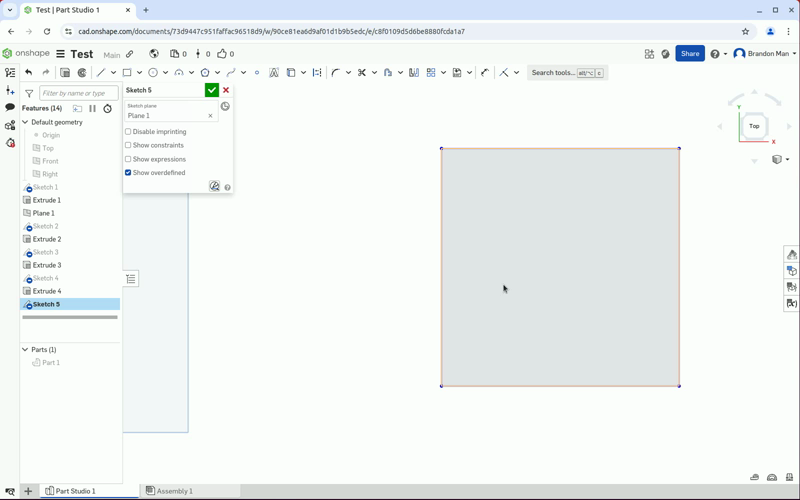
click(503, 284)
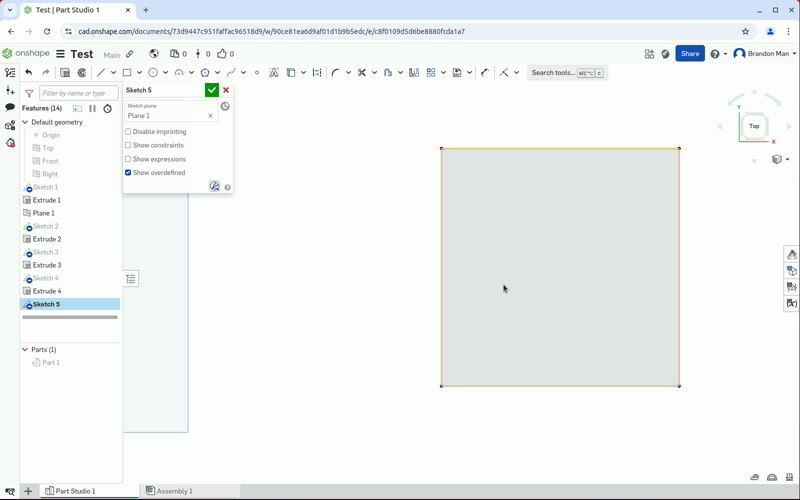
scroll(-6)
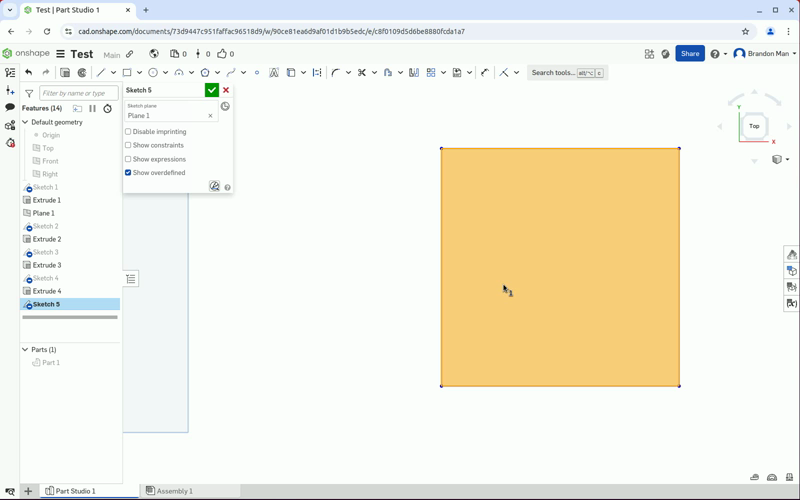
scroll(-6)
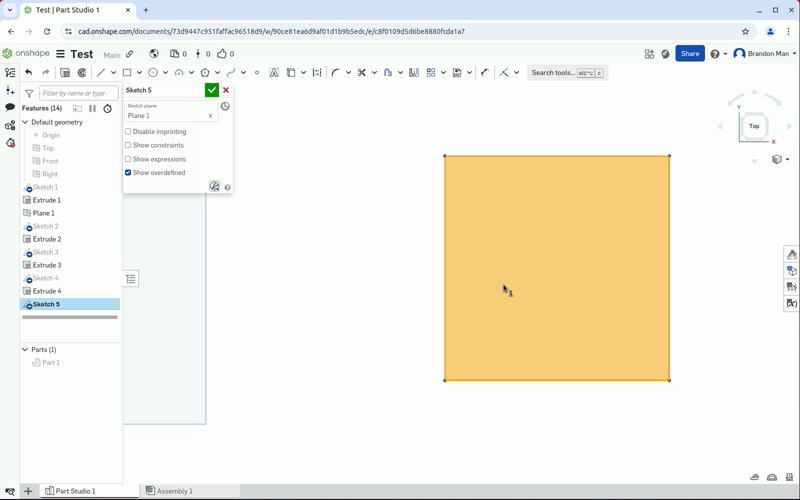
scroll(-6)
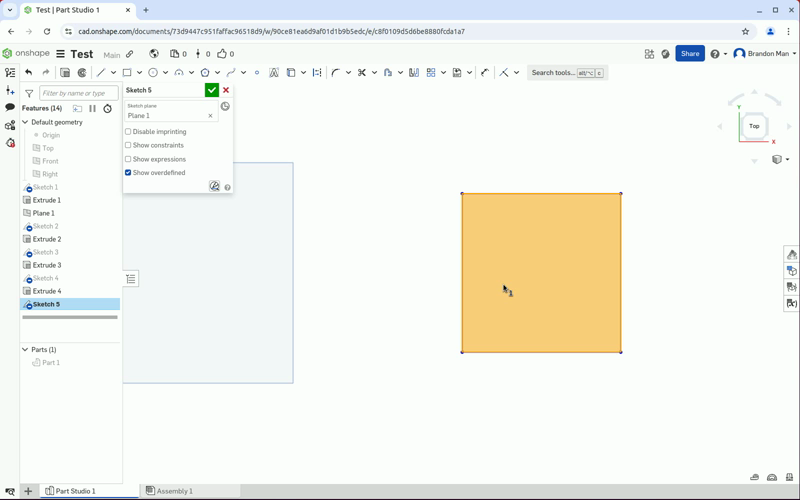
scroll(-6)
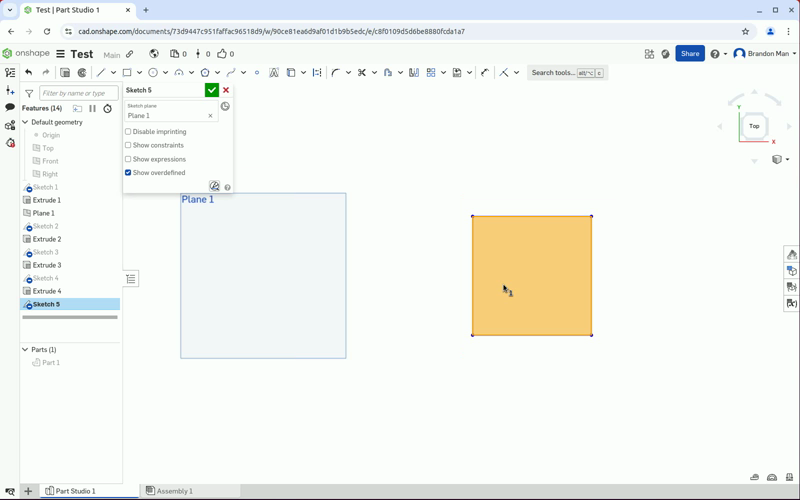
scroll(-6)
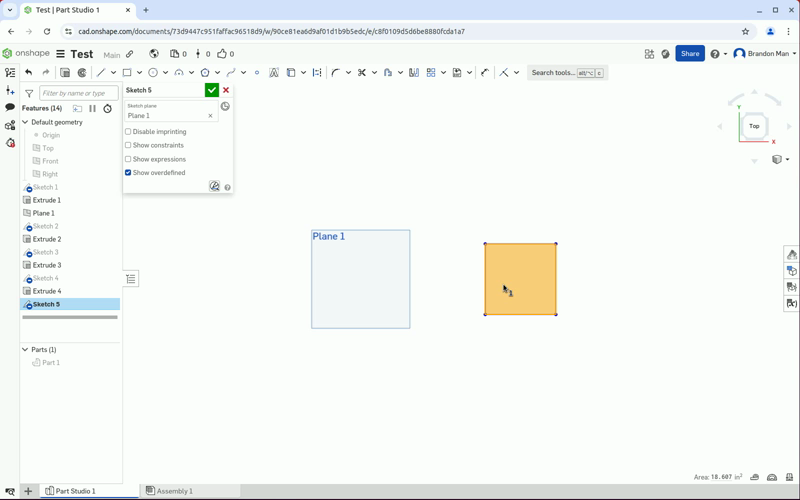
scroll(-6)
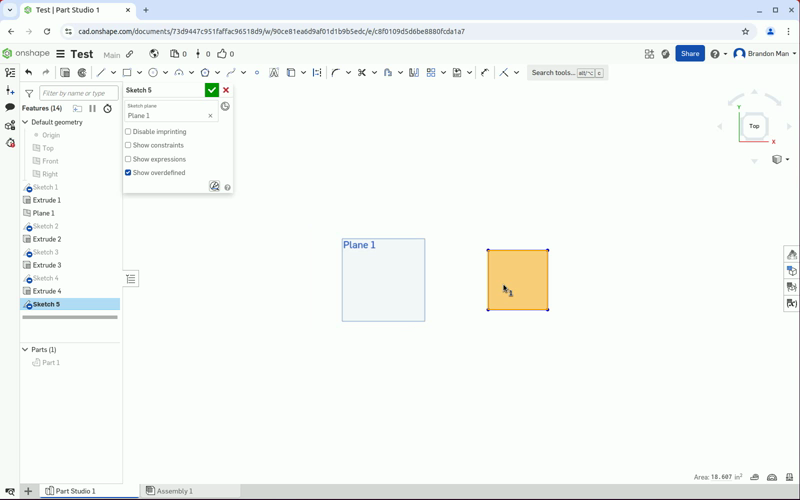
scroll(-6)
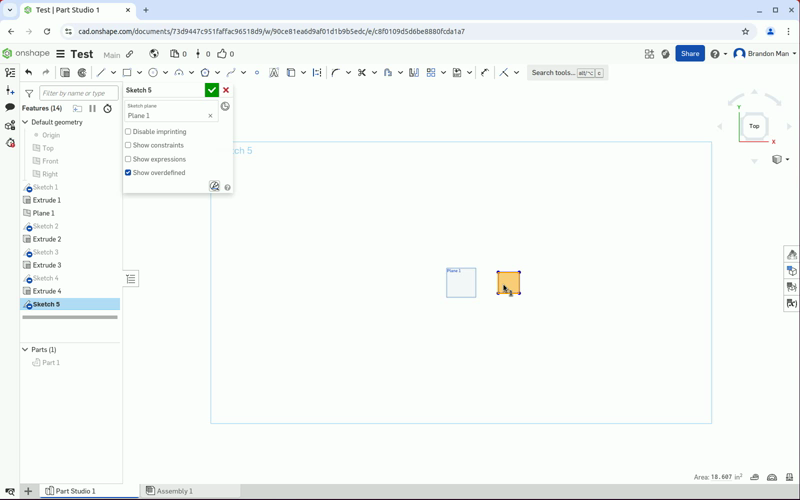
mouse_move(73, 352)
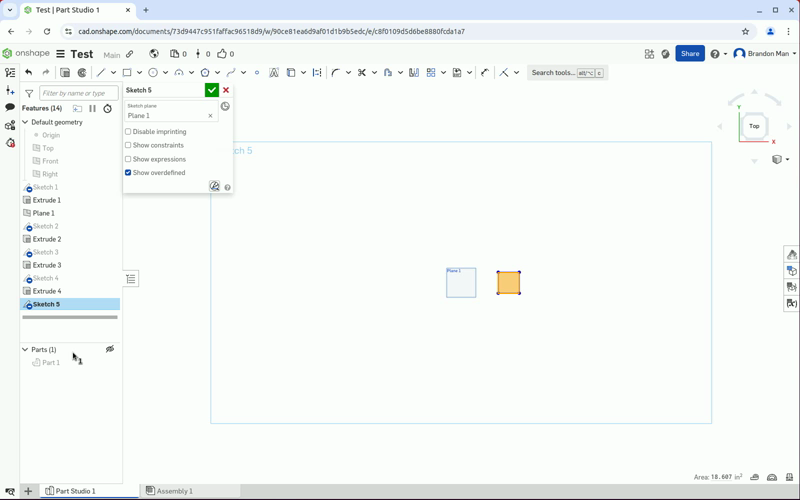
key(shift+y)
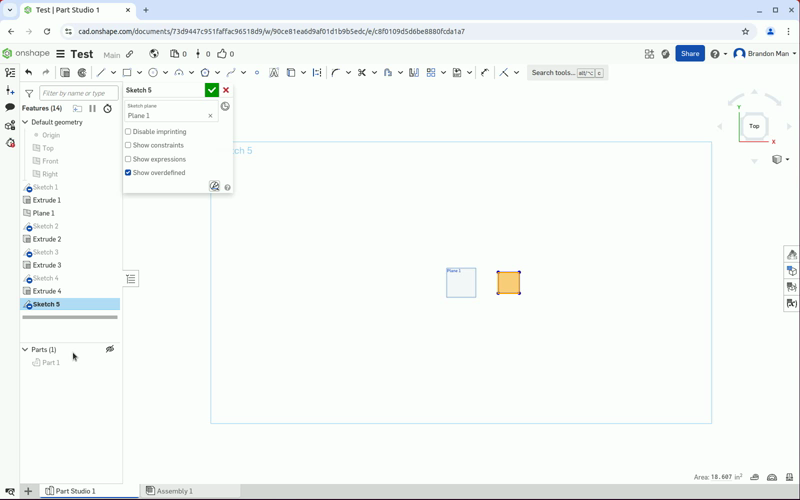
key(shift+e)
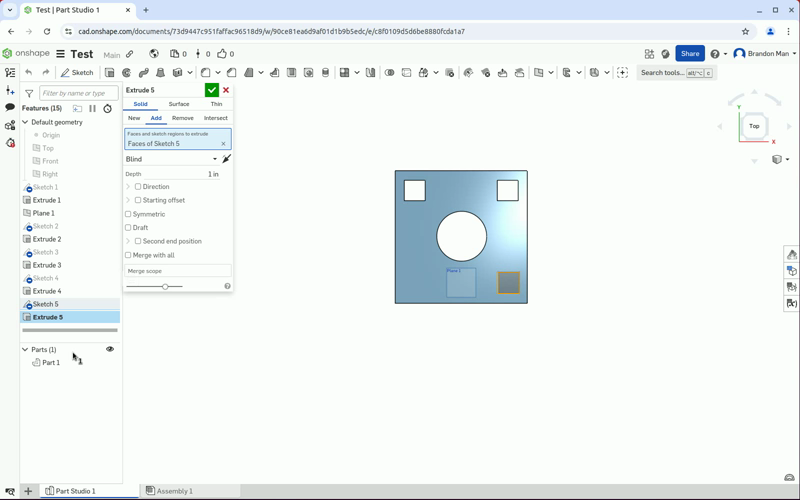
mouse_move(143, 106)
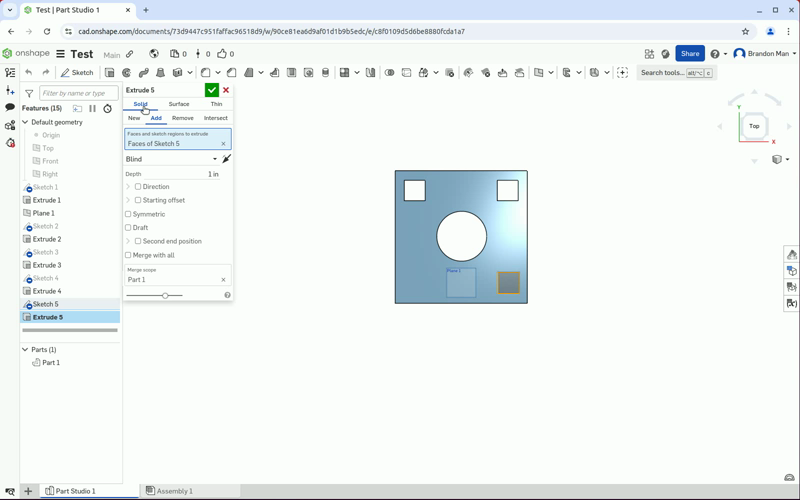
click(143, 106)
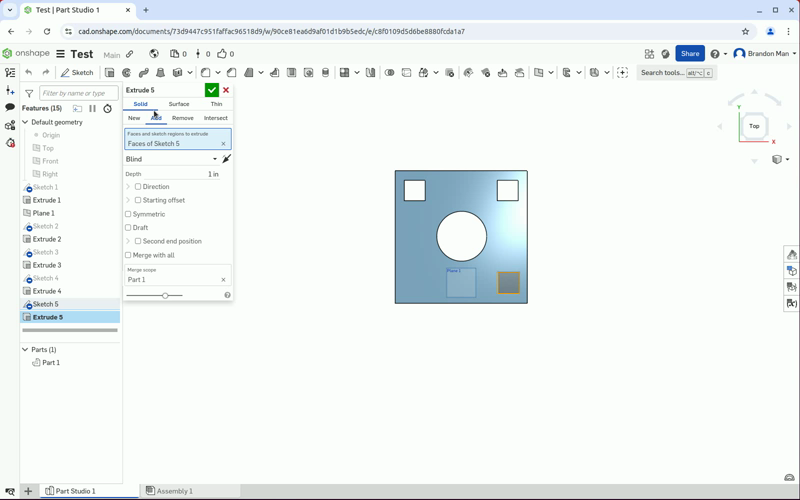
mouse_move(186, 120)
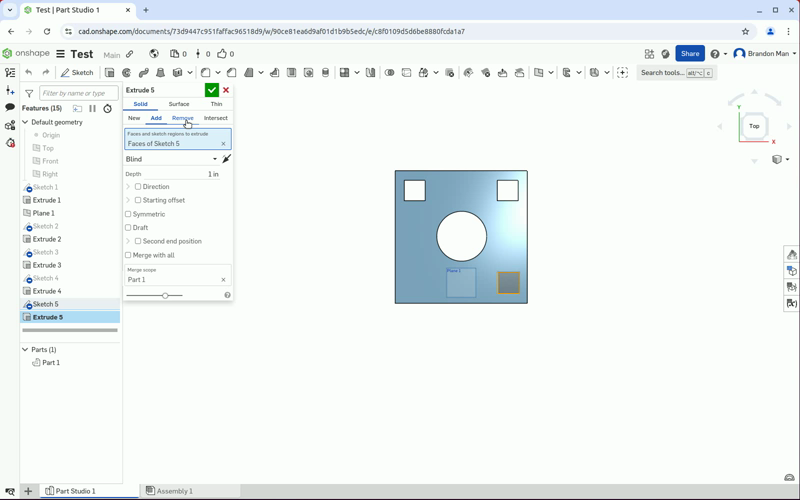
click(186, 120)
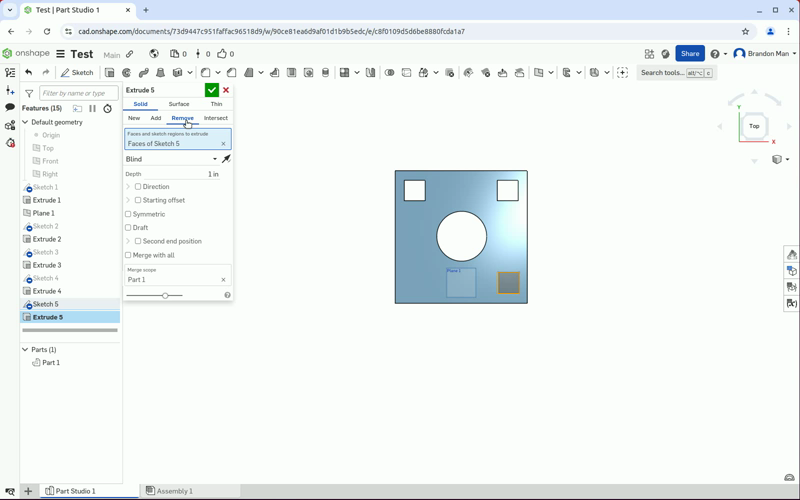
key(tab, 4)
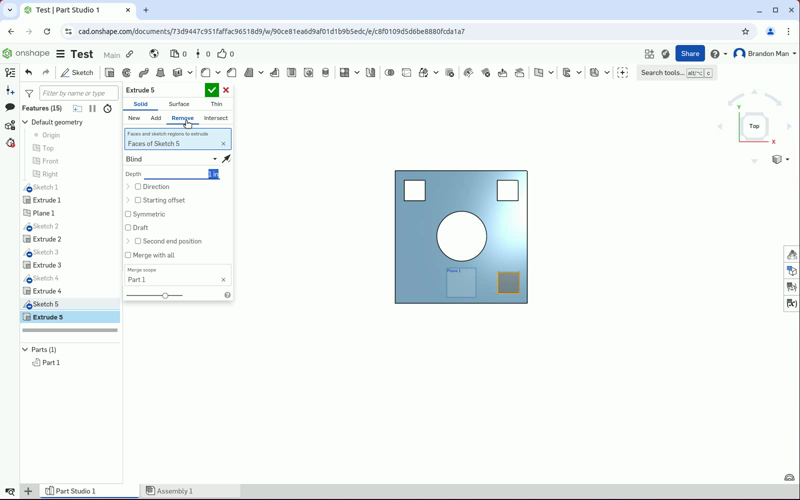
text(7.703)
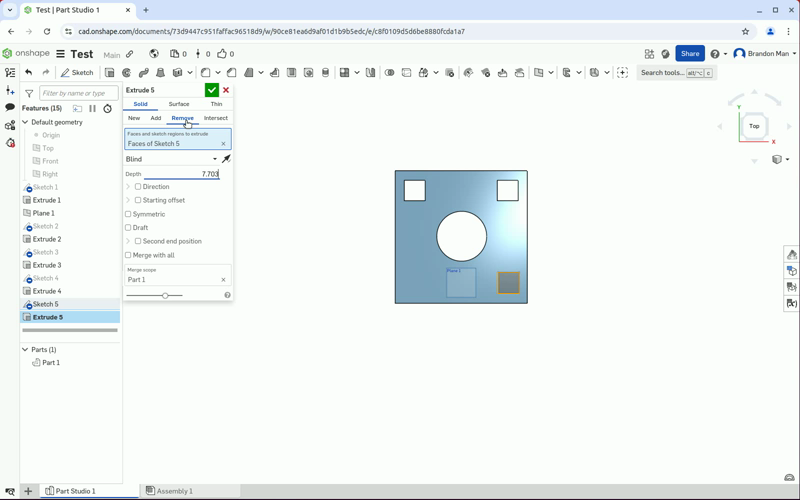
key(tab, 6)
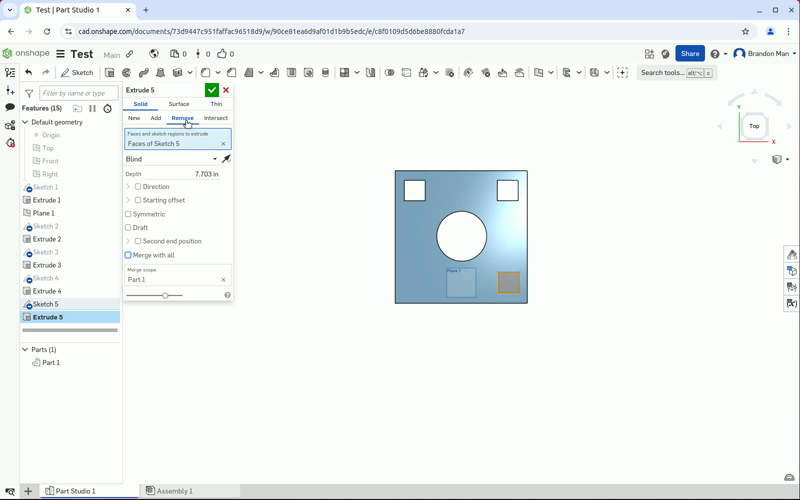
key(space)
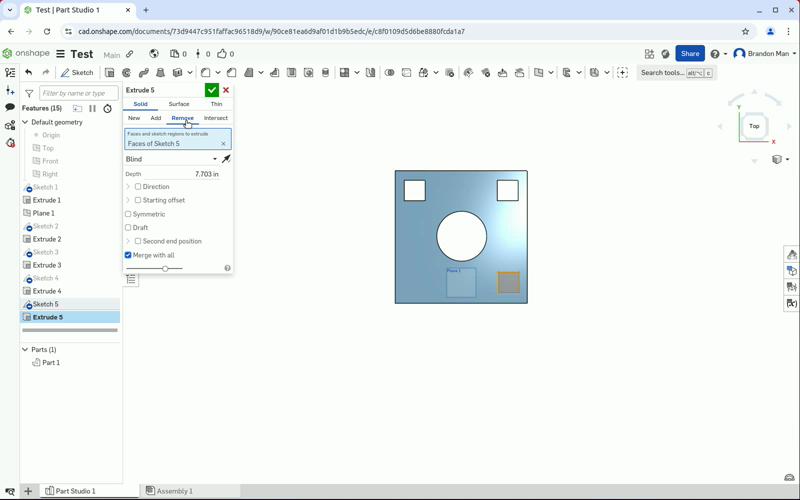
key(enter)
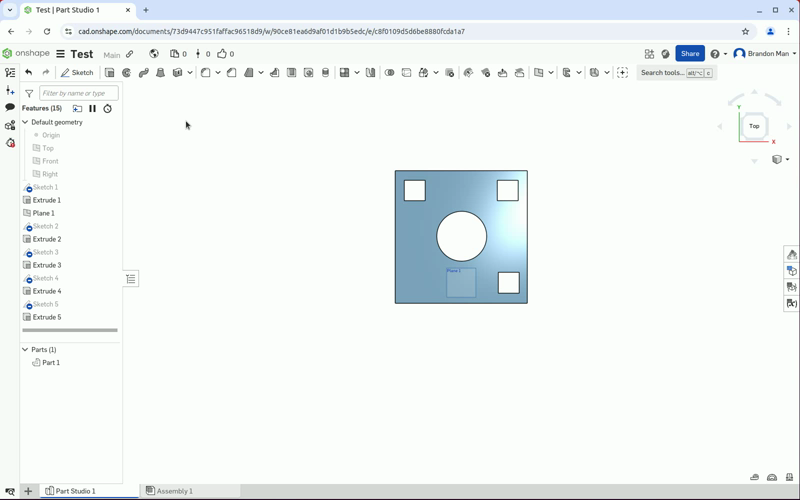
key(shift+h)
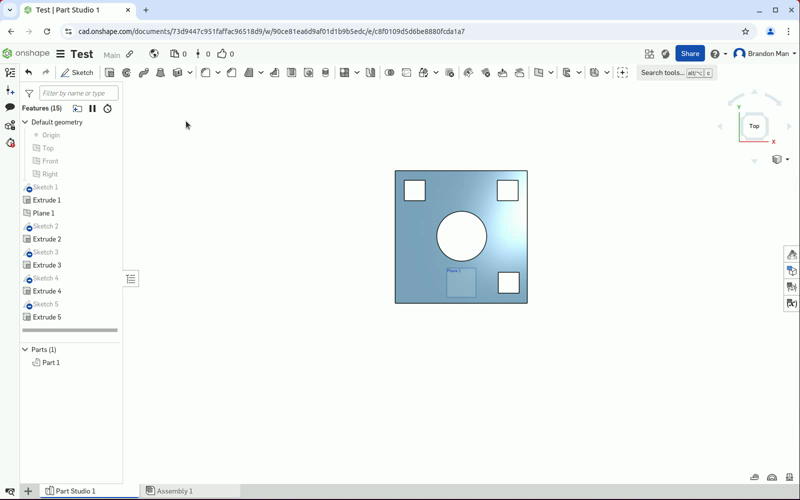
key(shift+h)
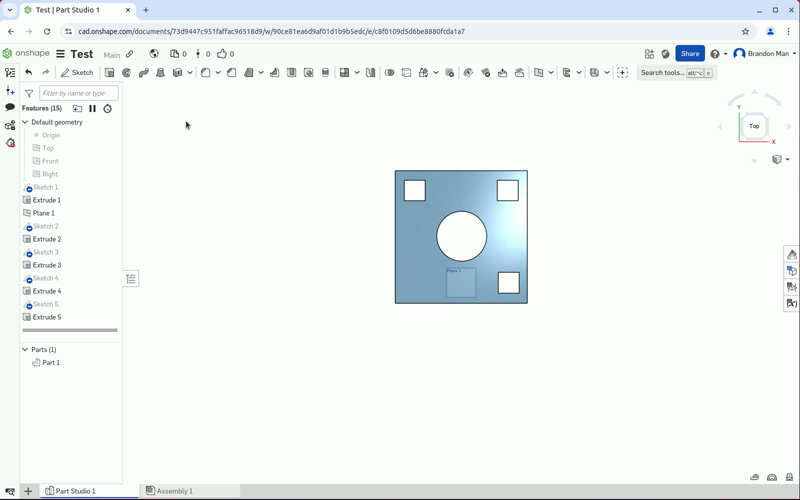
mouse_move(73, 189)
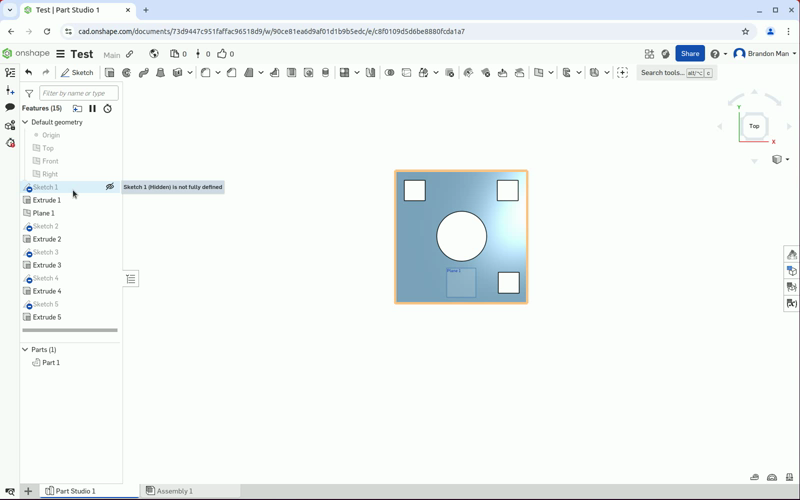
click(73, 189)
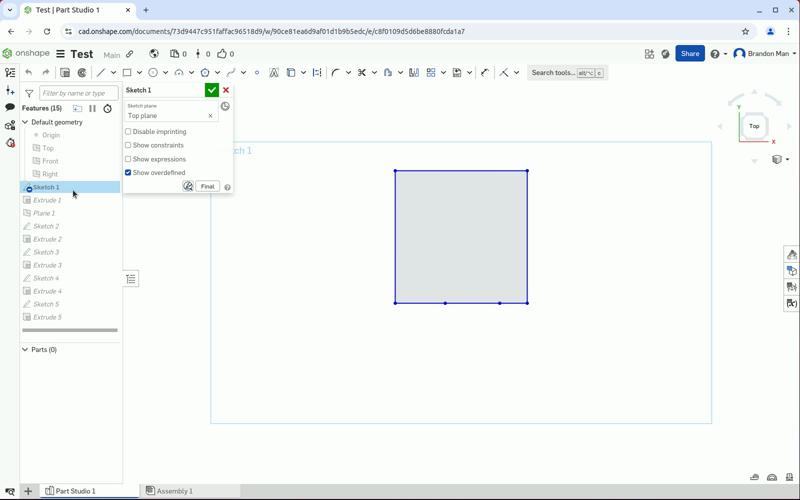
mouse_move(229, 92)
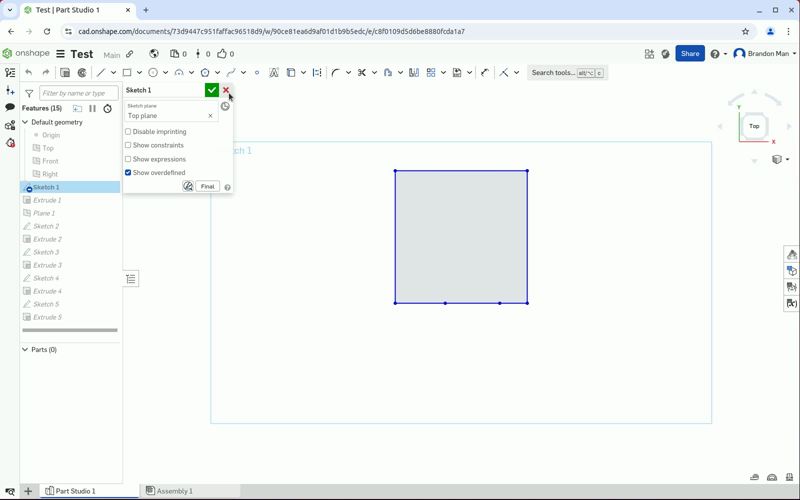
click(229, 92)
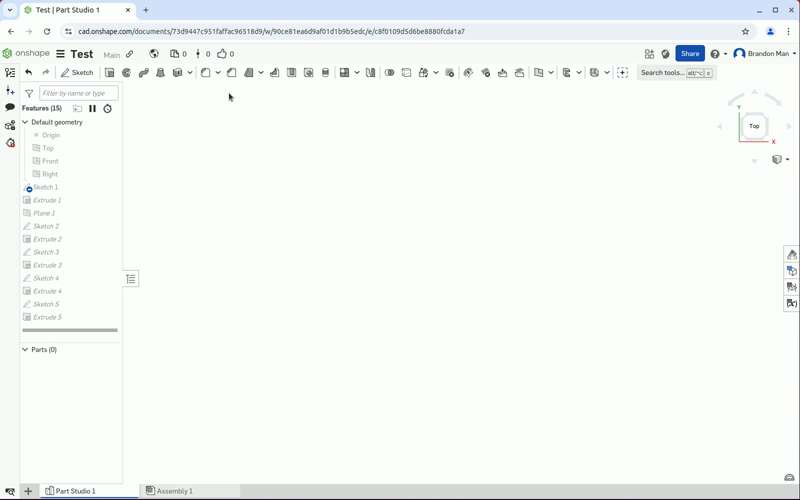
key(shift+s)
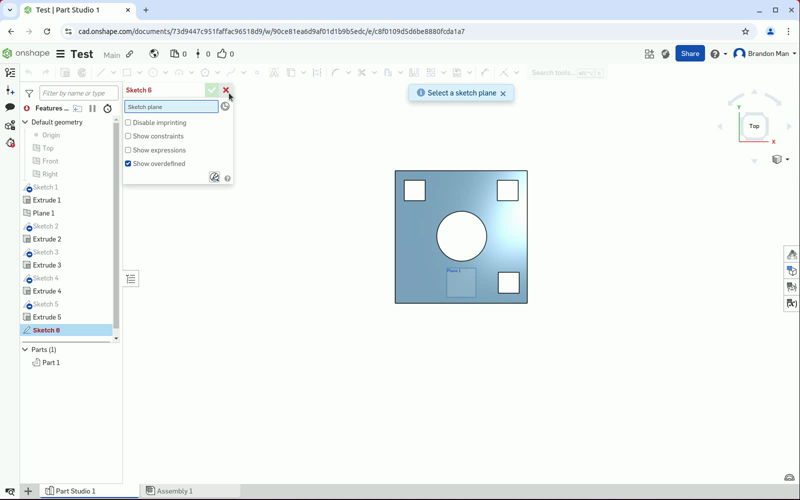
mouse_move(69, 215)
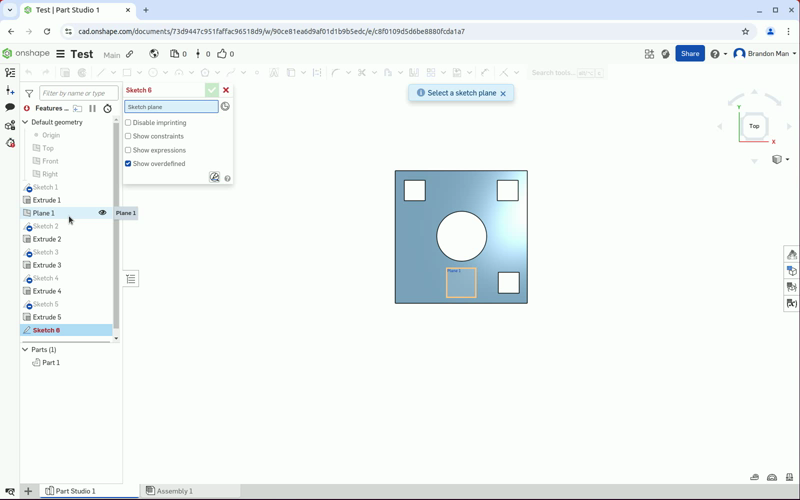
click(69, 215)
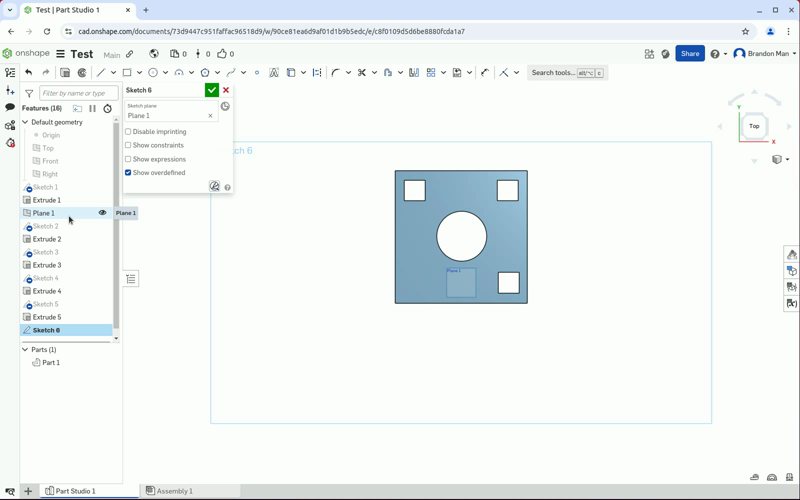
mouse_move(73, 352)
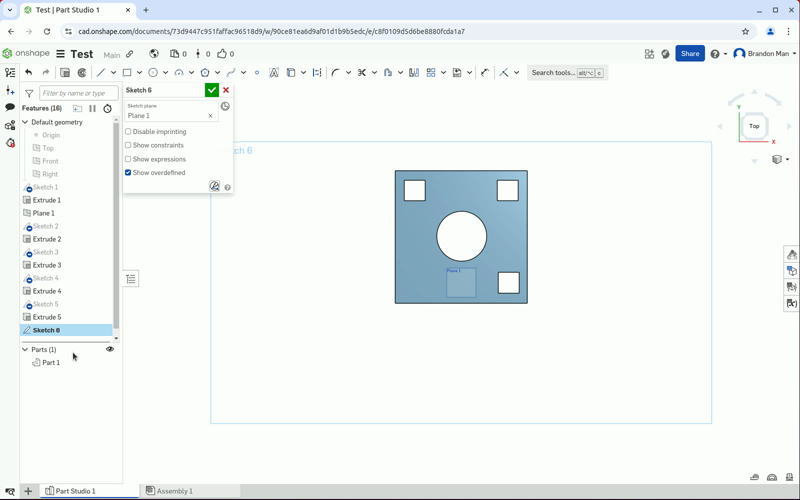
key(y)
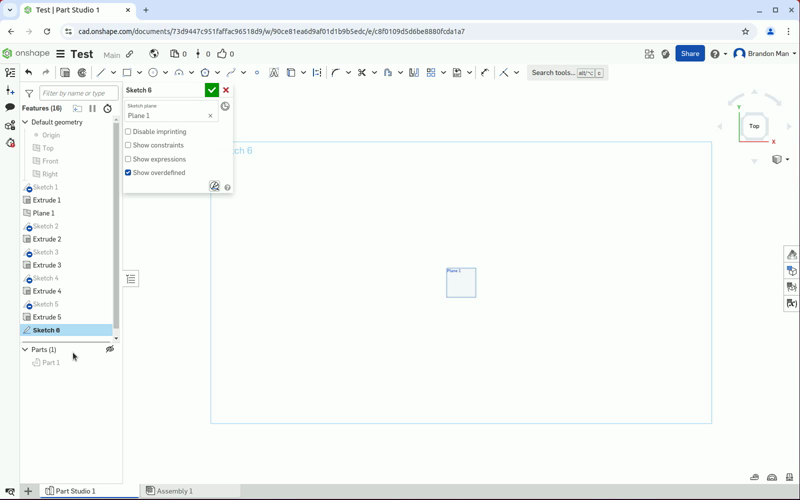
key(l)
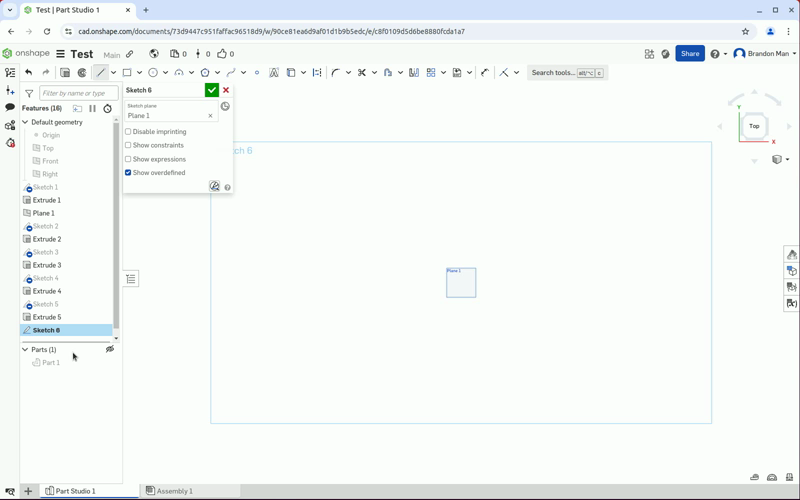
key_down(shift)
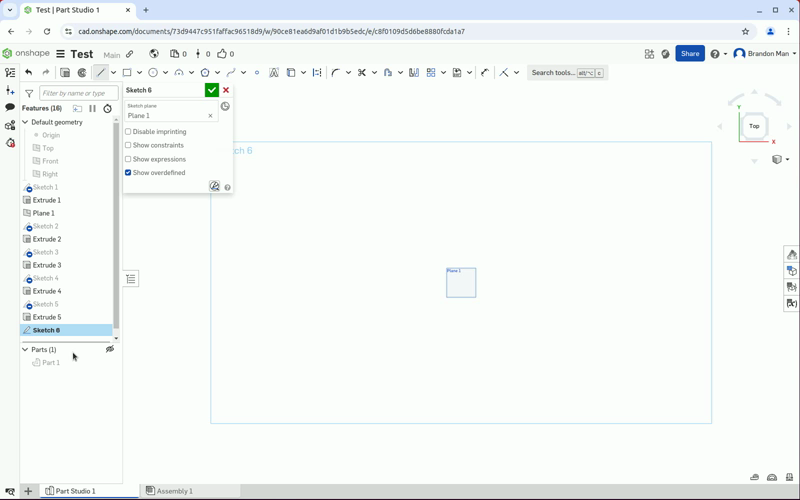
mouse_move(403, 293)
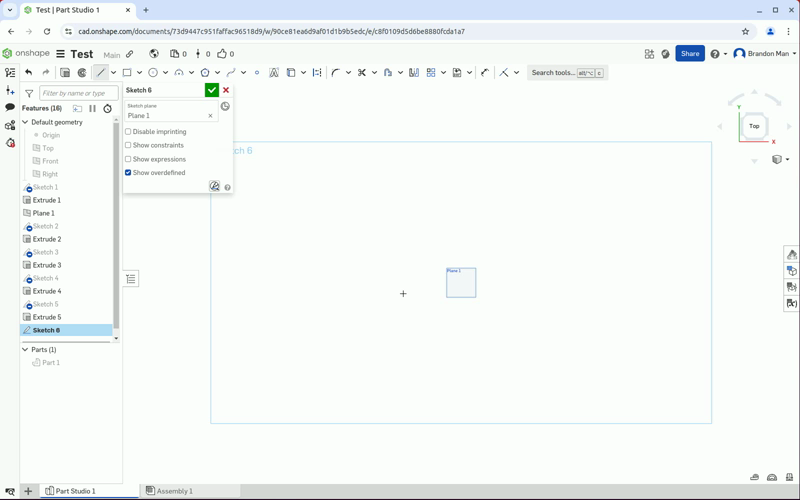
click(403, 293)
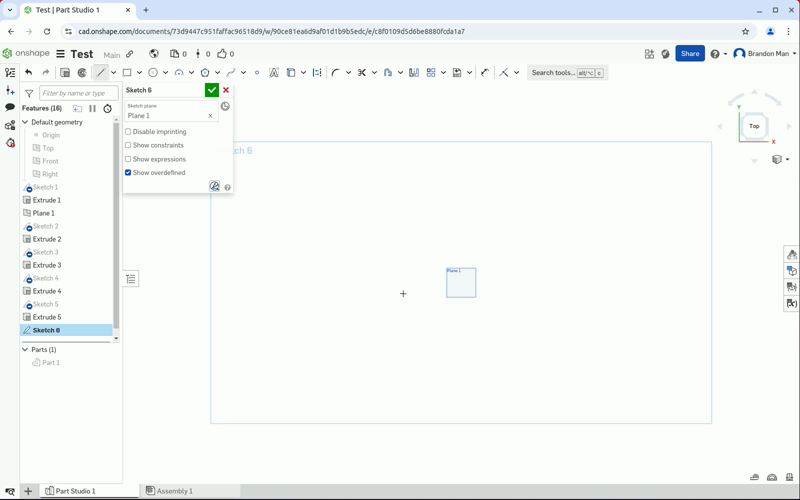
key_up(shift)
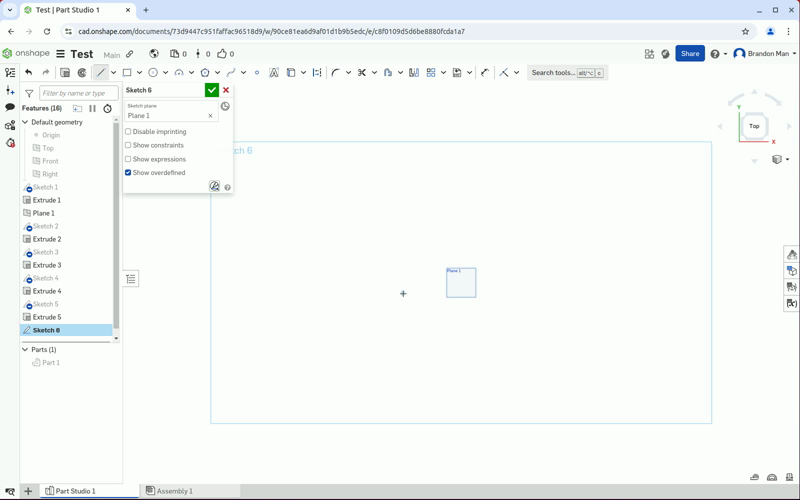
key_down(shift)
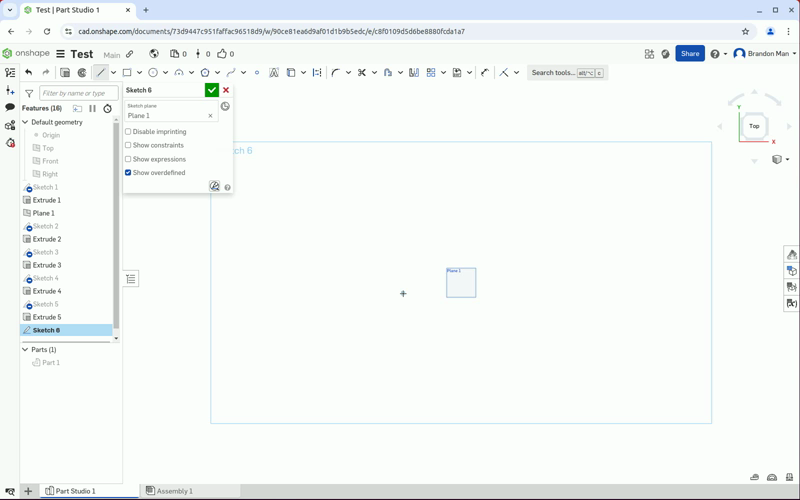
mouse_move(433, 293)
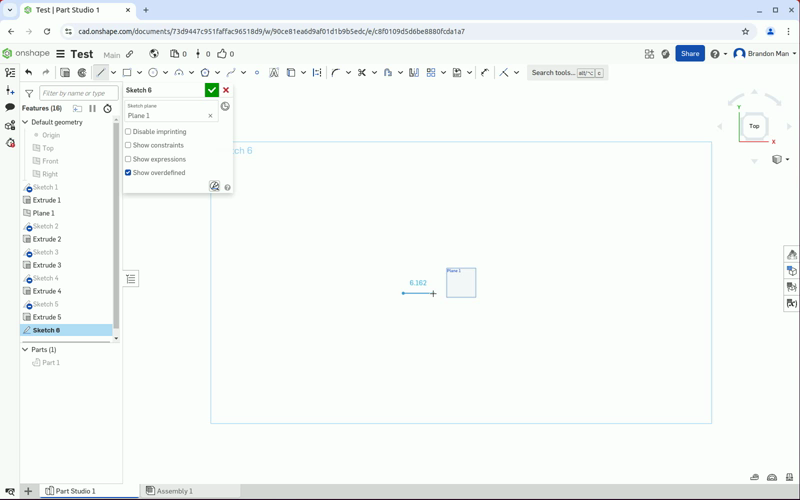
mouse_move(424, 293)
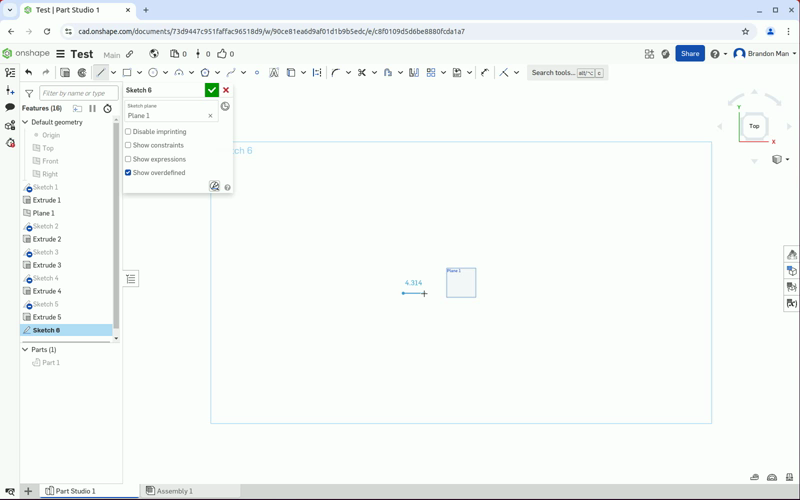
click(424, 293)
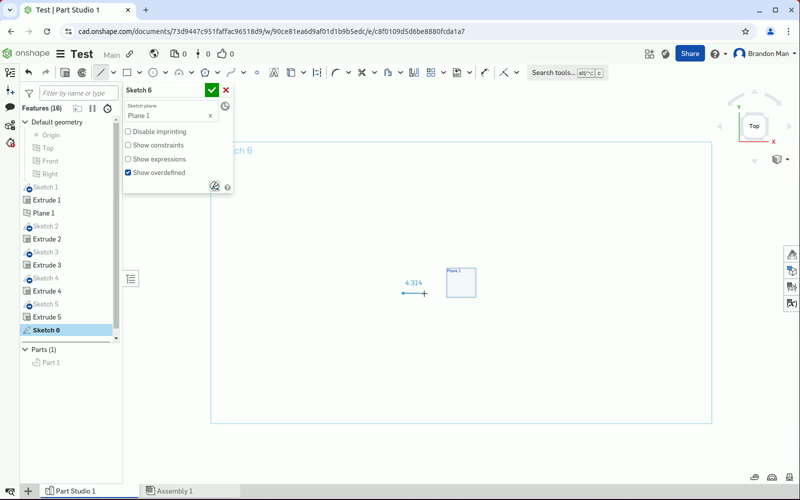
key_up(shift)
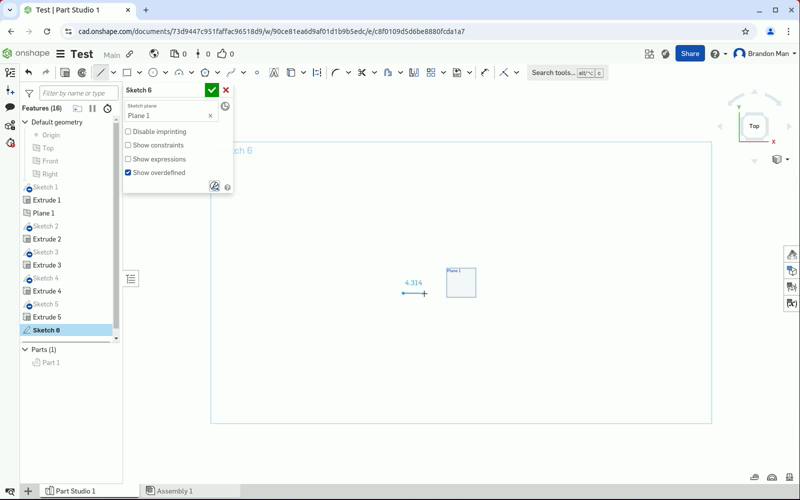
key_down(shift)
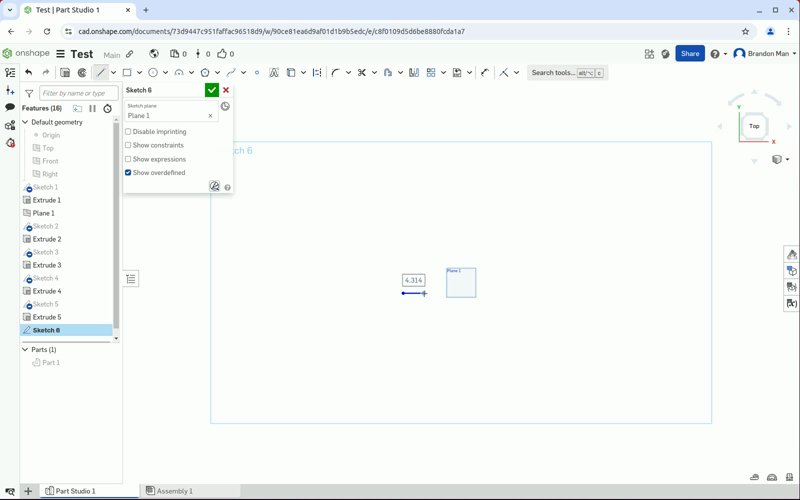
mouse_move(454, 293)
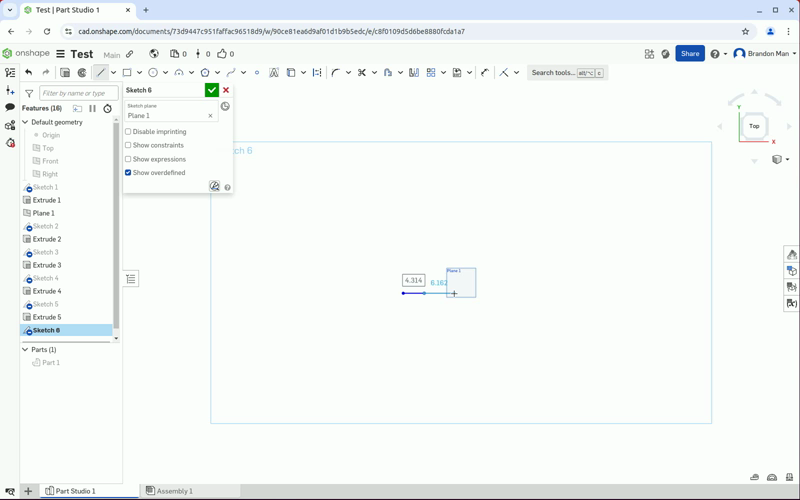
mouse_move(424, 272)
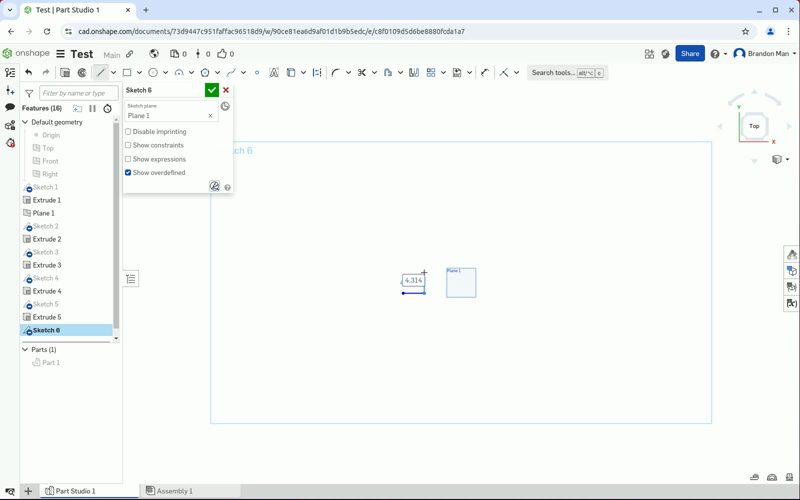
click(424, 272)
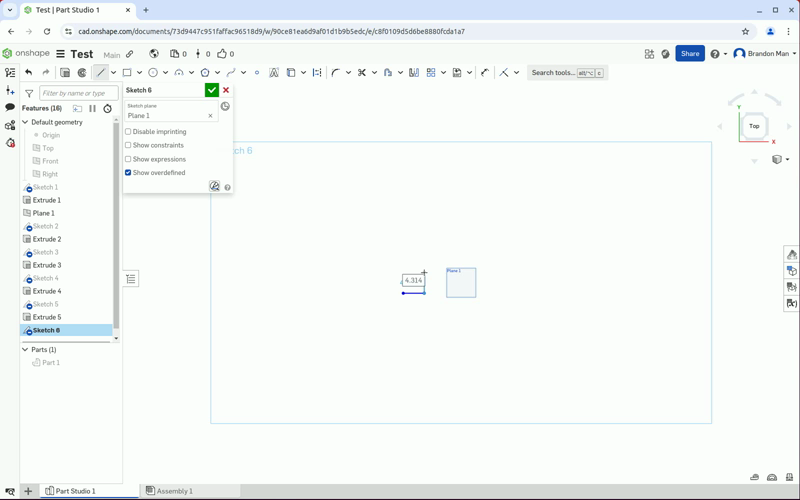
key_up(shift)
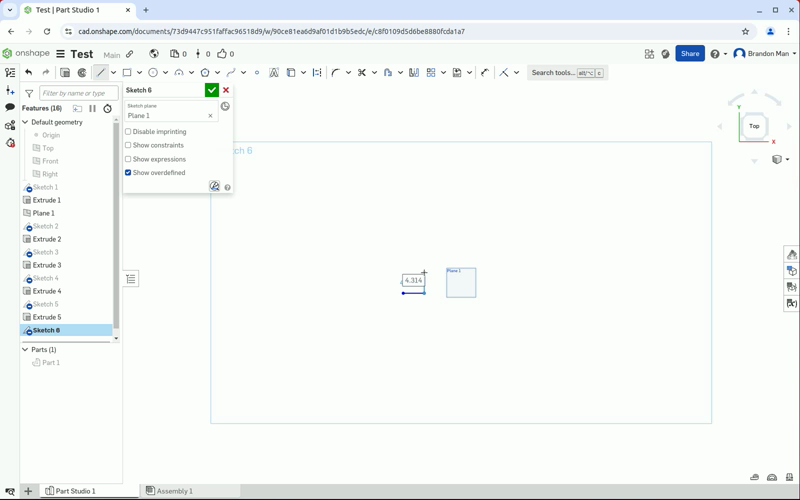
key_down(shift)
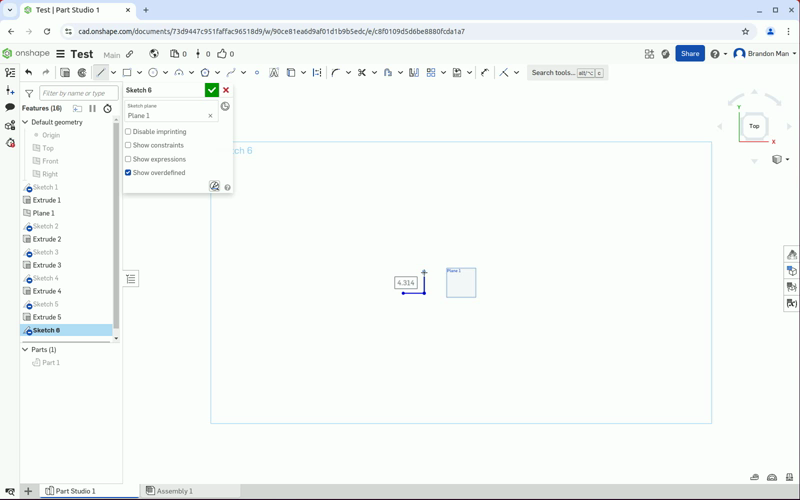
mouse_move(454, 272)
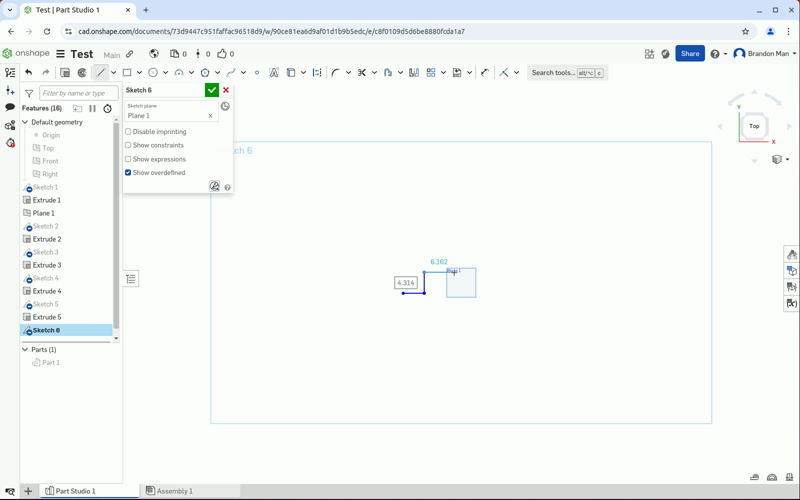
mouse_move(403, 272)
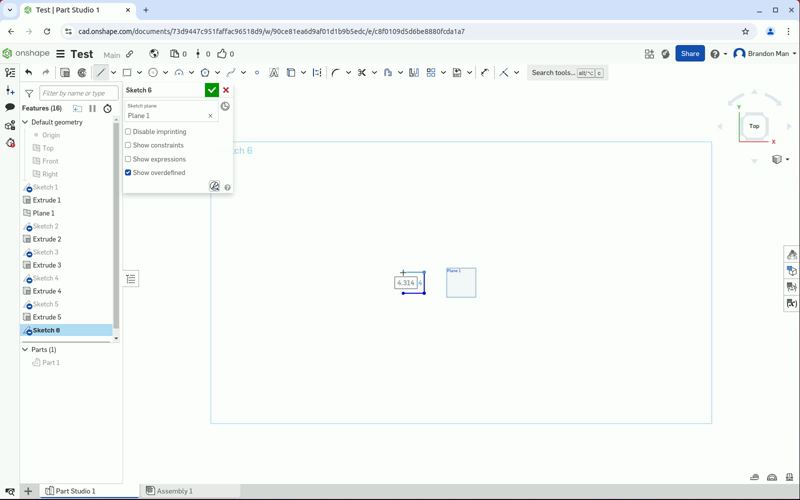
click(403, 272)
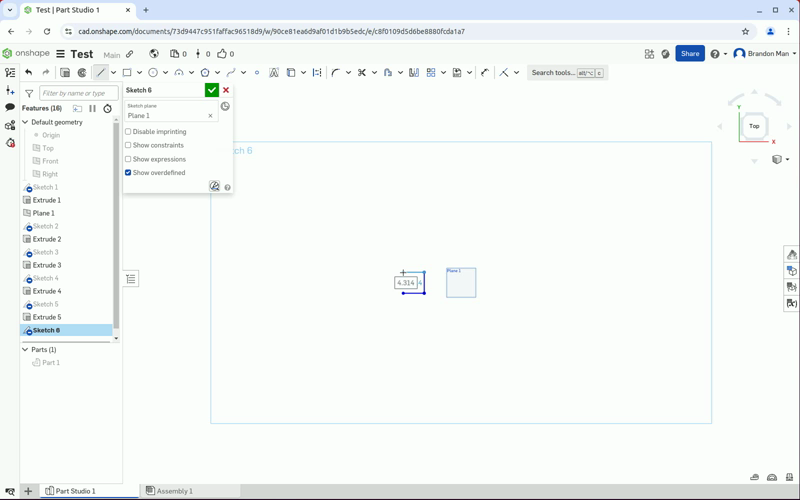
key_up(shift)
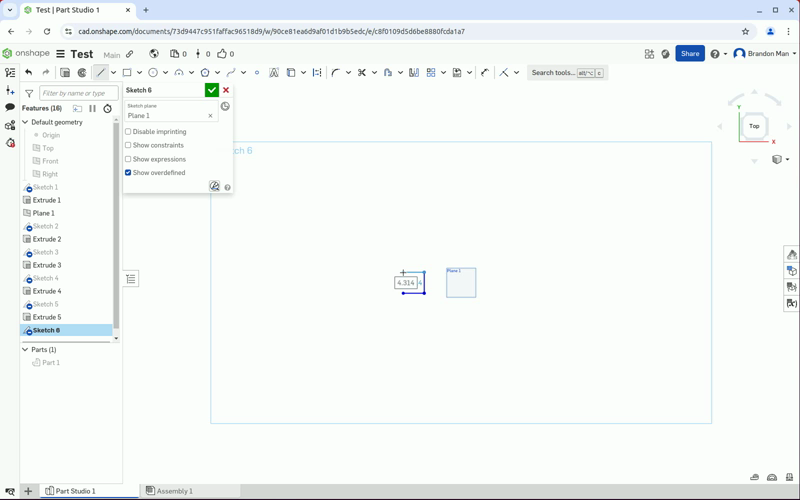
mouse_move(433, 272)
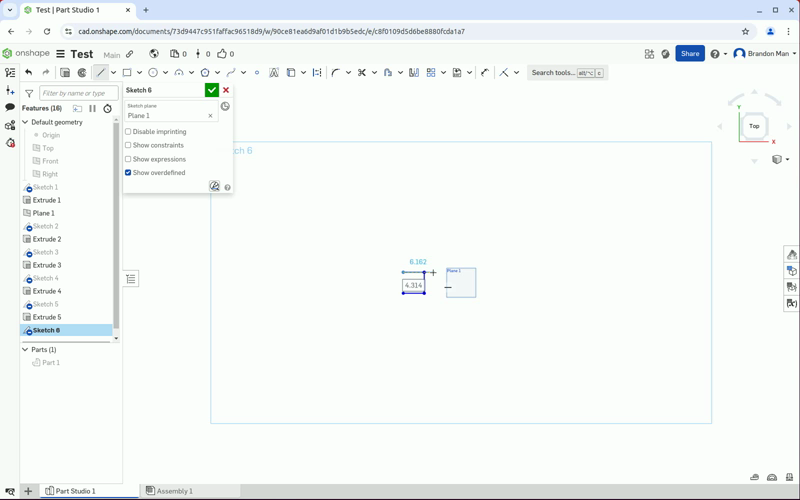
key_down(shift)
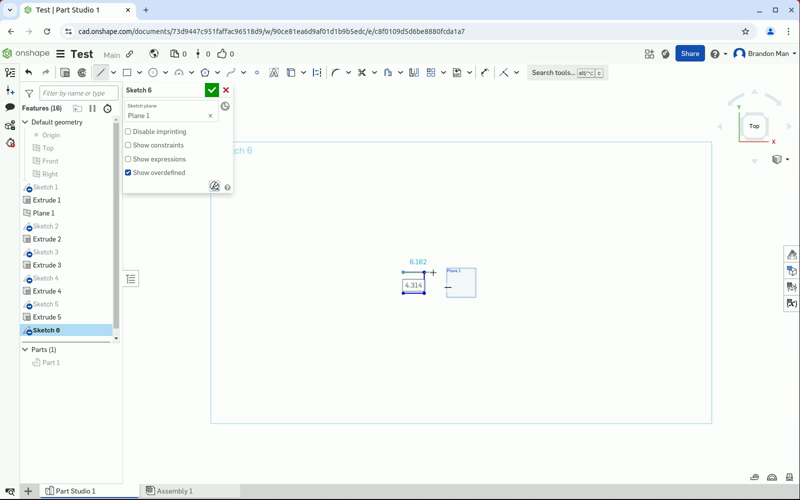
mouse_move(403, 293)
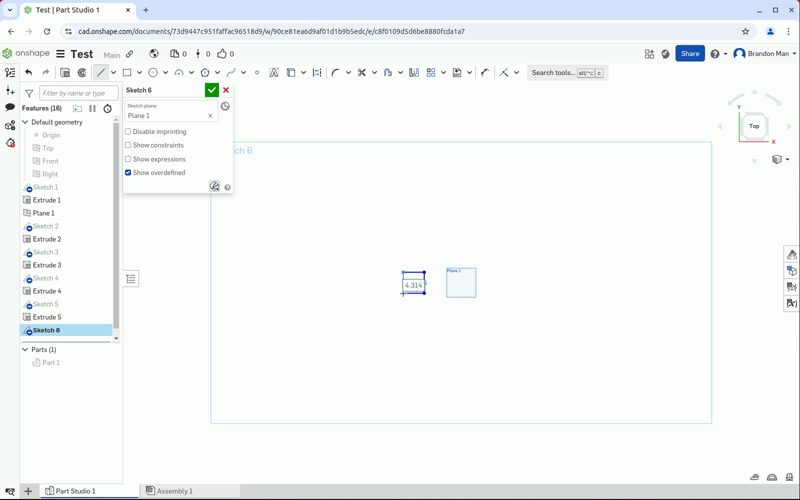
key_up(shift)
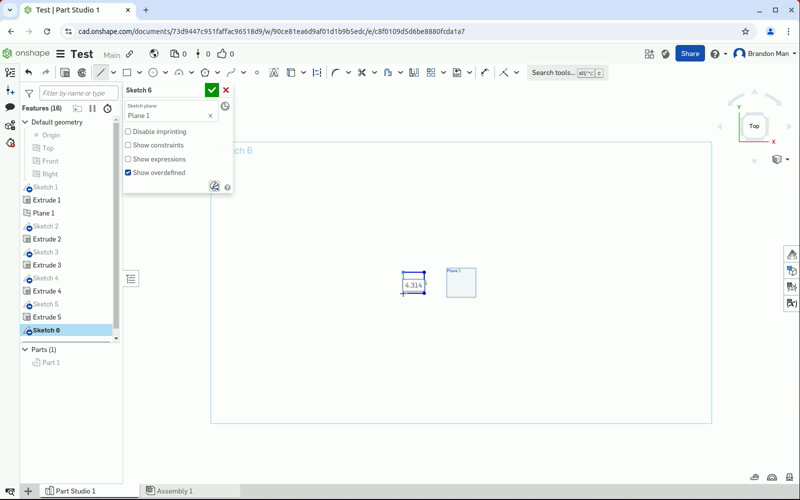
click(403, 293)
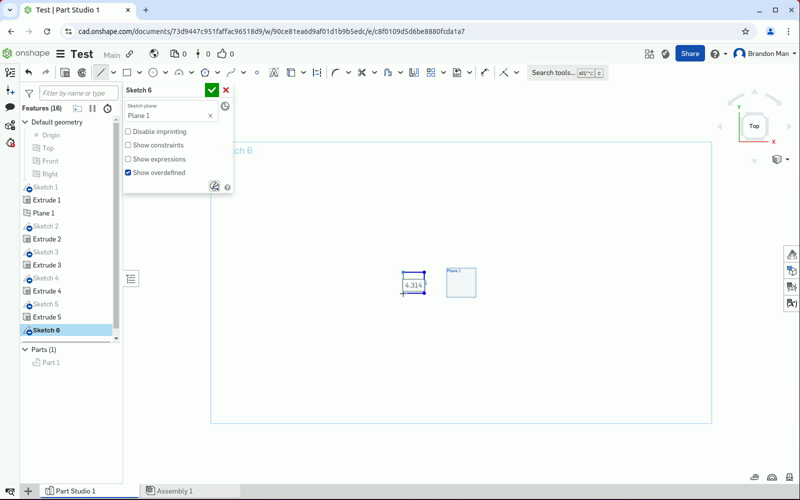
key(esc)
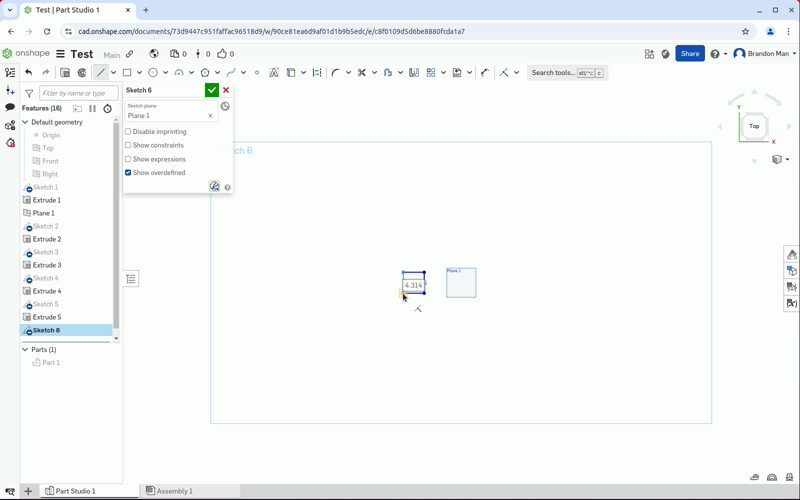
mouse_move(418, 275)
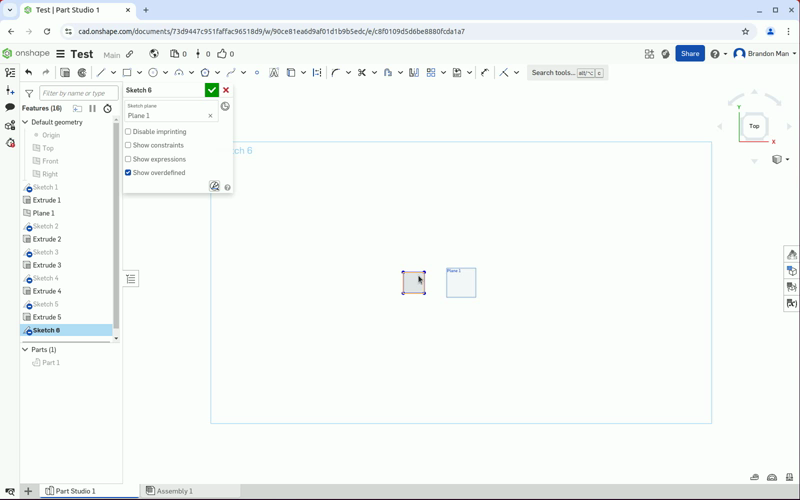
scroll(6)
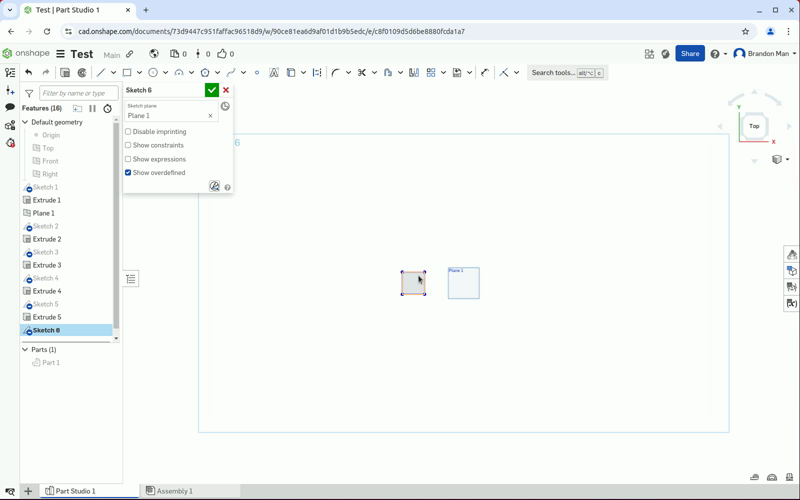
scroll(6)
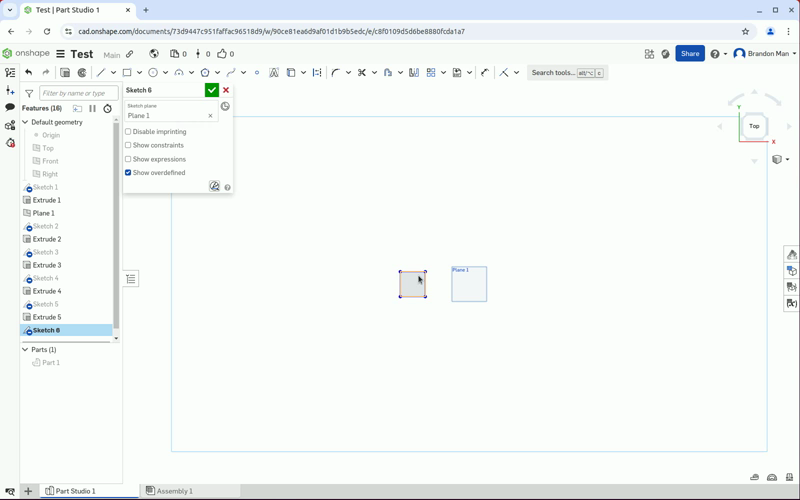
scroll(6)
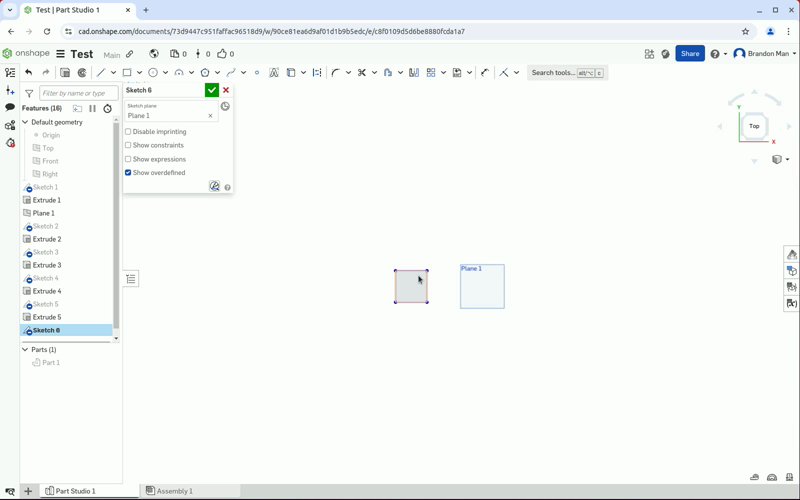
scroll(6)
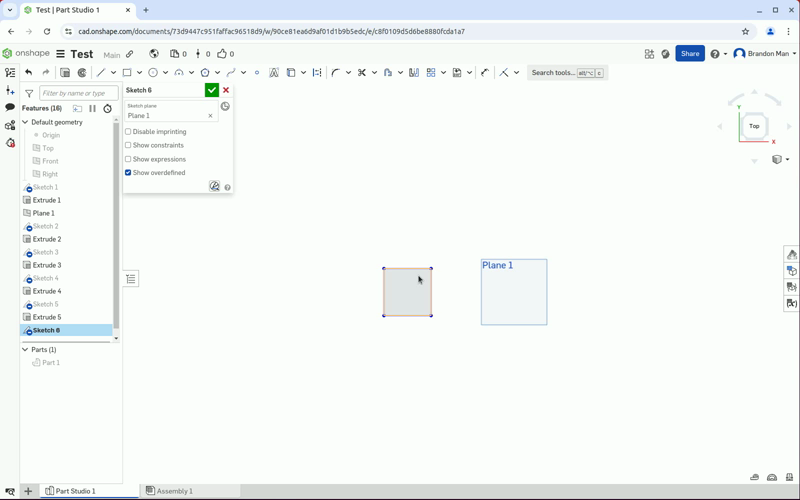
scroll(6)
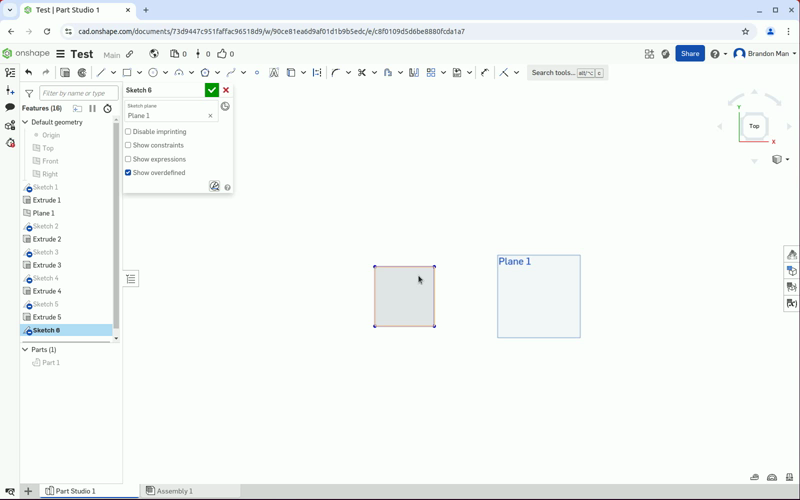
scroll(6)
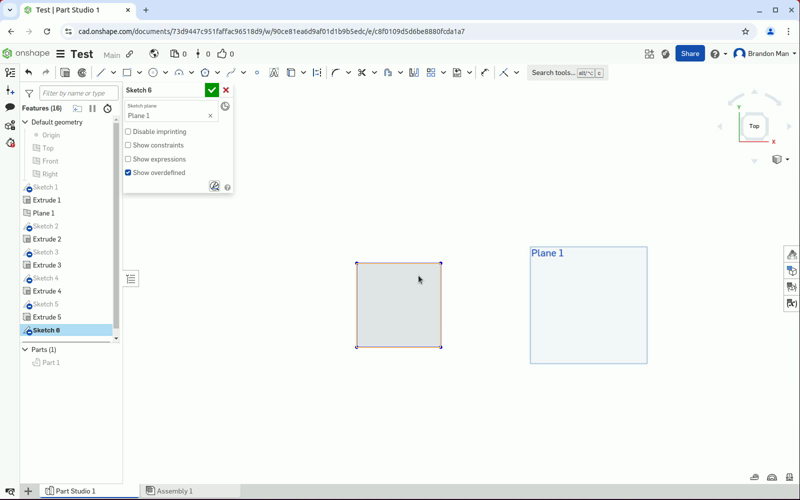
scroll(6)
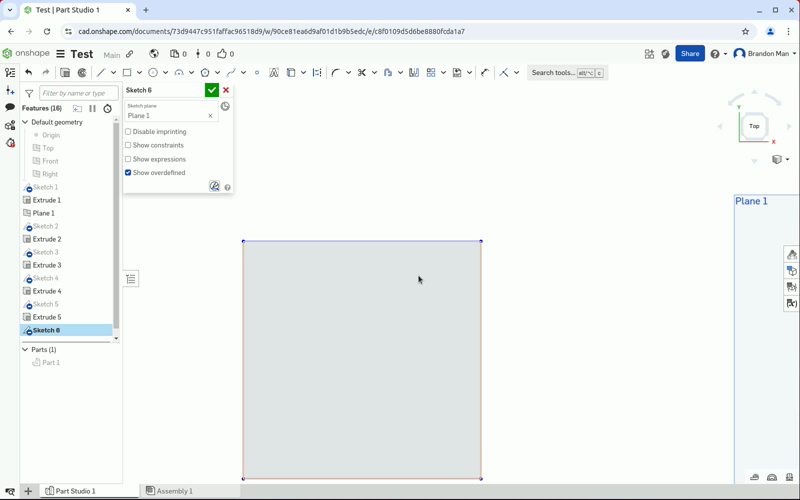
click(418, 275)
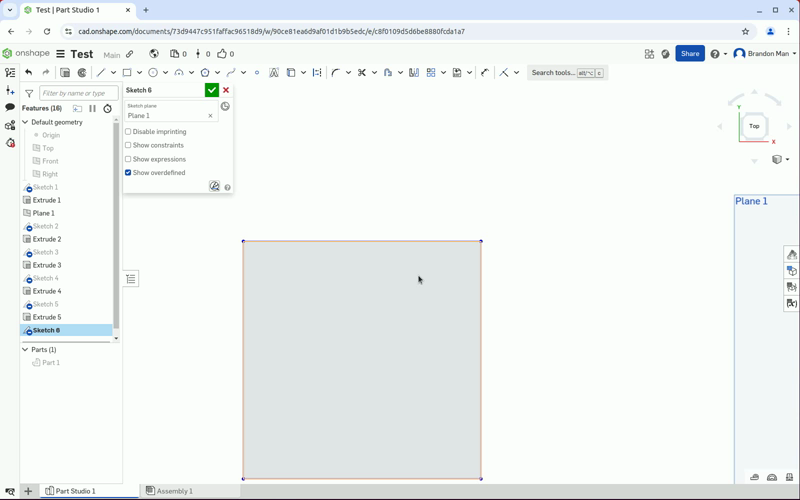
scroll(-6)
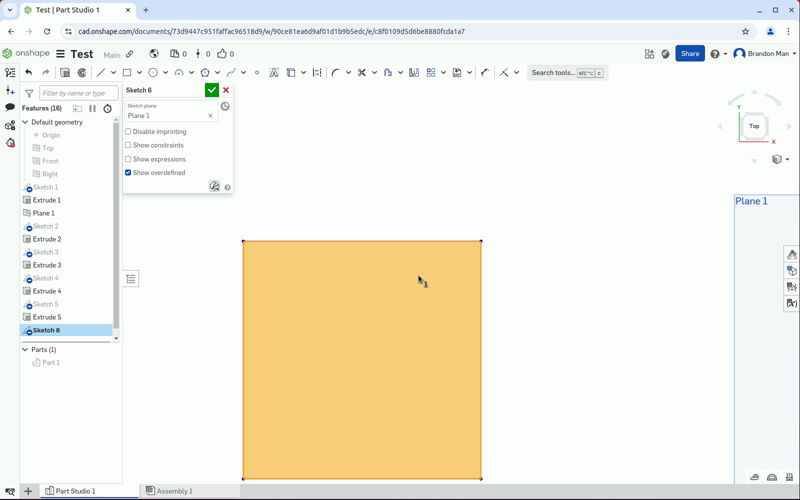
scroll(-6)
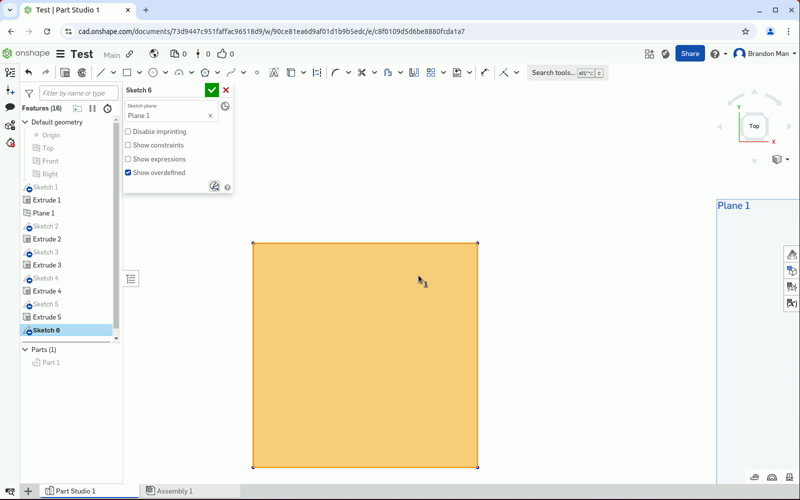
scroll(-6)
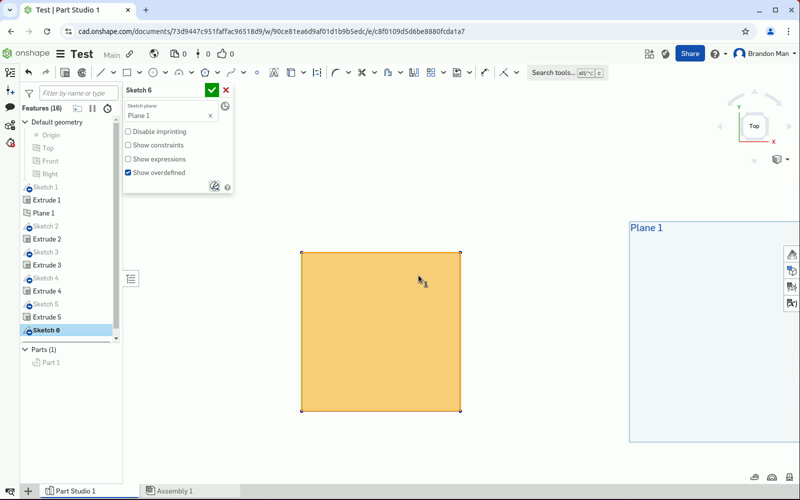
scroll(-6)
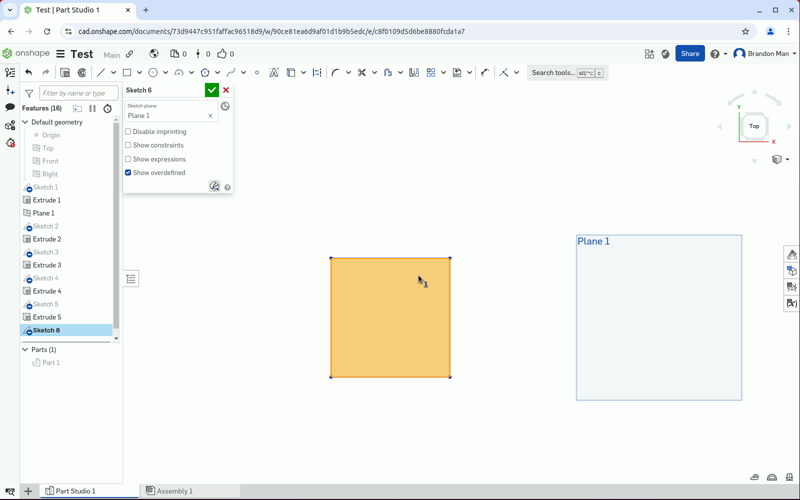
scroll(-6)
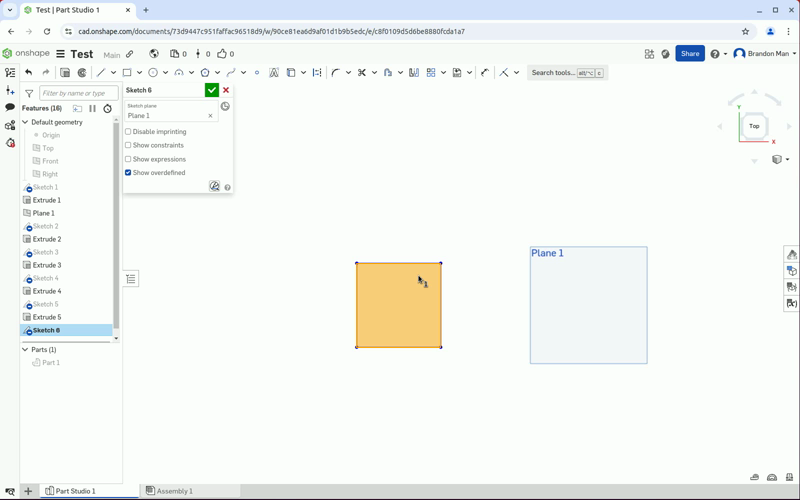
scroll(-6)
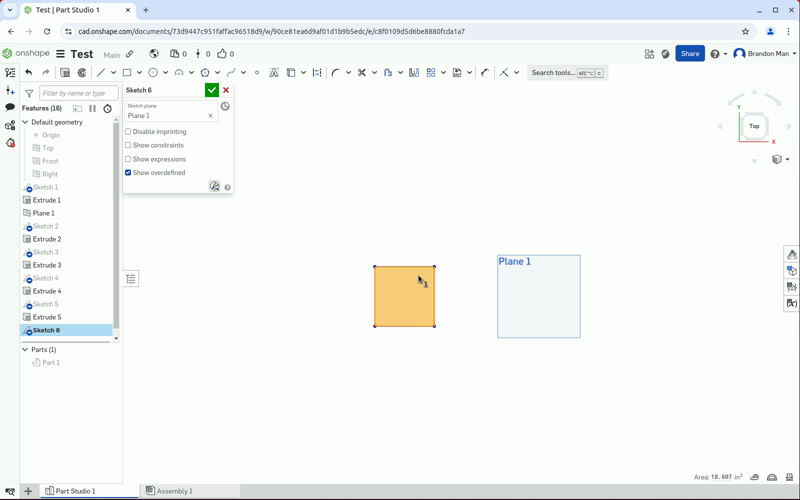
scroll(-6)
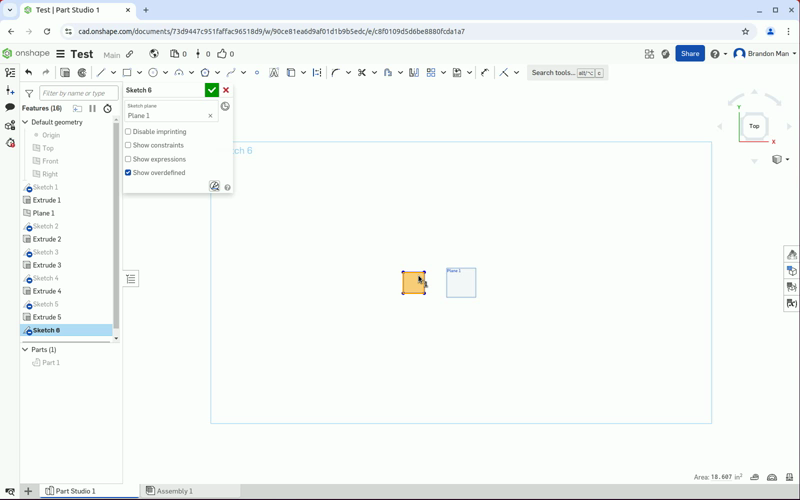
mouse_move(73, 352)
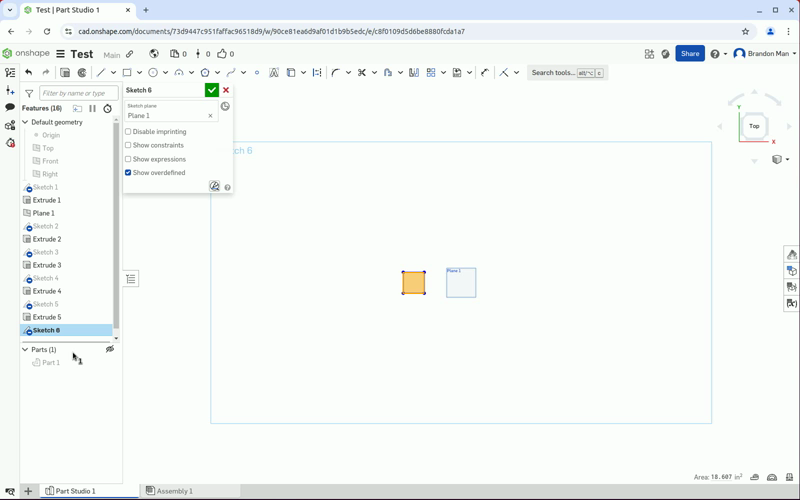
key(shift+y)
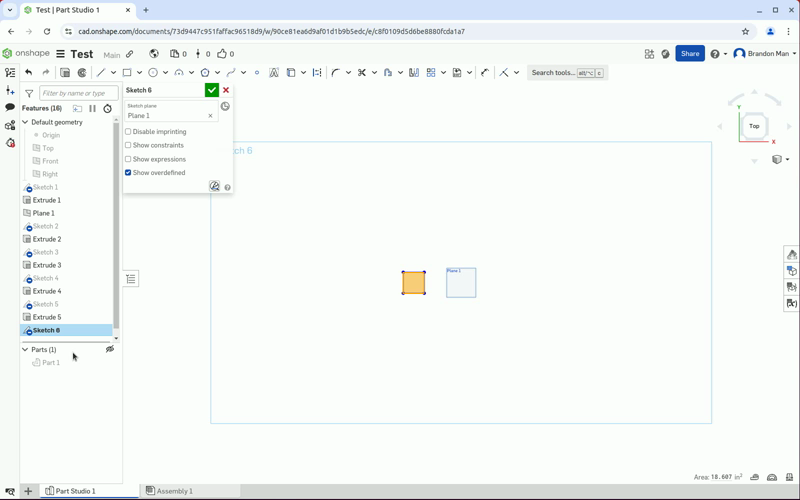
key(shift+e)
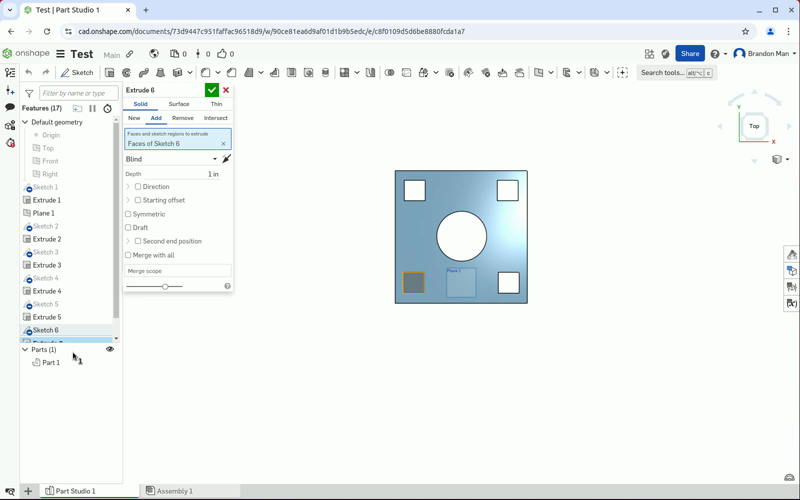
mouse_move(143, 106)
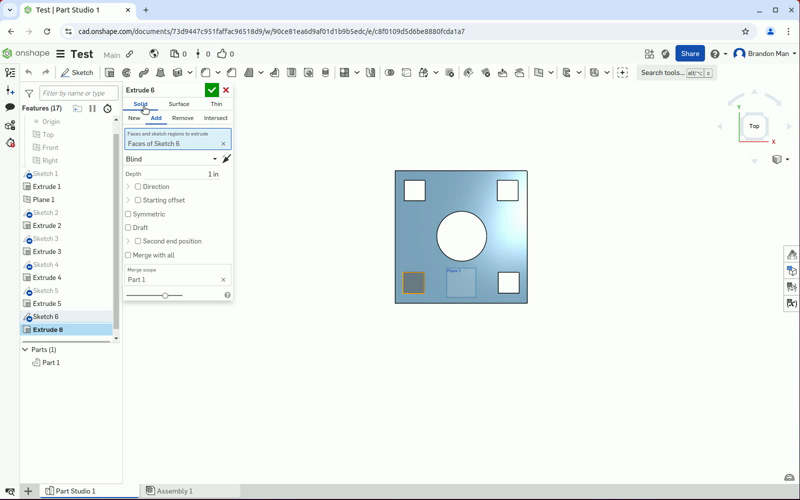
click(143, 106)
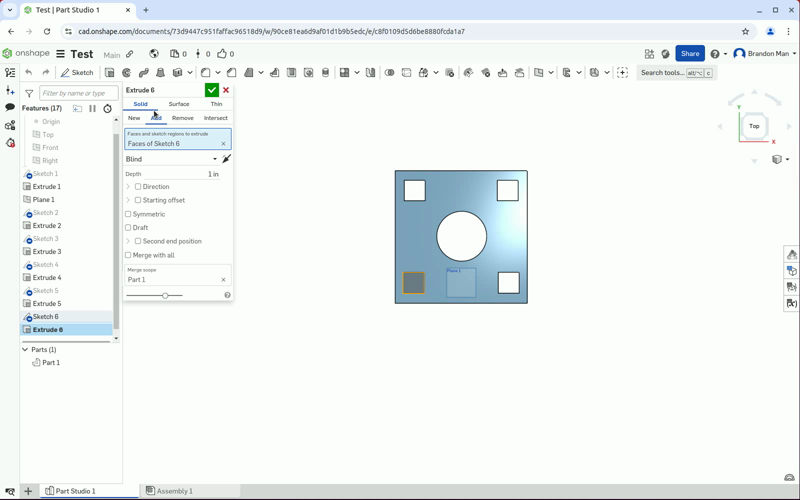
mouse_move(186, 120)
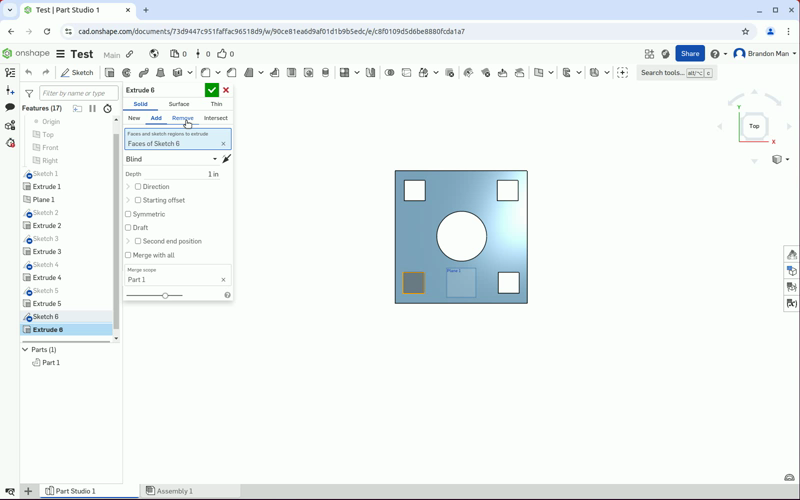
click(186, 120)
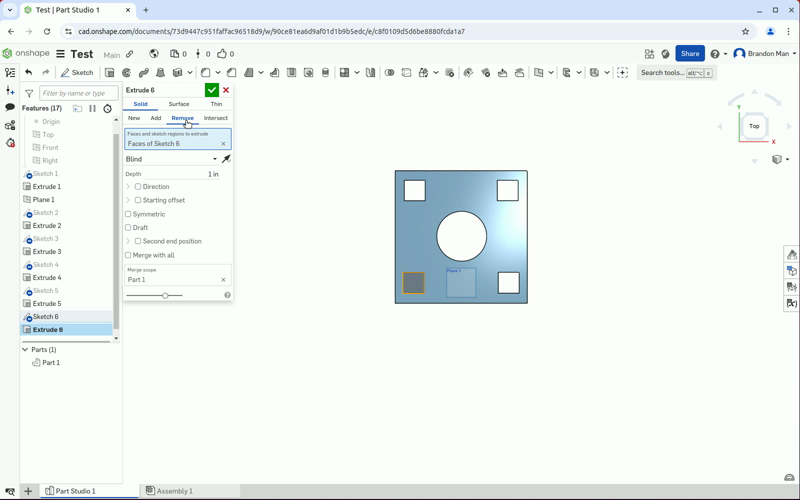
key(tab, 4)
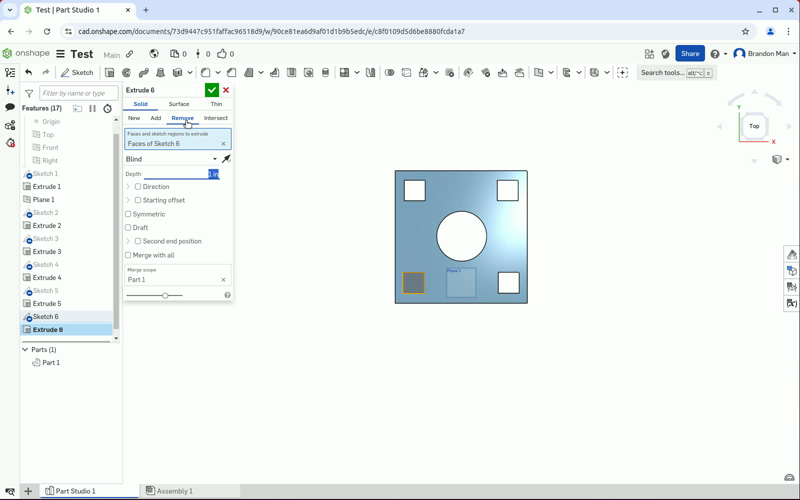
text(7.703)
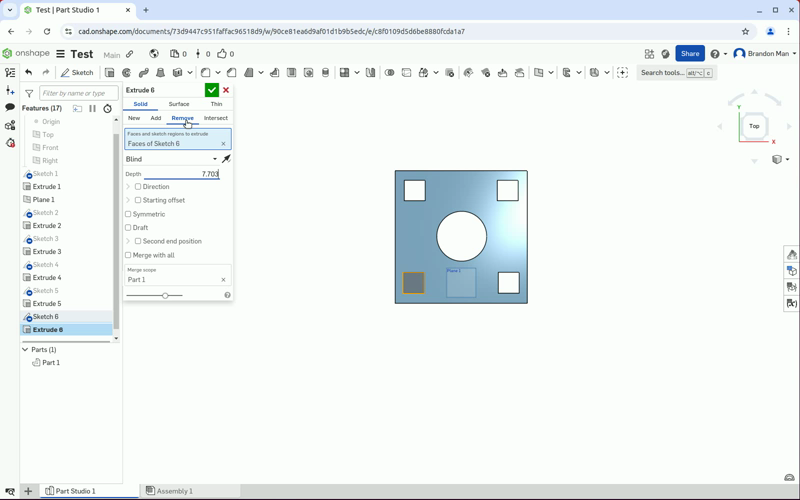
key(tab, 6)
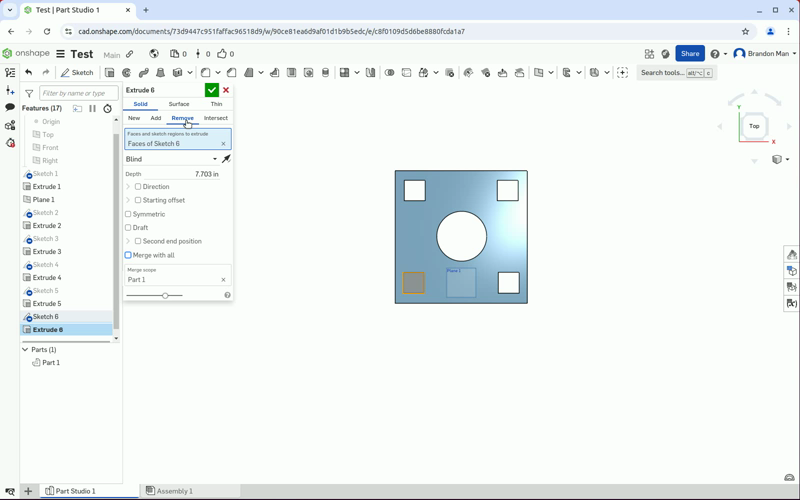
key(space)
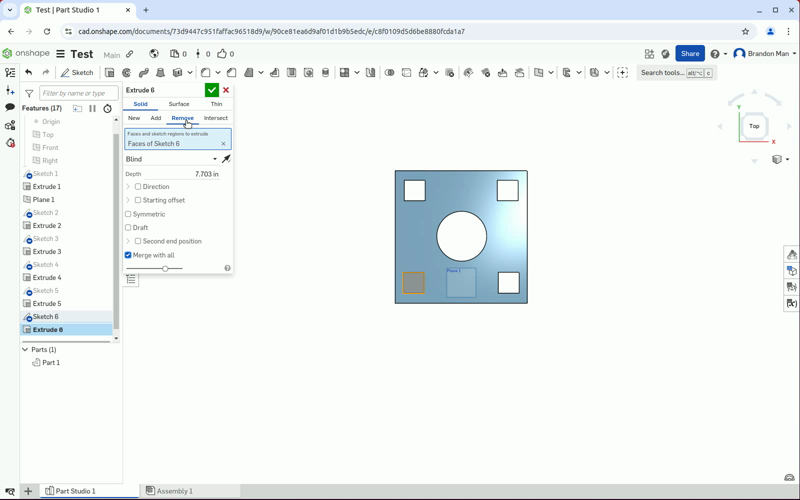
key(enter)
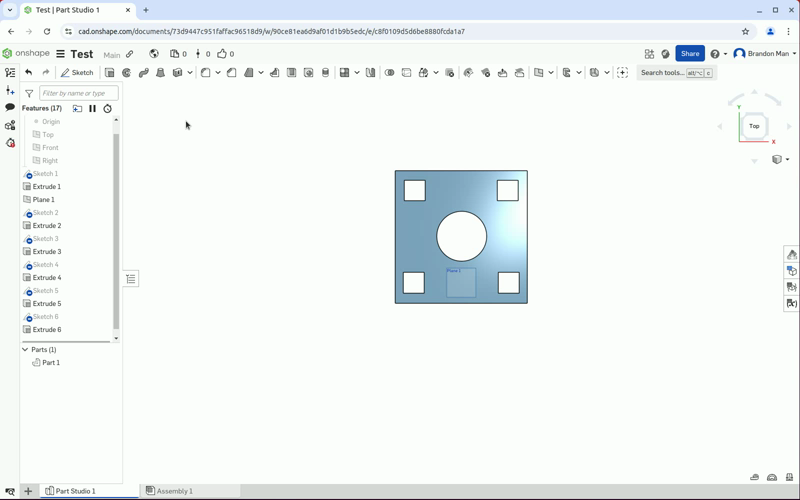
key(shift+h)
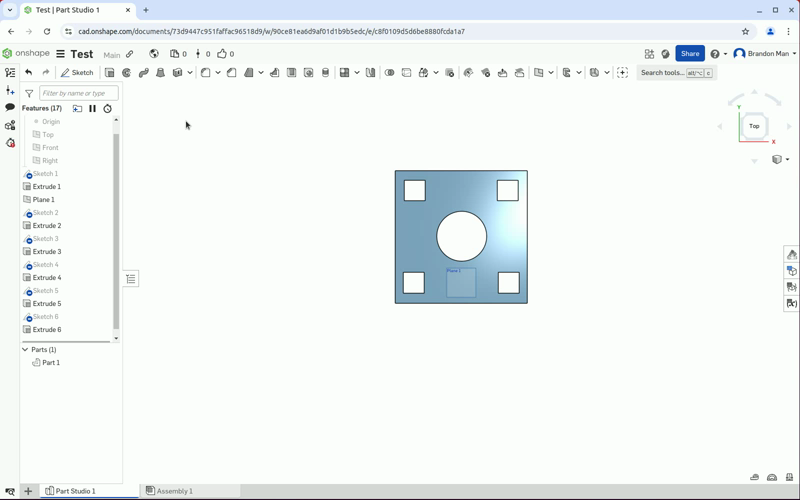
key(shift+h)
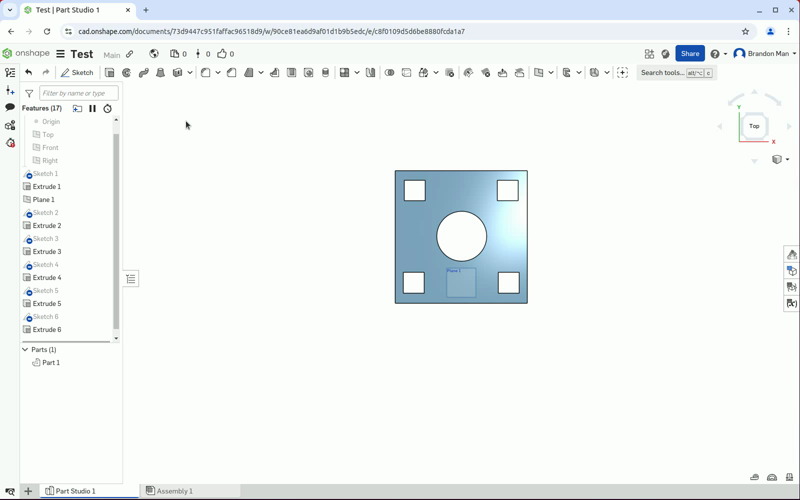
key(shift+7)
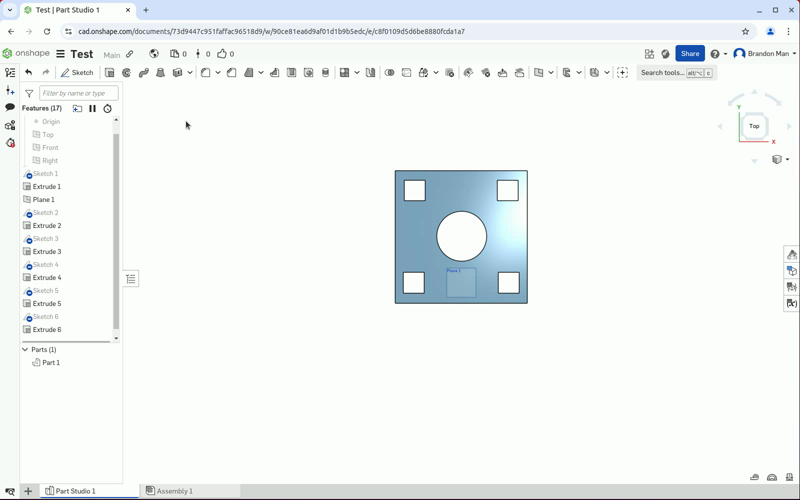
key(up, 3)
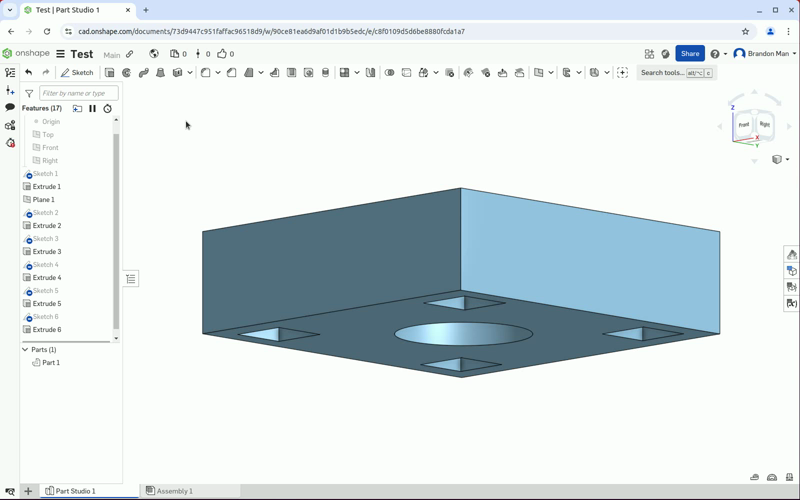
key(left, 3)
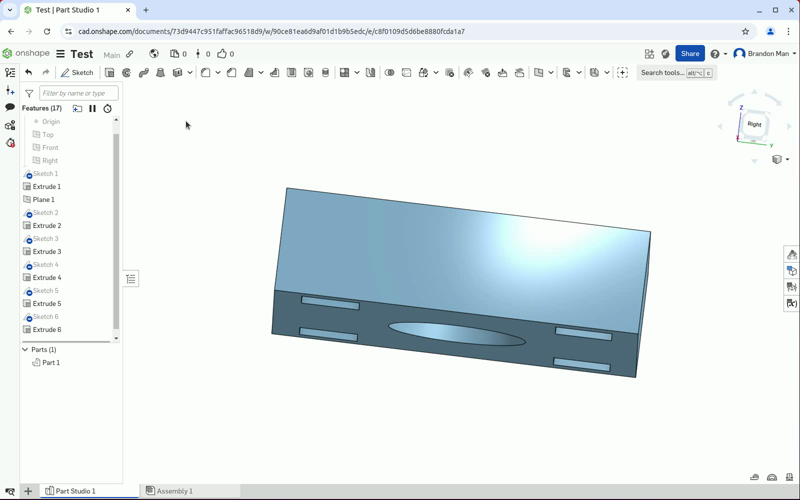
key(right, 3)
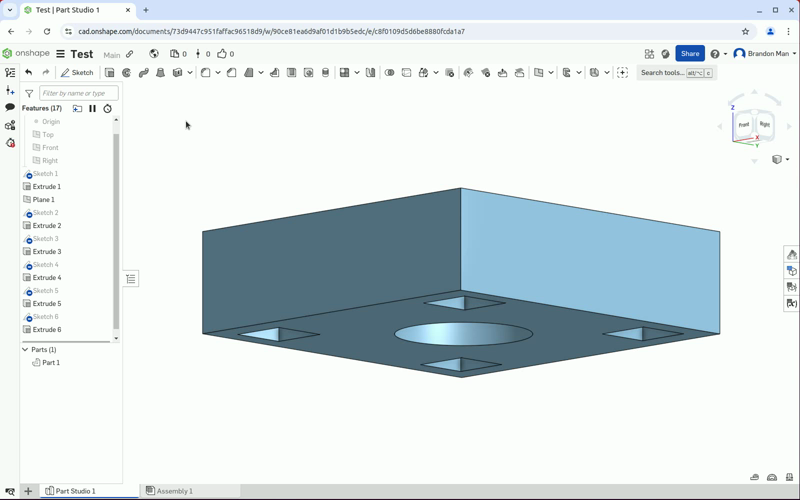
key(down, 3)
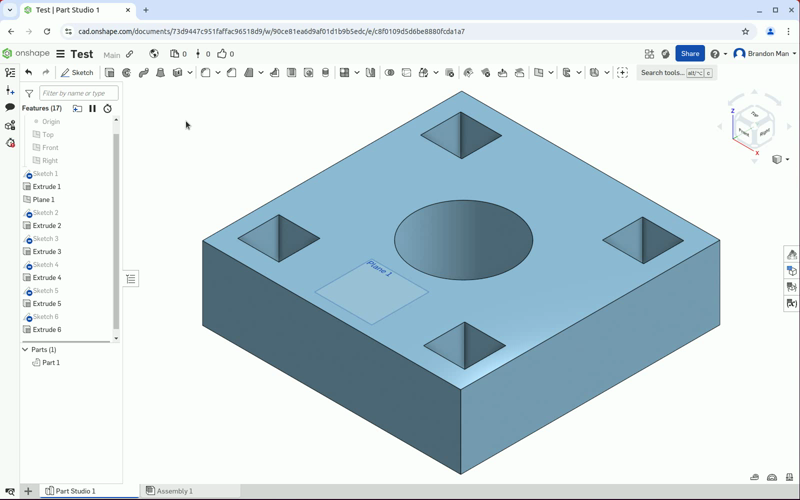
mouse_move(69, 176)
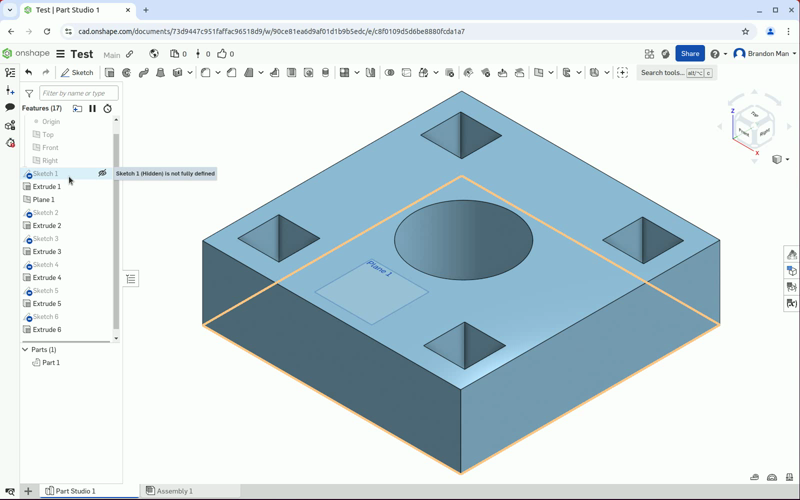
click(69, 176)